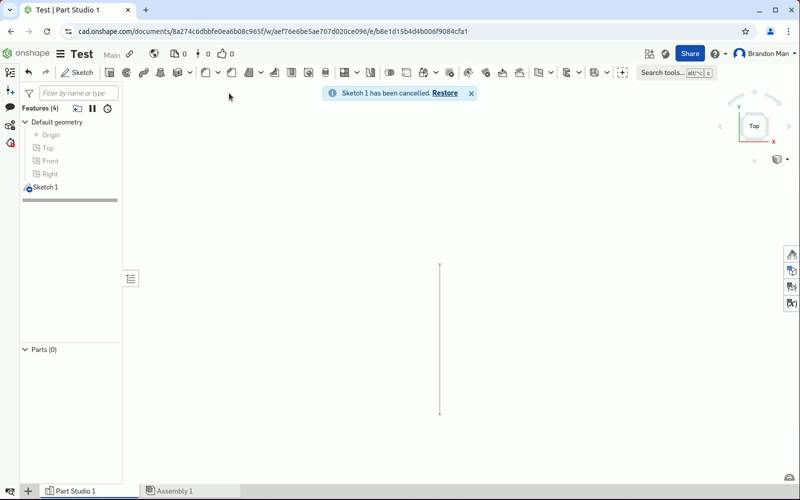
key(shift+h)
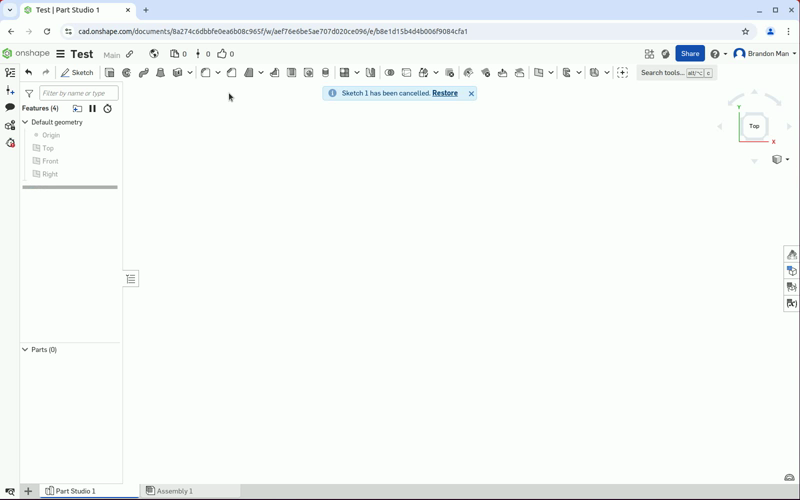
key(shift+s)
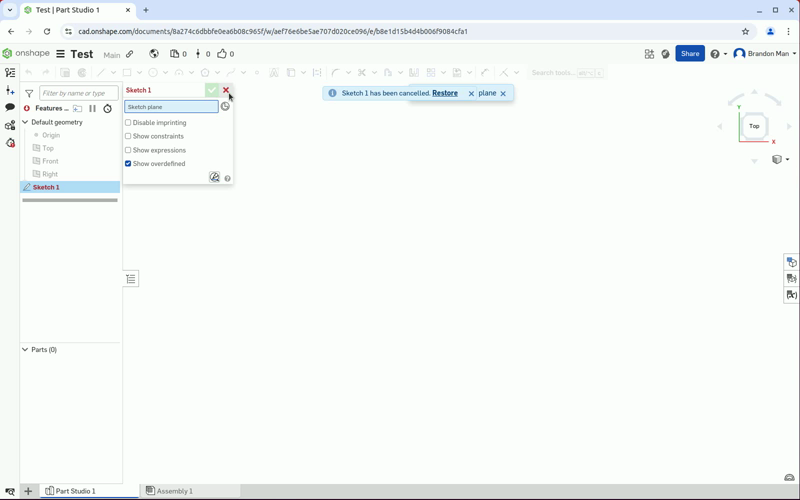
mouse_move(73, 150)
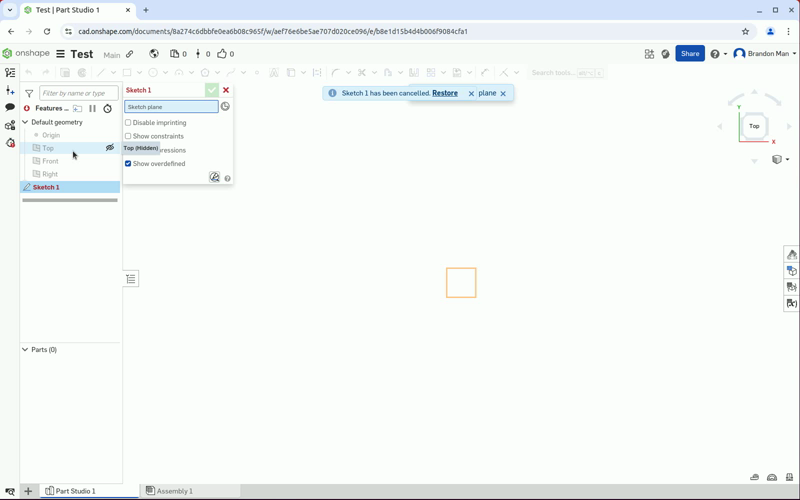
click(73, 150)
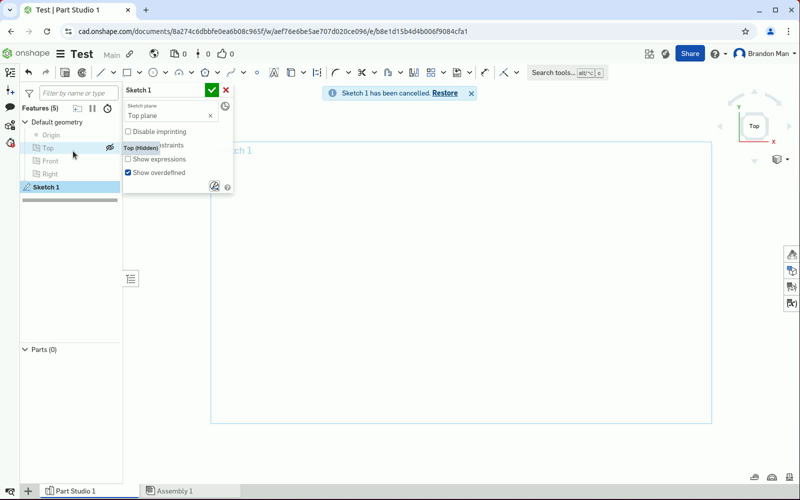
mouse_move(73, 352)
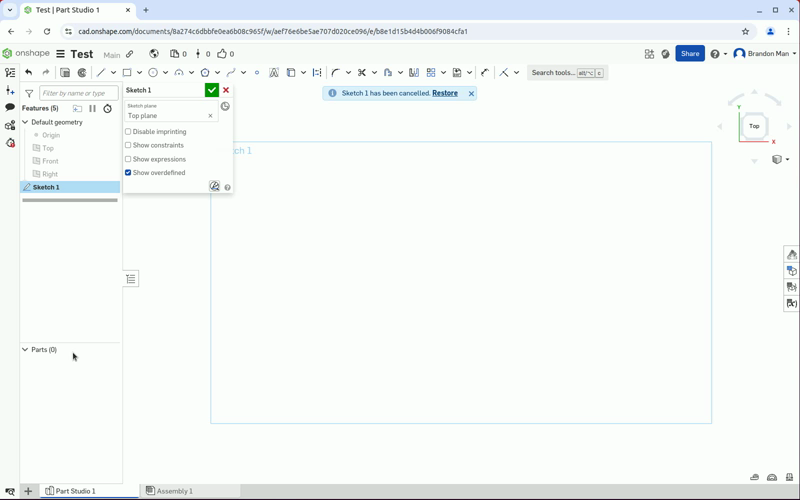
key(y)
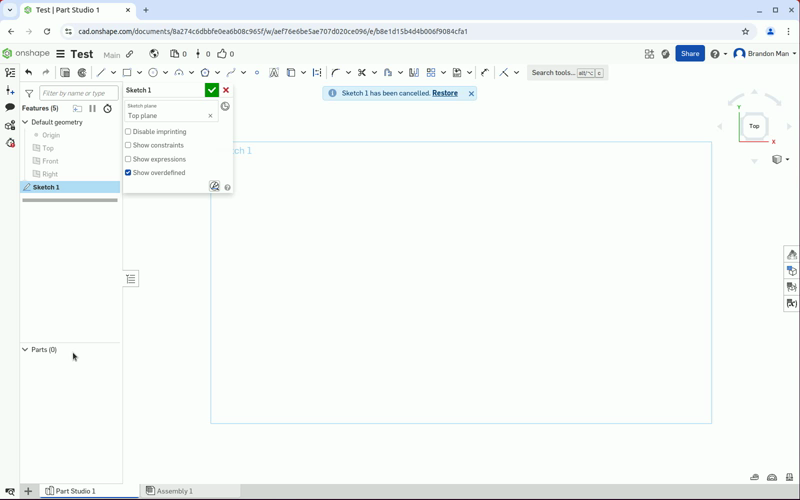
key(l)
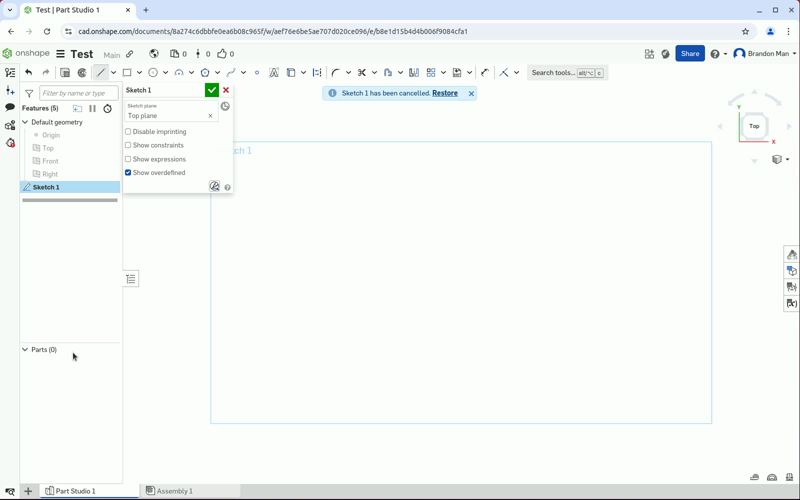
key_down(shift)
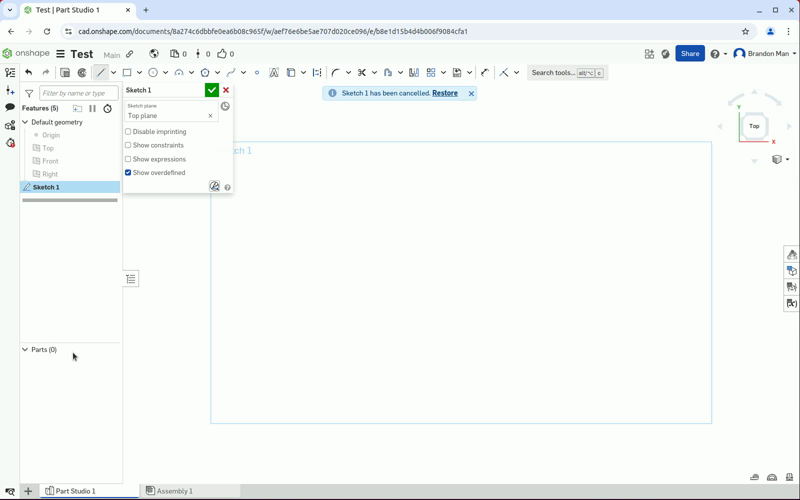
mouse_move(447, 272)
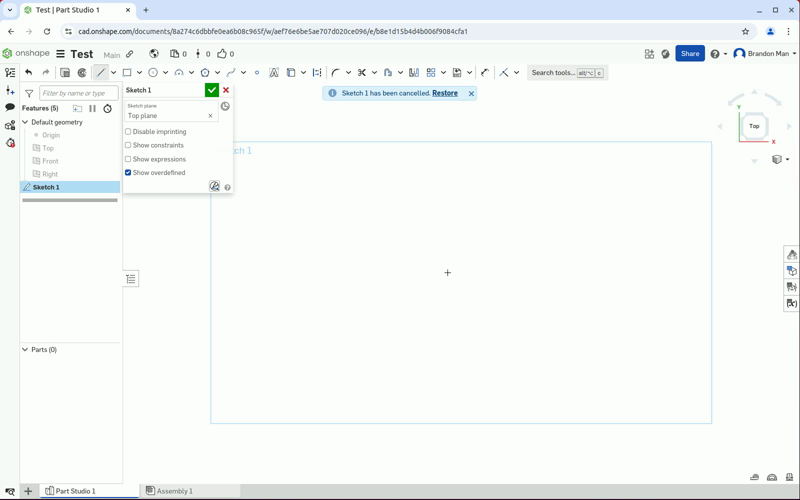
click(447, 272)
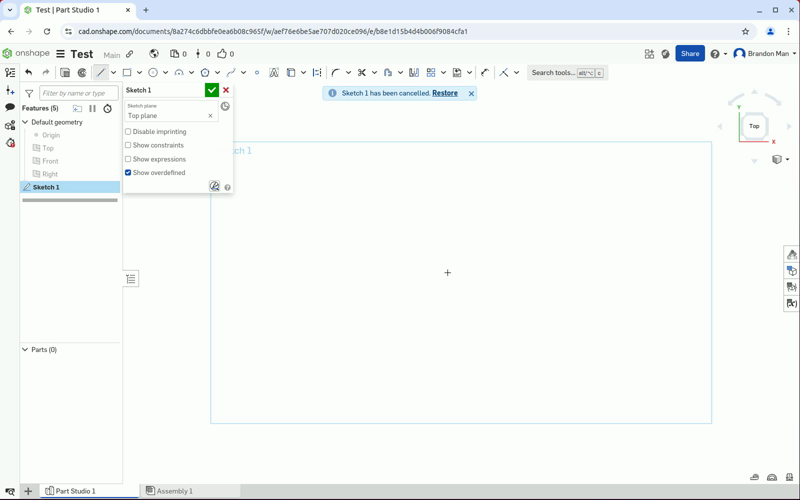
key_up(shift)
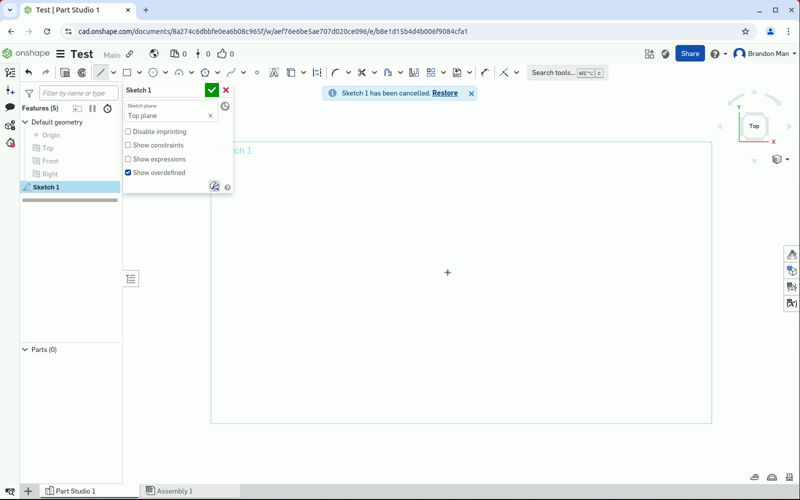
key_down(shift)
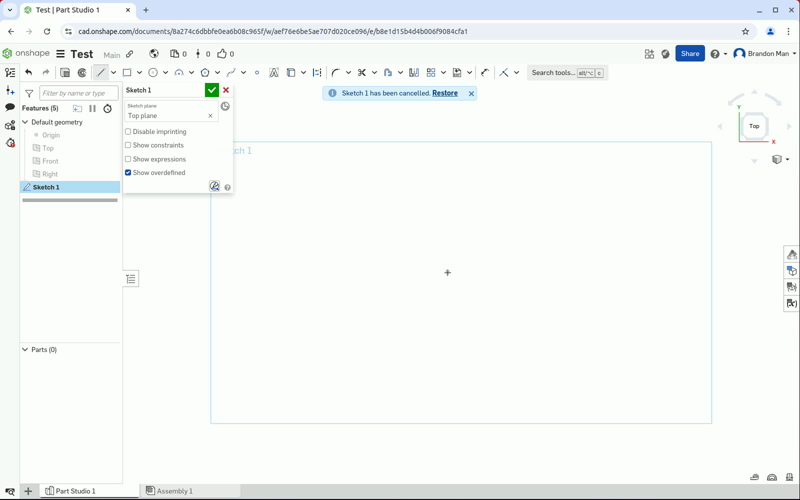
mouse_move(477, 272)
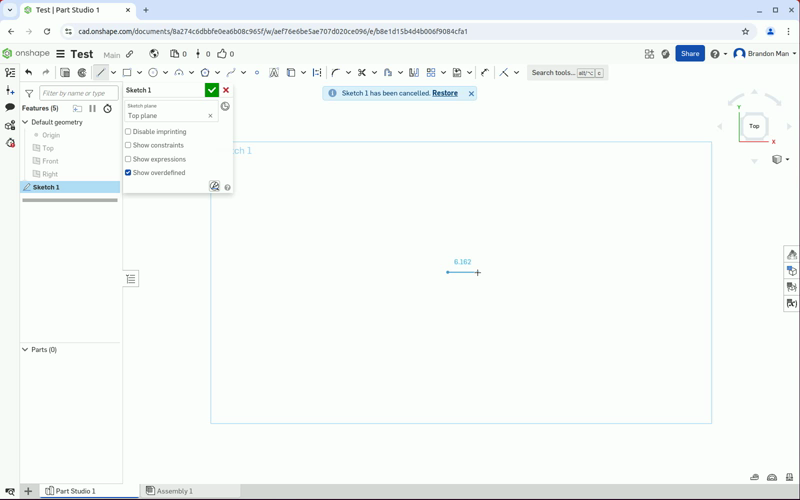
mouse_move(450, 272)
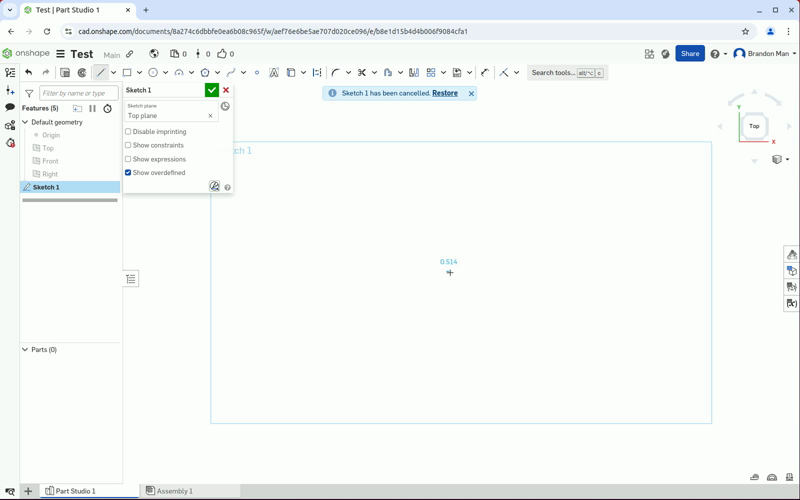
scroll(6)
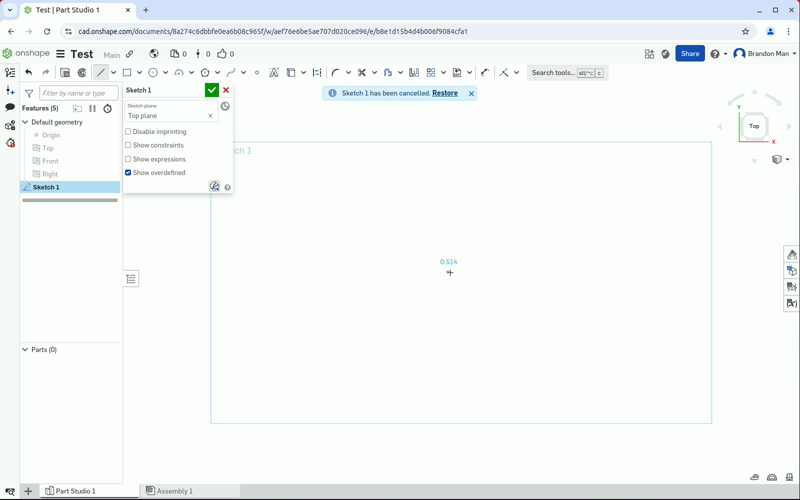
scroll(6)
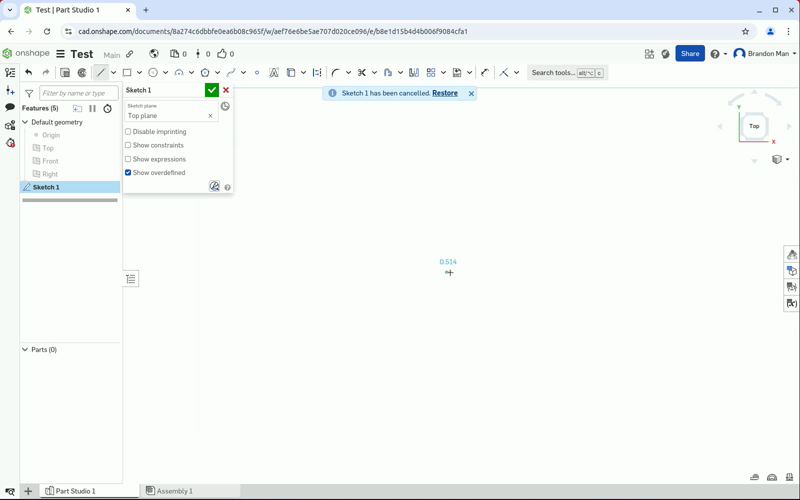
scroll(6)
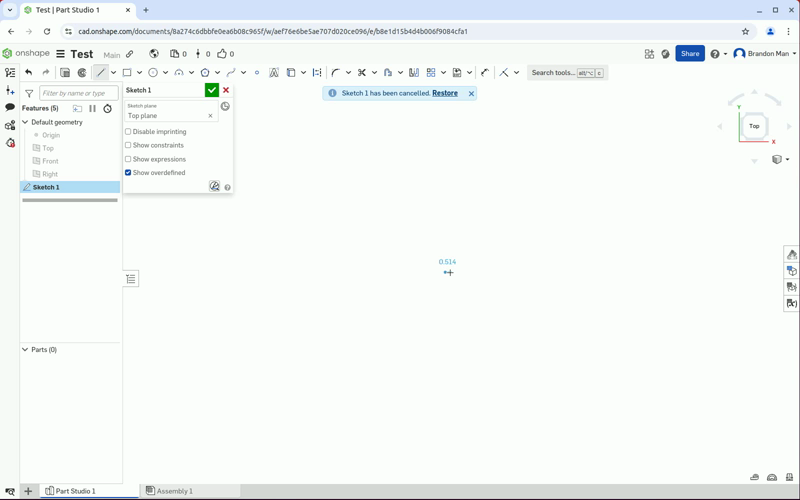
scroll(6)
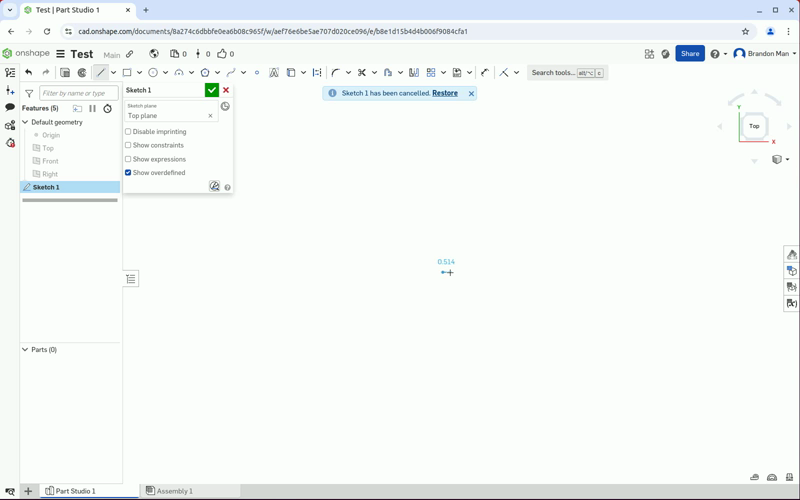
scroll(6)
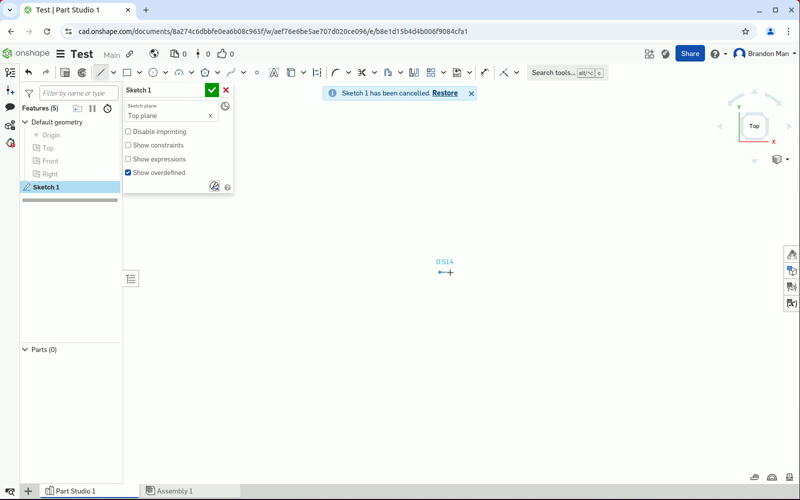
scroll(6)
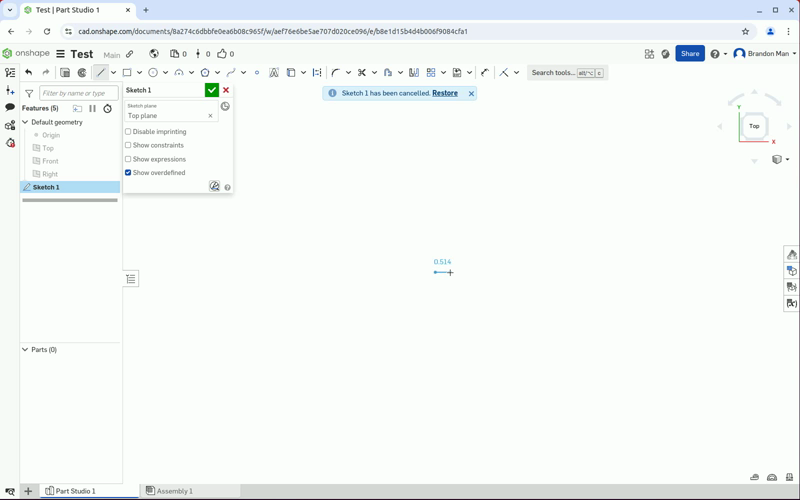
scroll(6)
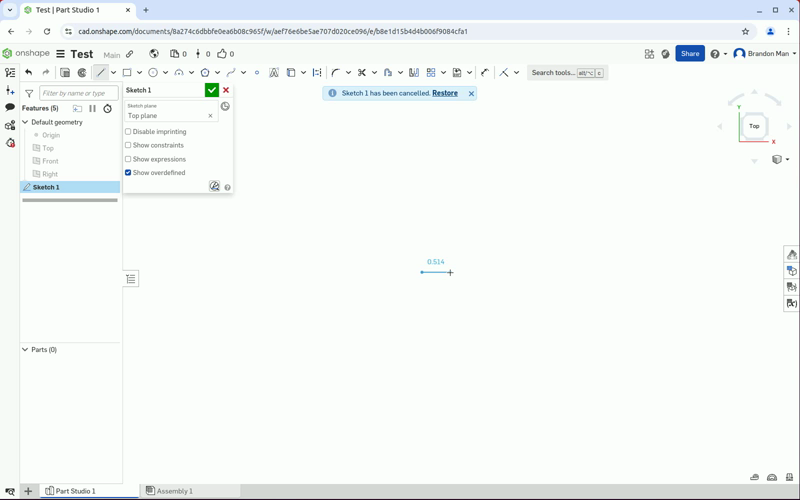
click(450, 272)
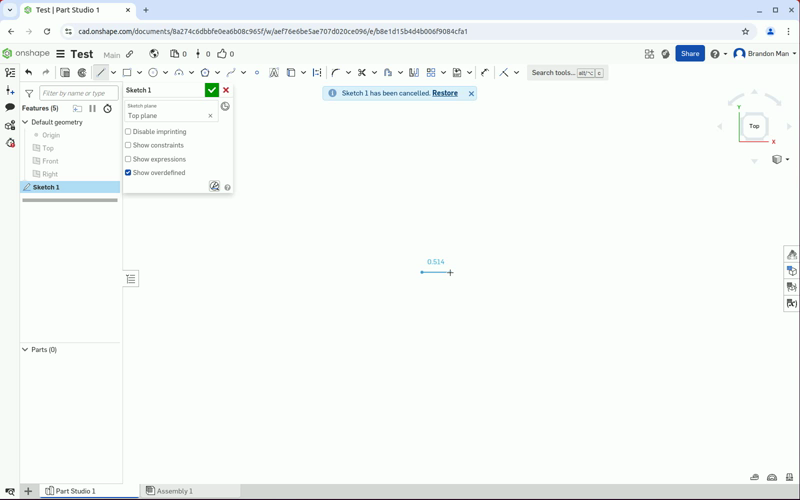
scroll(-6)
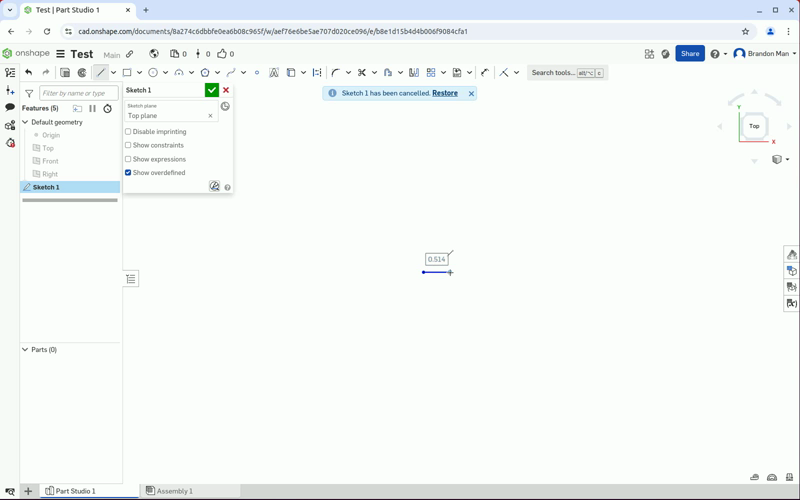
scroll(-6)
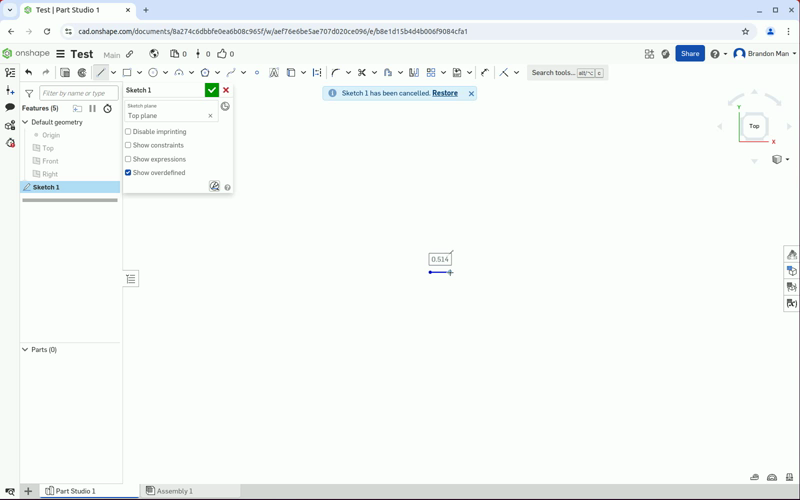
scroll(-6)
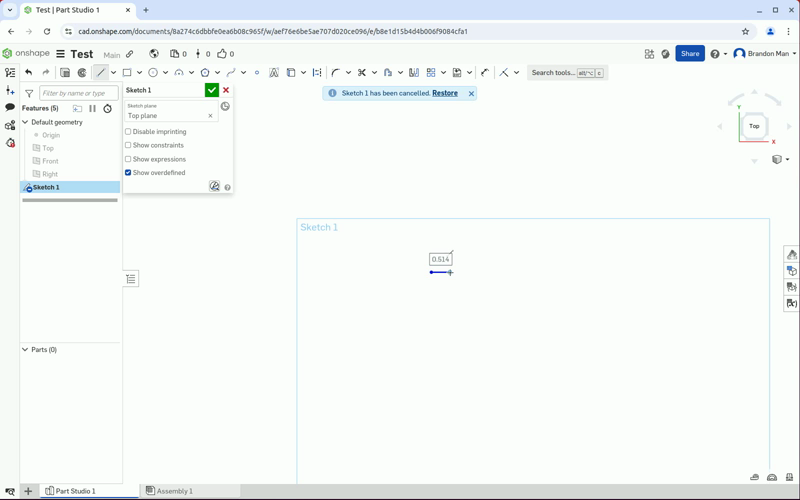
scroll(-6)
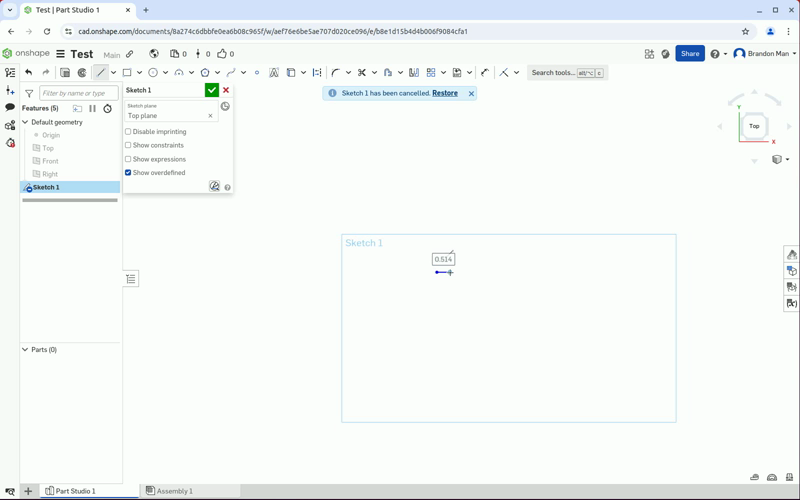
scroll(-6)
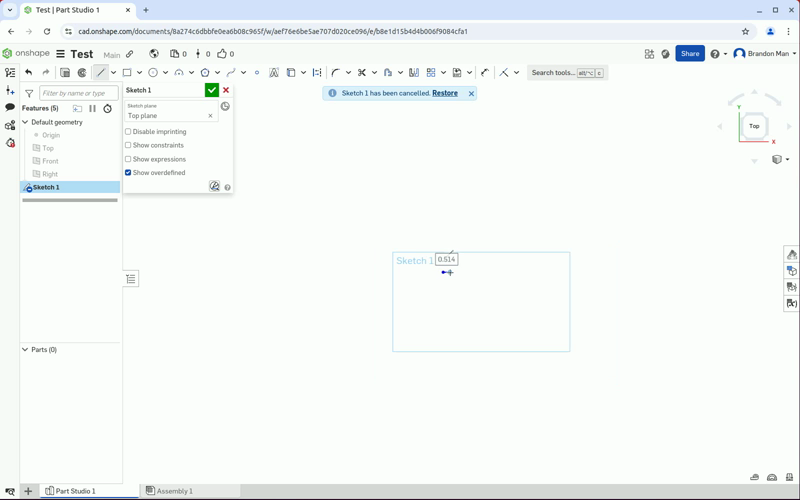
scroll(-6)
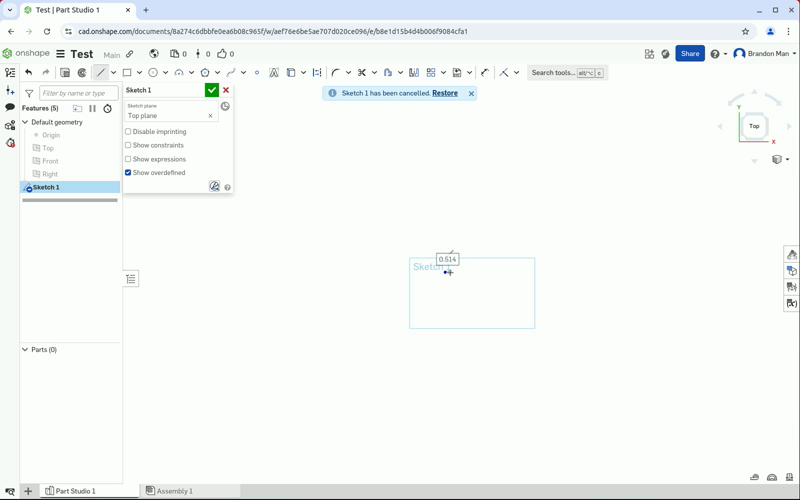
scroll(-6)
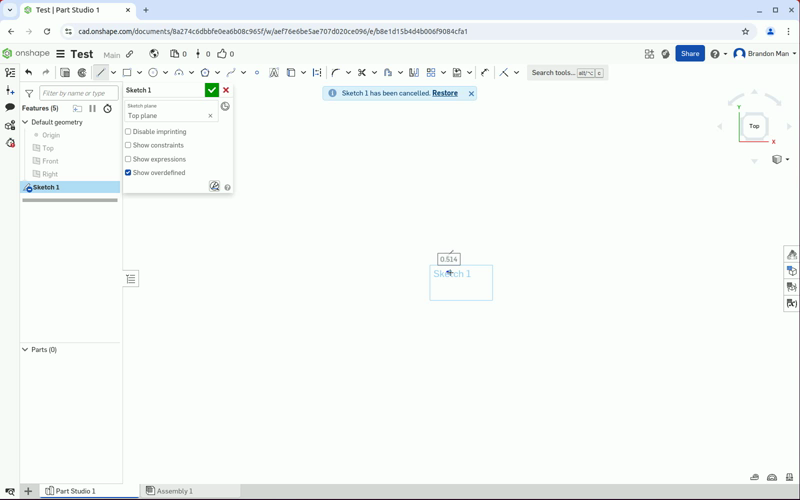
key_up(shift)
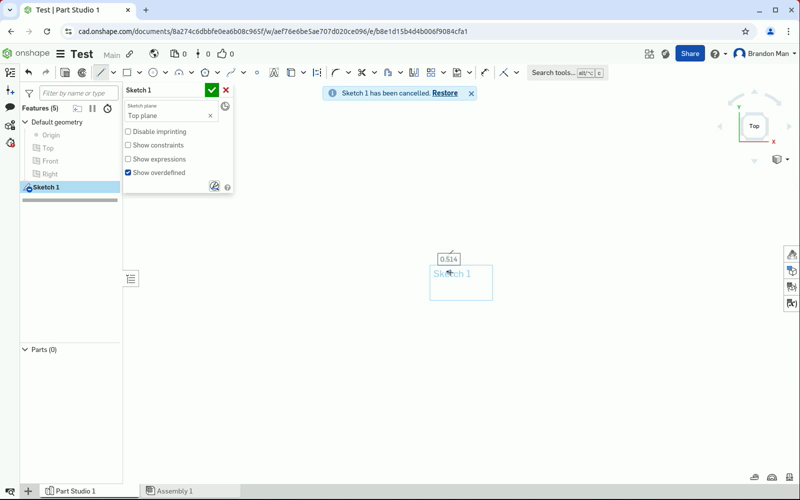
key_down(shift)
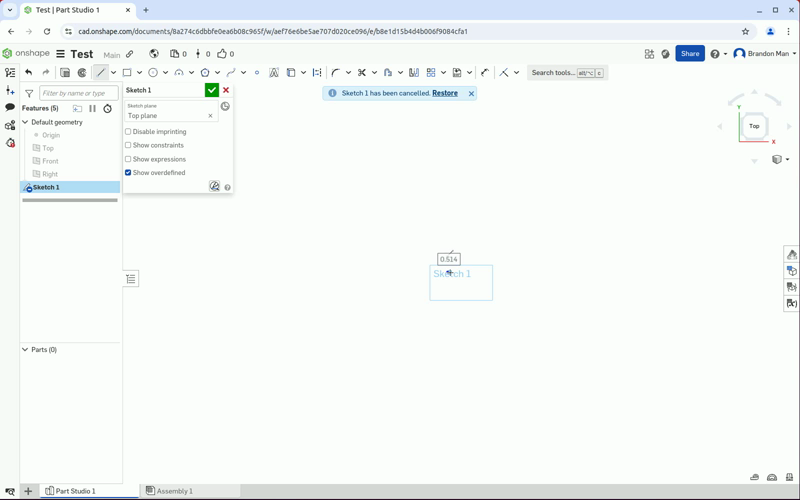
mouse_move(480, 272)
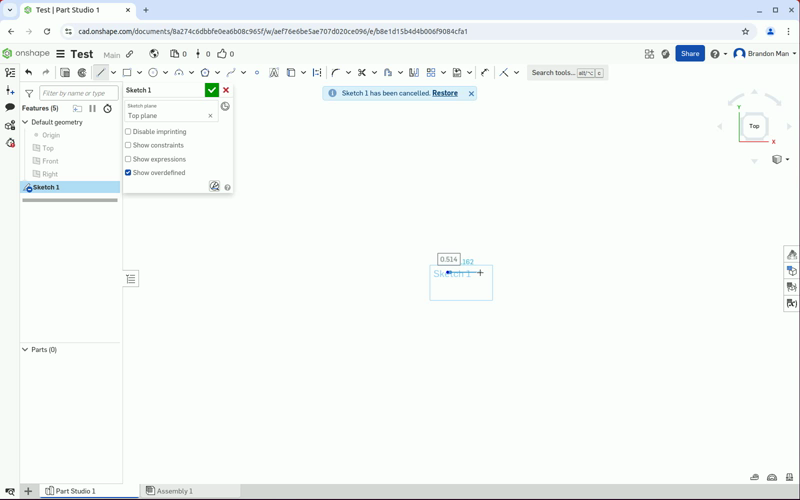
mouse_move(450, 267)
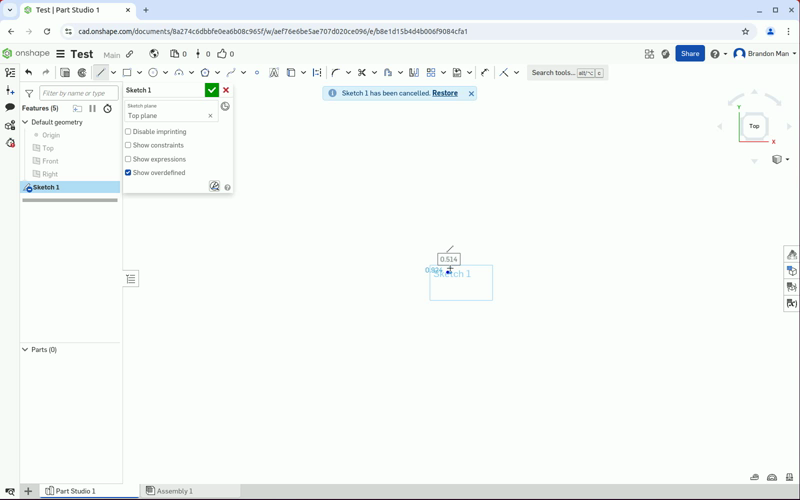
scroll(6)
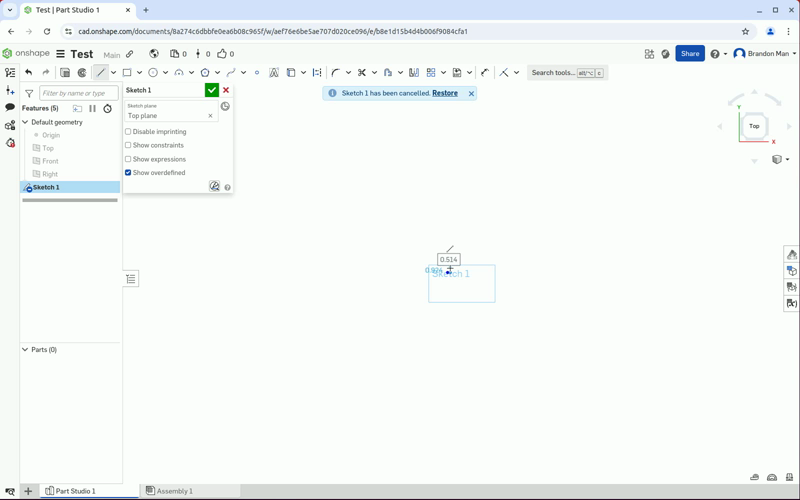
scroll(6)
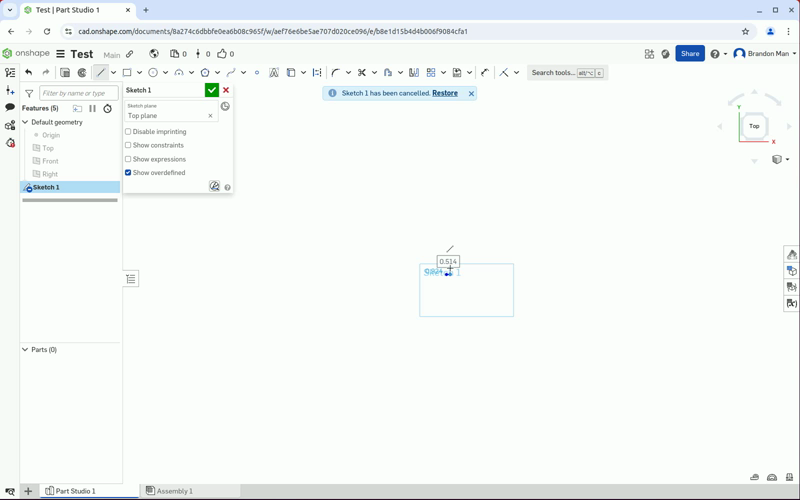
scroll(6)
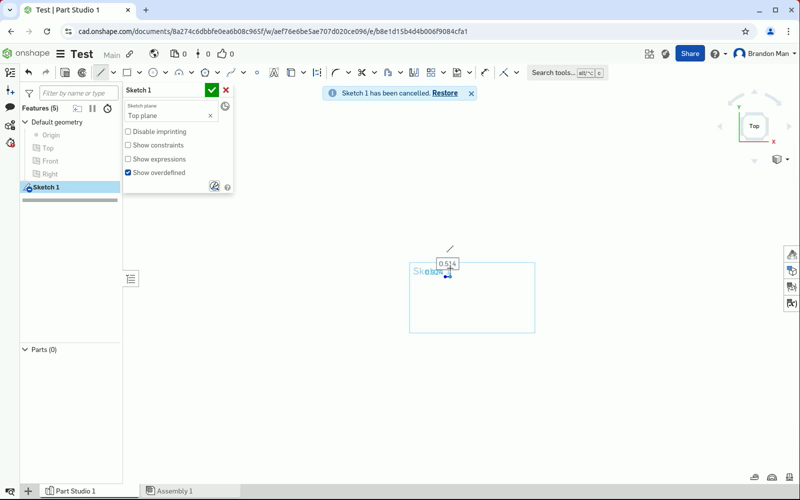
scroll(6)
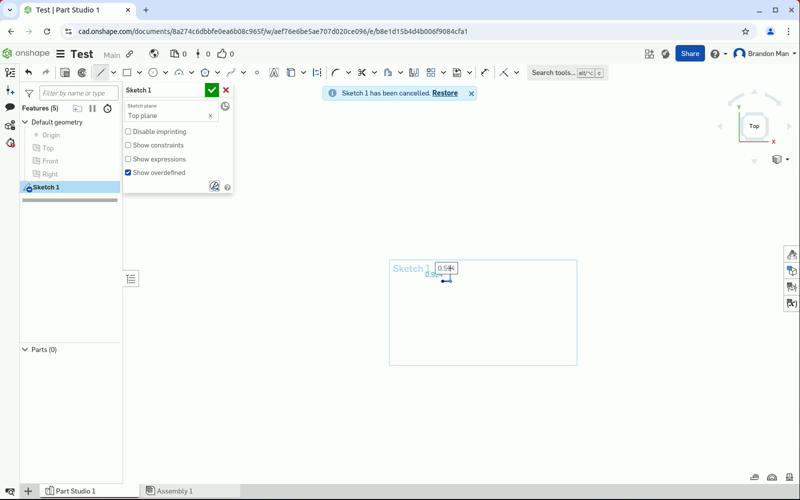
scroll(6)
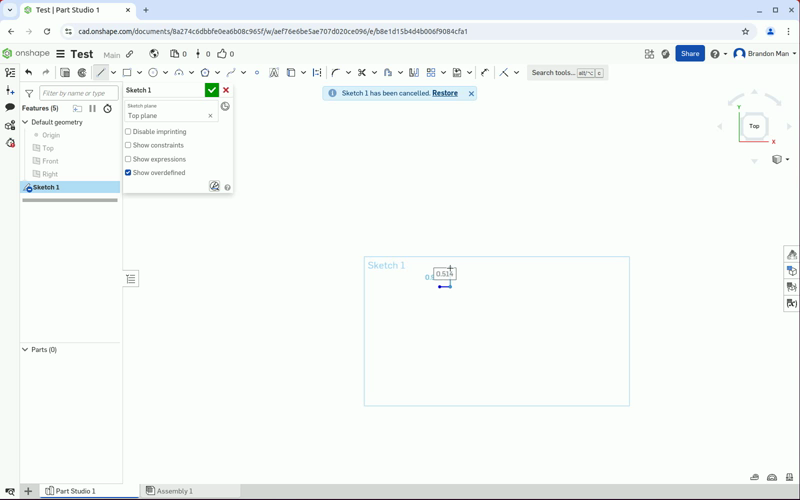
scroll(6)
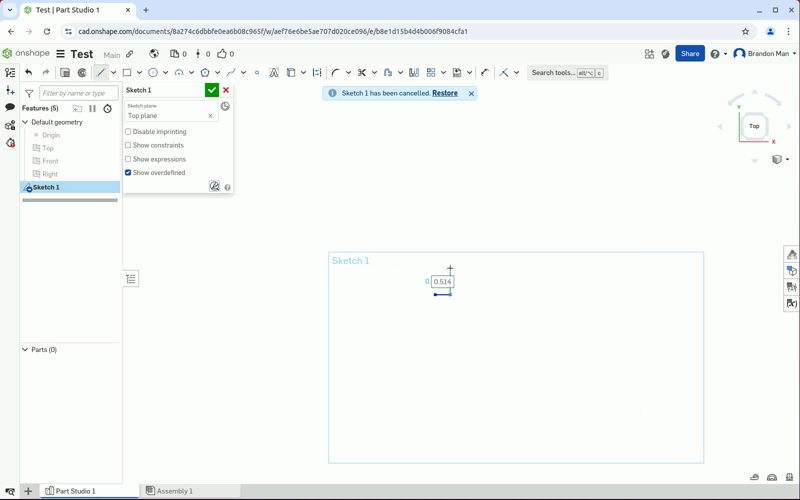
scroll(6)
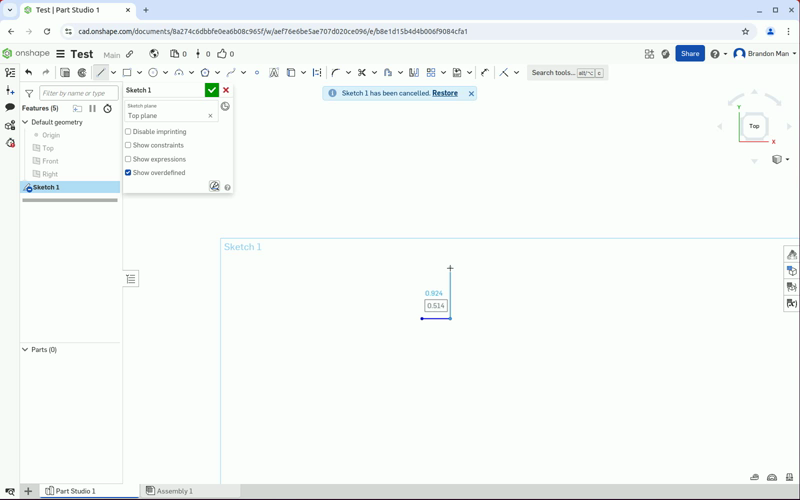
click(450, 267)
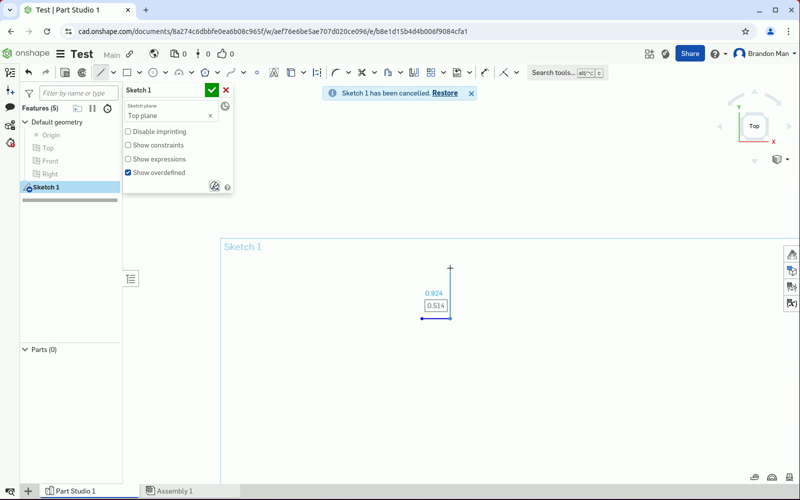
scroll(-6)
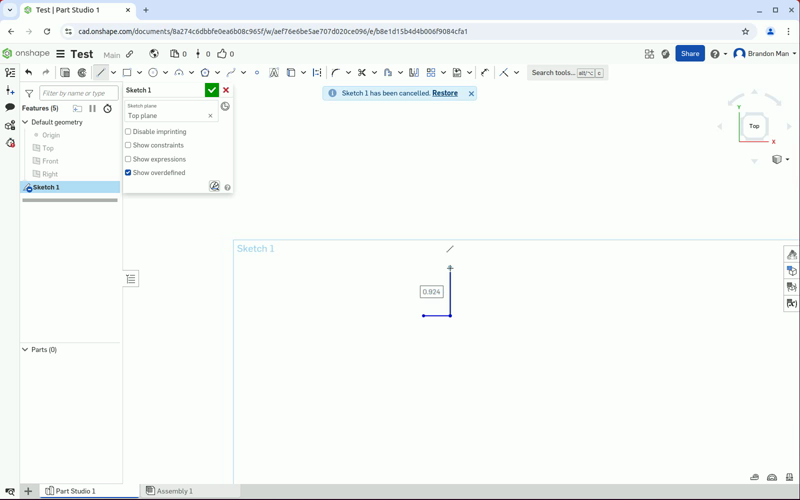
scroll(-6)
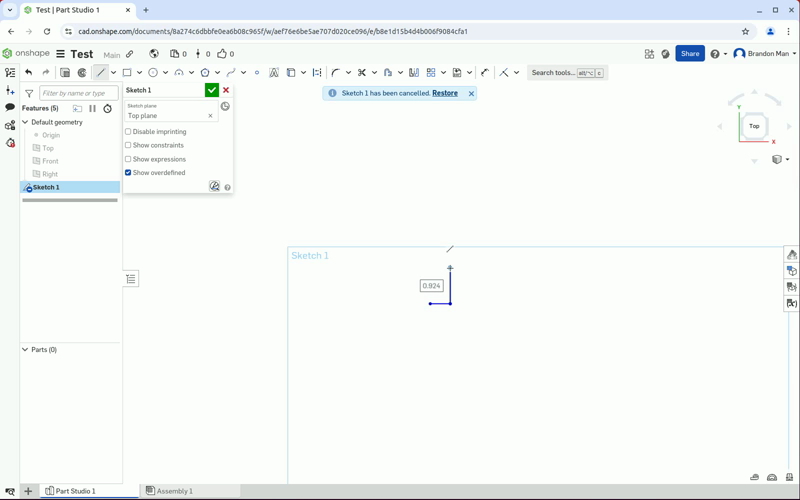
scroll(-6)
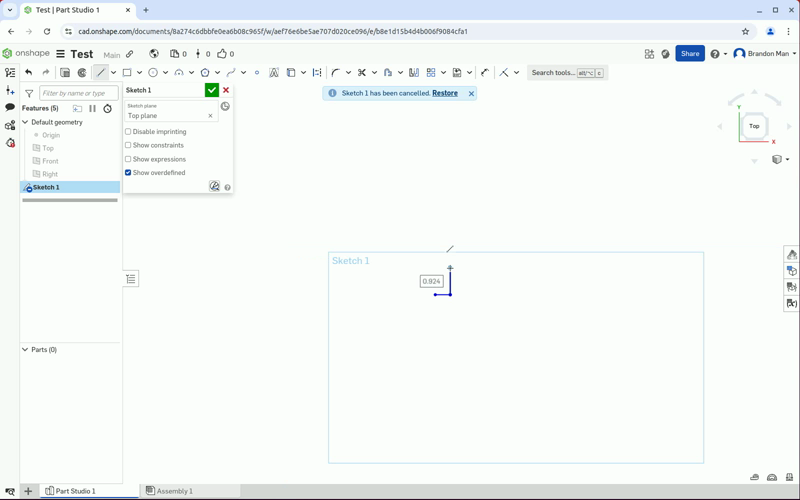
scroll(-6)
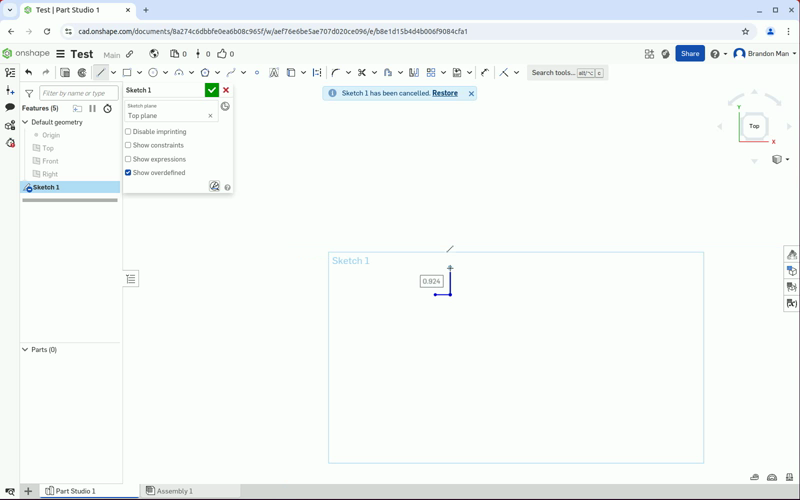
scroll(-6)
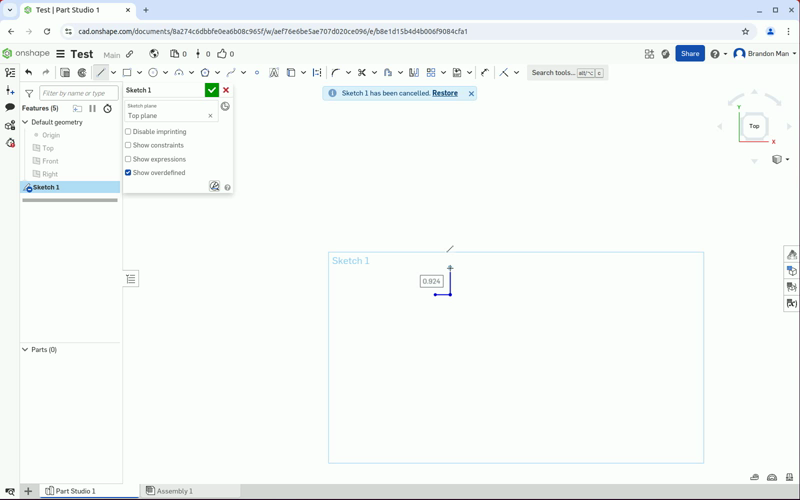
scroll(-6)
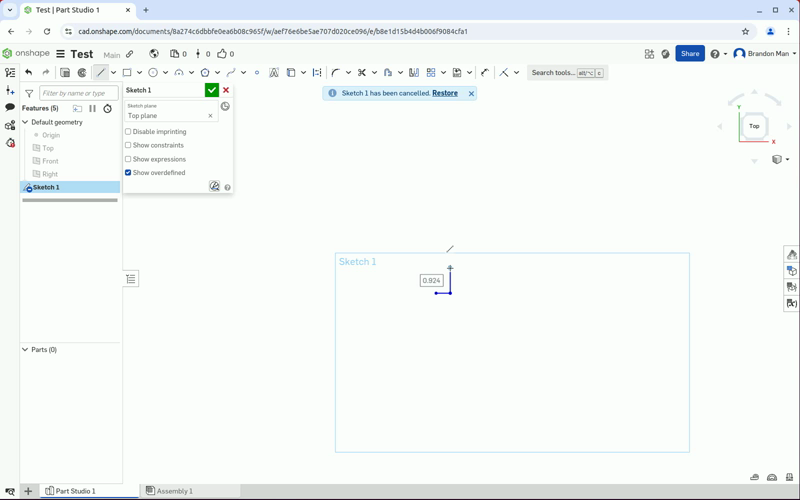
scroll(-6)
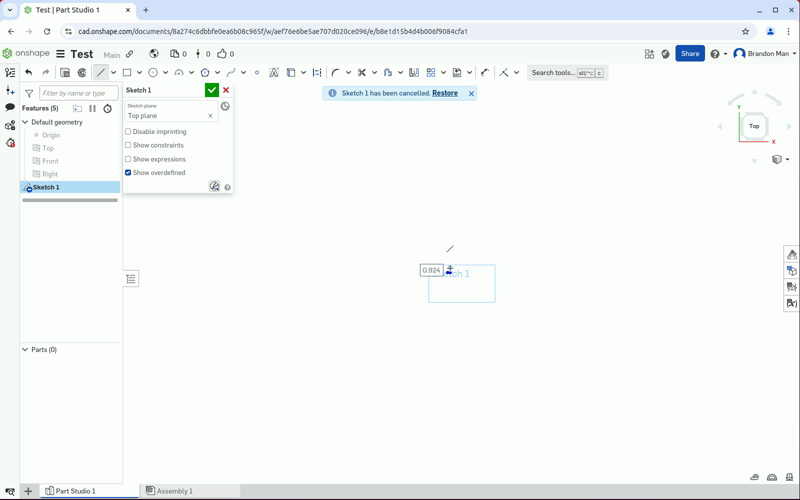
key_up(shift)
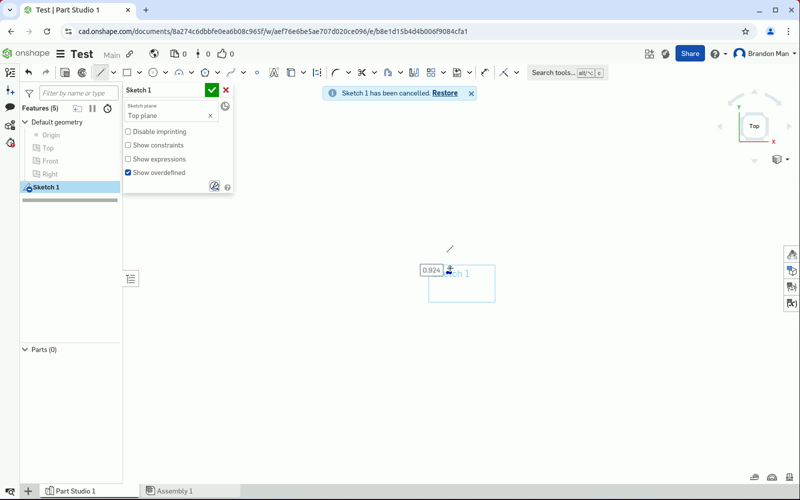
key_down(shift)
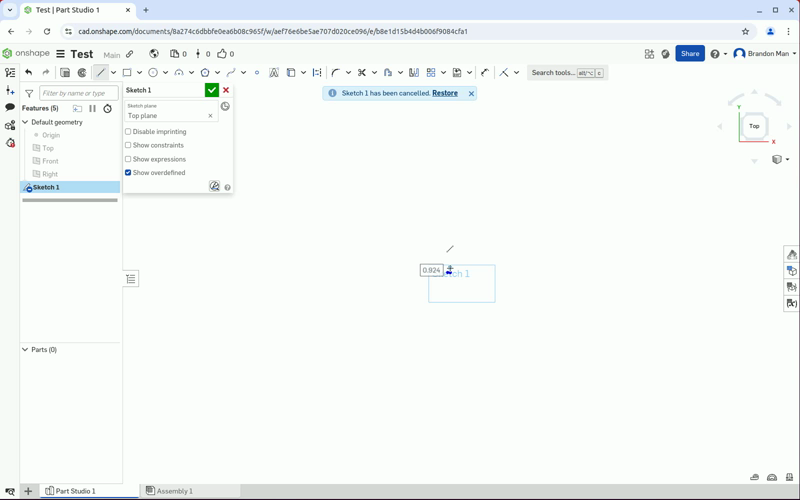
mouse_move(480, 267)
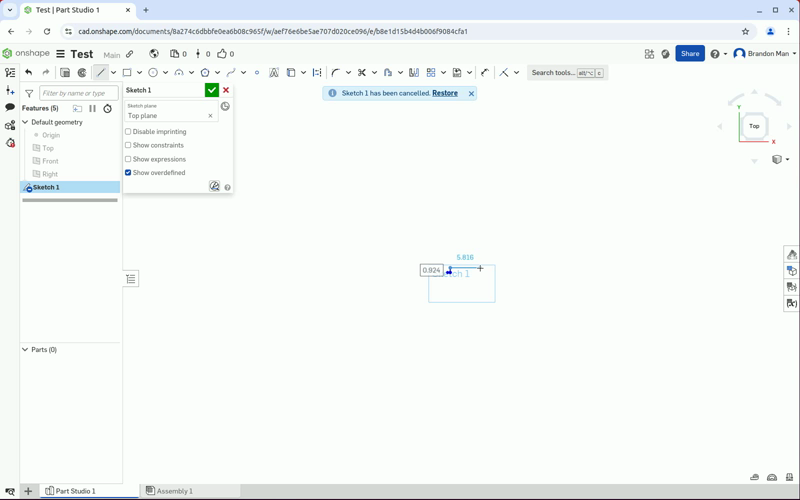
mouse_move(447, 267)
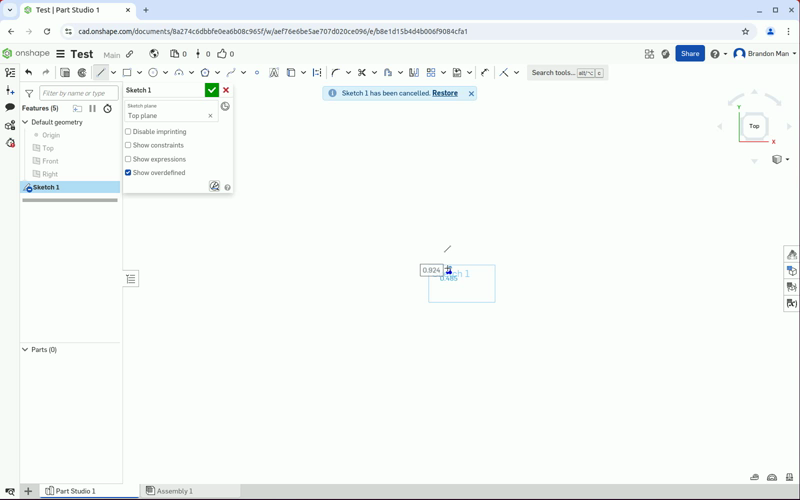
scroll(6)
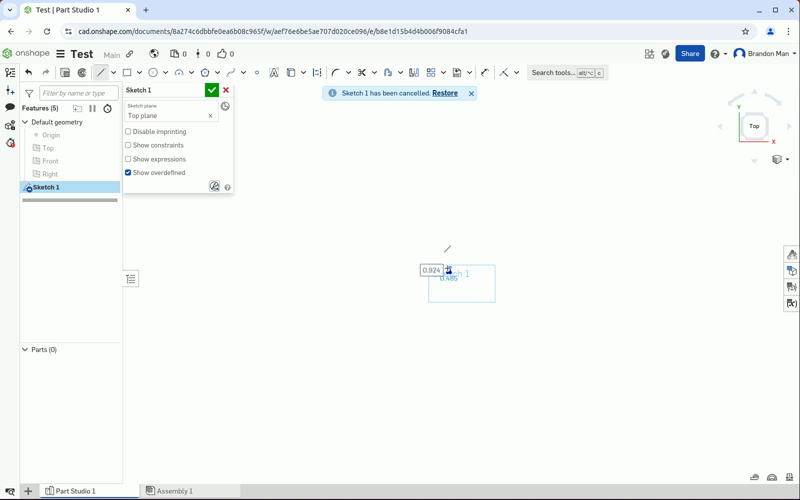
scroll(6)
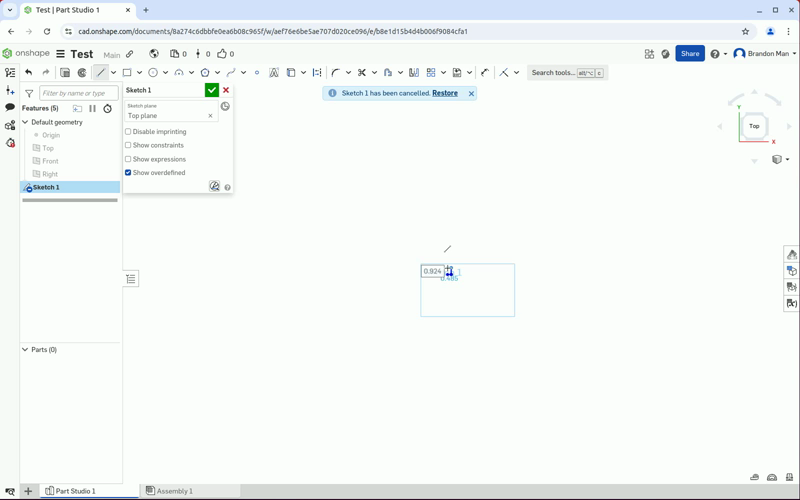
scroll(6)
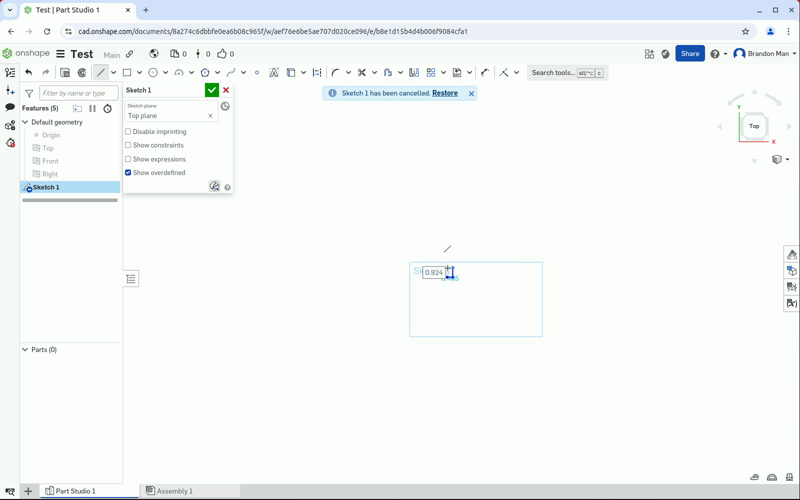
scroll(6)
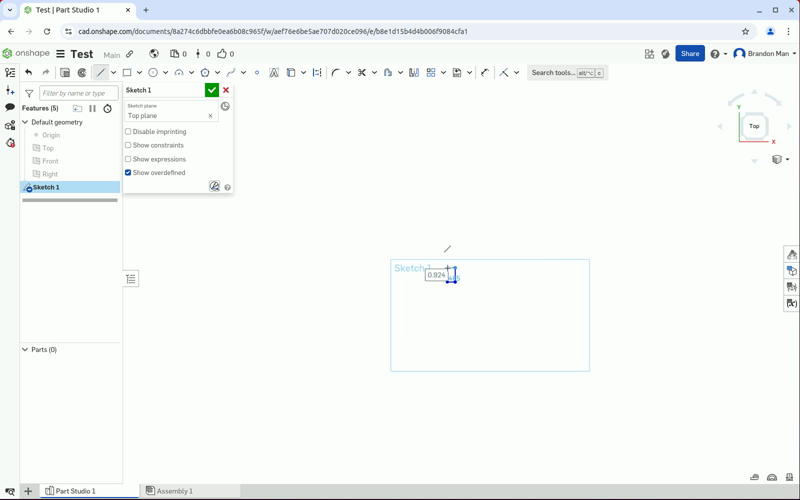
scroll(6)
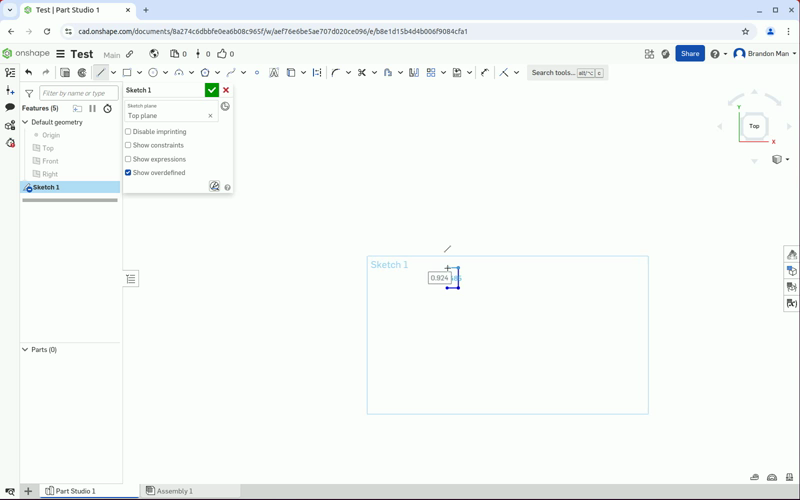
scroll(6)
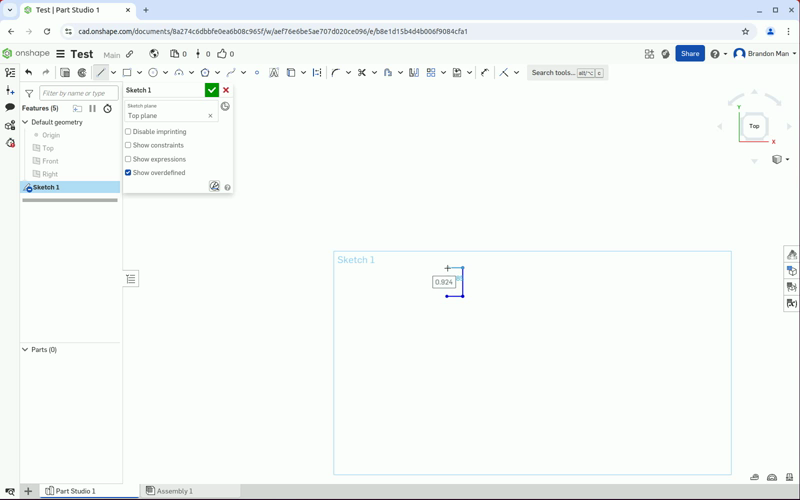
scroll(6)
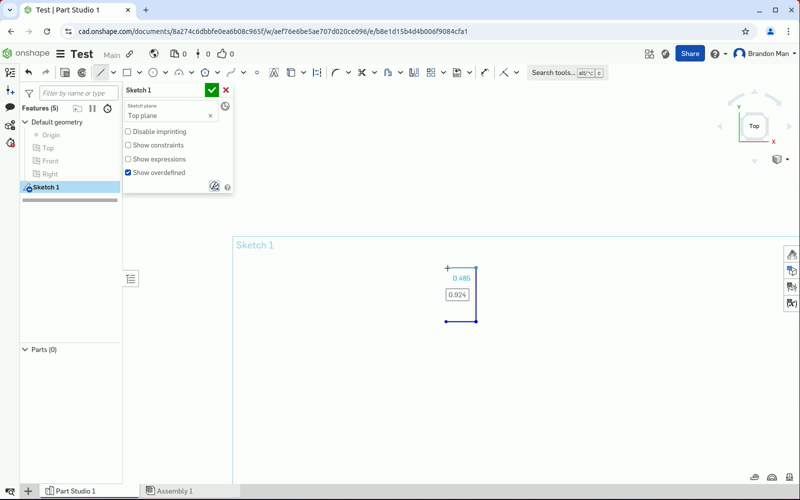
click(447, 267)
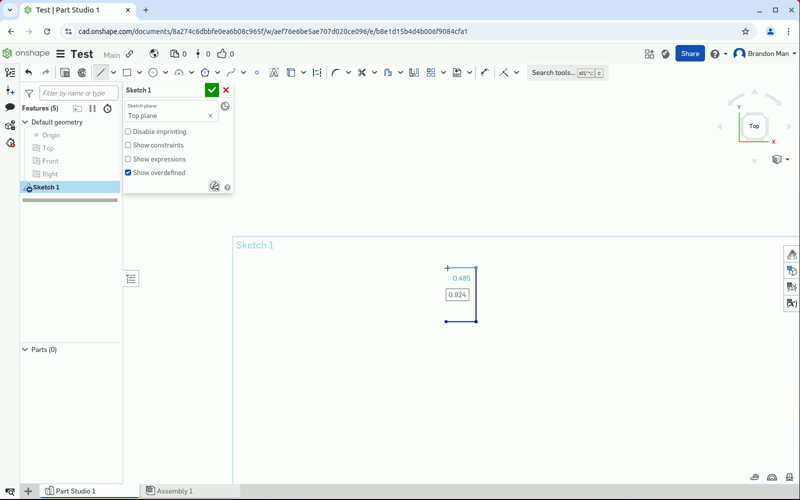
scroll(-6)
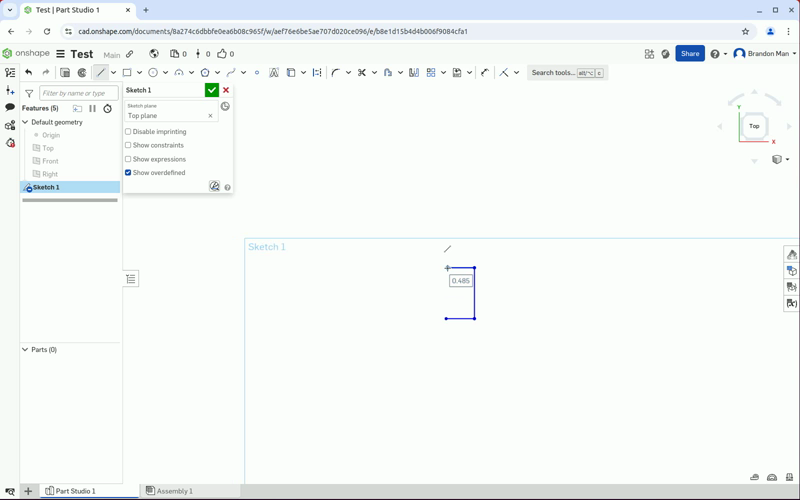
scroll(-6)
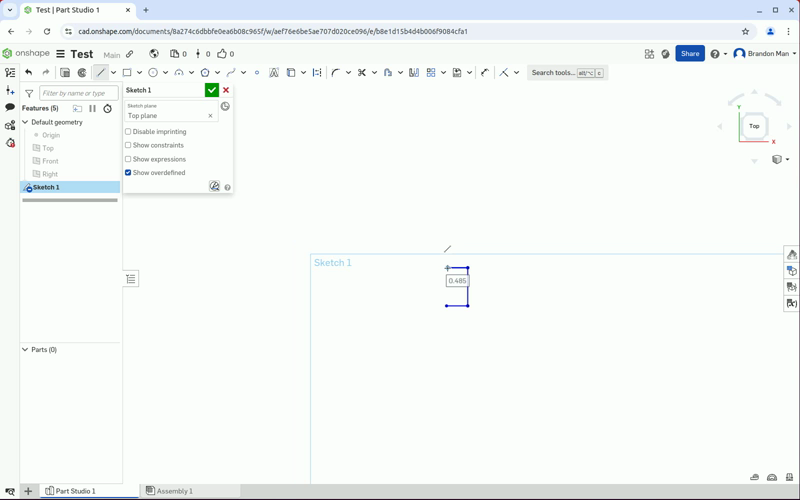
scroll(-6)
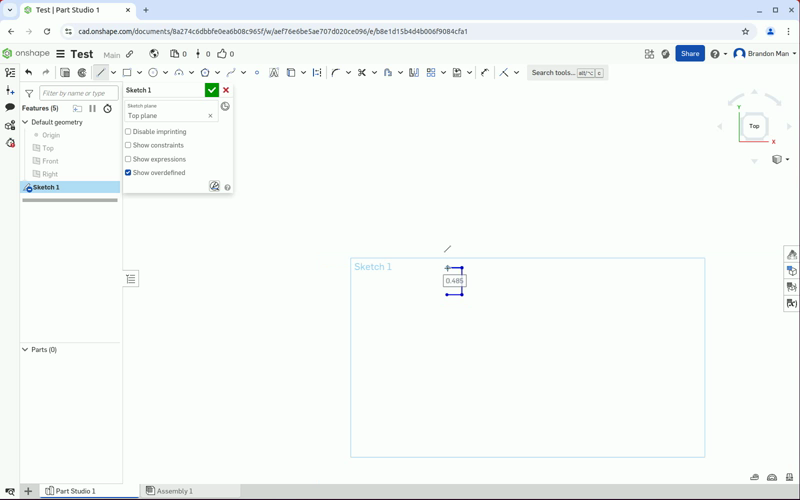
scroll(-6)
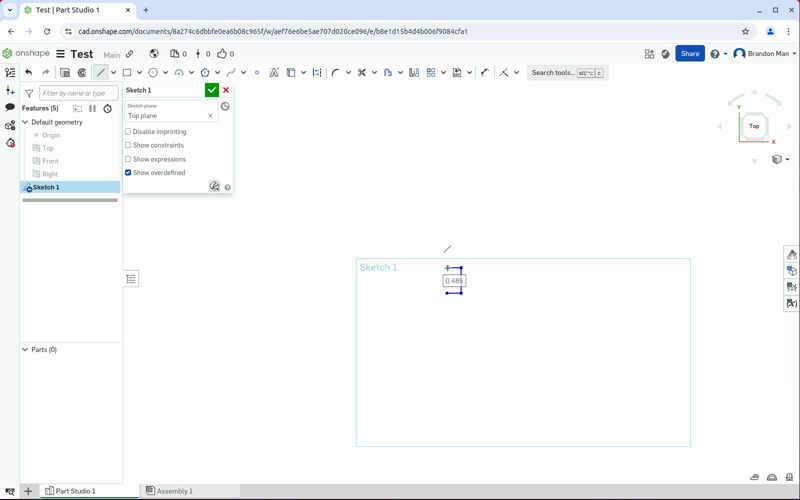
scroll(-6)
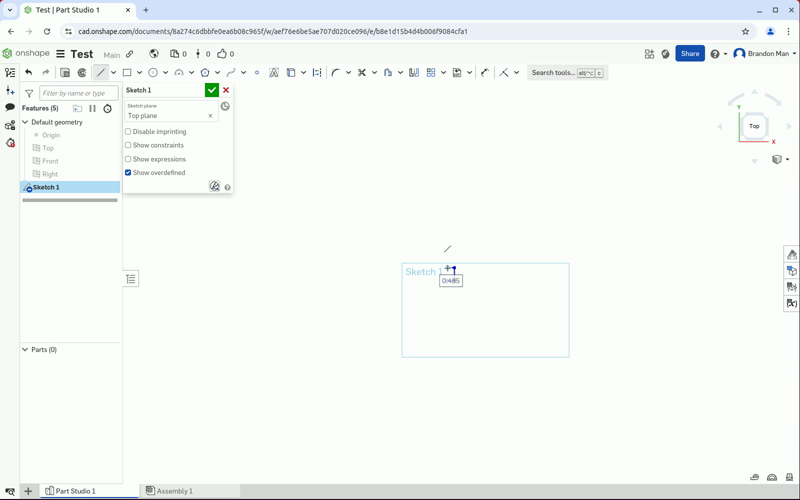
scroll(-6)
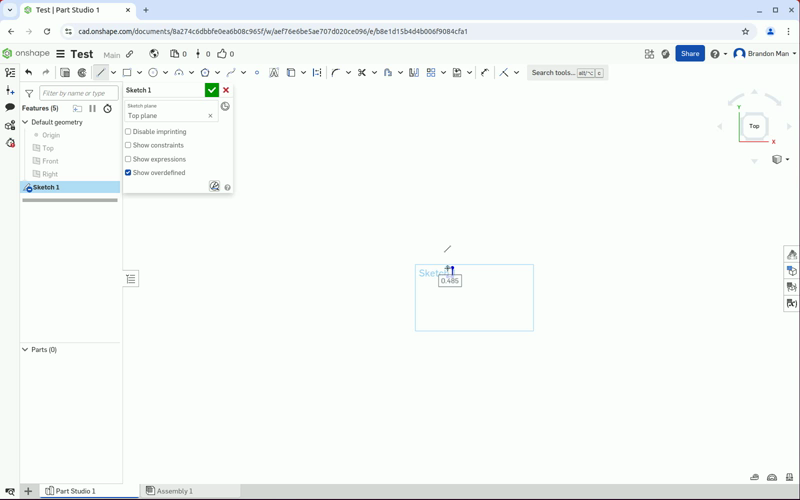
scroll(-6)
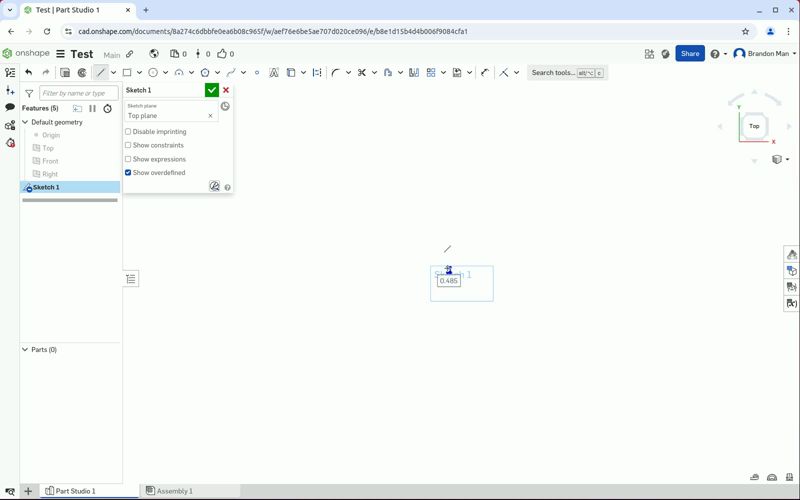
key_up(shift)
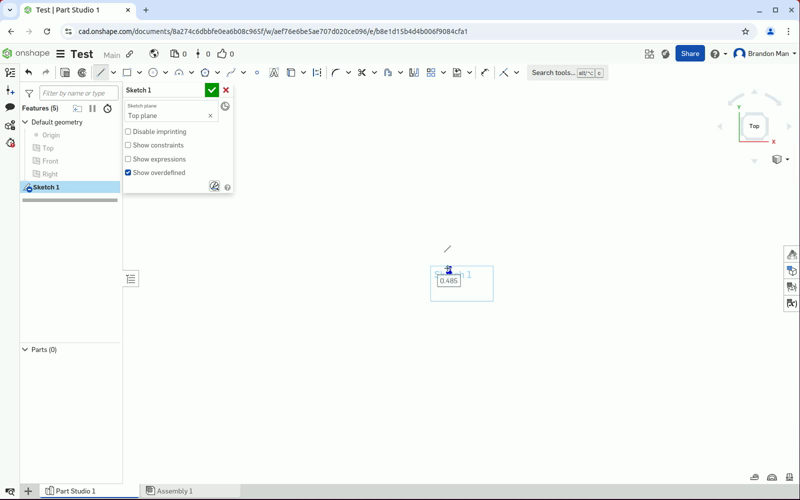
mouse_move(477, 267)
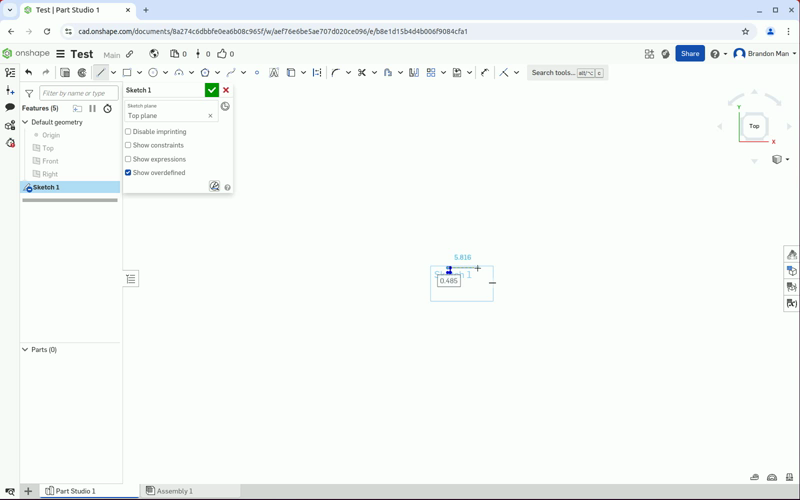
key_down(shift)
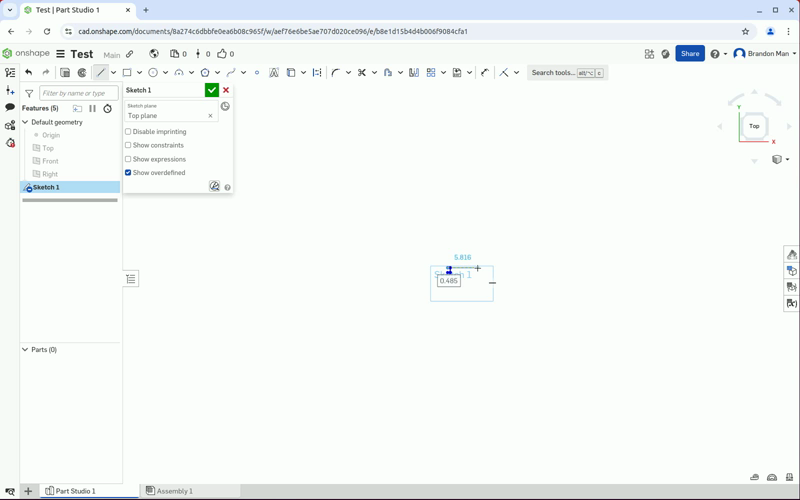
mouse_move(447, 272)
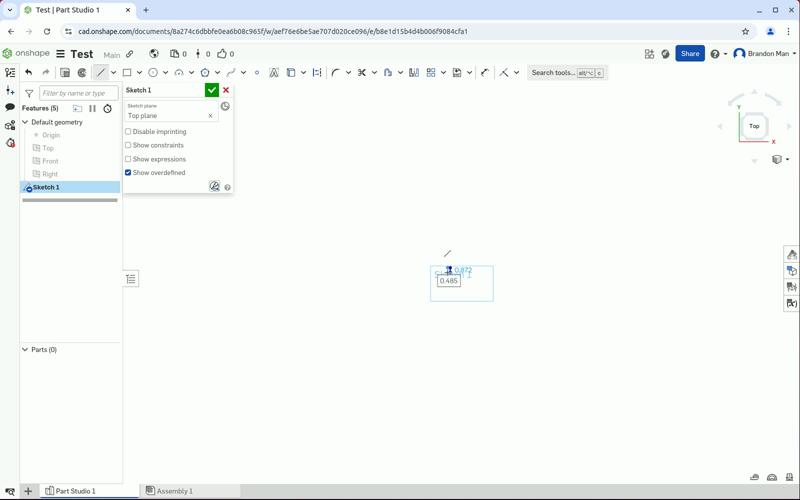
scroll(6)
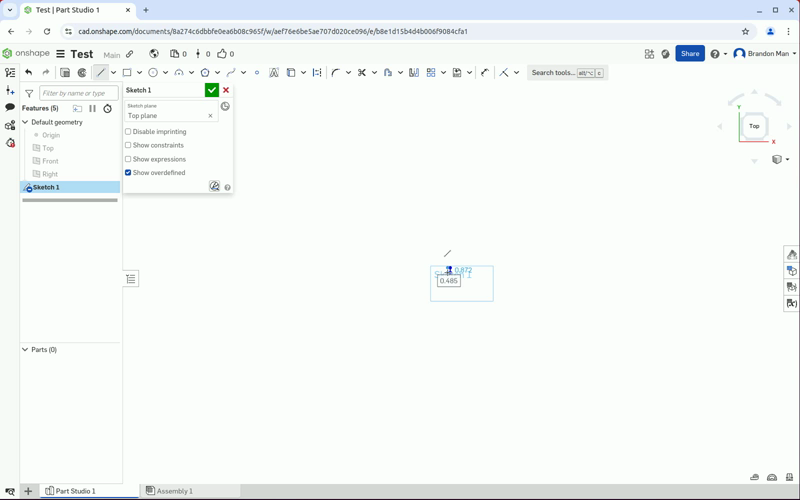
scroll(6)
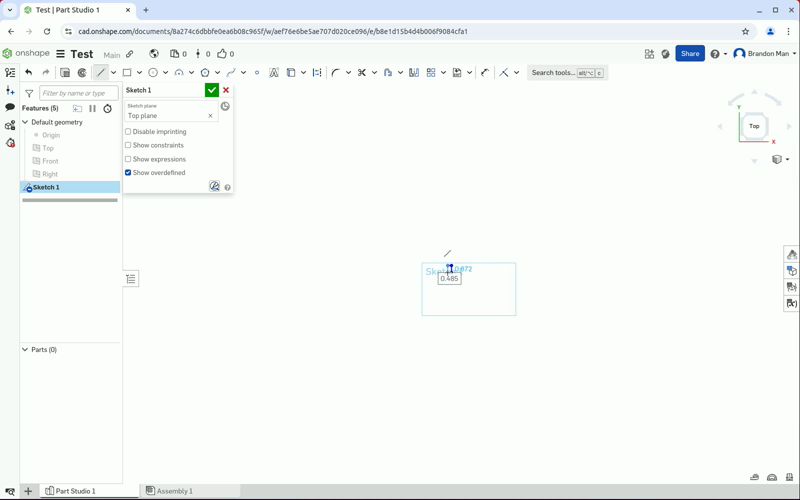
scroll(6)
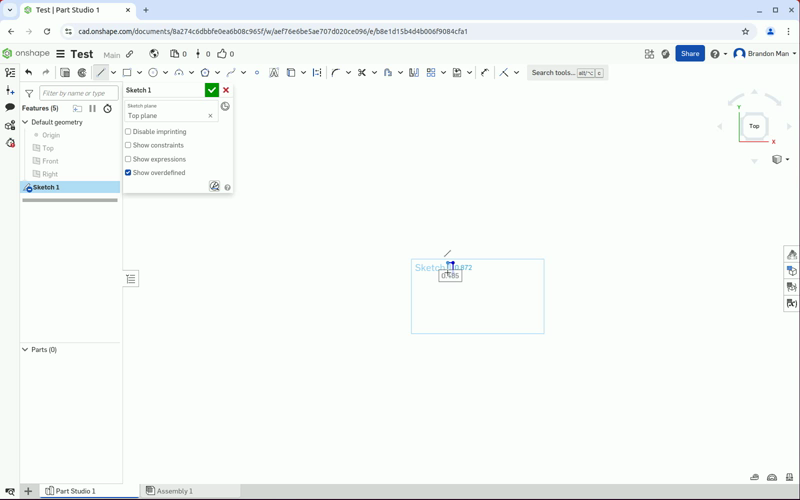
scroll(6)
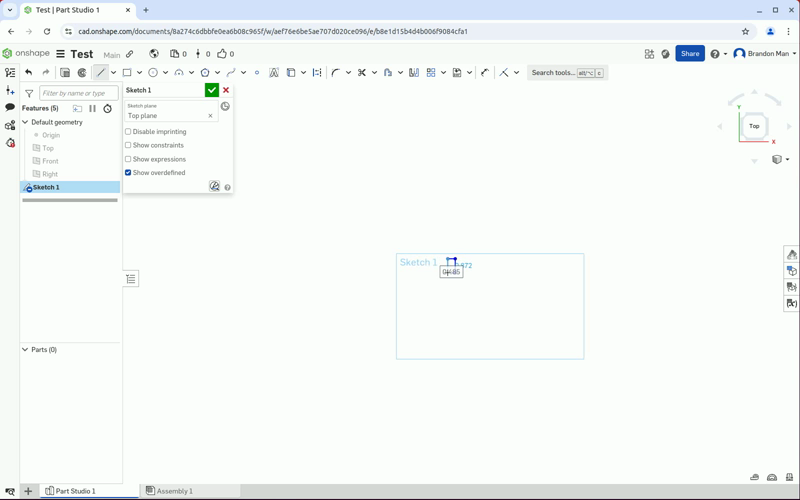
scroll(6)
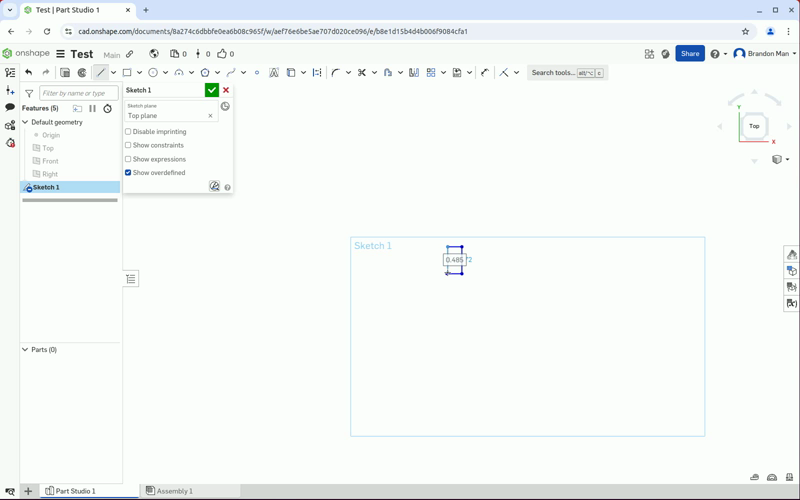
scroll(6)
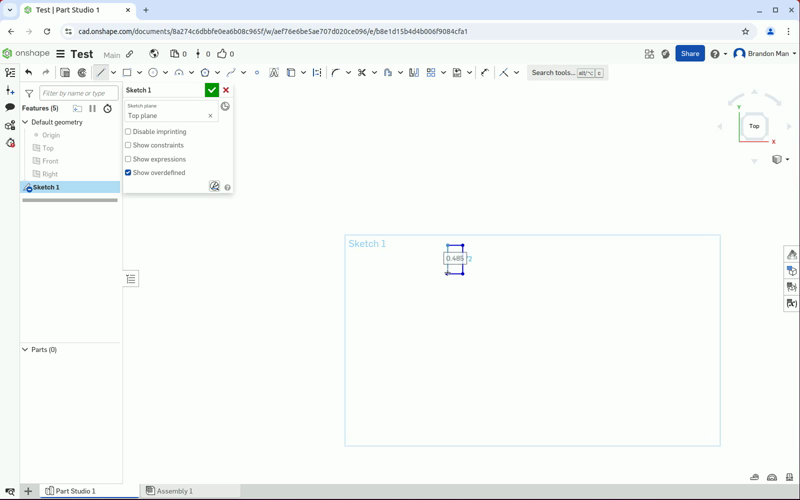
scroll(6)
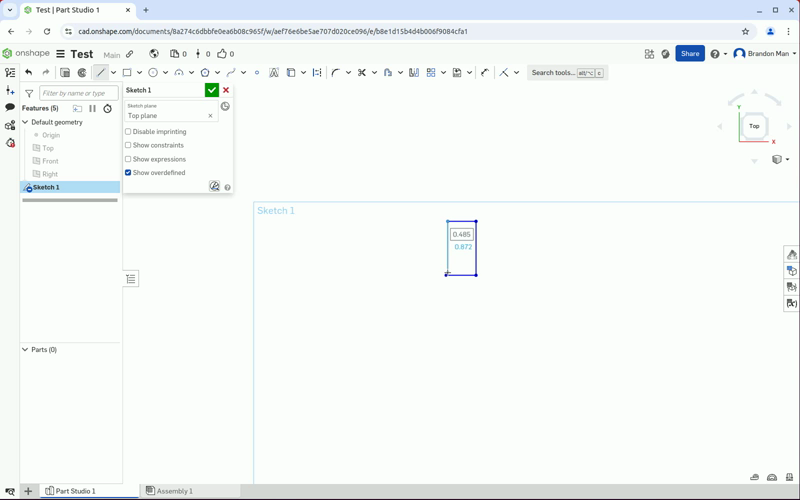
key_up(shift)
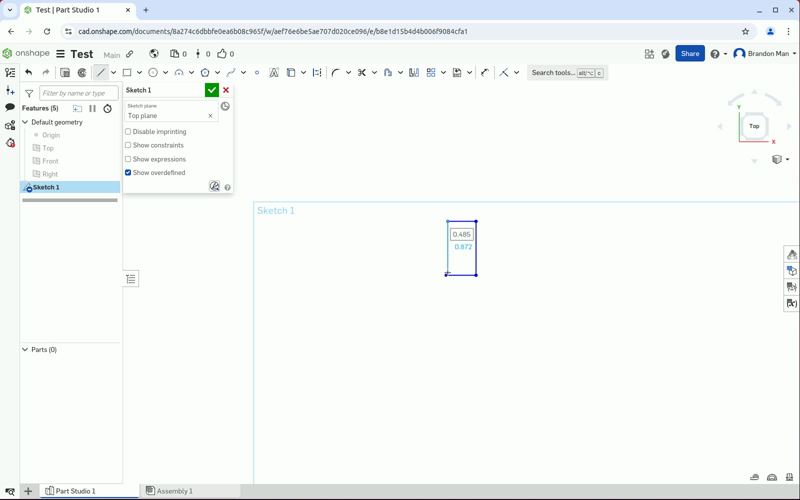
click(447, 272)
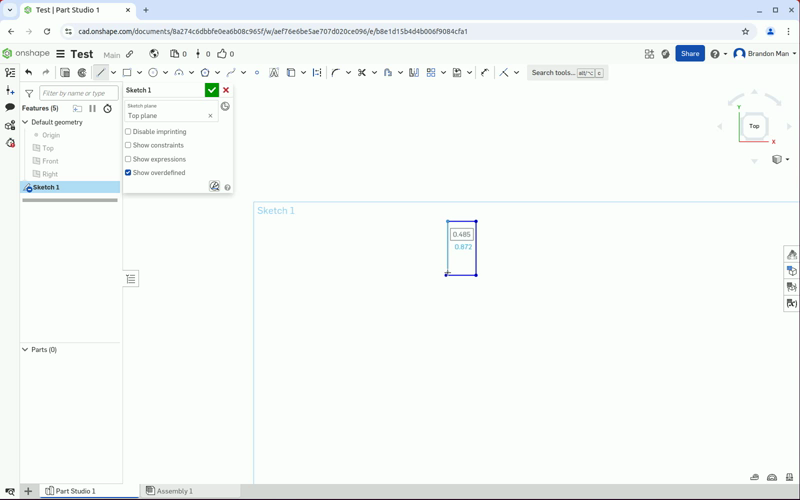
scroll(-6)
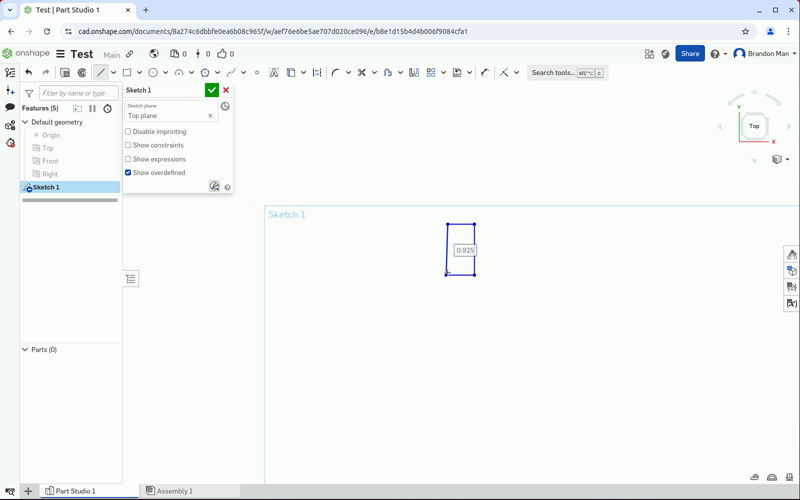
scroll(-6)
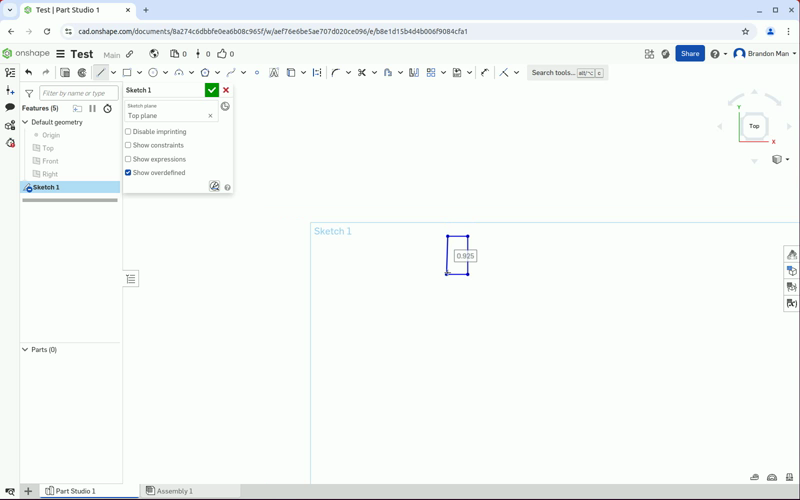
scroll(-6)
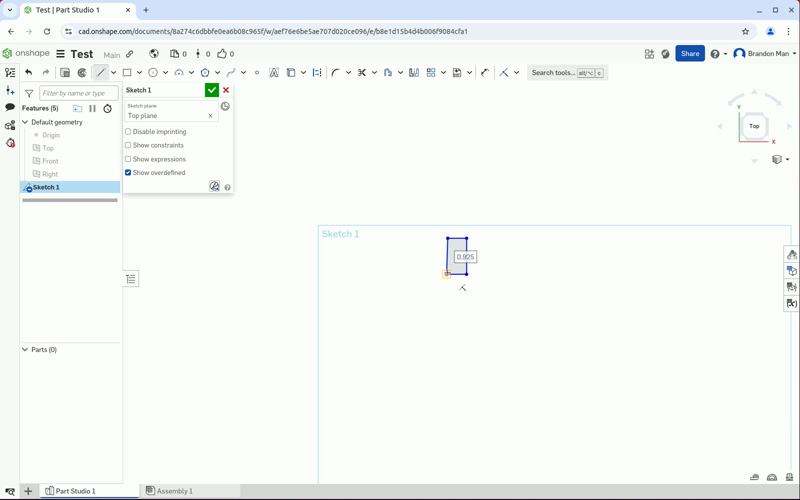
scroll(-6)
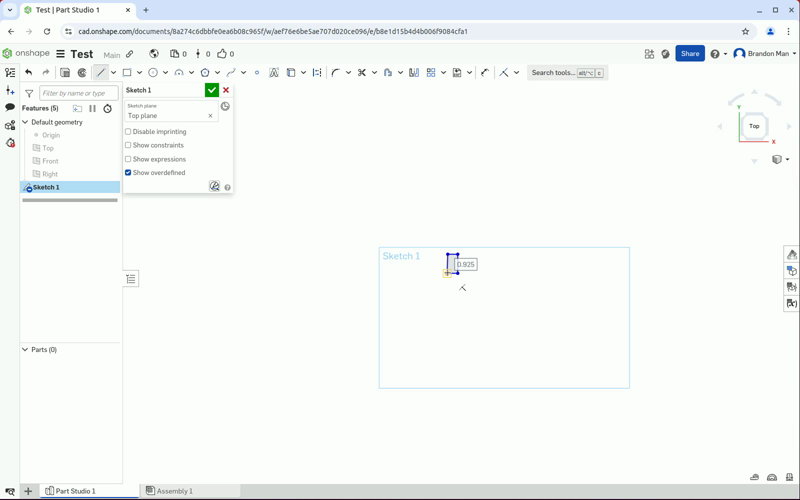
scroll(-6)
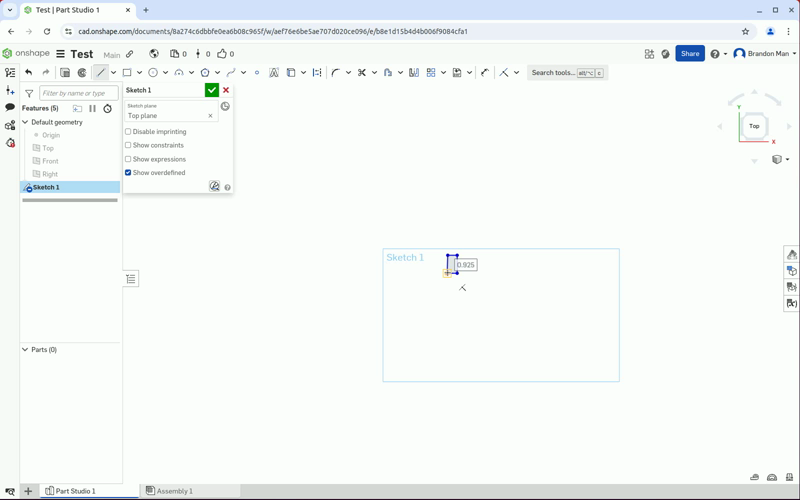
scroll(-6)
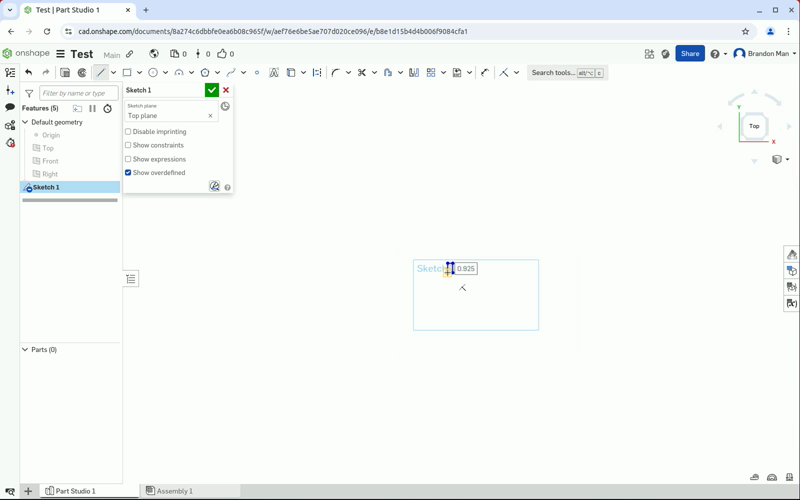
scroll(-6)
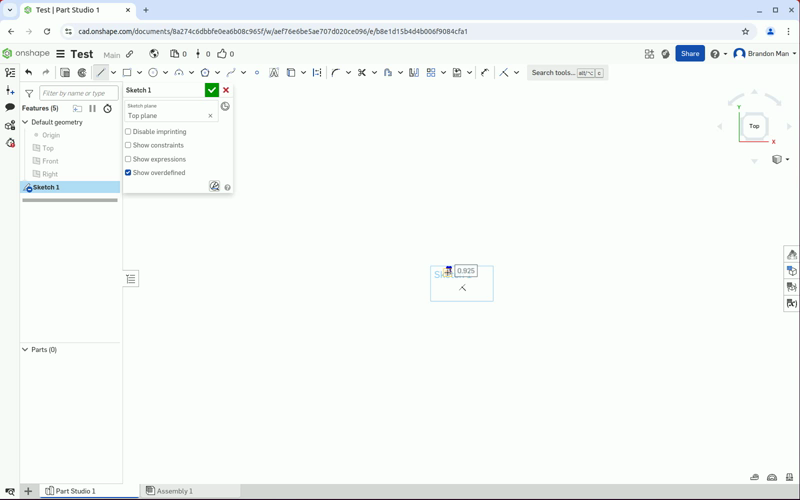
key(esc)
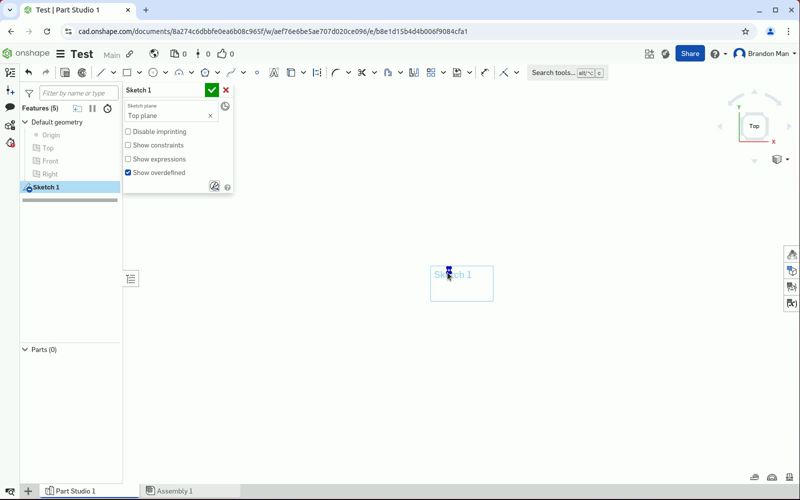
mouse_move(447, 269)
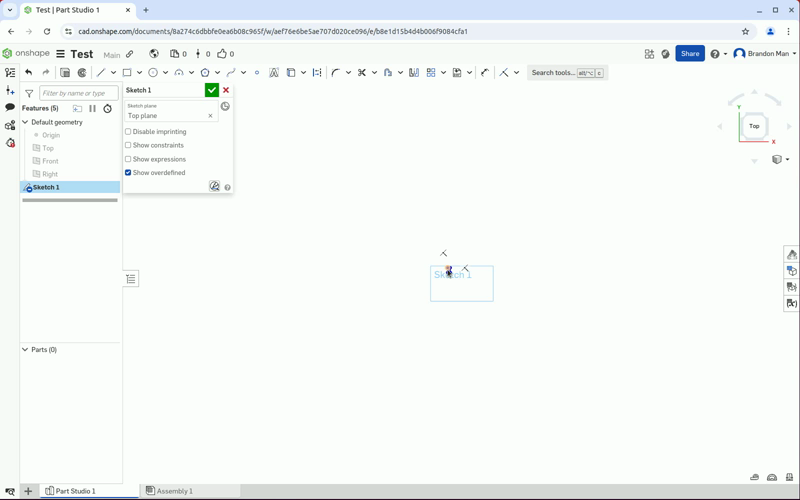
scroll(6)
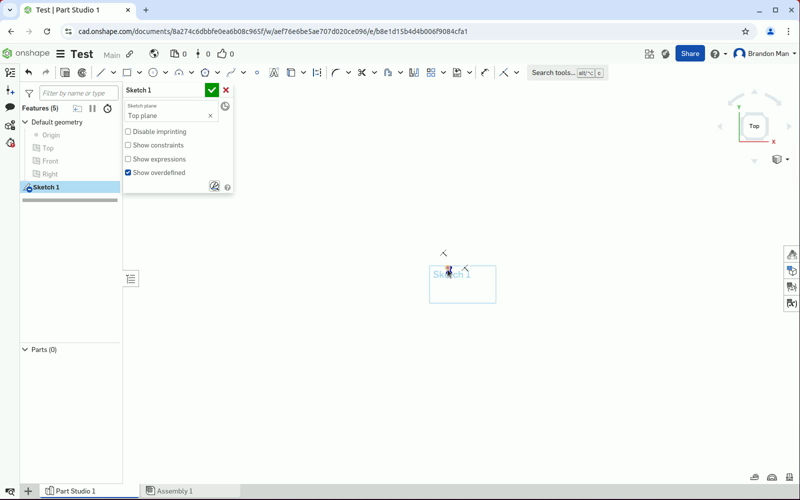
scroll(6)
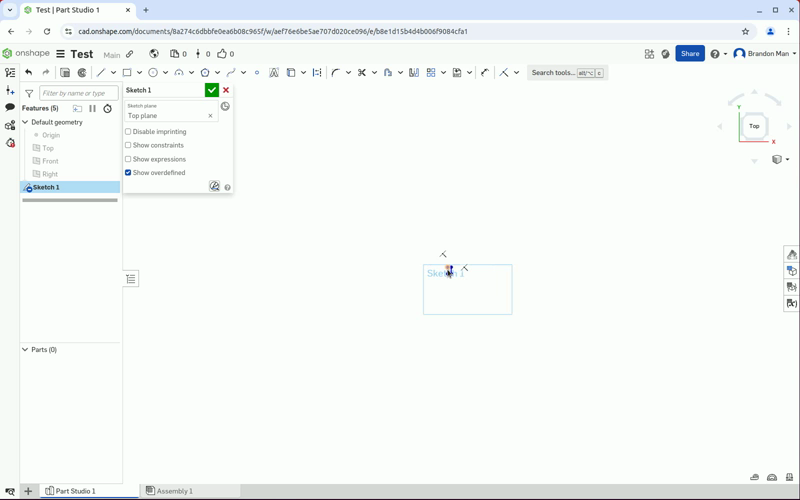
scroll(6)
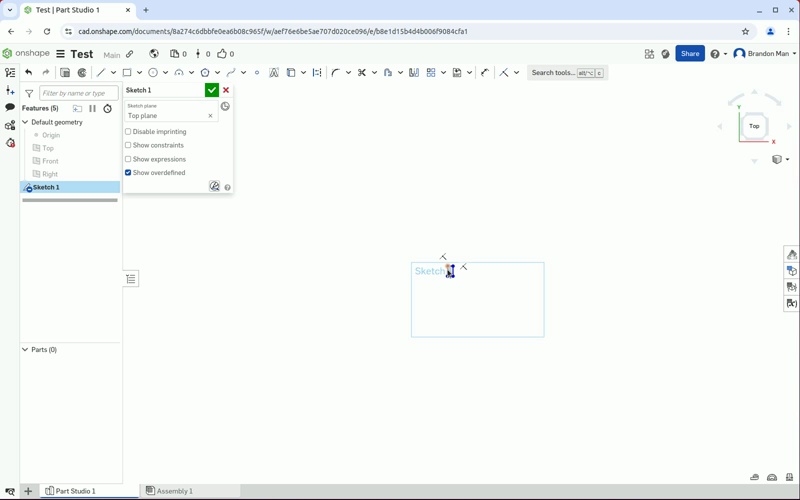
scroll(6)
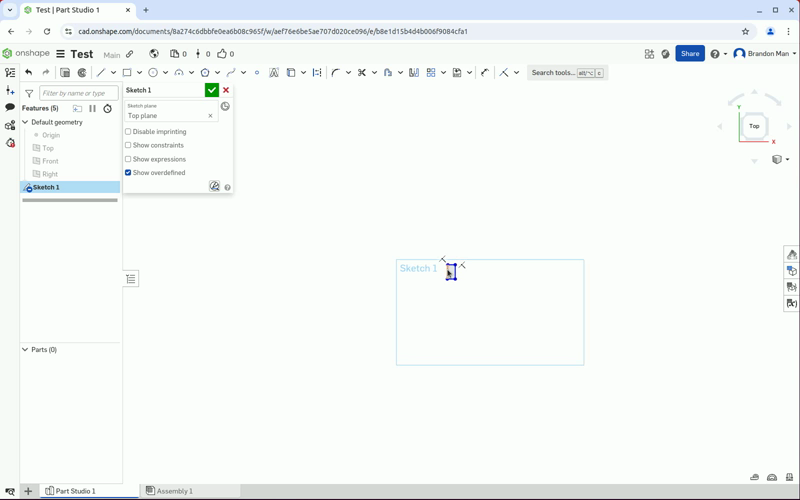
scroll(6)
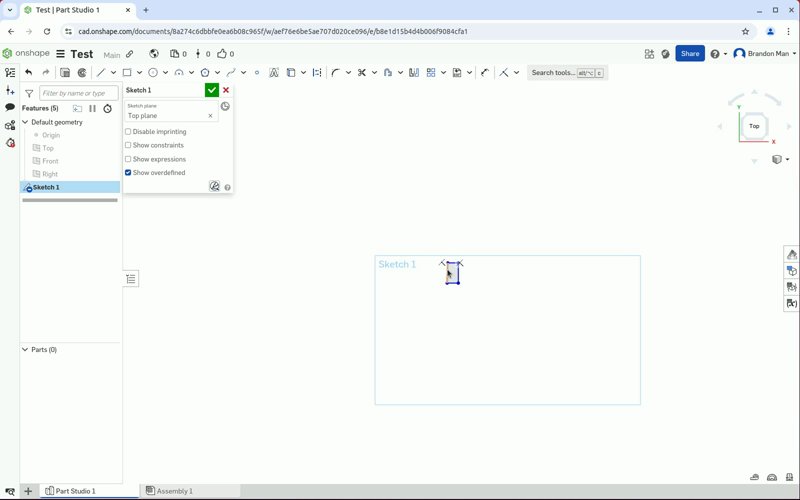
scroll(6)
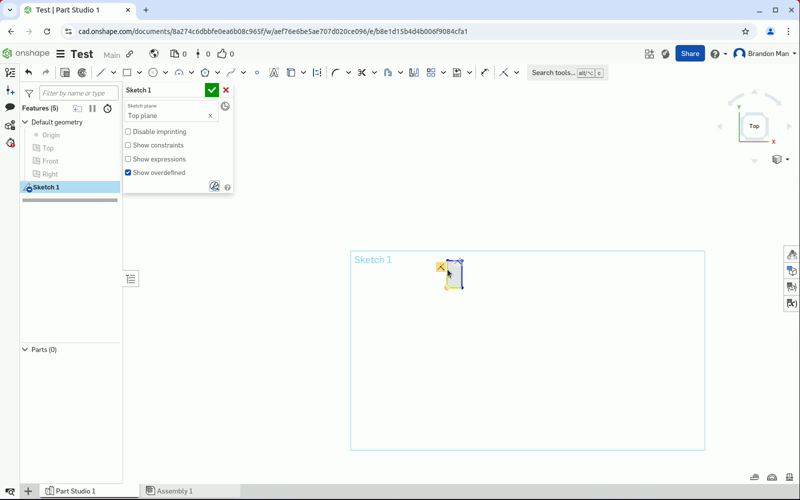
scroll(6)
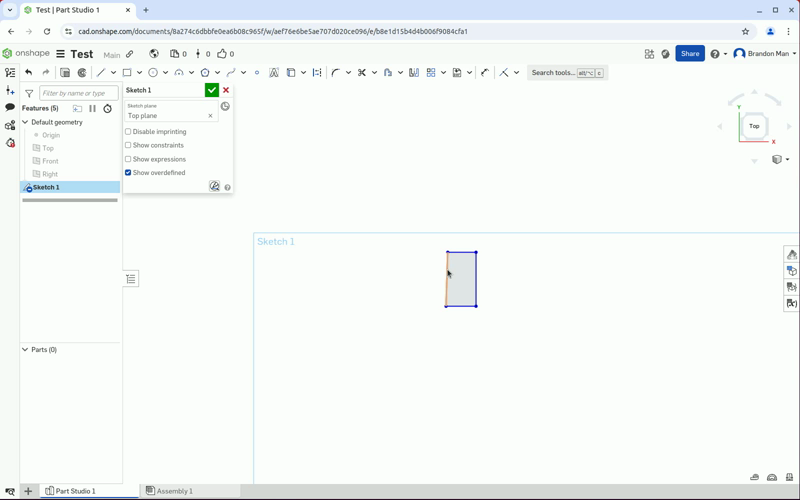
click(447, 269)
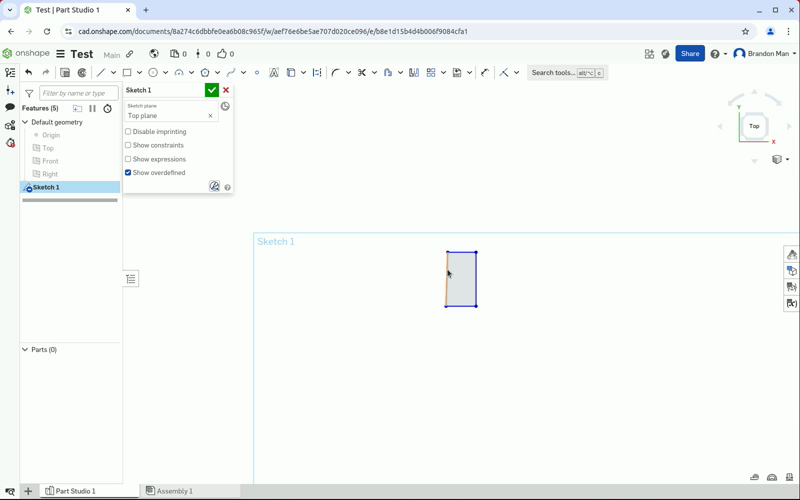
scroll(-6)
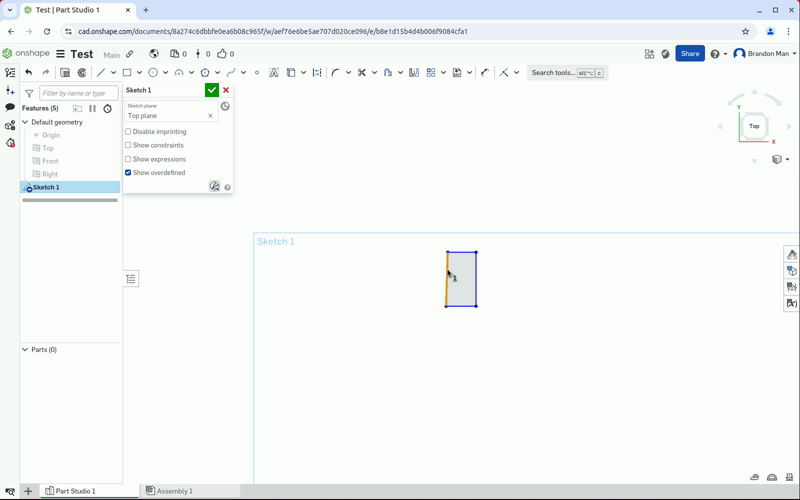
scroll(-6)
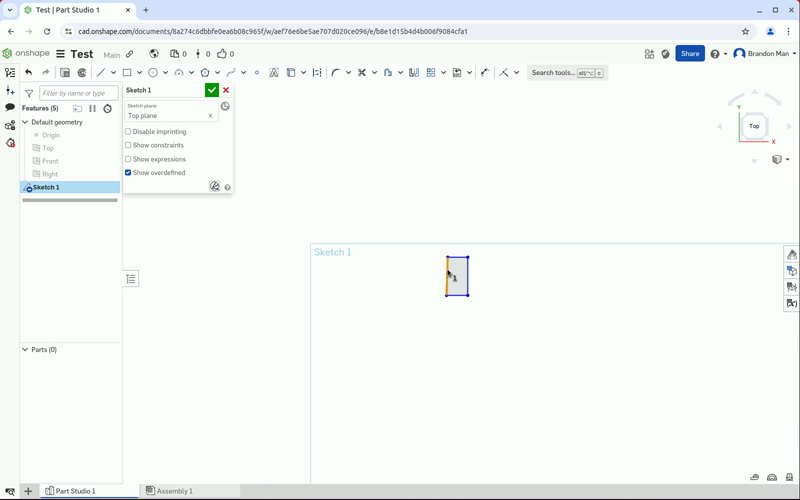
scroll(-6)
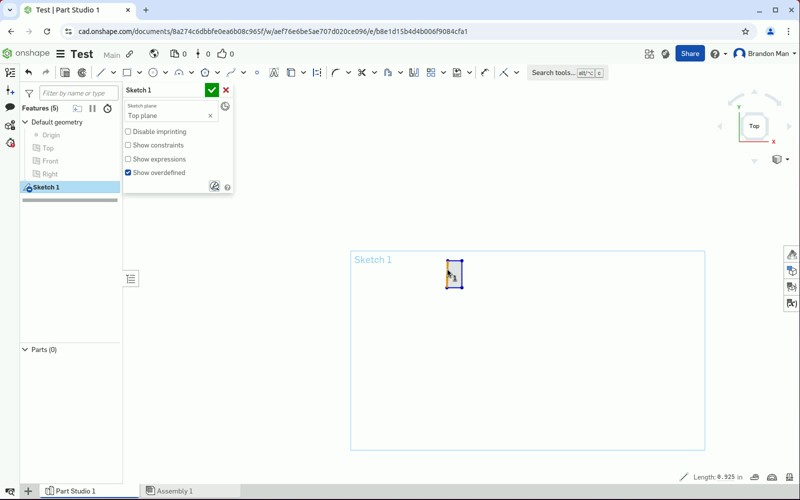
scroll(-6)
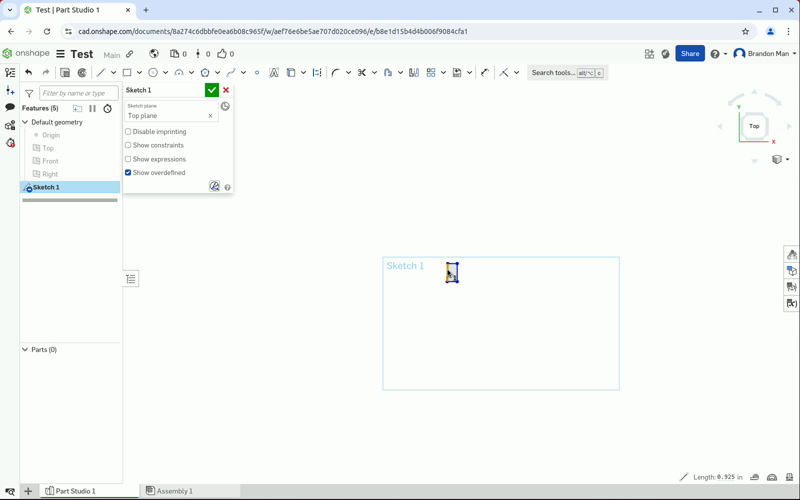
scroll(-6)
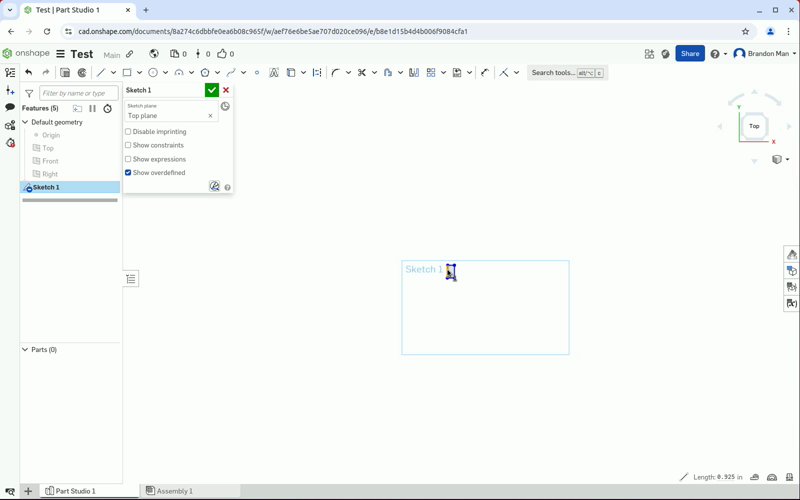
scroll(-6)
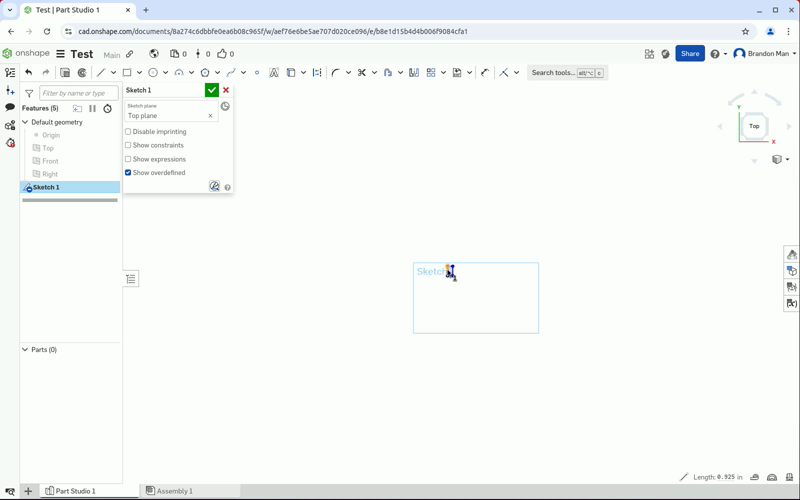
scroll(-6)
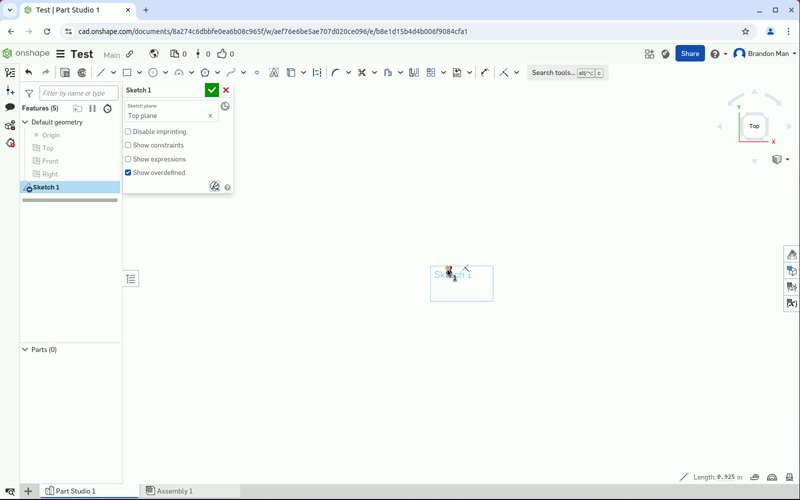
mouse_move(73, 352)
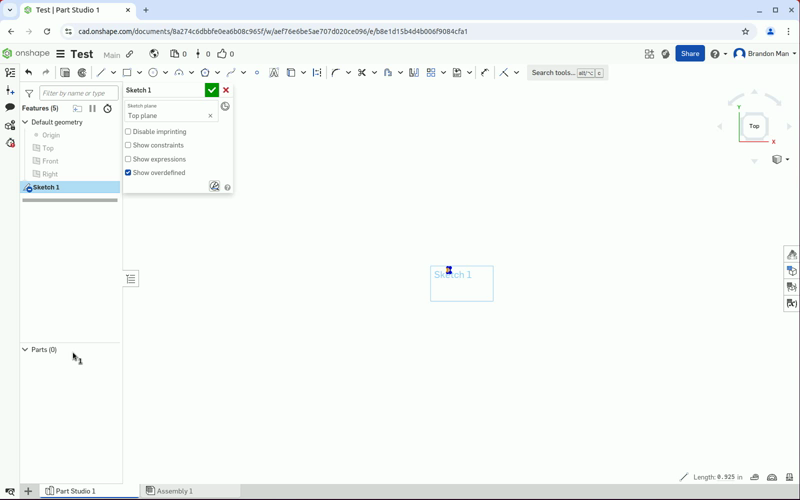
key(shift+y)
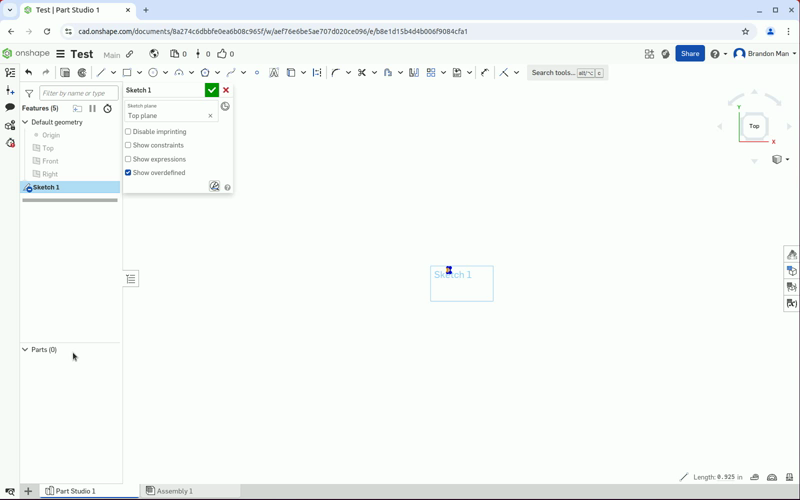
key(shift+e)
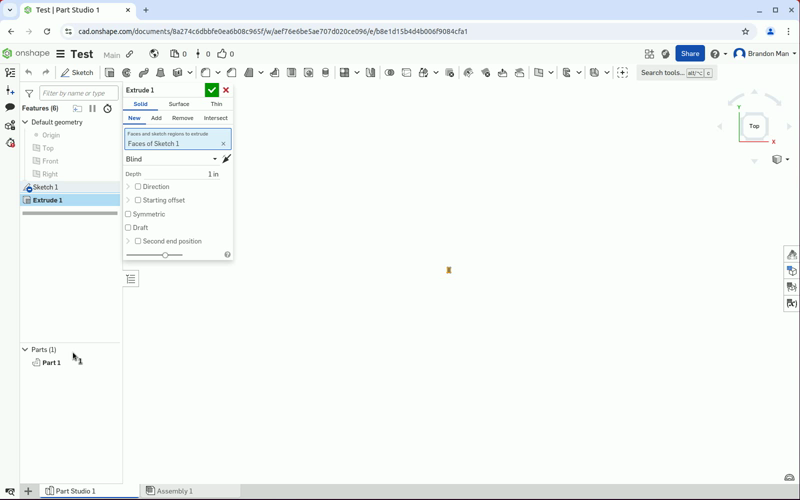
mouse_move(143, 106)
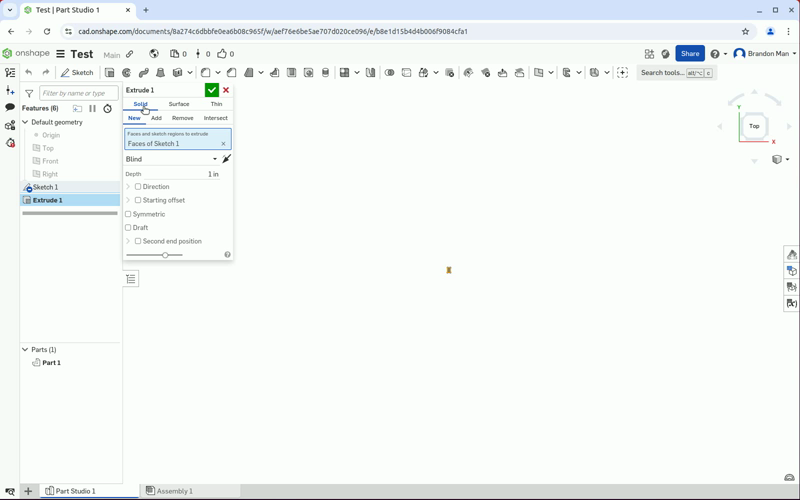
click(143, 106)
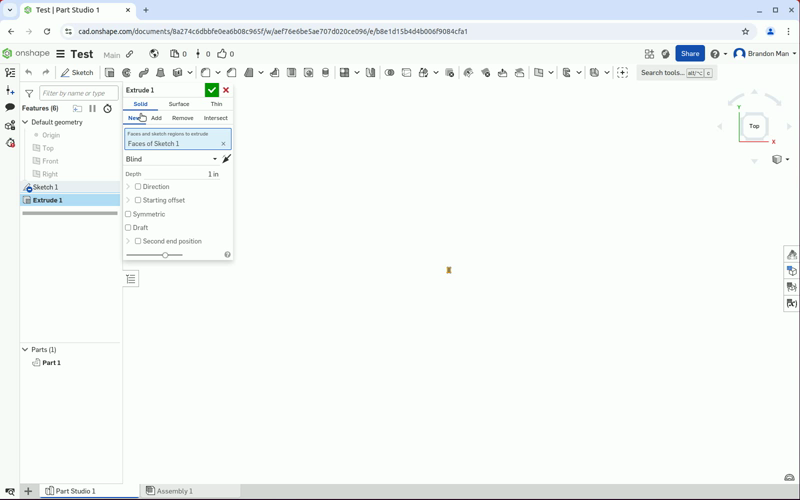
mouse_move(137, 120)
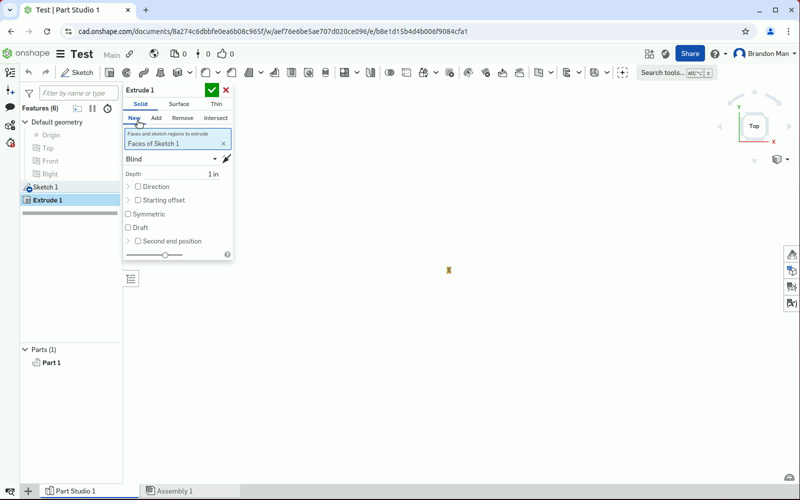
click(137, 120)
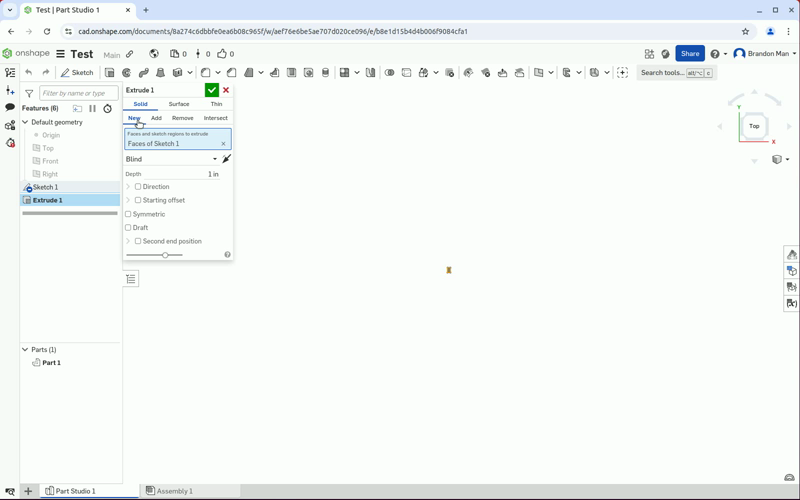
key(tab, 4)
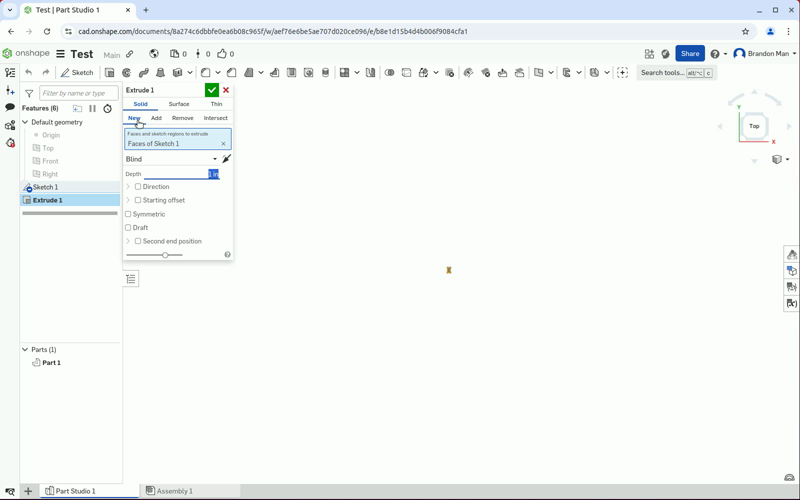
text(23.108)
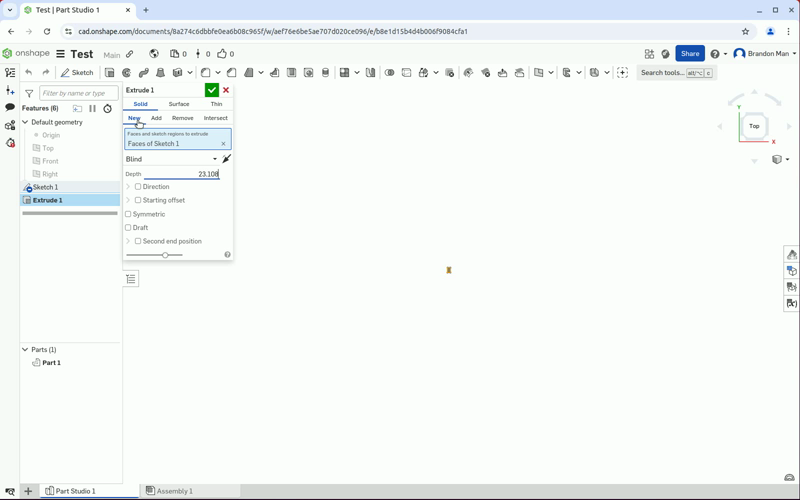
key(enter)
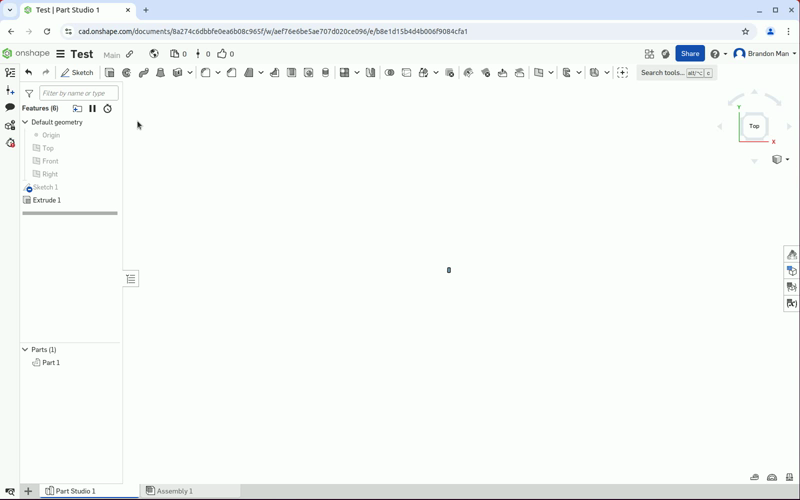
key(shift+h)
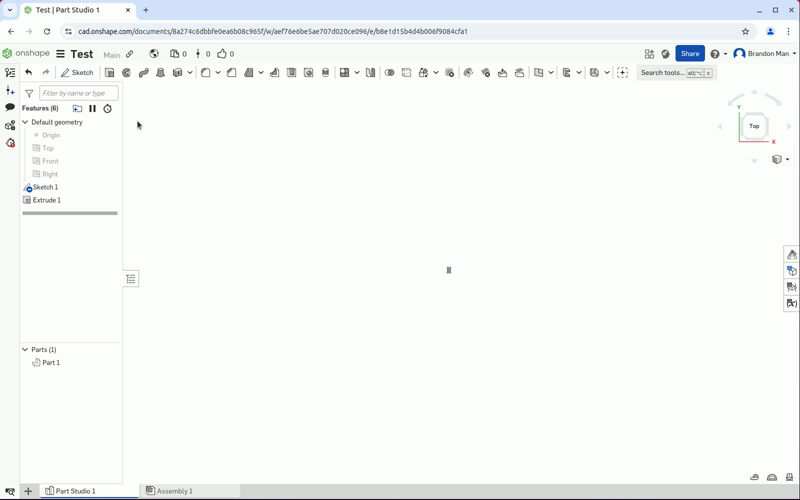
key(shift+h)
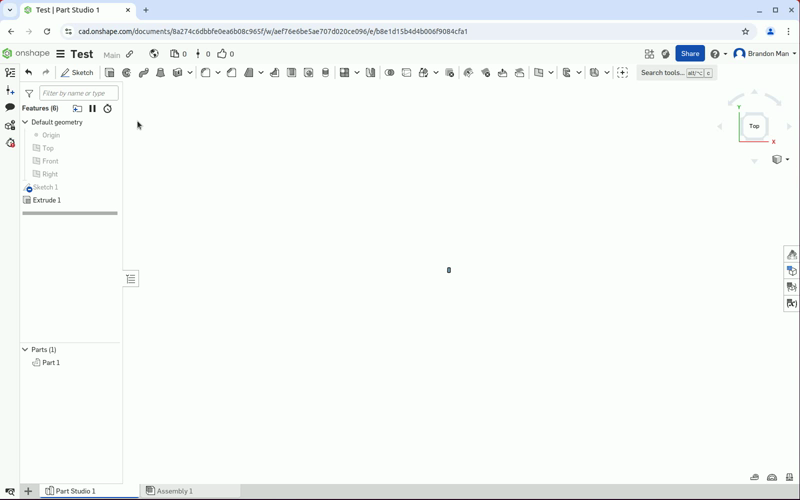
mouse_move(73, 189)
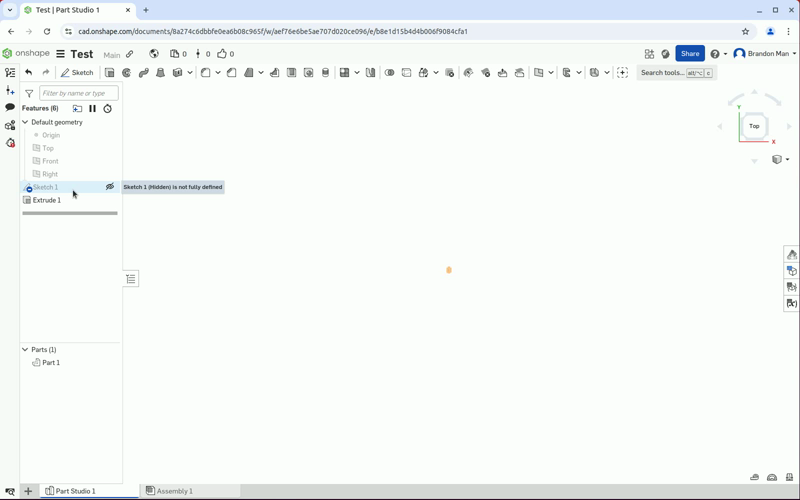
click(73, 189)
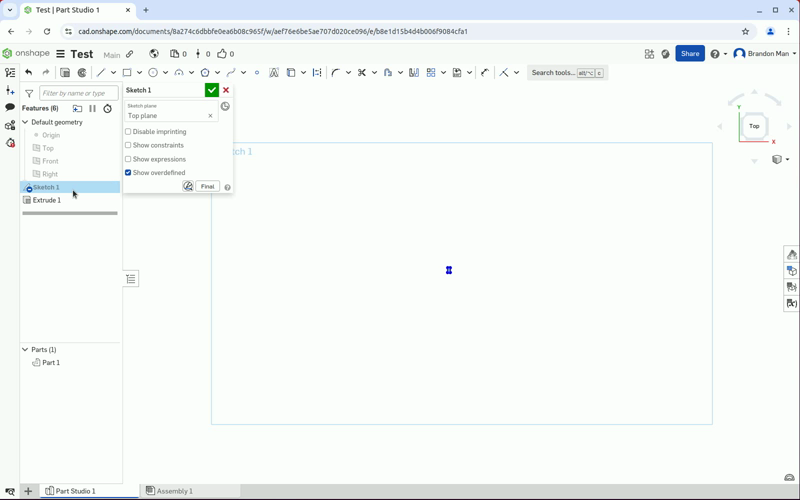
mouse_move(229, 92)
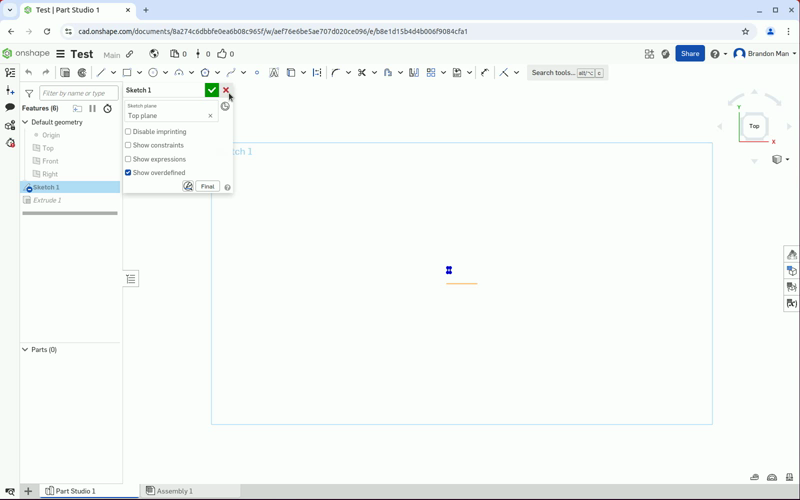
click(229, 92)
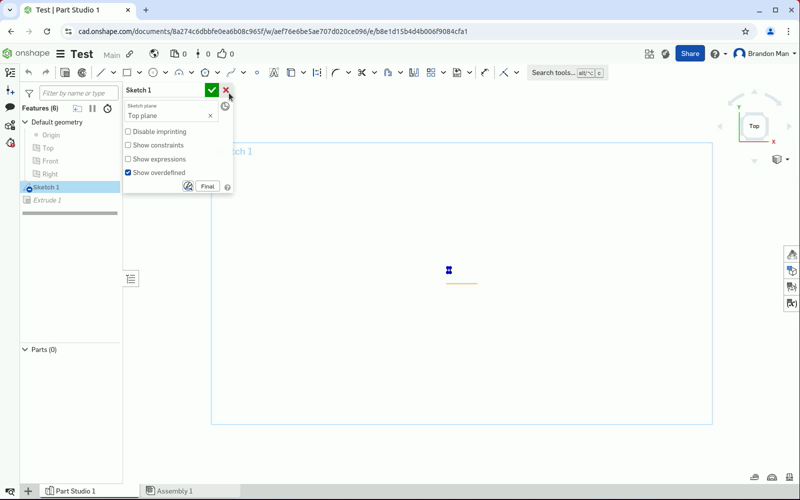
key(shift+s)
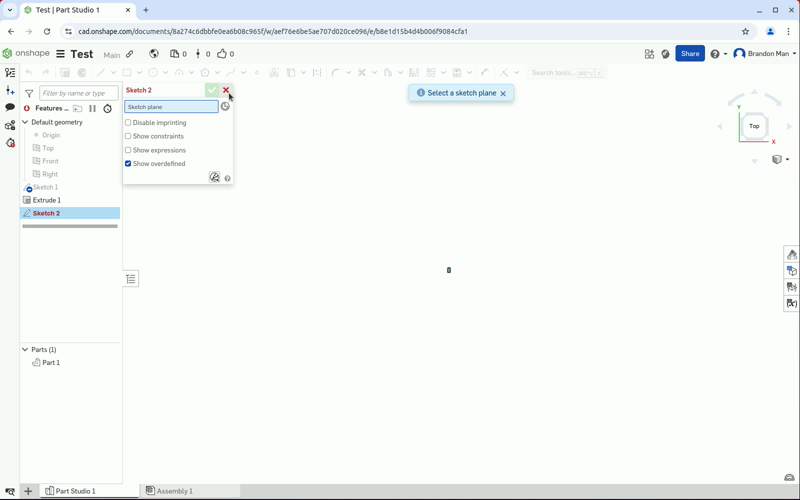
mouse_move(73, 150)
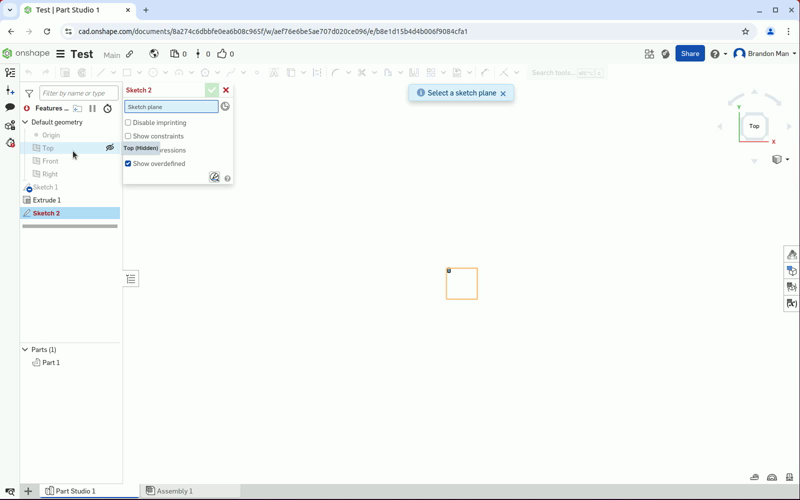
click(73, 150)
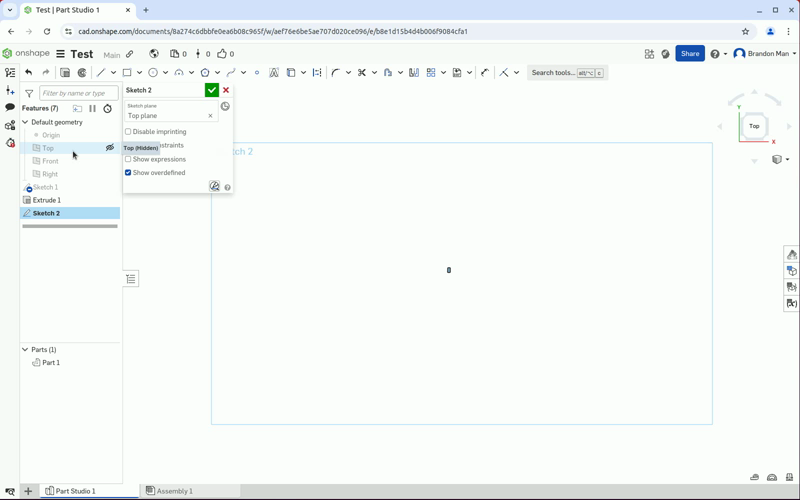
mouse_move(73, 352)
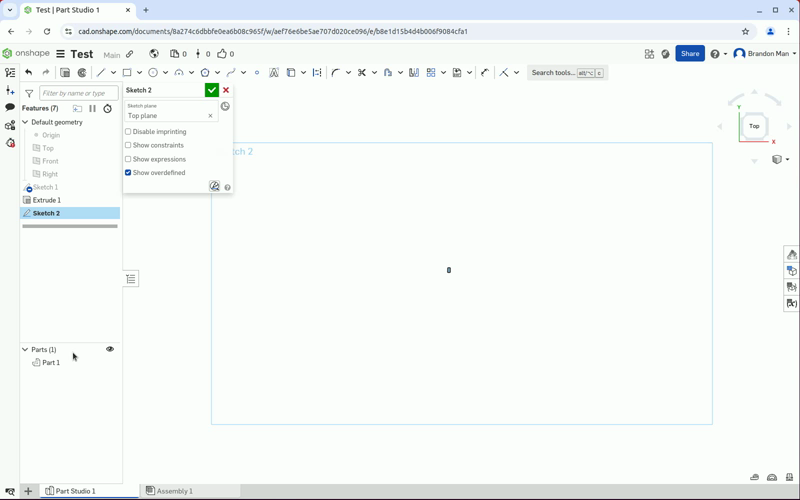
key(y)
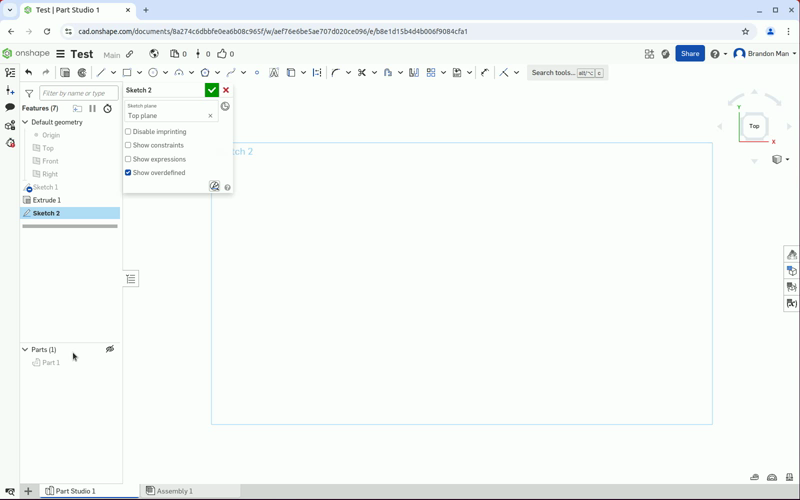
key(l)
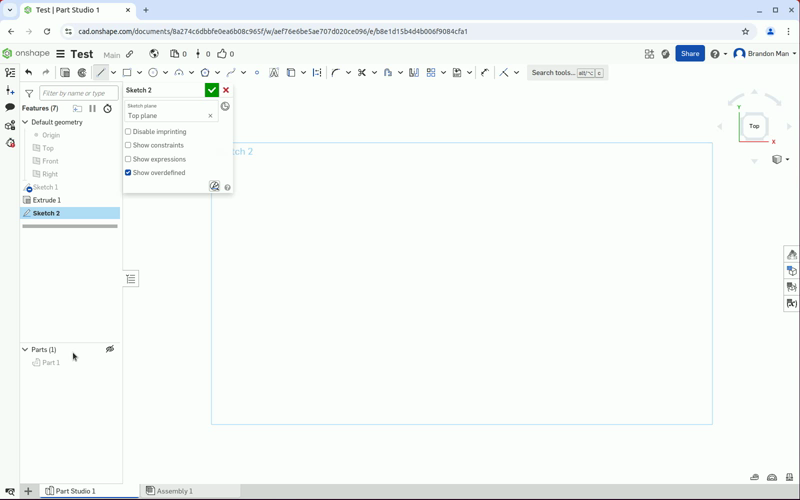
key_down(shift)
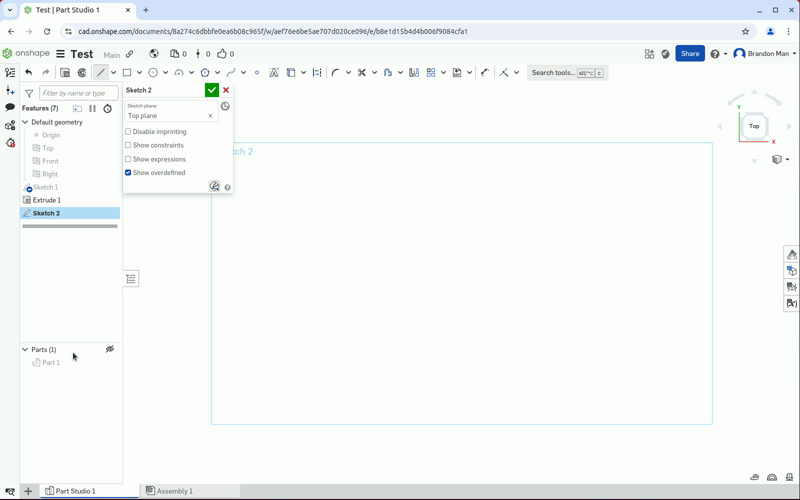
mouse_move(471, 272)
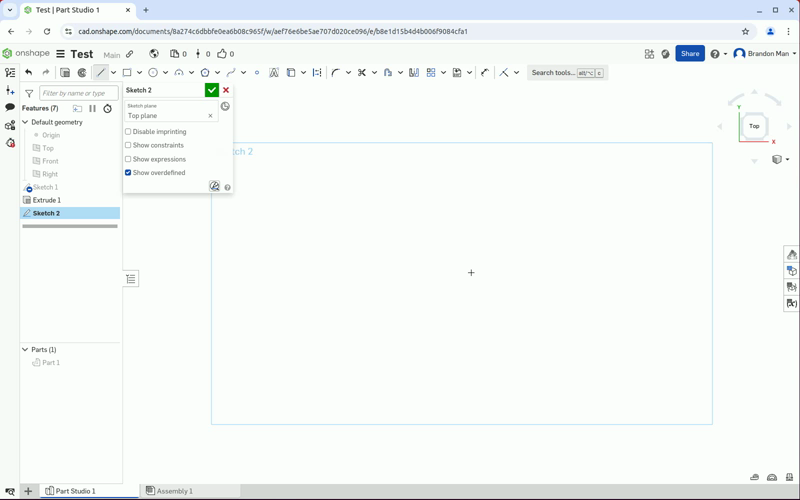
click(471, 272)
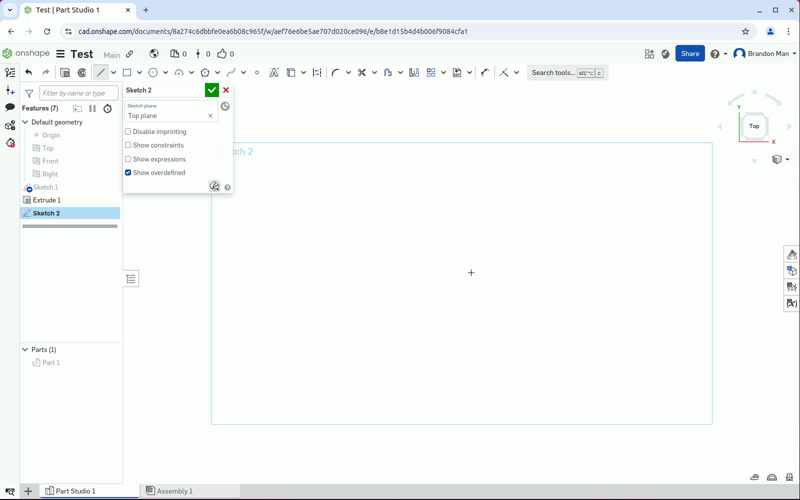
key_up(shift)
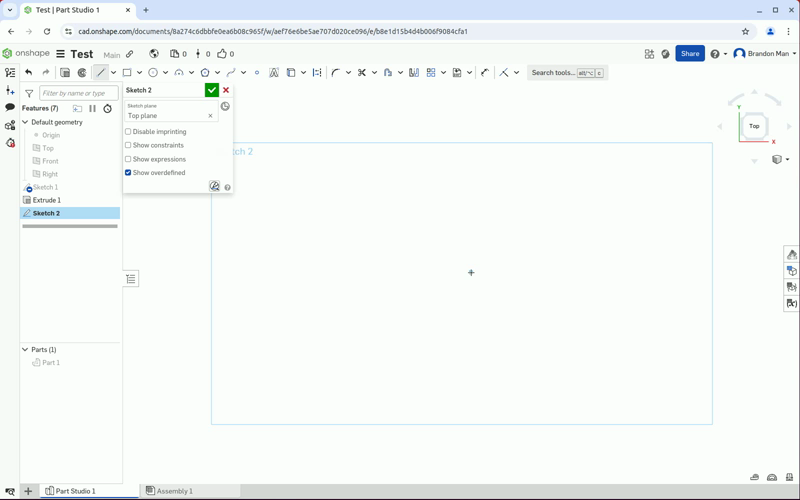
key_down(shift)
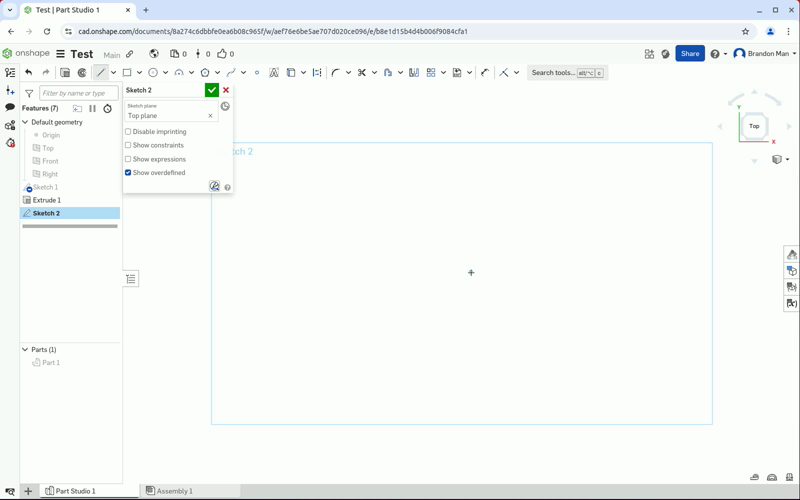
mouse_move(501, 272)
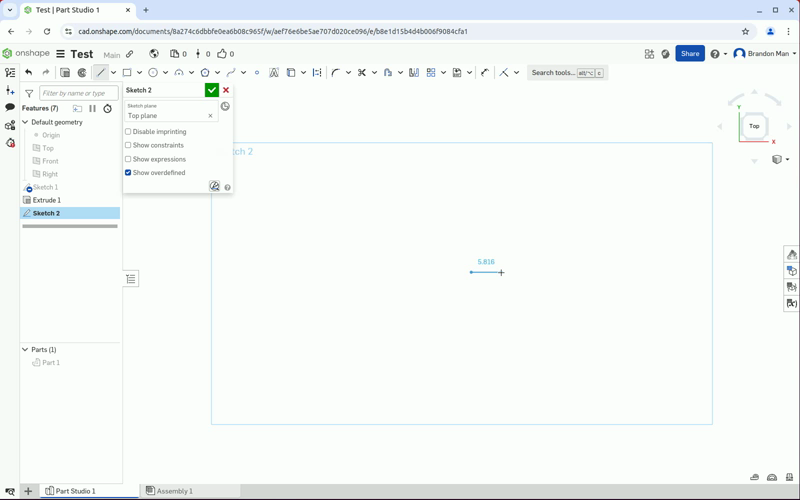
mouse_move(473, 272)
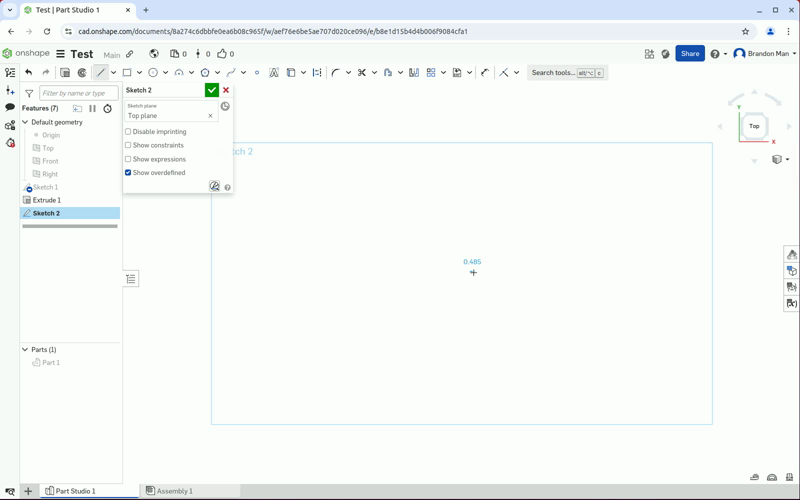
scroll(6)
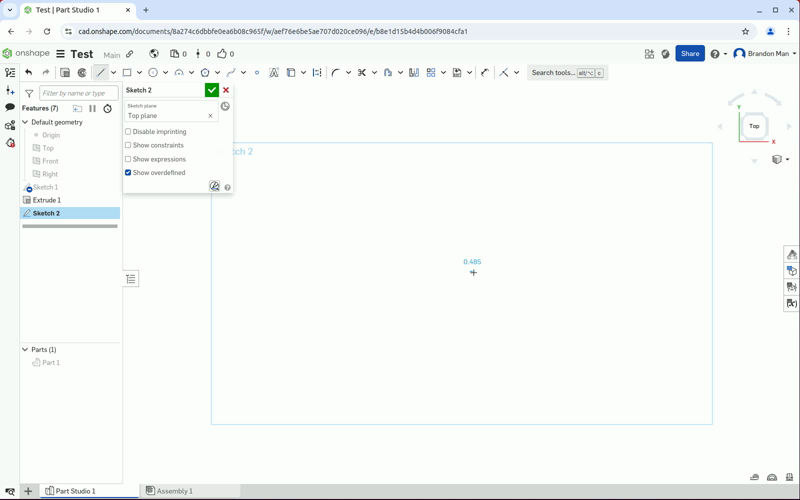
scroll(6)
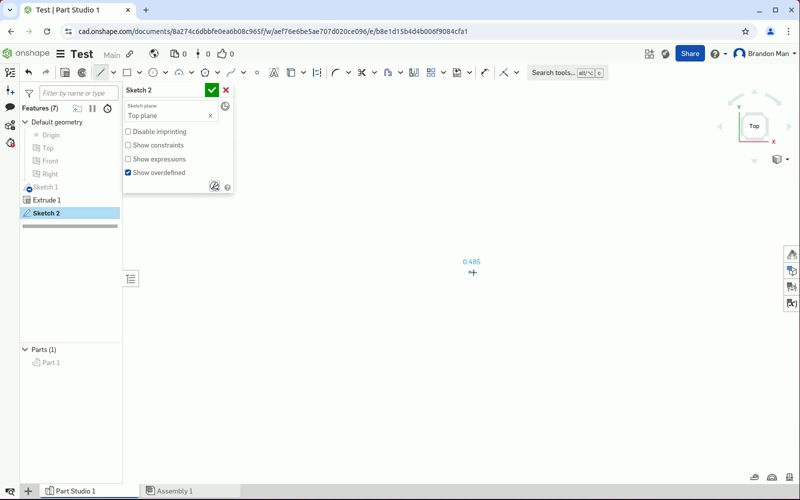
scroll(6)
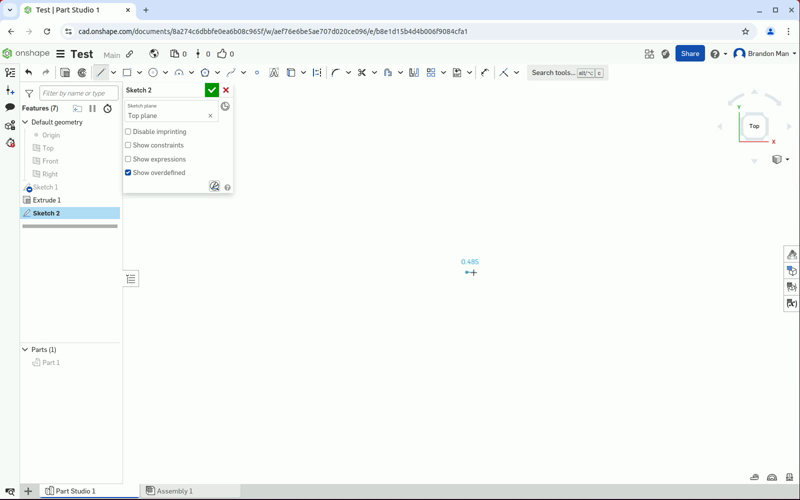
scroll(6)
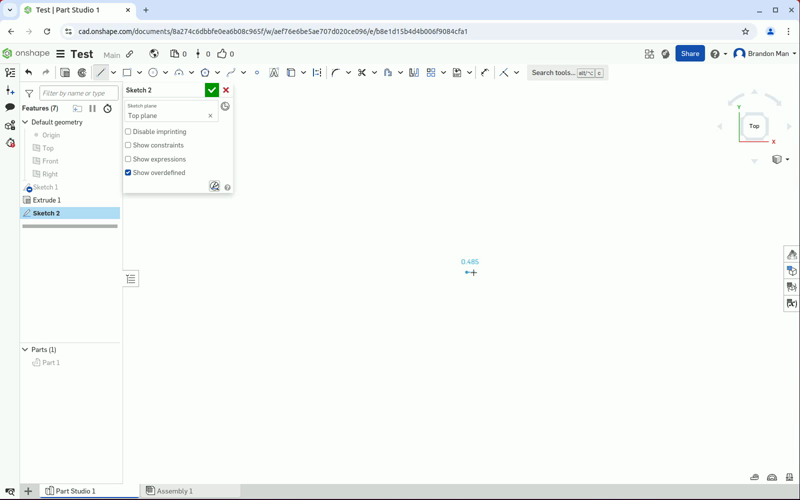
scroll(6)
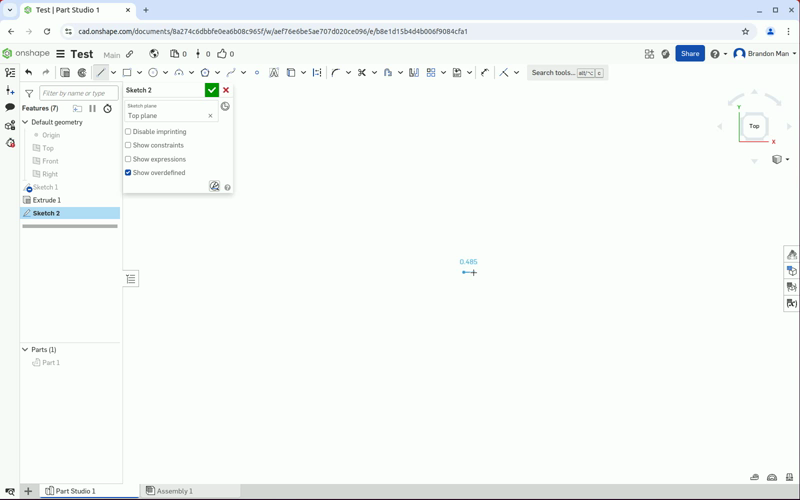
scroll(6)
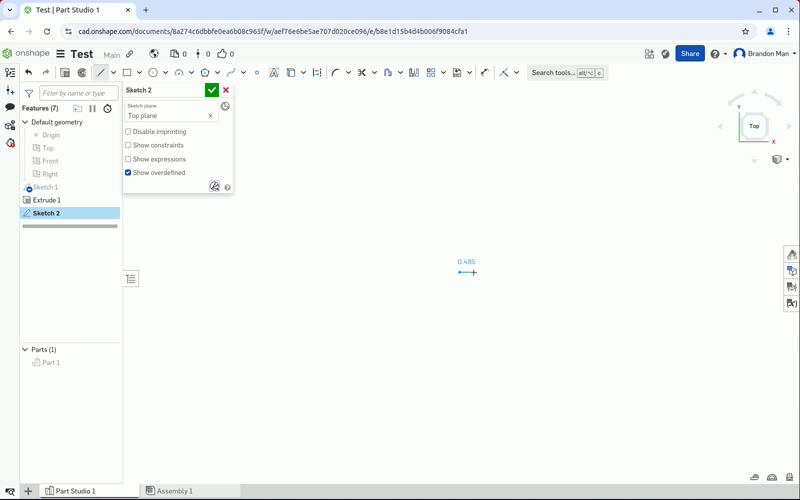
scroll(6)
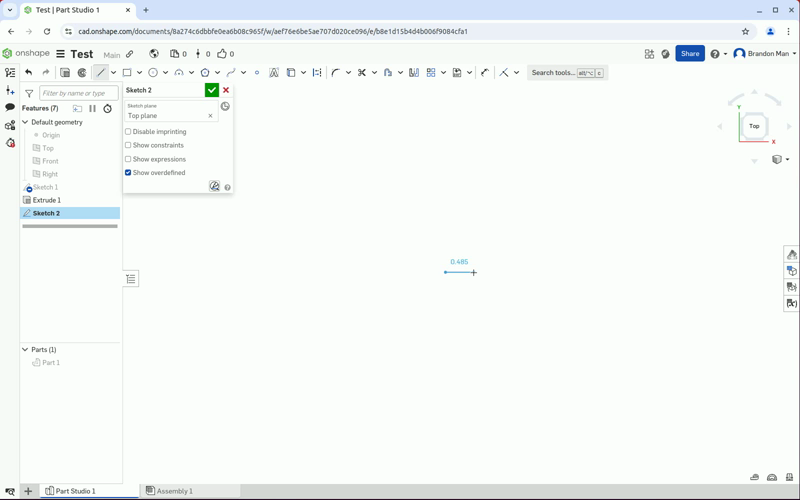
click(473, 272)
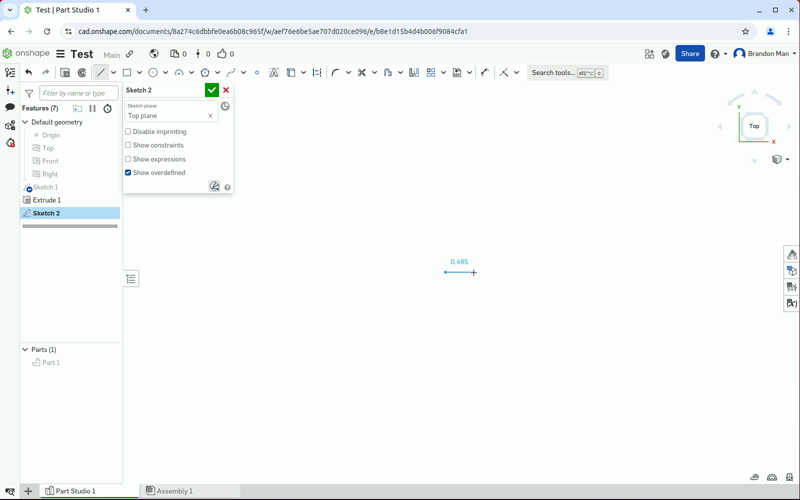
scroll(-6)
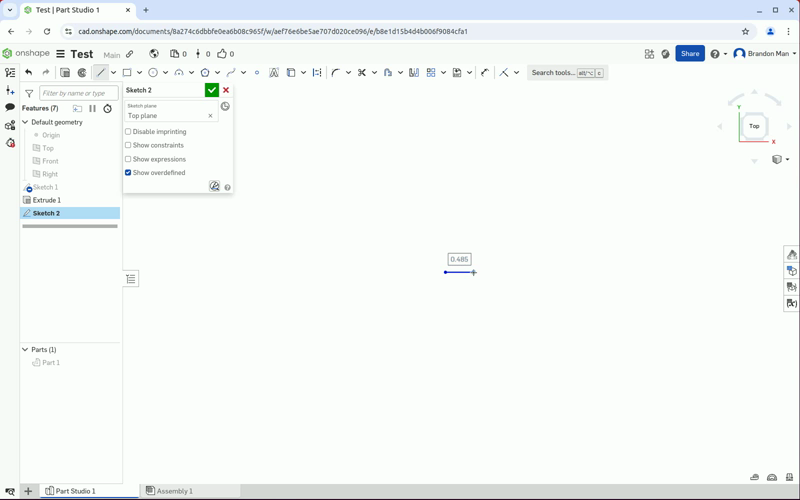
scroll(-6)
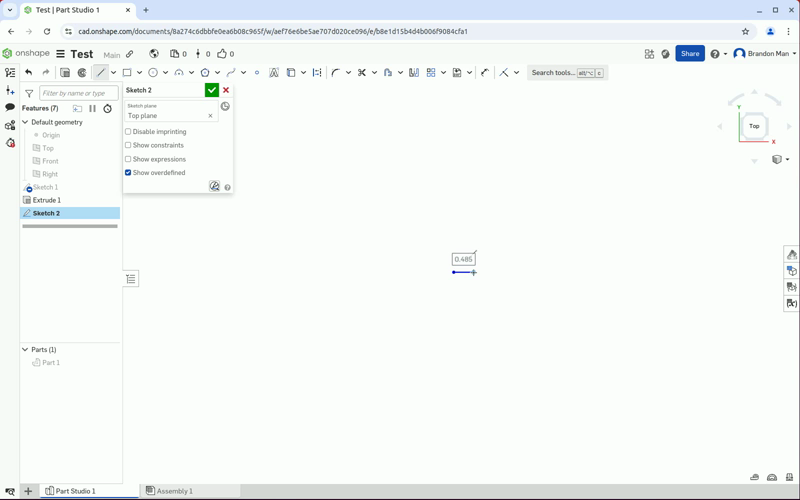
scroll(-6)
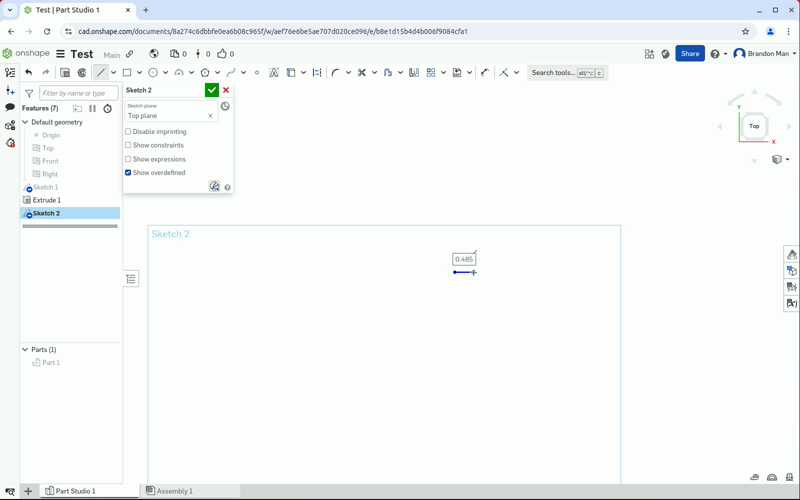
scroll(-6)
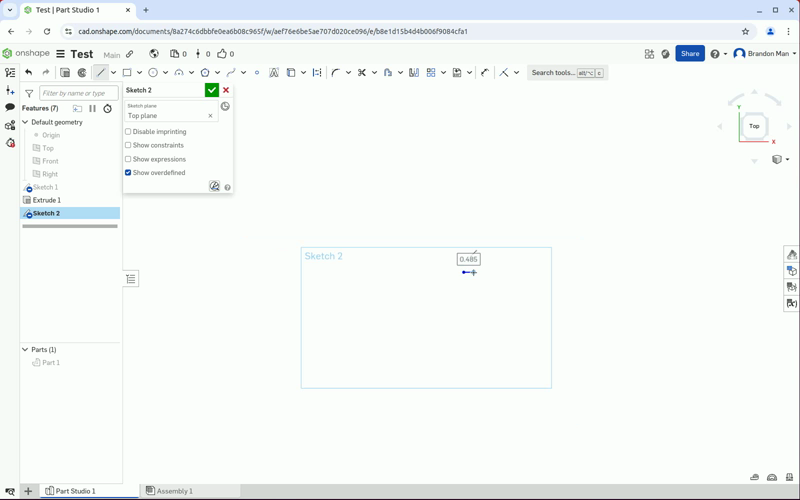
scroll(-6)
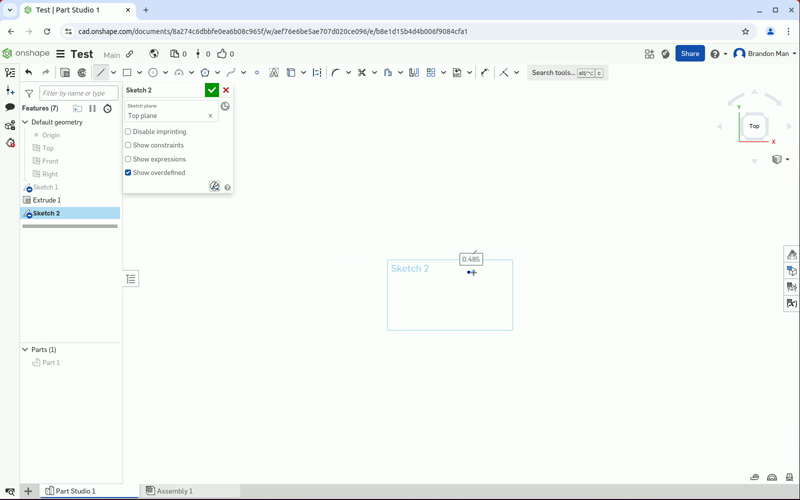
scroll(-6)
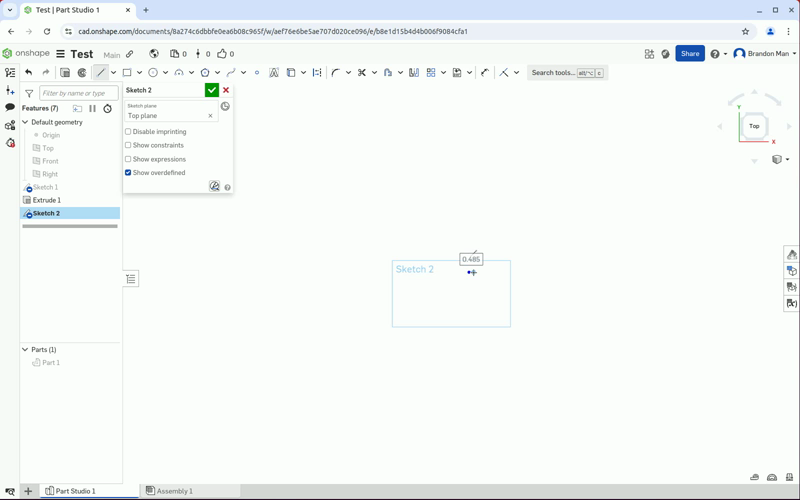
scroll(-6)
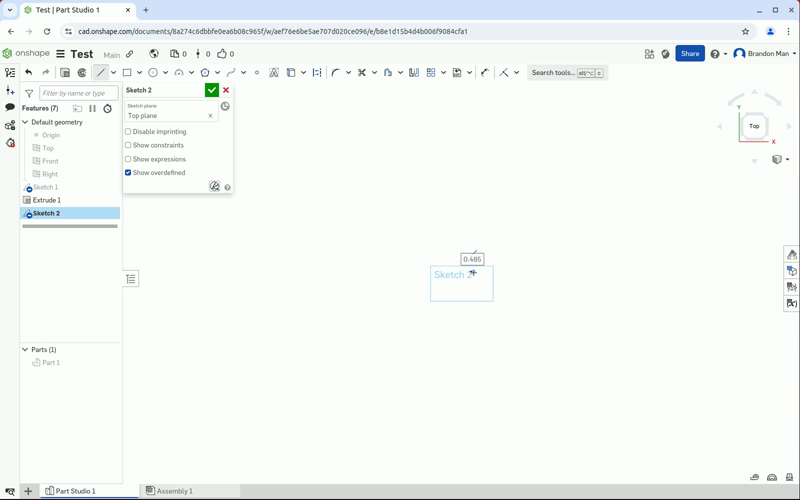
key_up(shift)
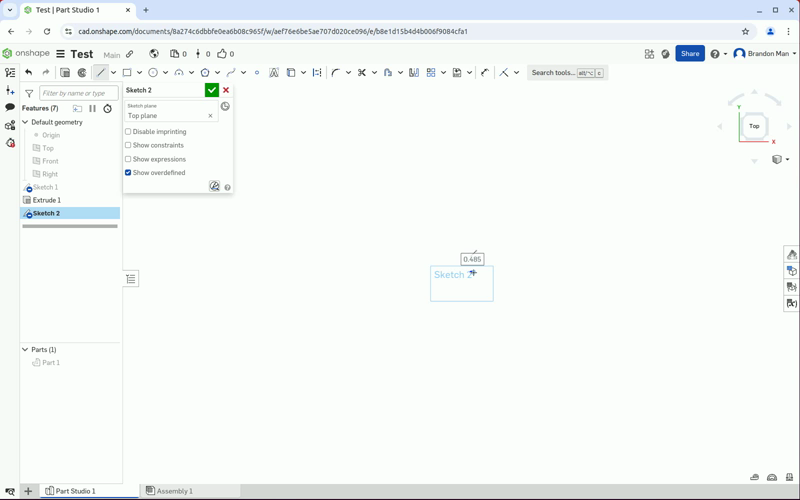
key_down(shift)
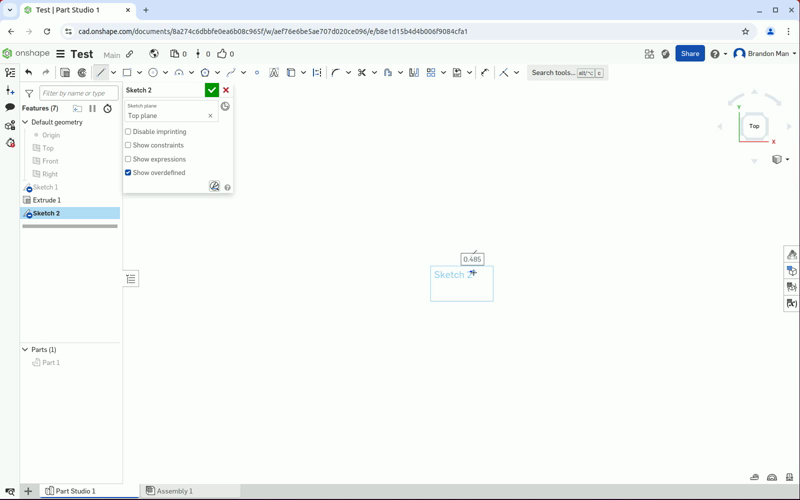
mouse_move(503, 272)
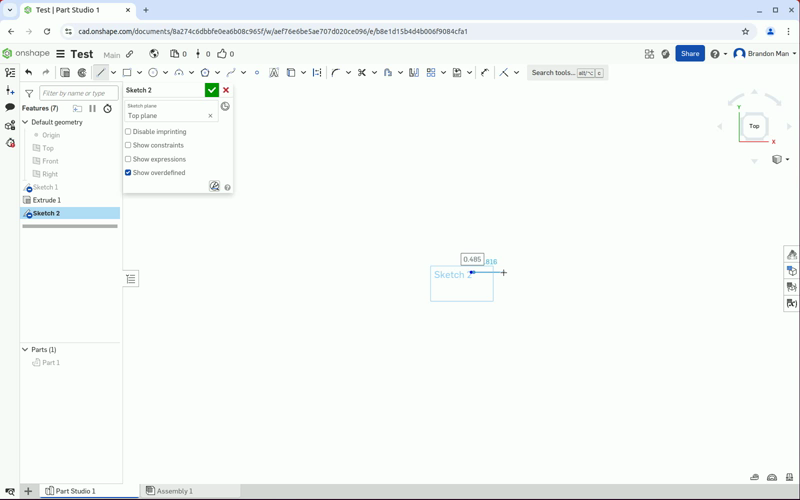
mouse_move(473, 267)
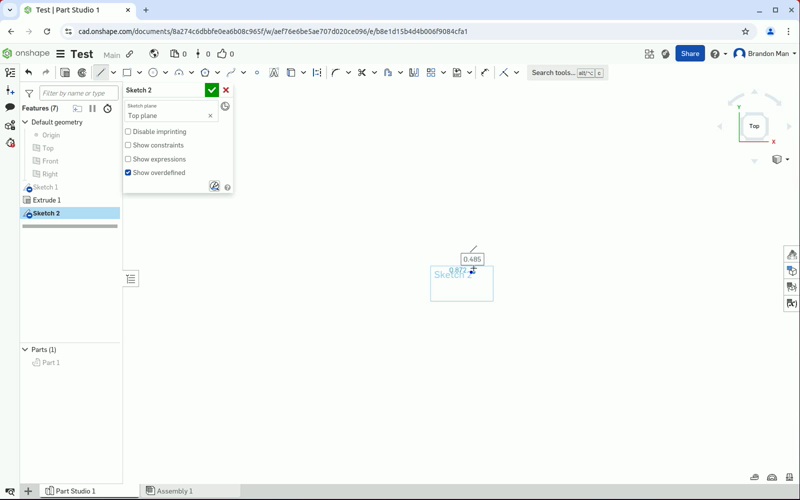
scroll(6)
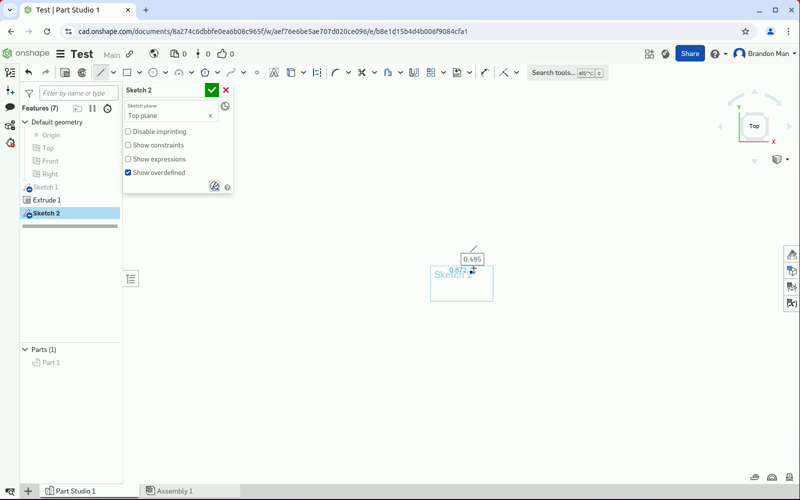
scroll(6)
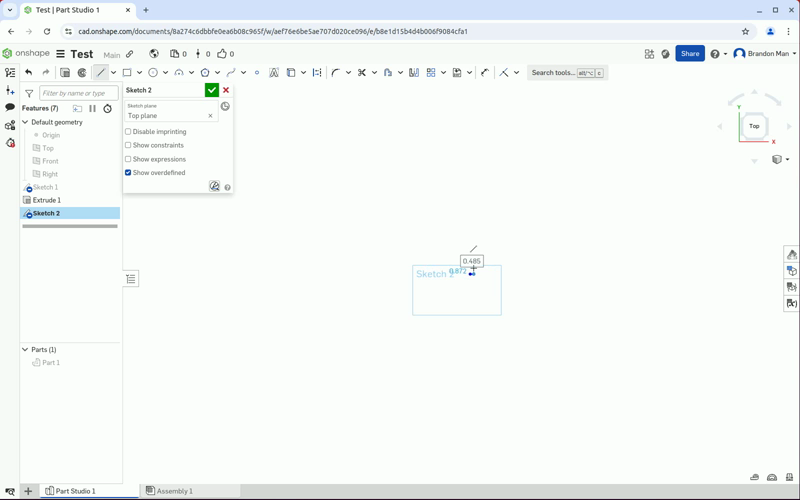
scroll(6)
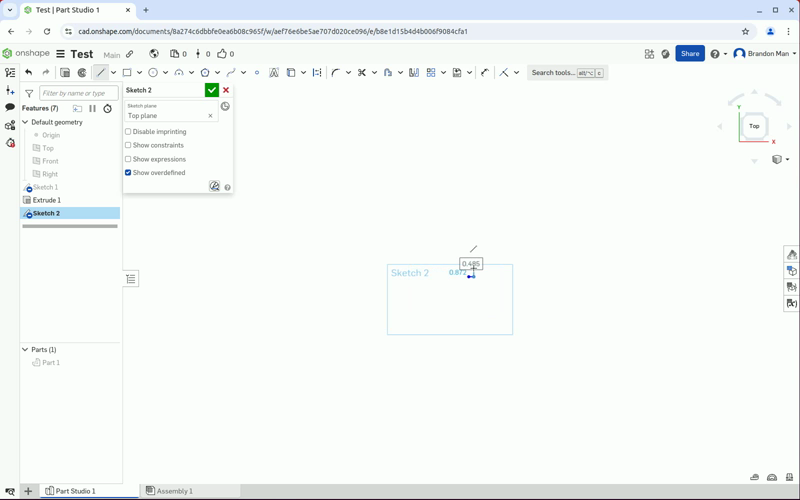
scroll(6)
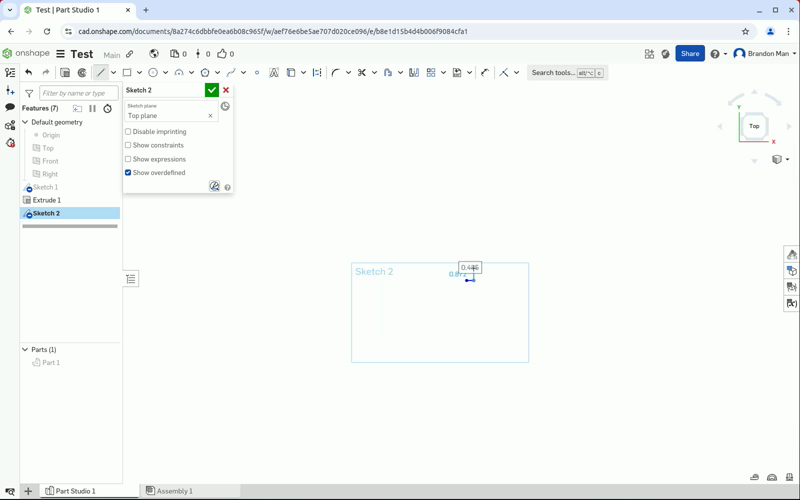
scroll(6)
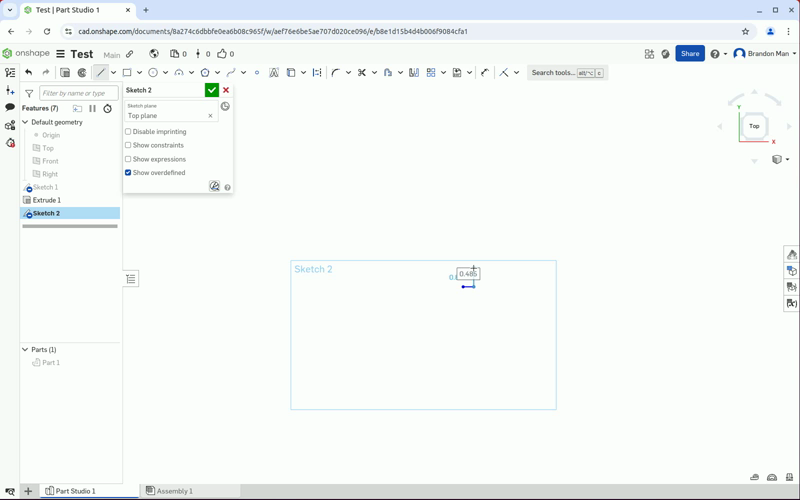
scroll(6)
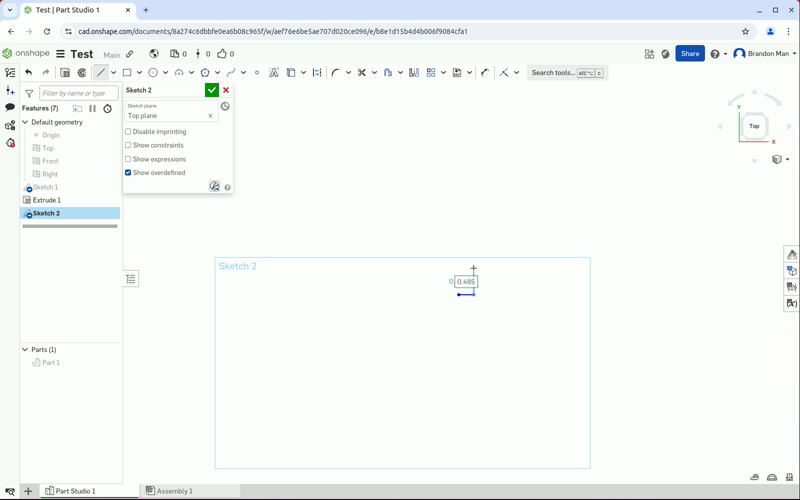
scroll(6)
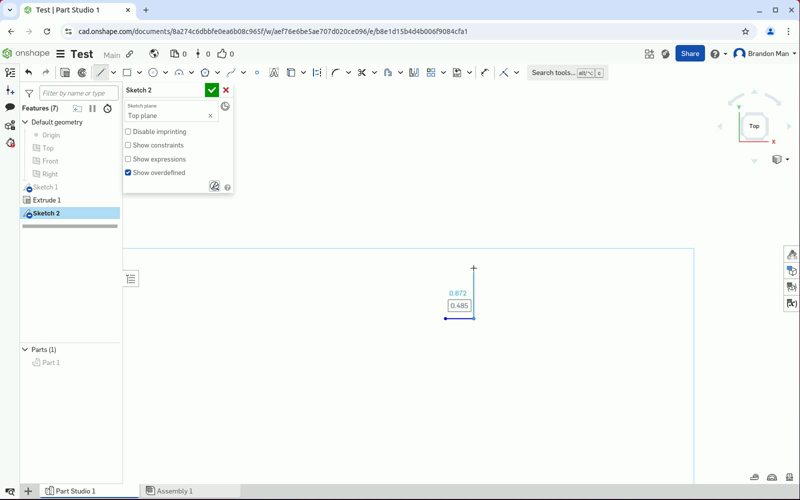
click(473, 267)
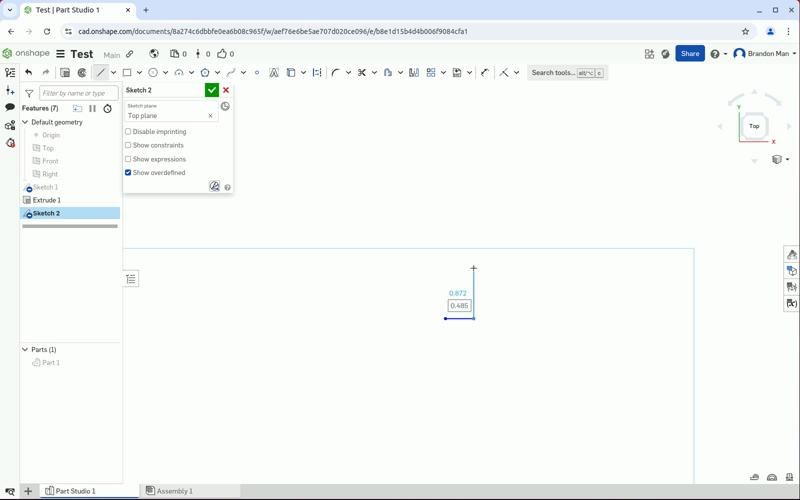
scroll(-6)
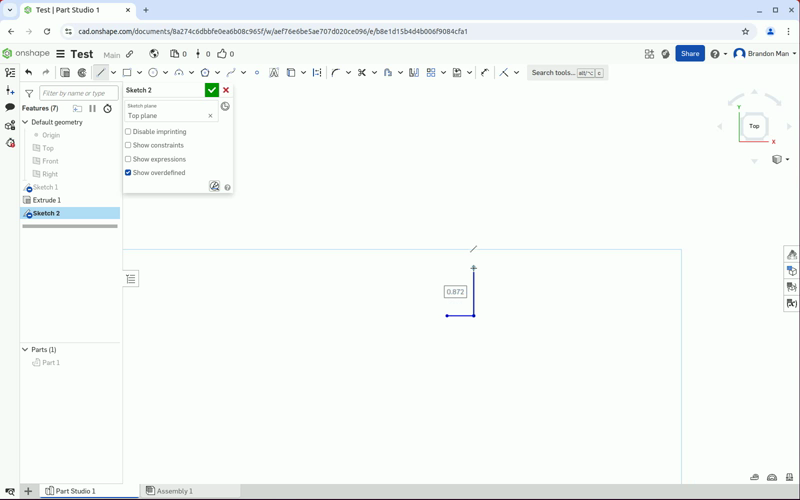
scroll(-6)
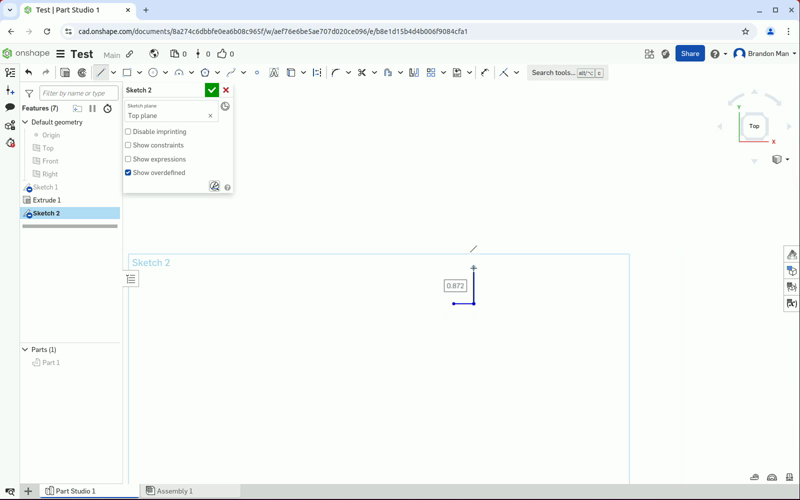
scroll(-6)
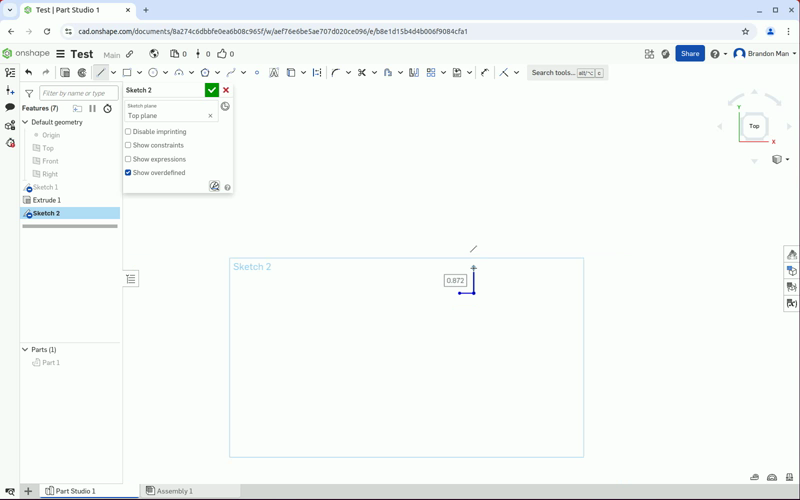
scroll(-6)
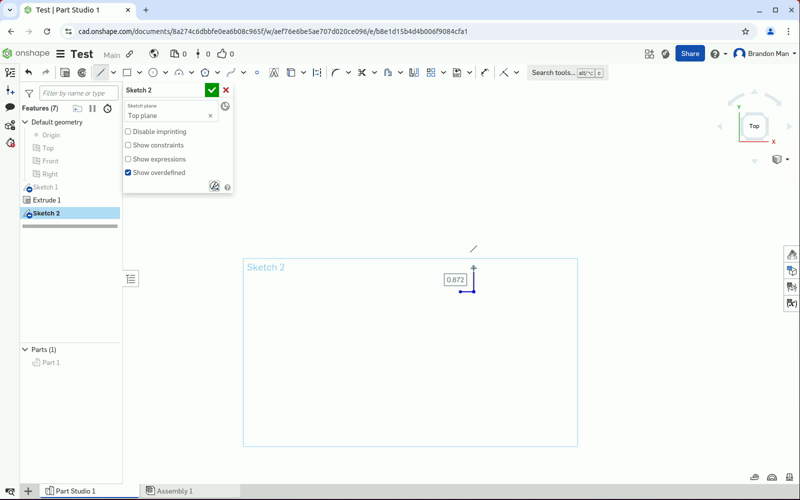
scroll(-6)
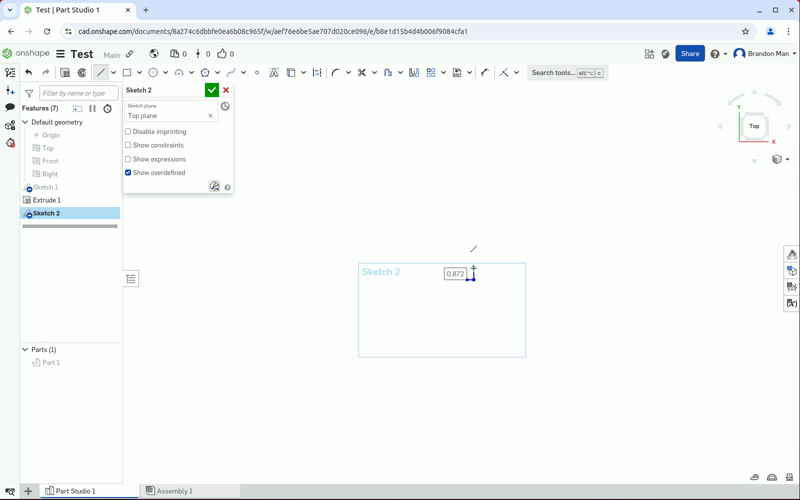
scroll(-6)
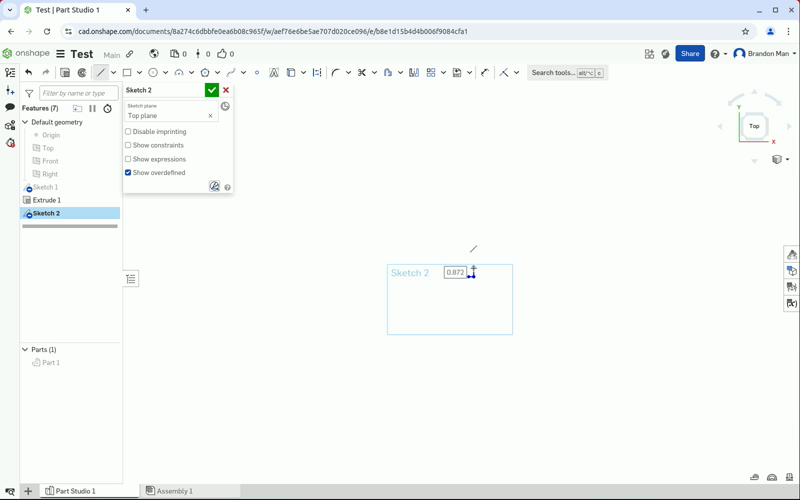
scroll(-6)
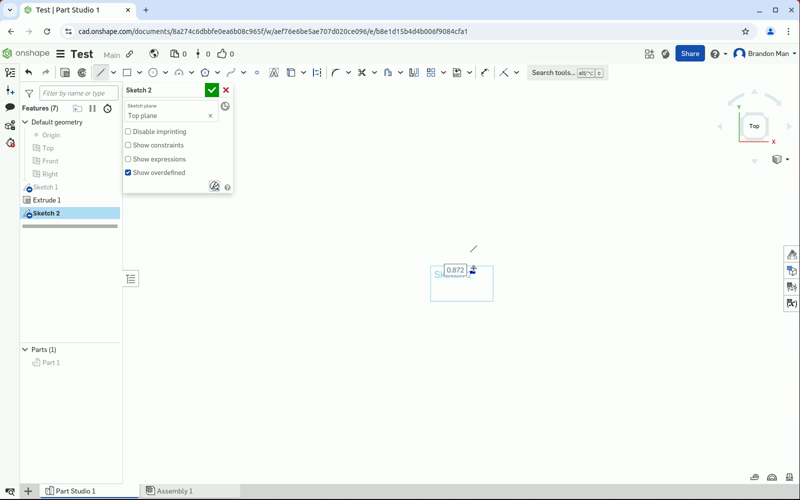
key_up(shift)
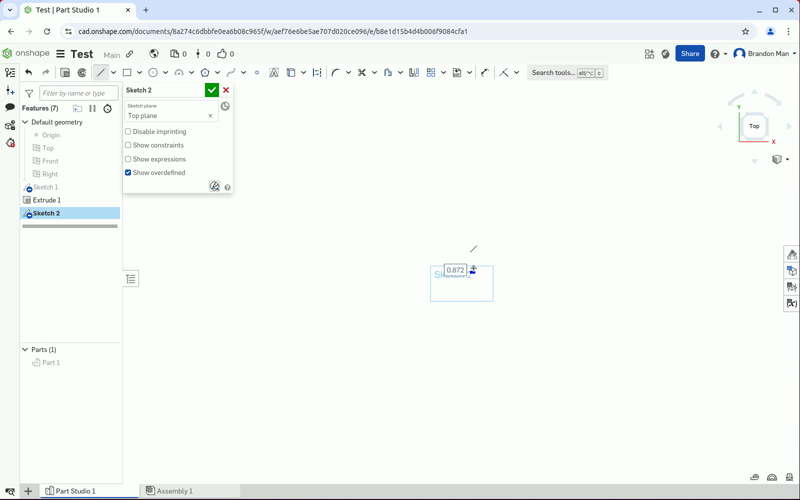
key_down(shift)
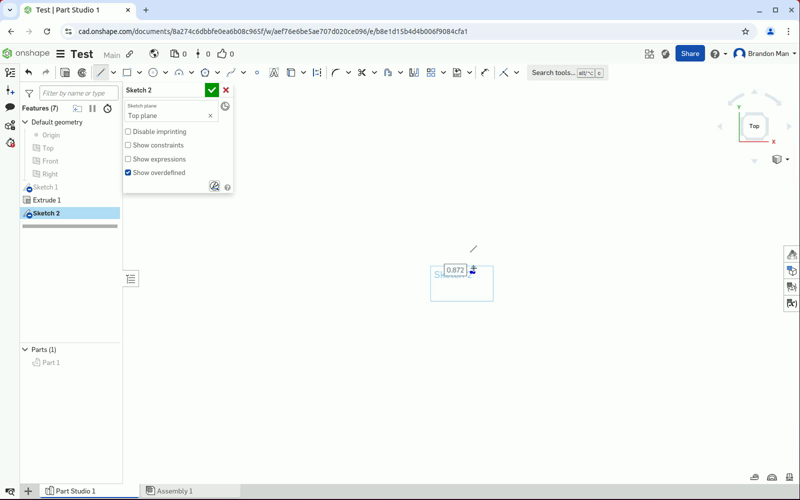
mouse_move(503, 267)
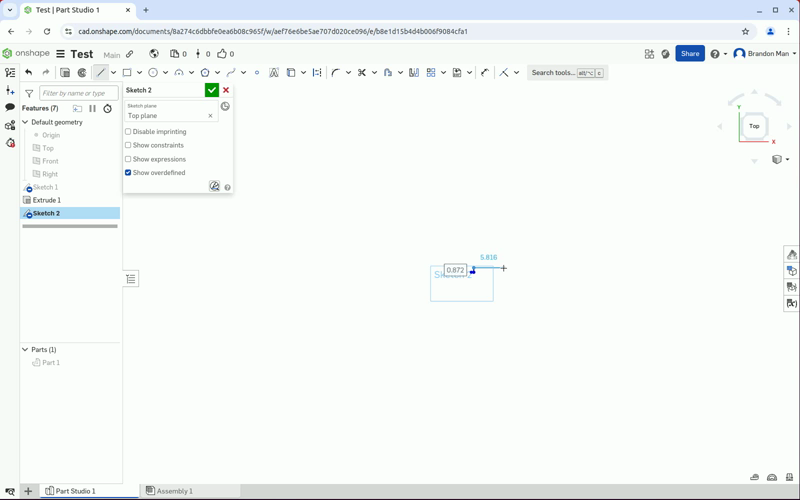
mouse_move(471, 267)
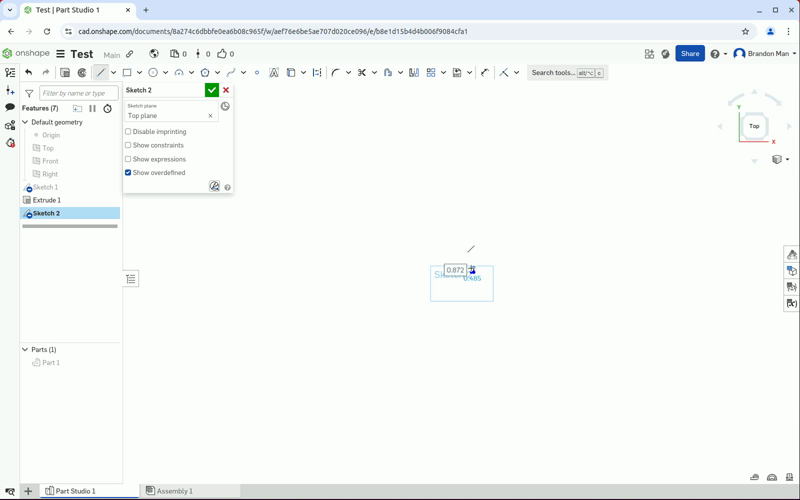
scroll(6)
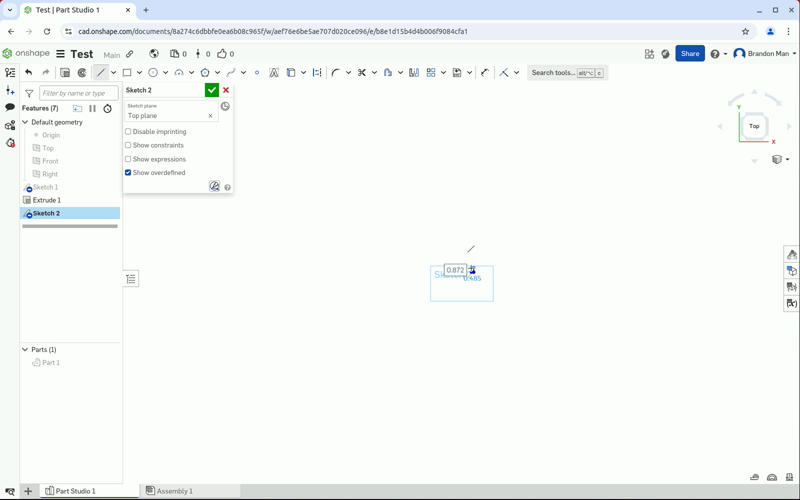
scroll(6)
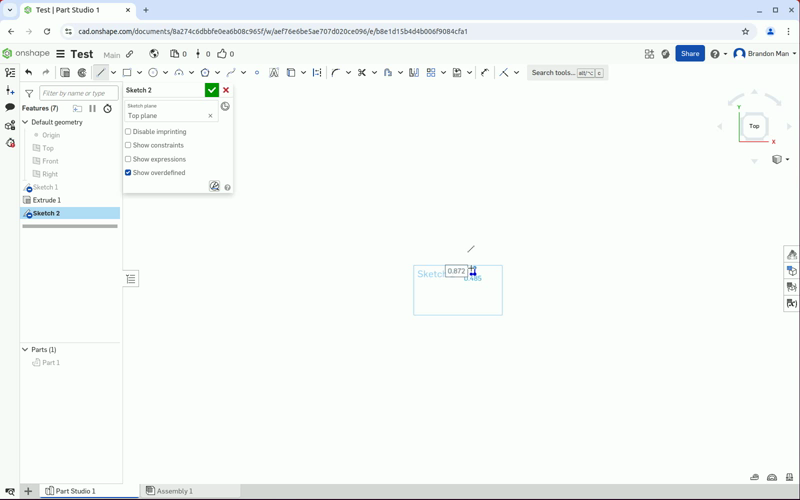
scroll(6)
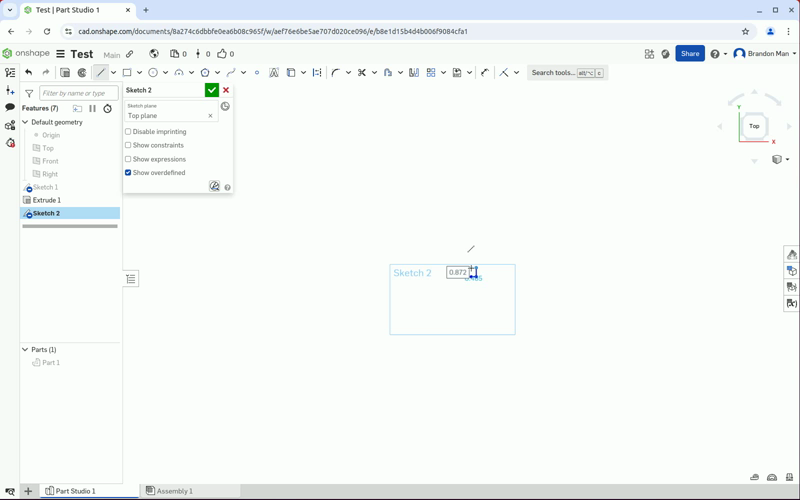
scroll(6)
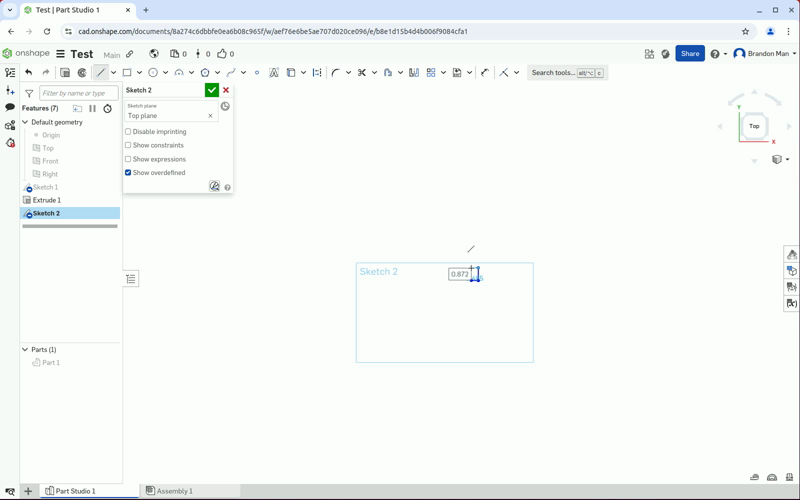
scroll(6)
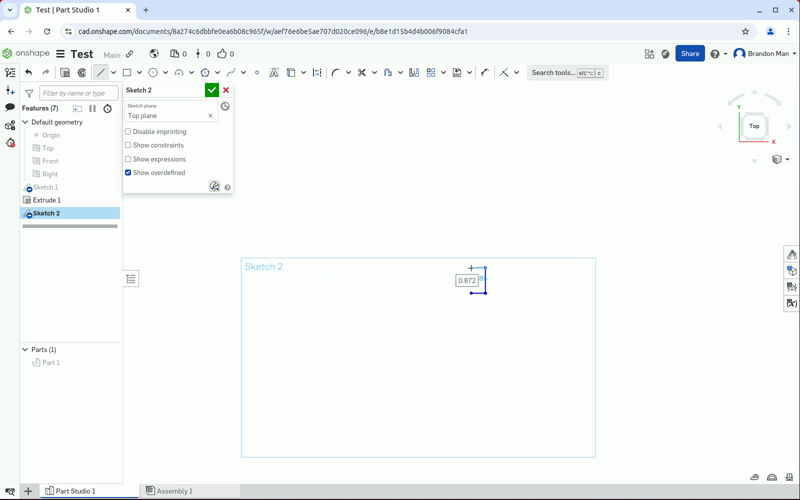
scroll(6)
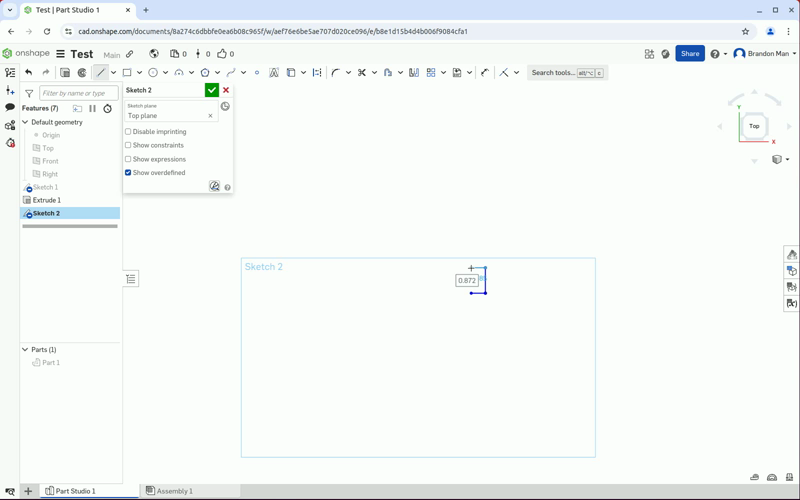
scroll(6)
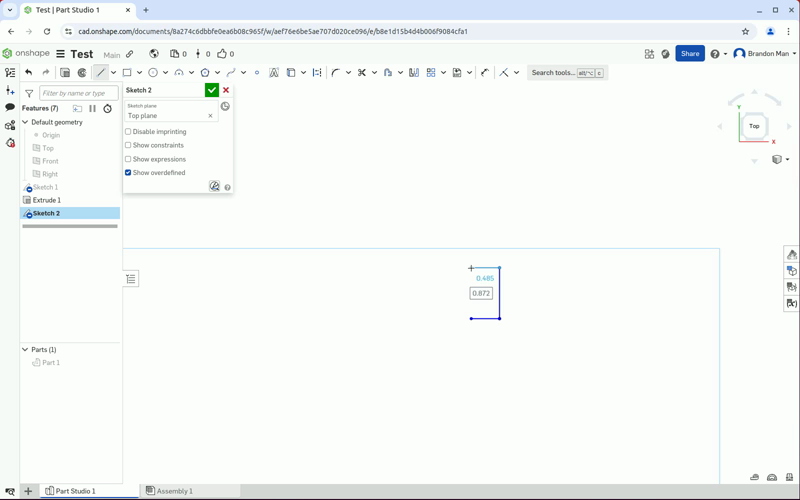
click(471, 267)
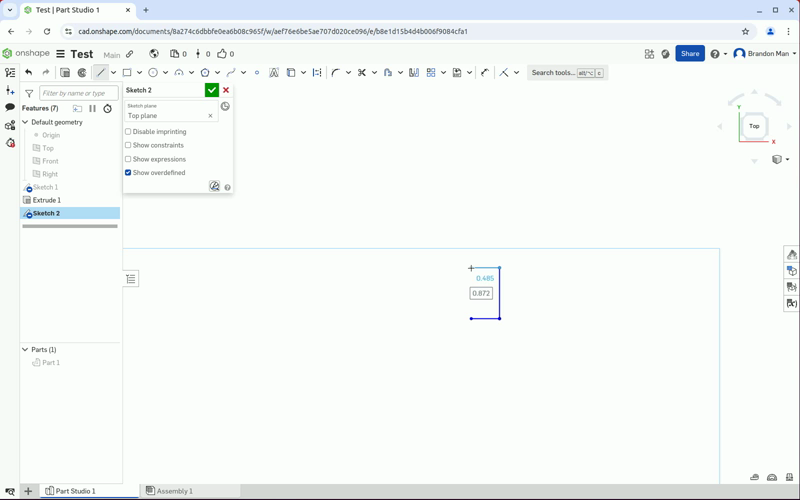
scroll(-6)
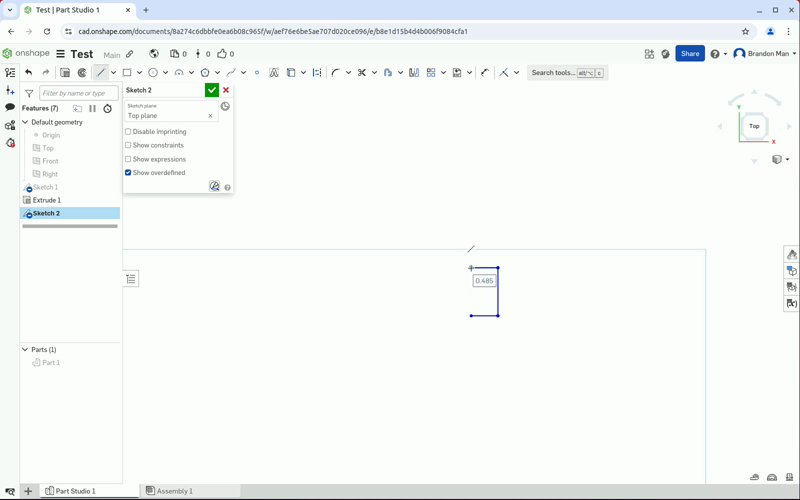
scroll(-6)
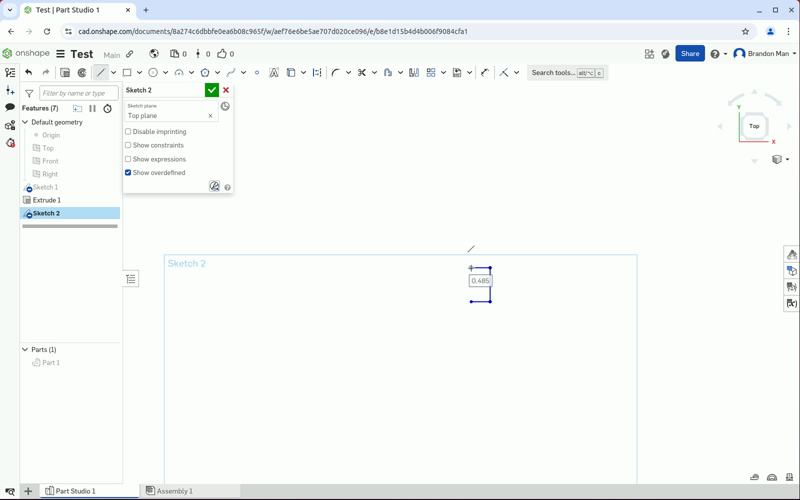
scroll(-6)
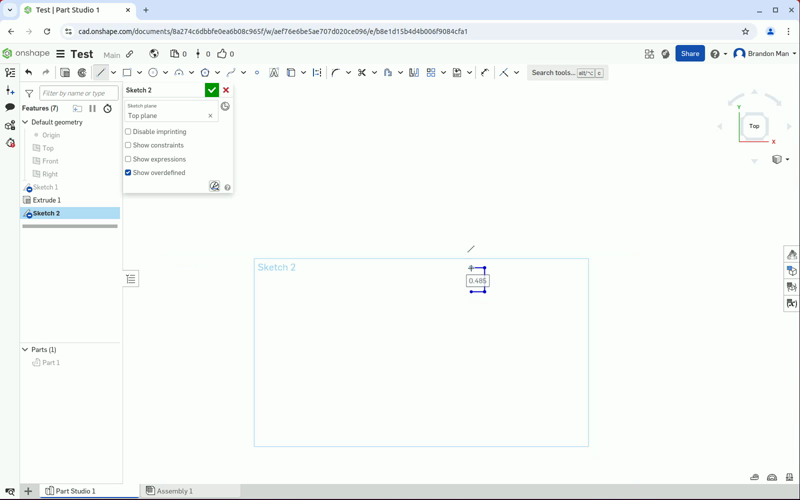
scroll(-6)
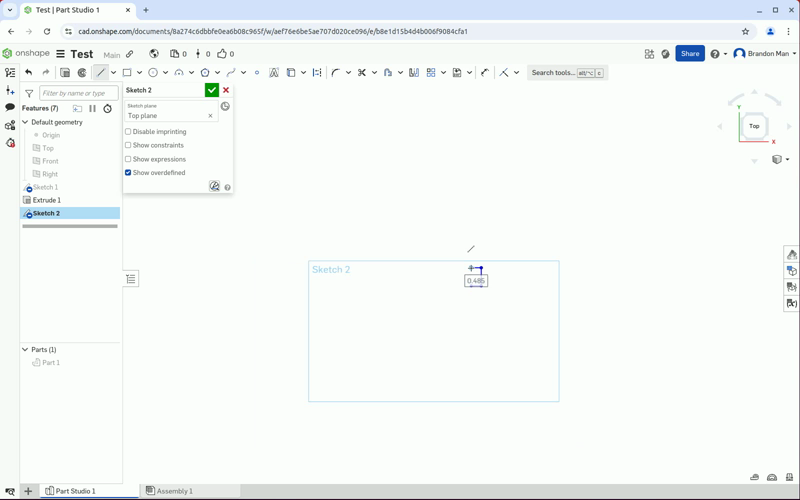
scroll(-6)
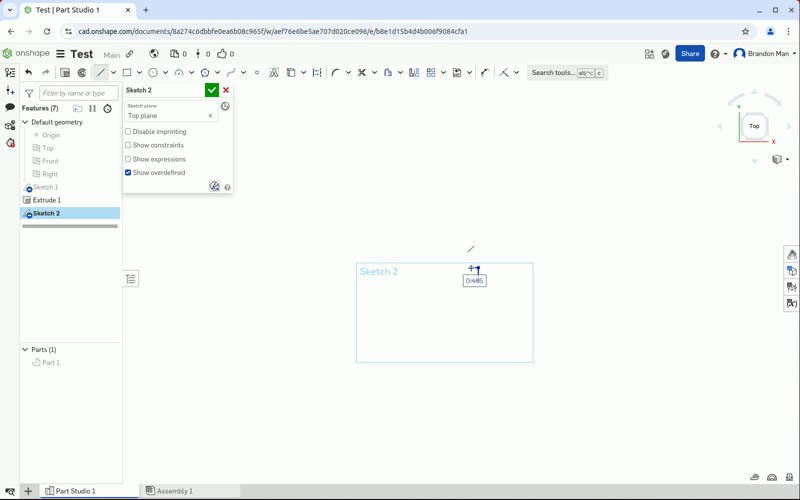
scroll(-6)
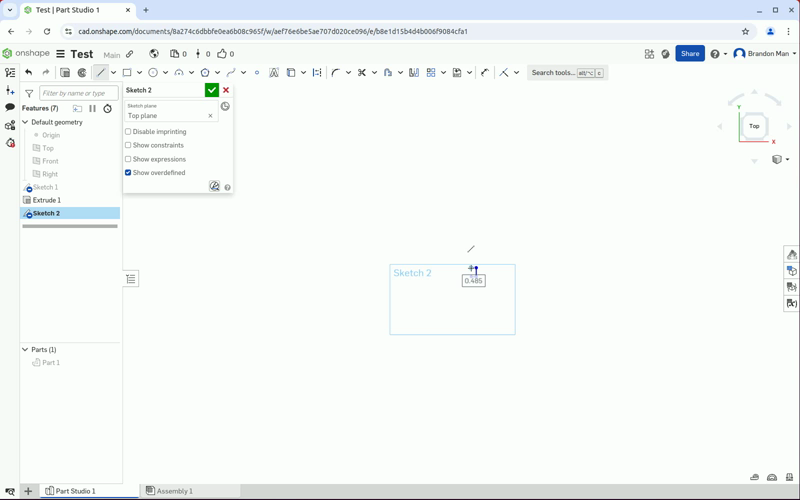
scroll(-6)
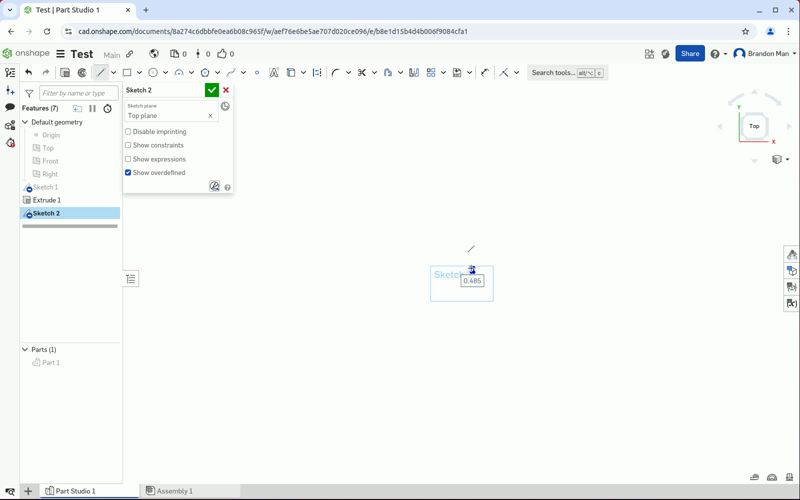
key_up(shift)
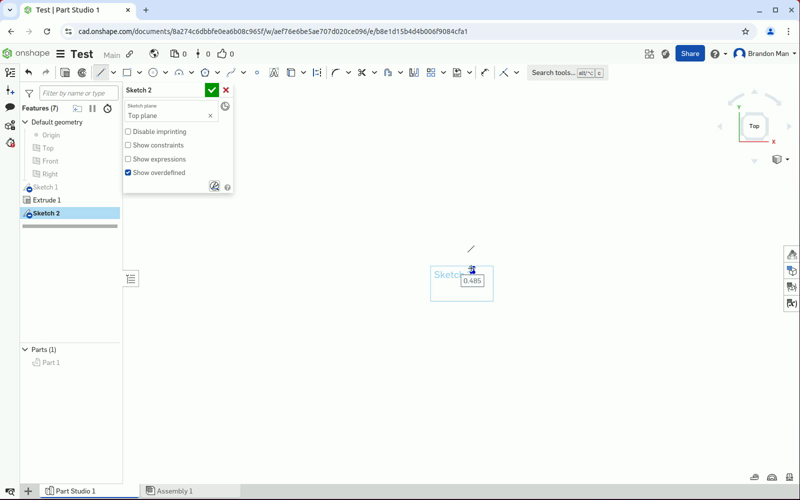
mouse_move(501, 267)
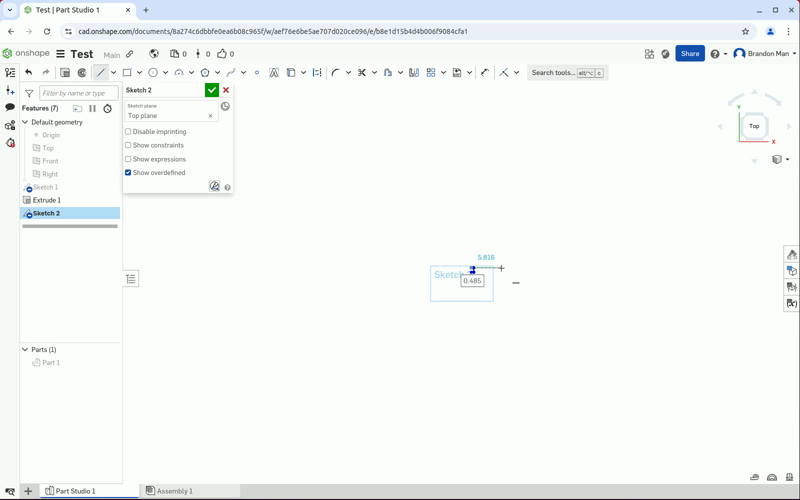
key_down(shift)
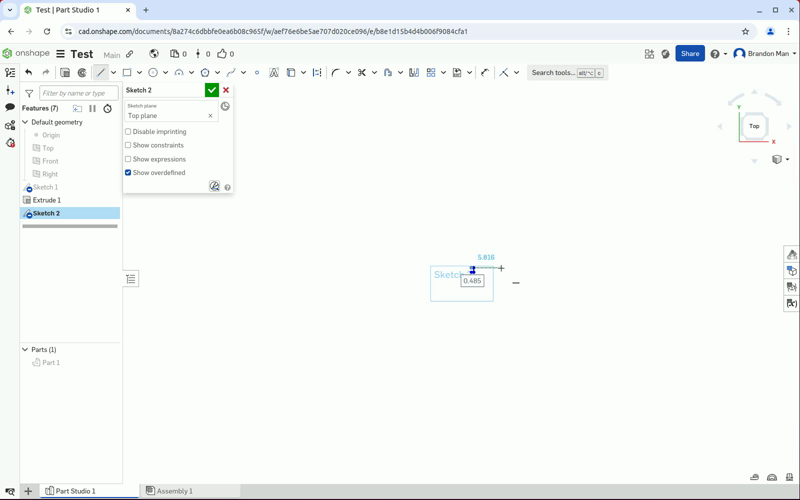
mouse_move(471, 272)
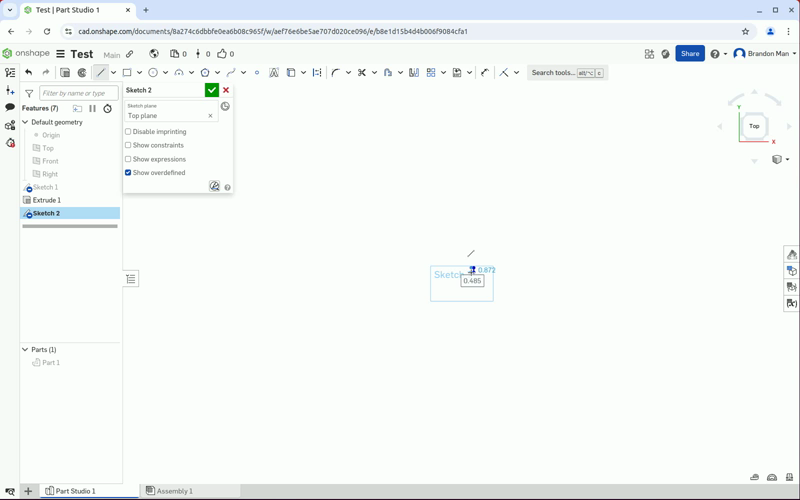
scroll(6)
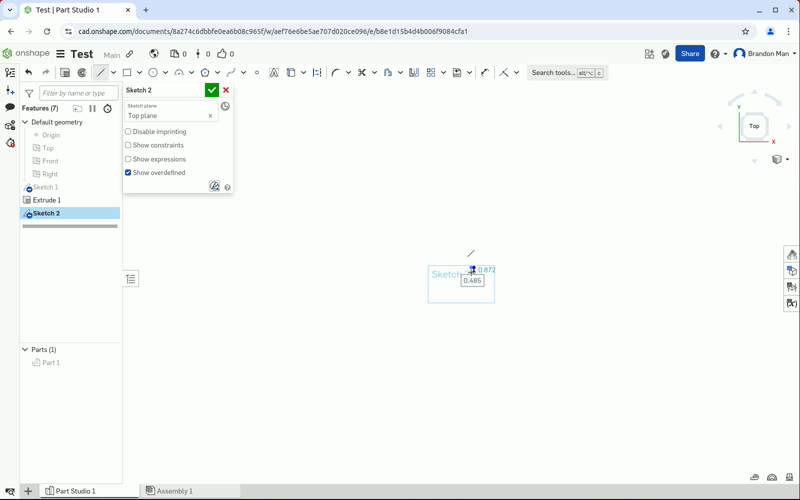
scroll(6)
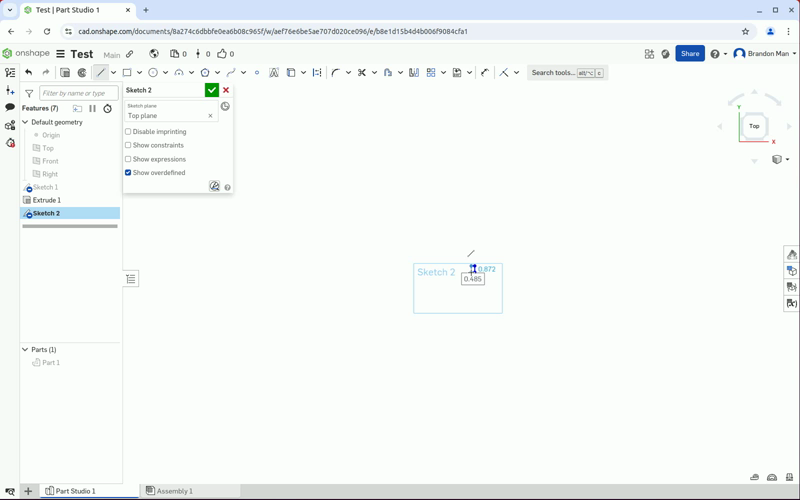
scroll(6)
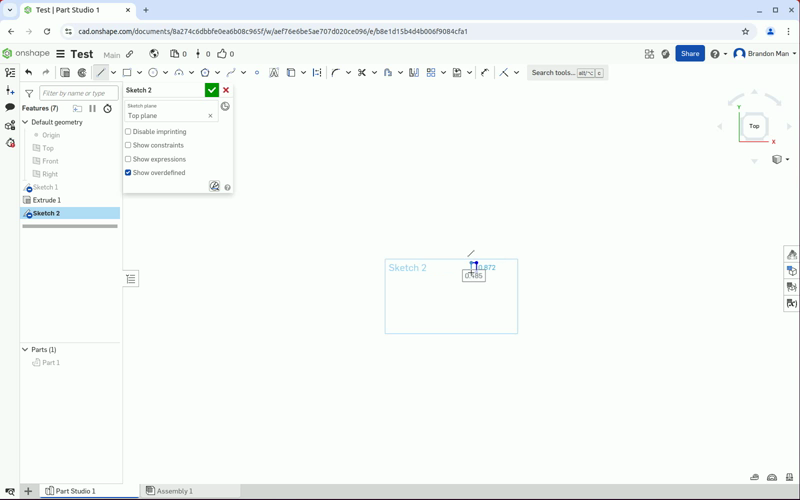
scroll(6)
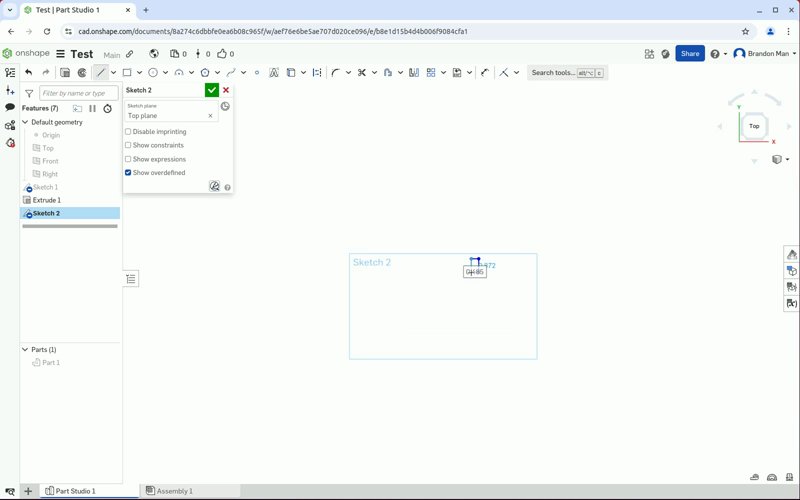
scroll(6)
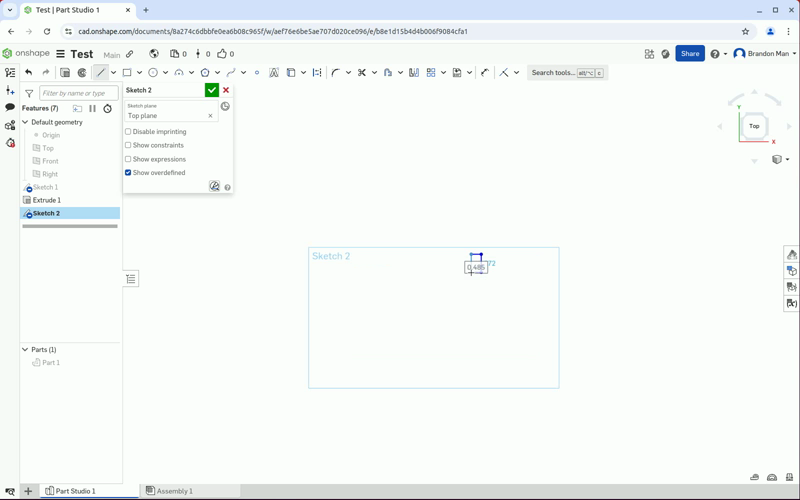
scroll(6)
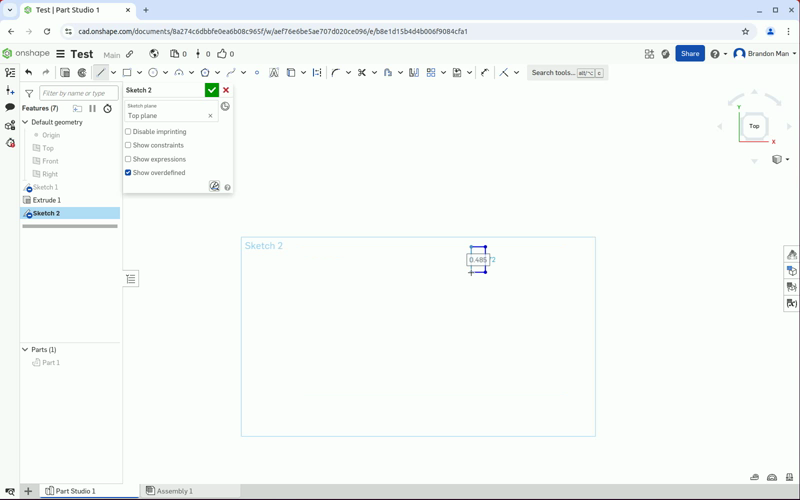
scroll(6)
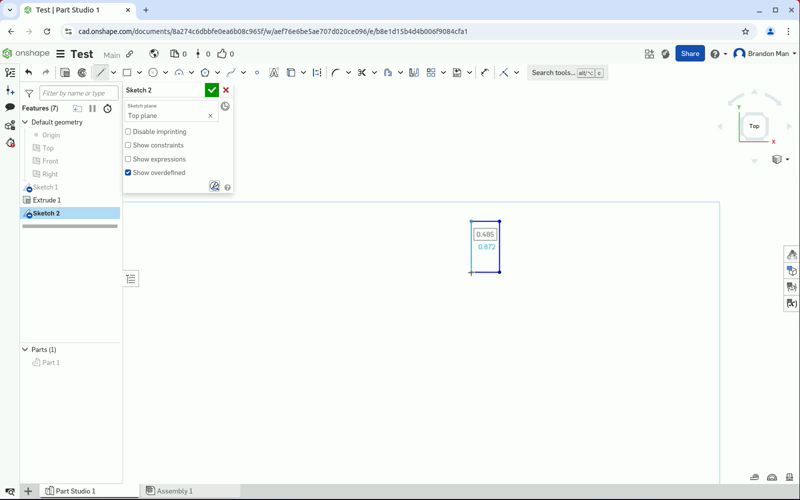
key_up(shift)
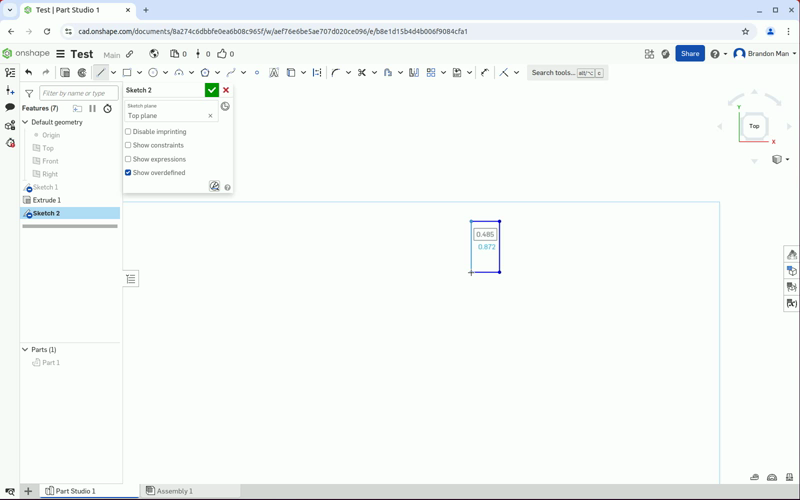
click(471, 272)
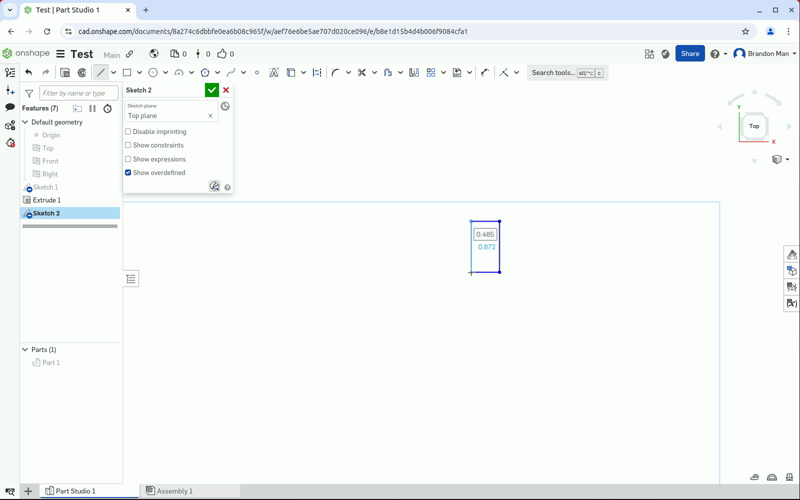
scroll(-6)
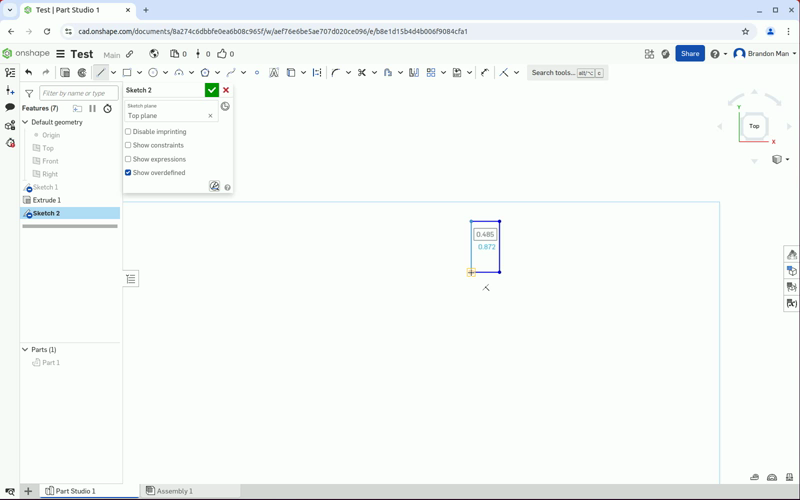
scroll(-6)
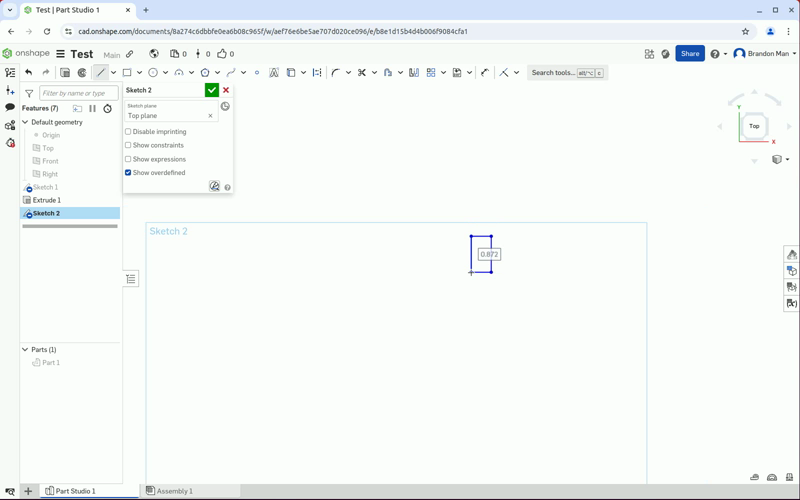
scroll(-6)
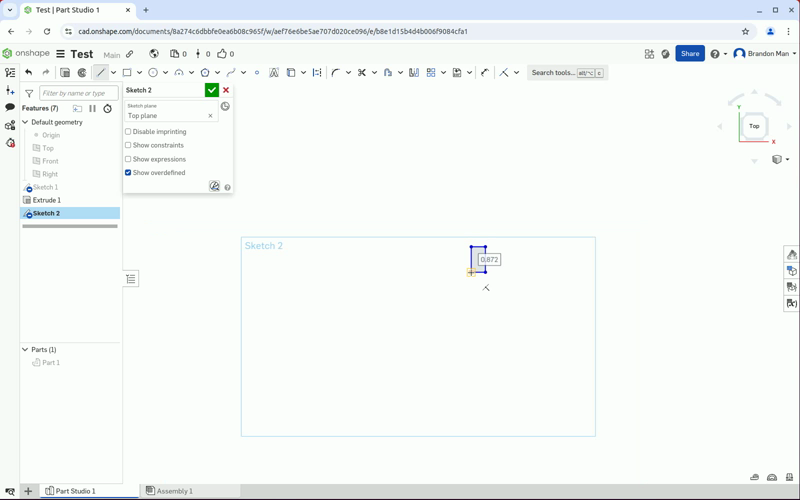
scroll(-6)
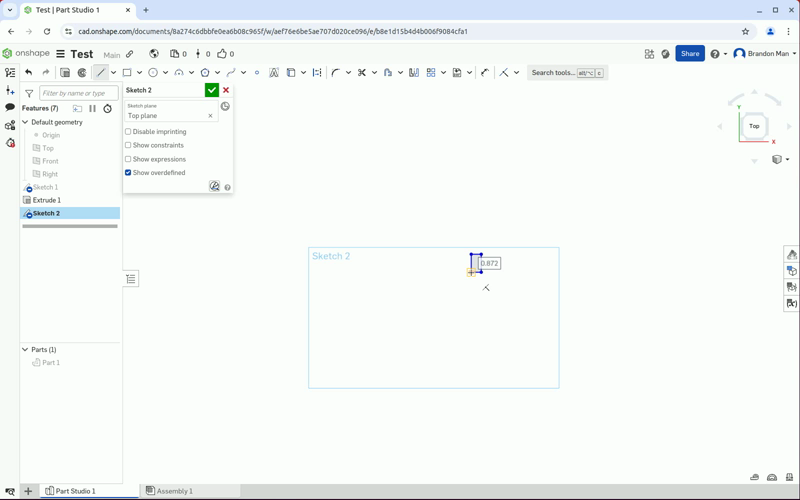
scroll(-6)
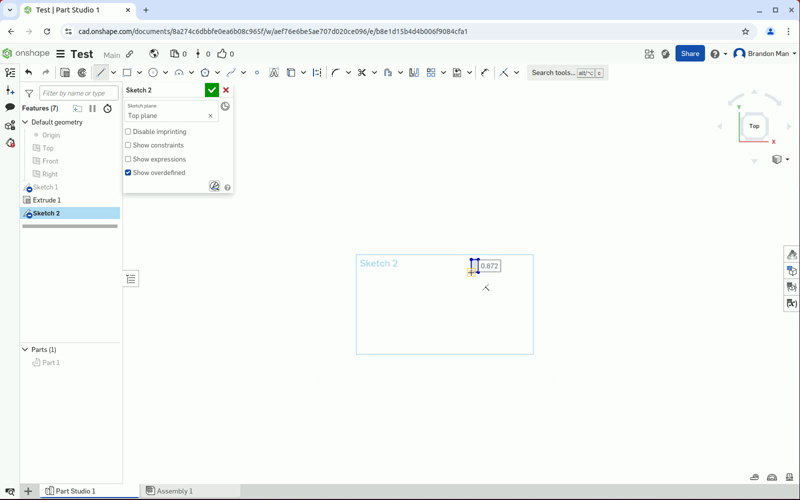
scroll(-6)
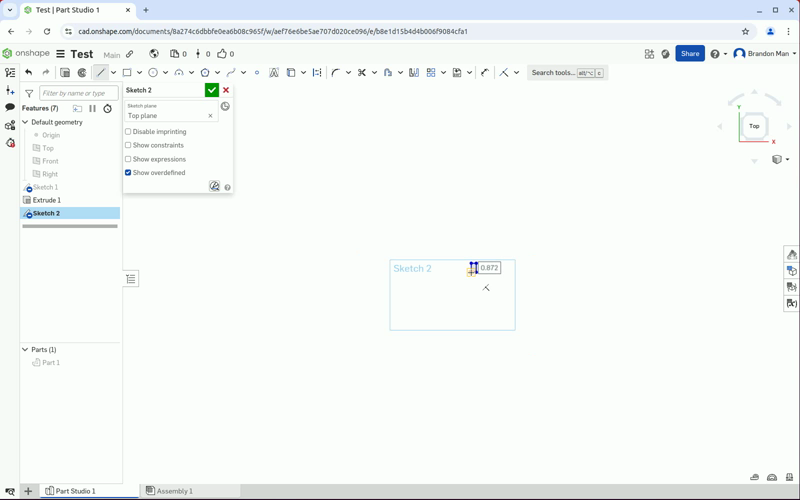
scroll(-6)
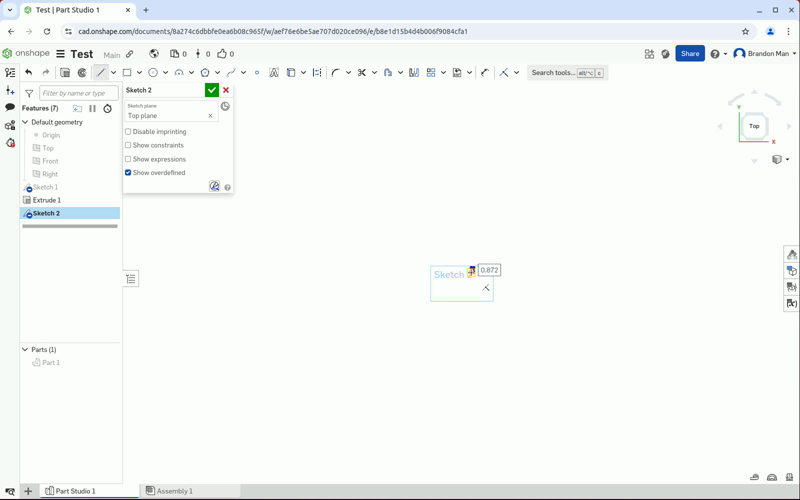
key(esc)
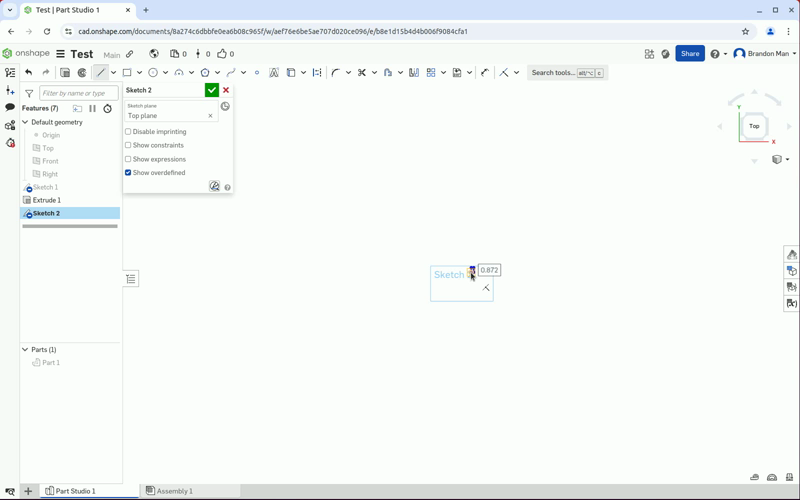
mouse_move(473, 271)
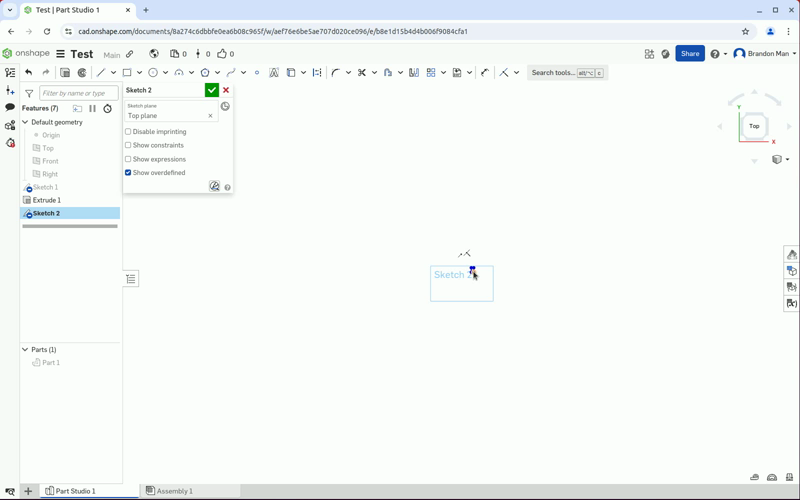
scroll(6)
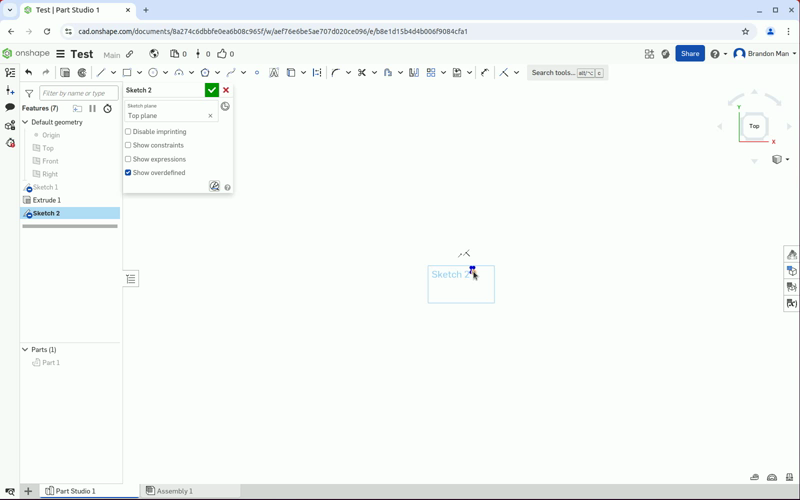
scroll(6)
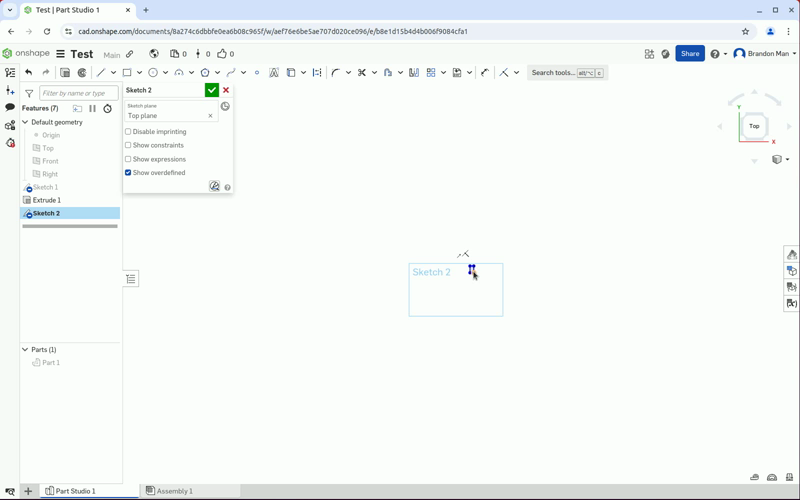
scroll(6)
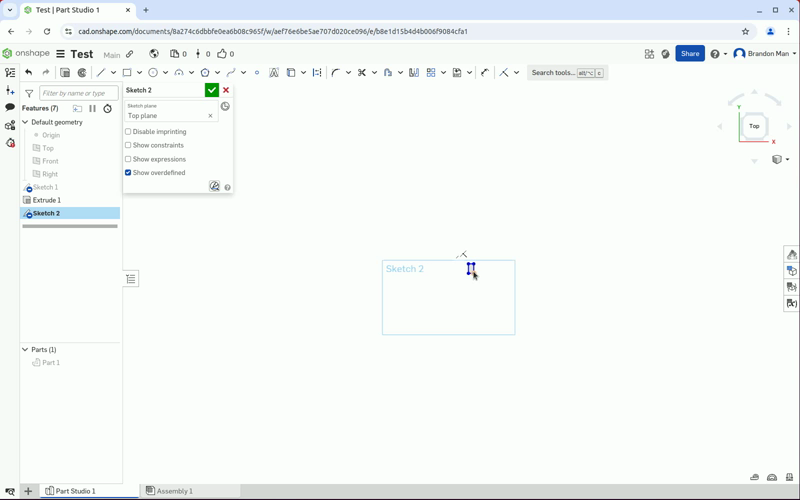
scroll(6)
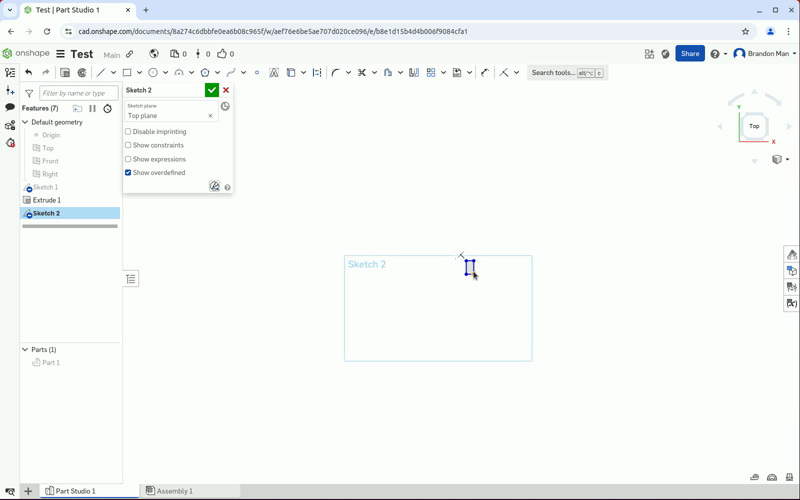
scroll(6)
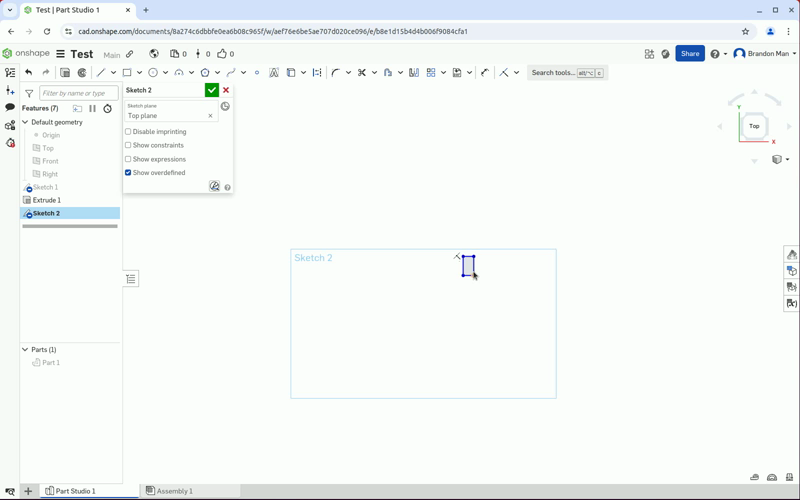
scroll(6)
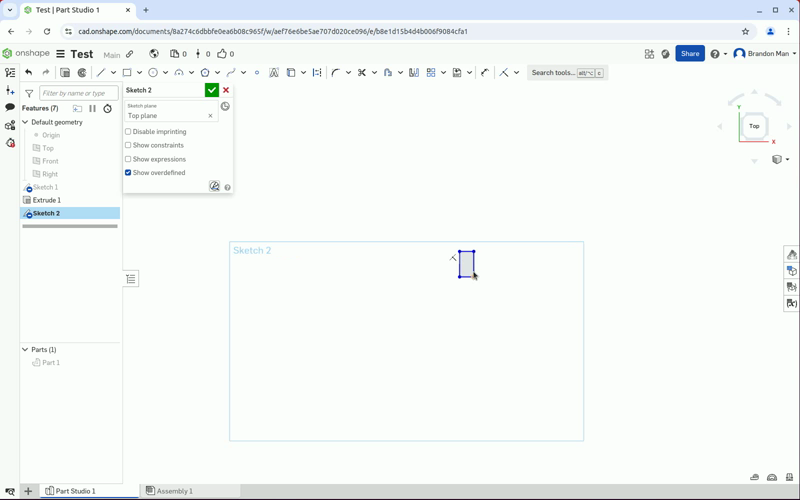
scroll(6)
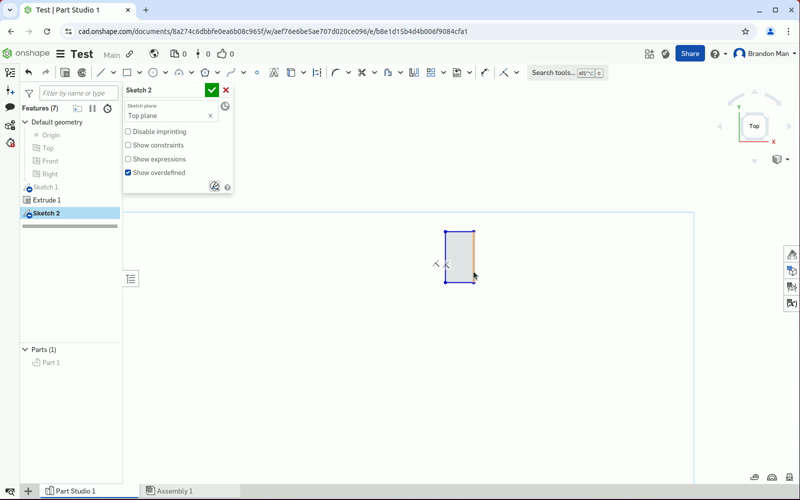
click(473, 271)
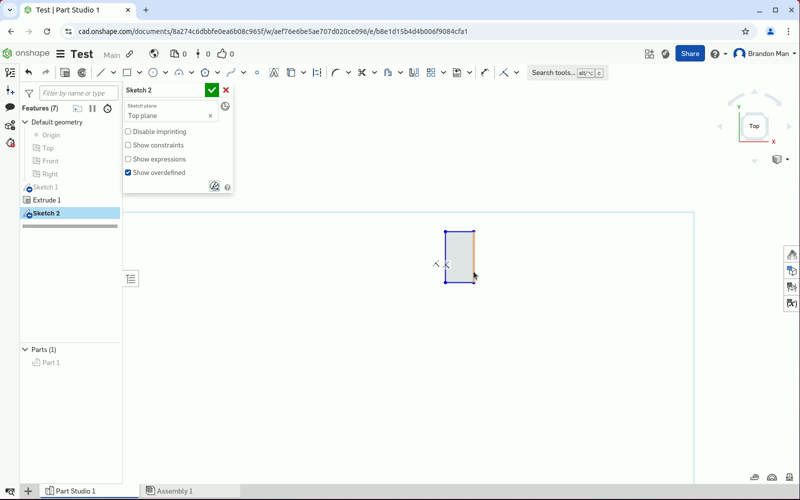
scroll(-6)
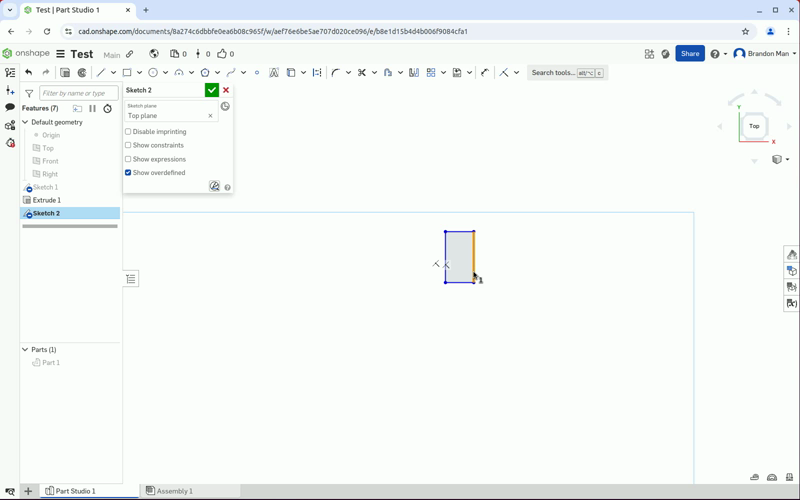
scroll(-6)
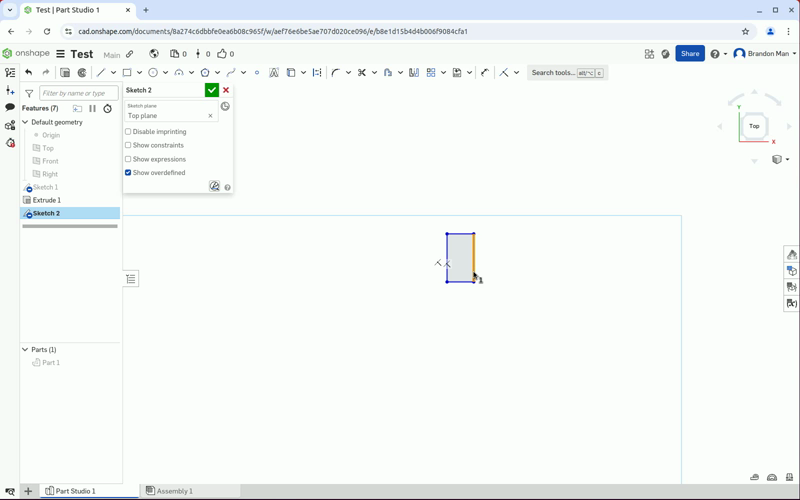
scroll(-6)
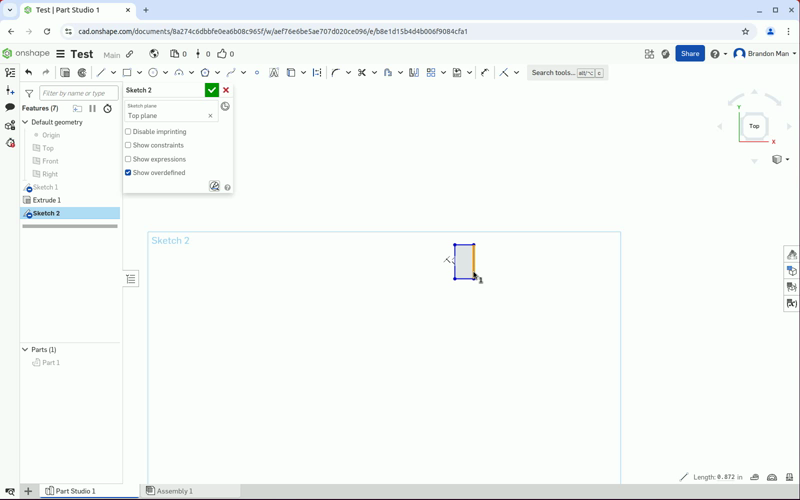
scroll(-6)
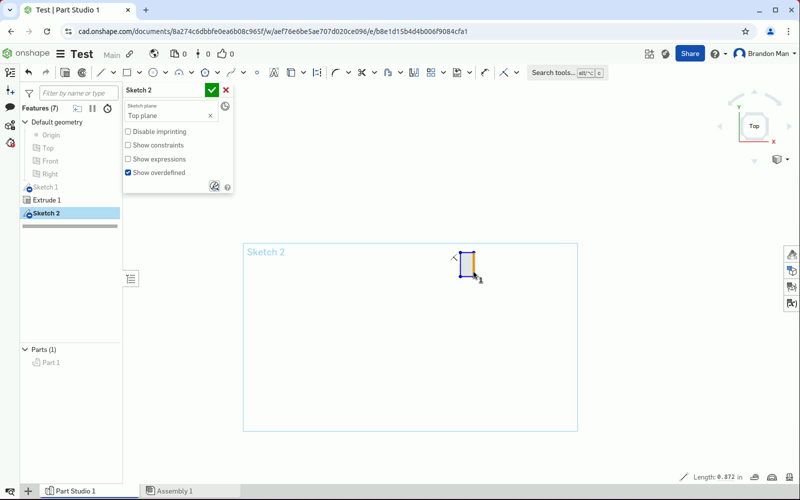
scroll(-6)
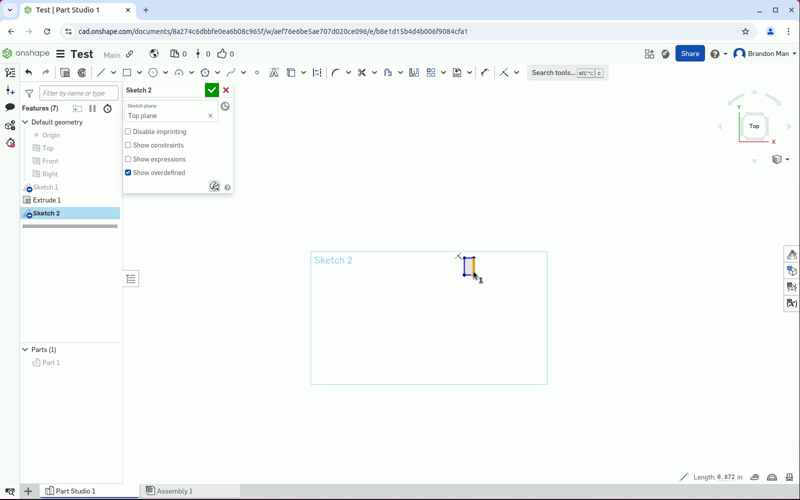
scroll(-6)
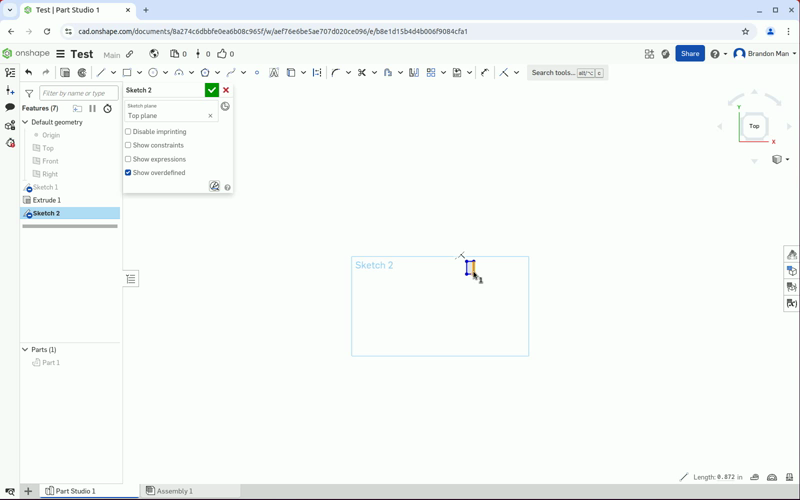
scroll(-6)
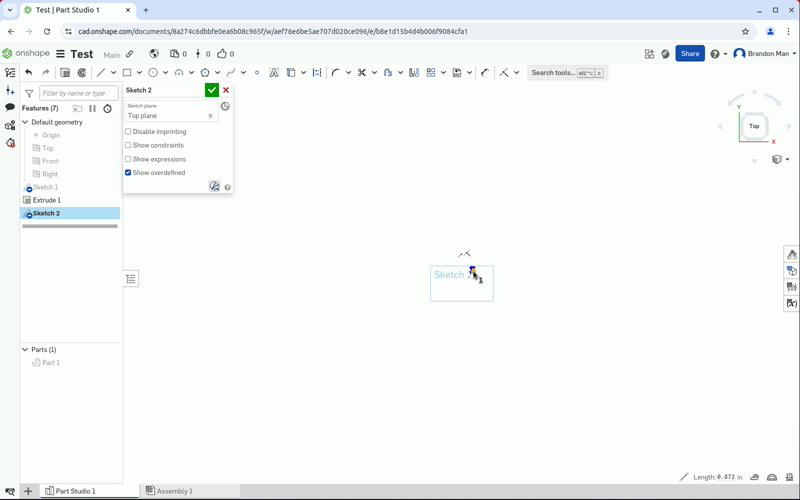
mouse_move(73, 352)
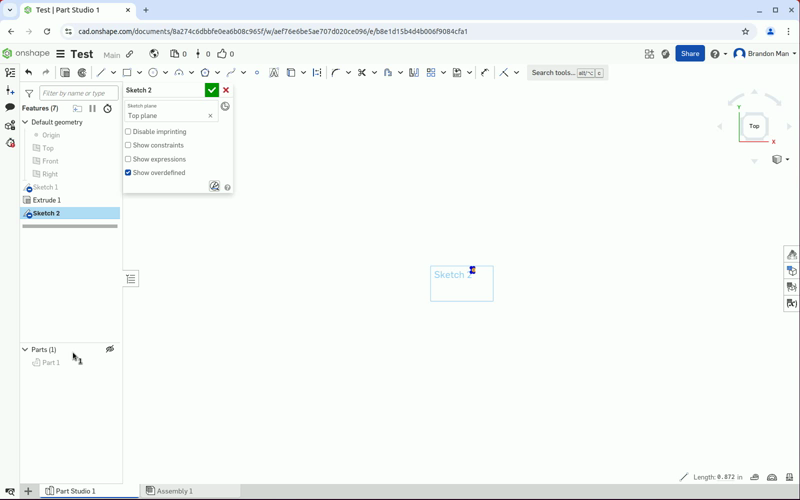
key(shift+y)
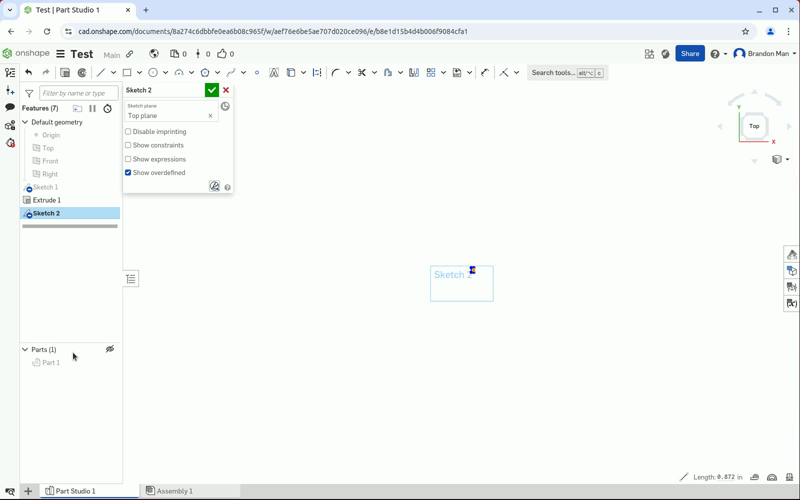
key(shift+e)
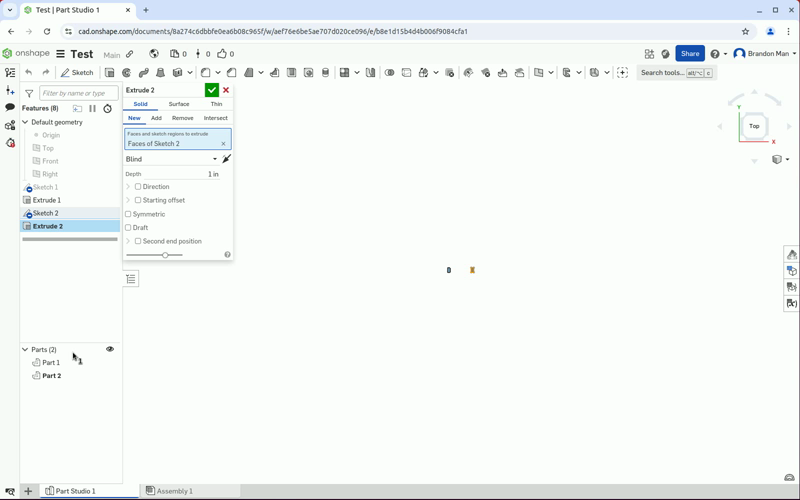
mouse_move(143, 106)
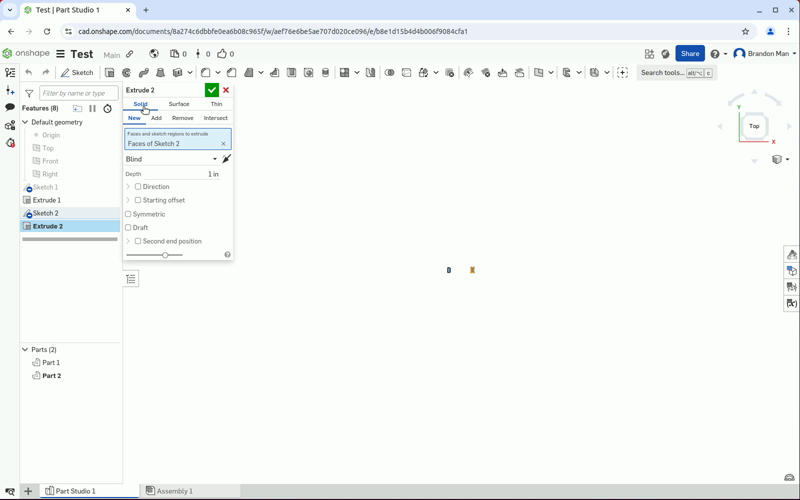
click(143, 106)
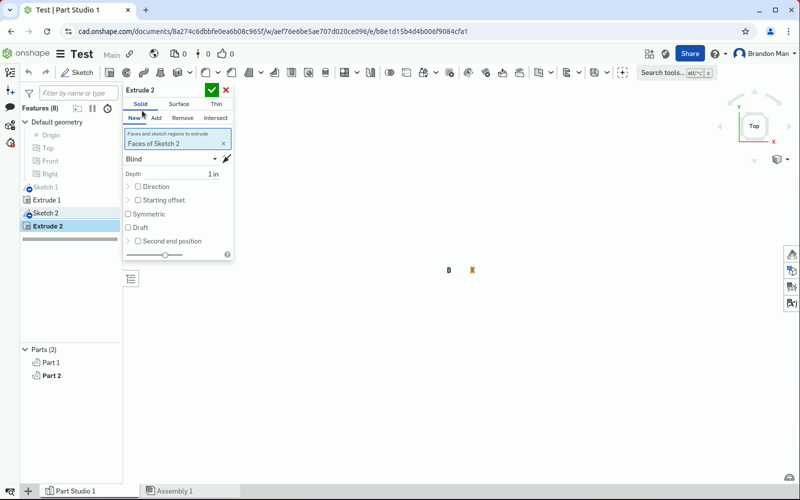
mouse_move(137, 120)
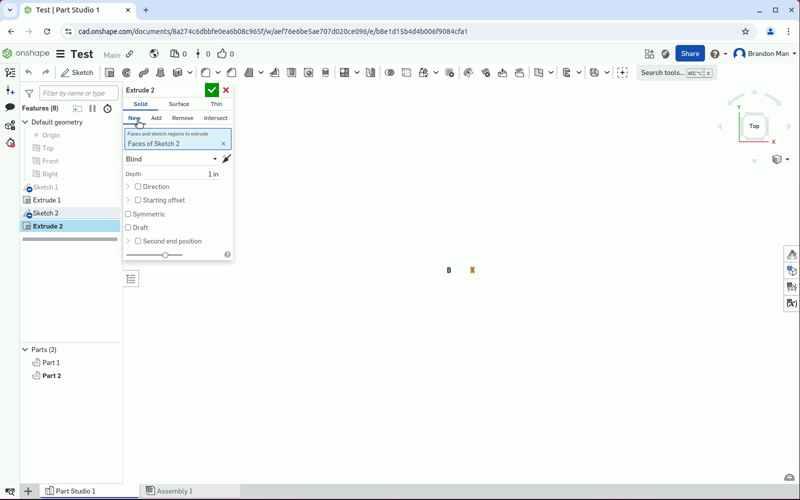
click(137, 120)
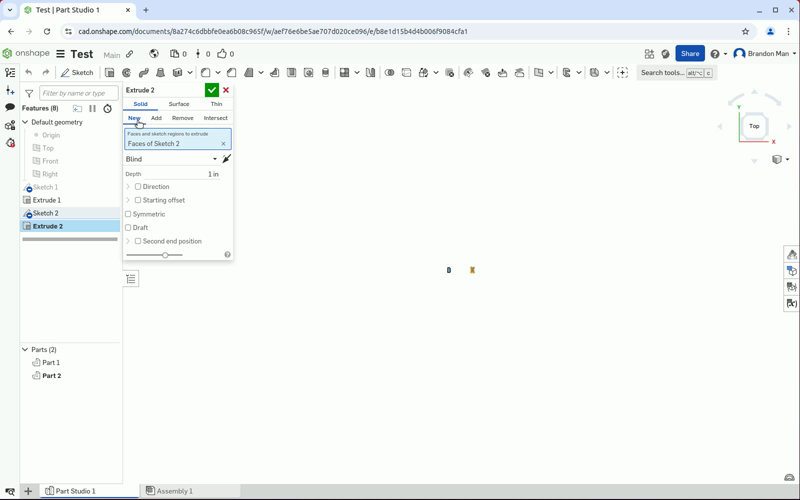
key(tab, 4)
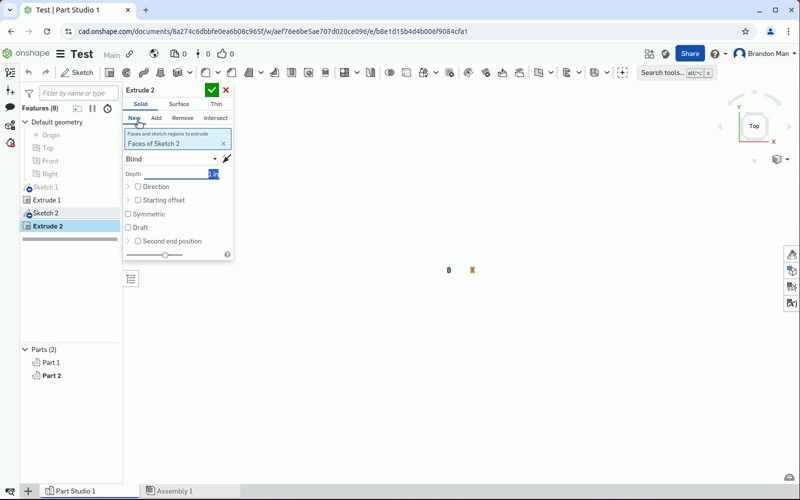
text(23.108)
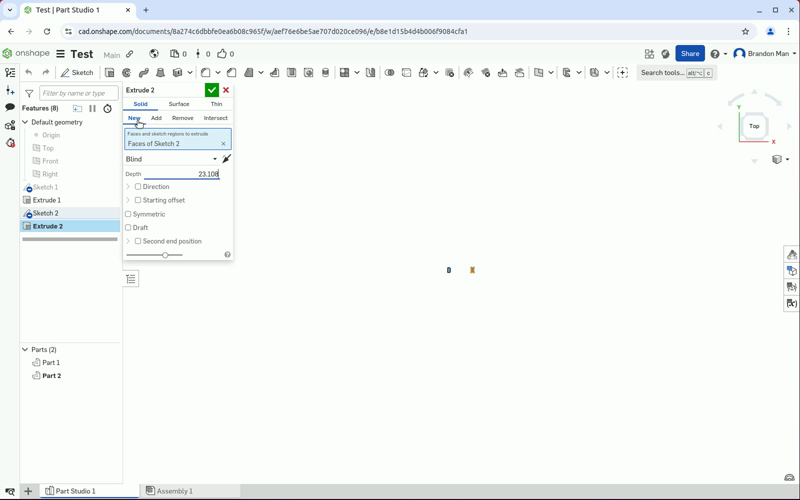
key(enter)
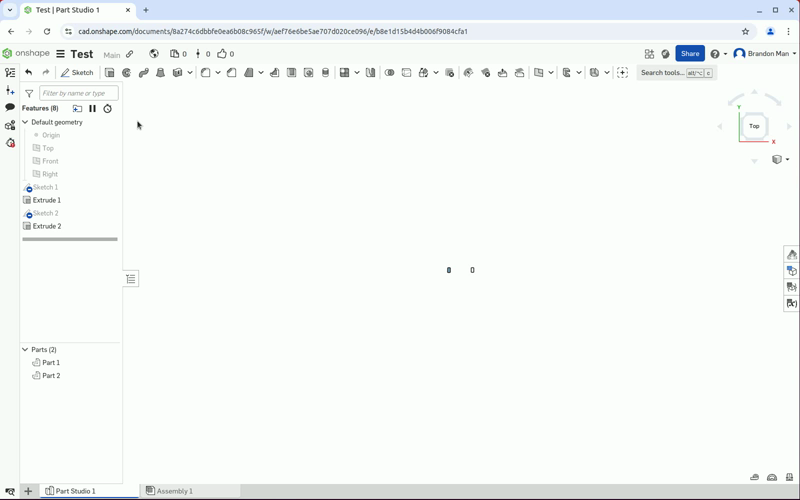
key(shift+h)
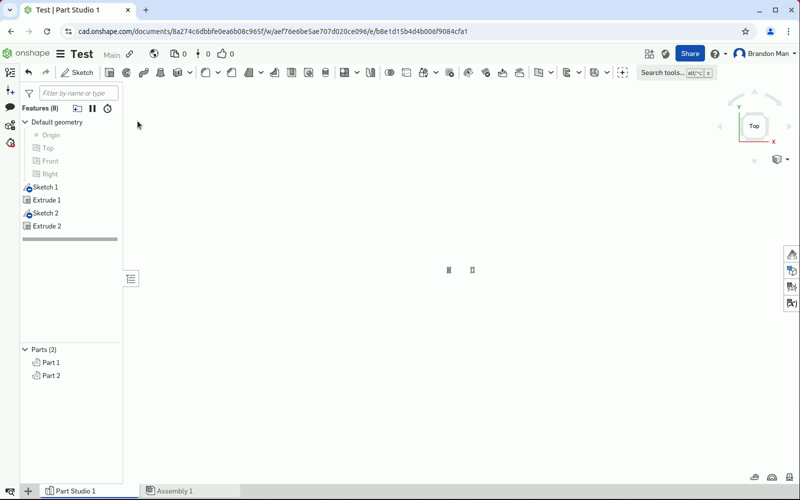
key(shift+h)
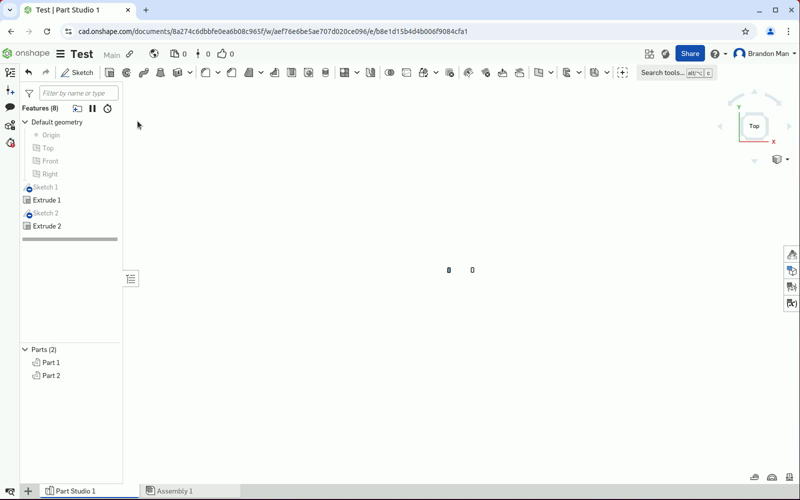
mouse_move(73, 189)
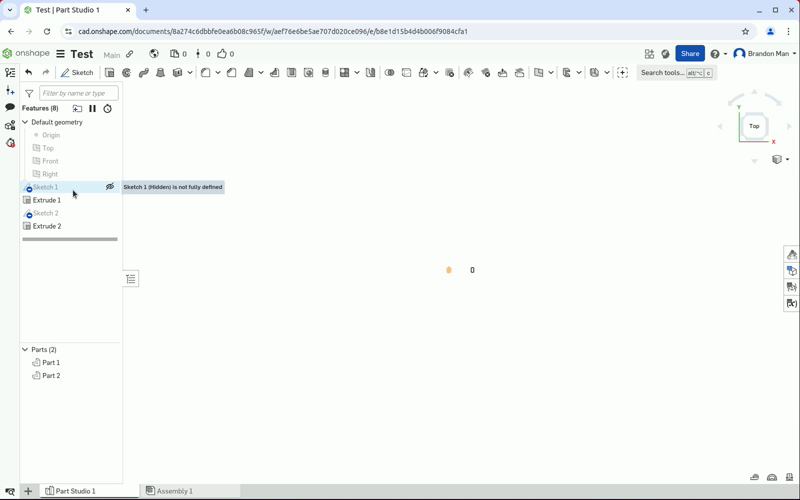
click(73, 189)
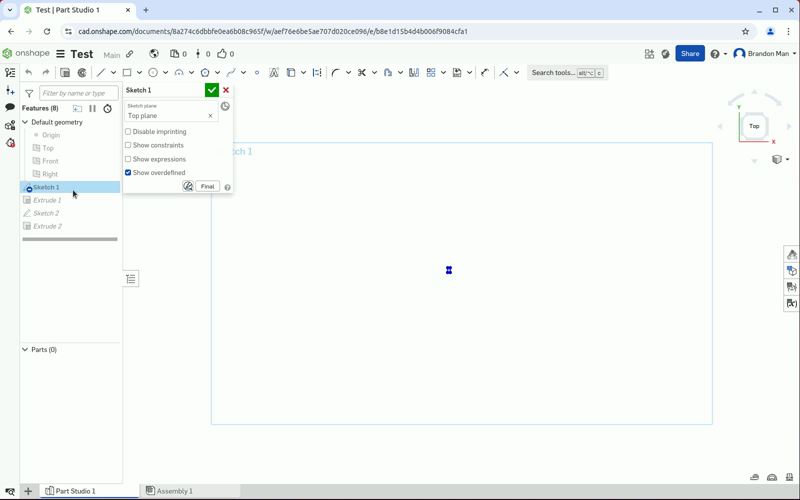
mouse_move(229, 92)
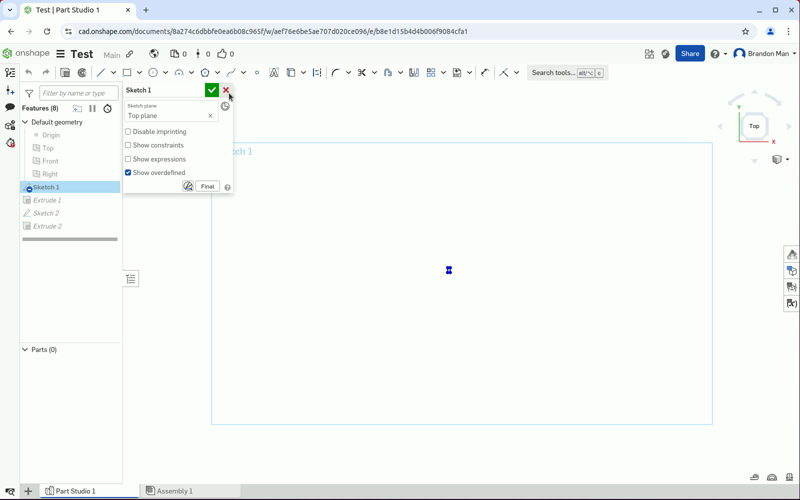
click(229, 92)
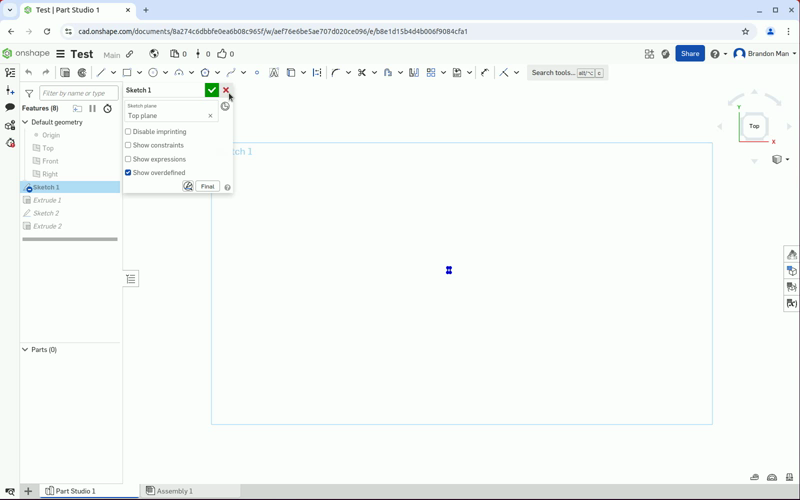
key(shift+s)
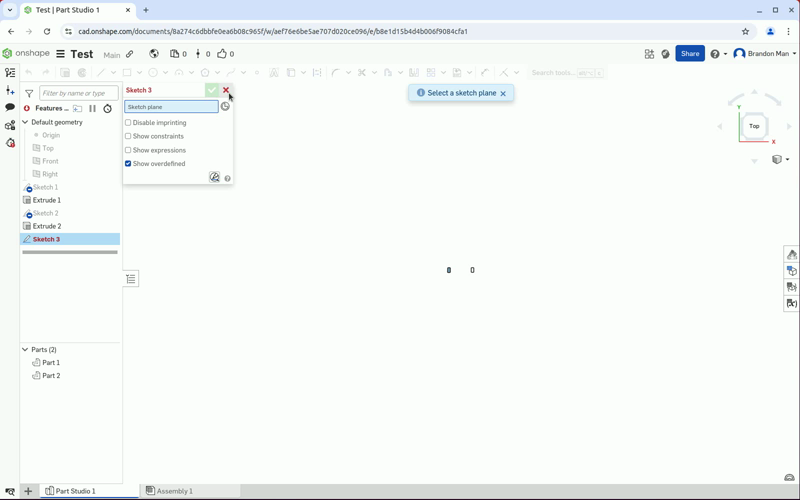
mouse_move(73, 150)
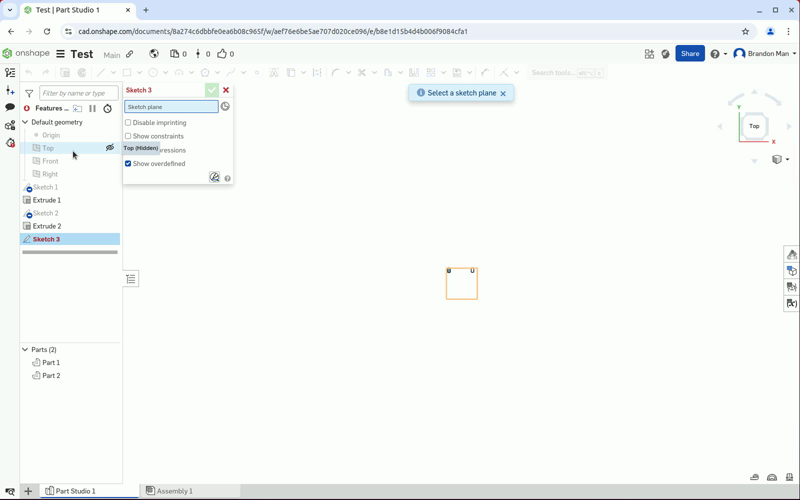
click(73, 150)
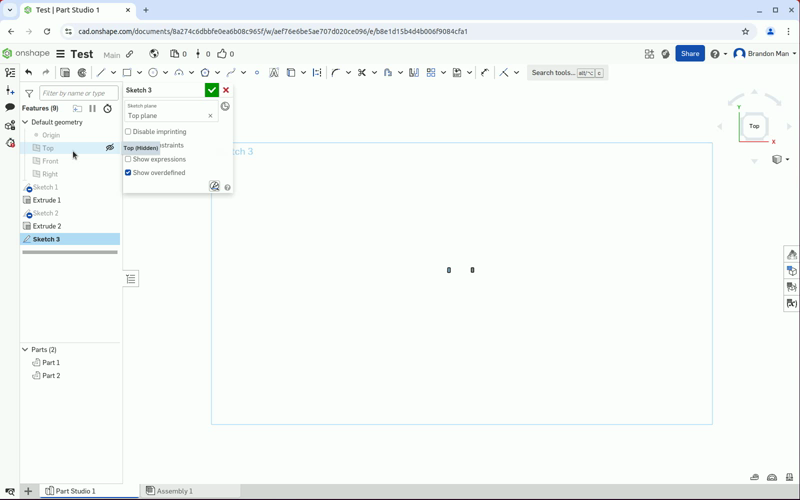
mouse_move(73, 352)
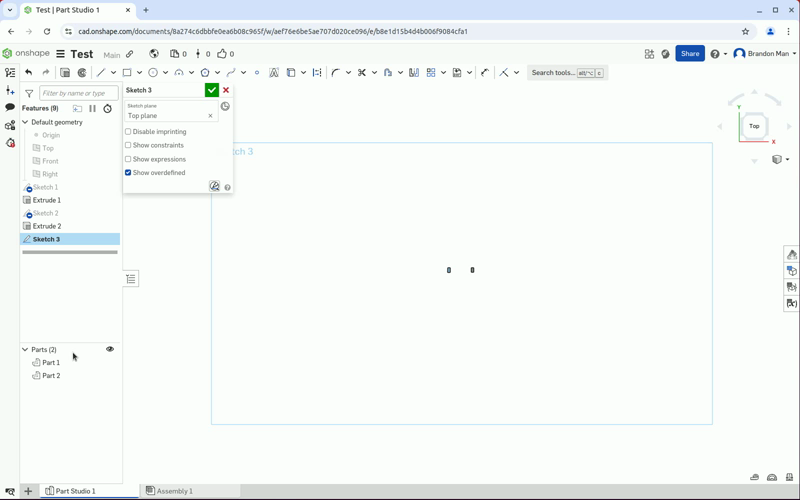
key(y)
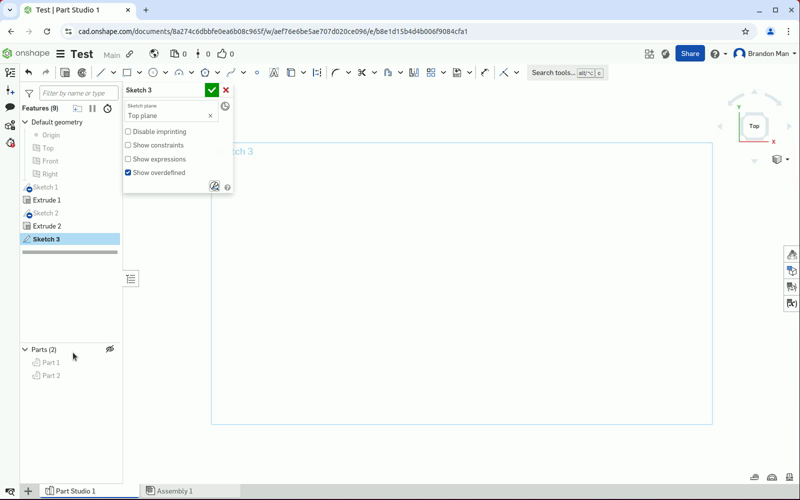
key(l)
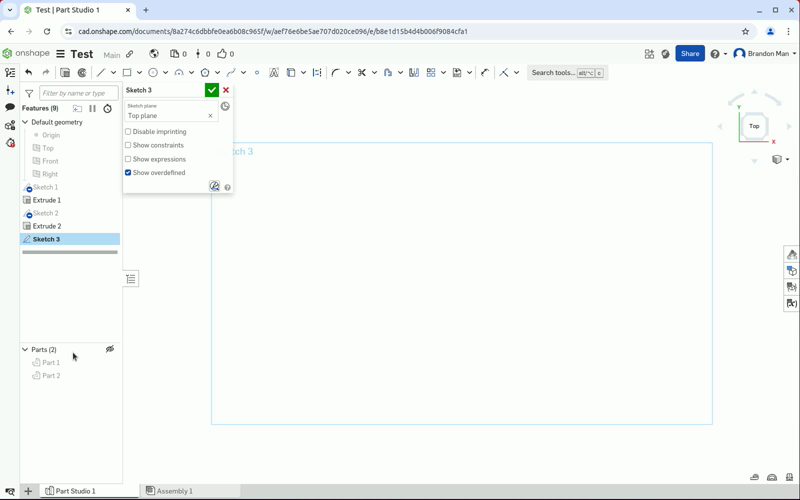
key_down(shift)
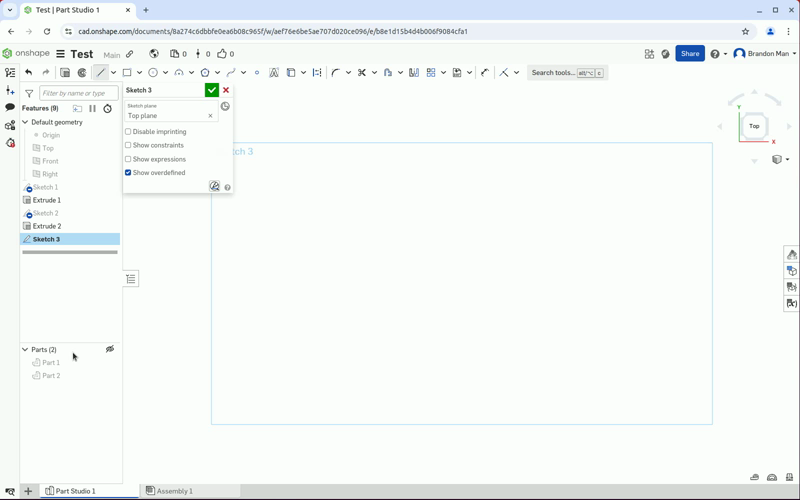
mouse_move(471, 298)
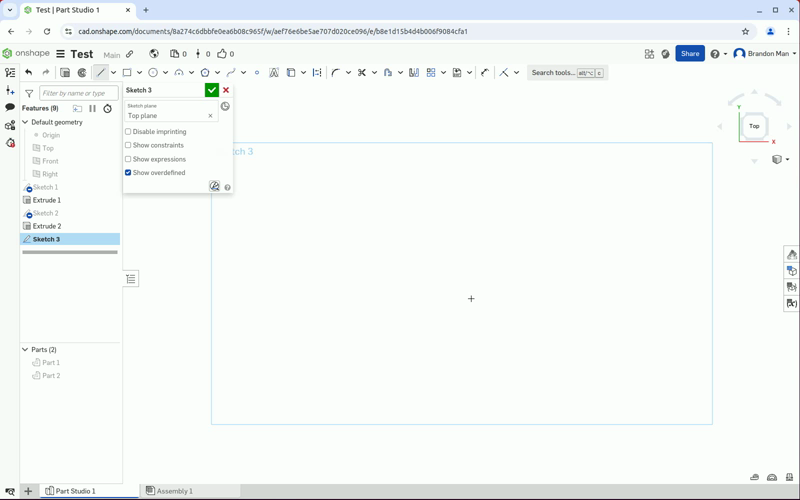
click(471, 298)
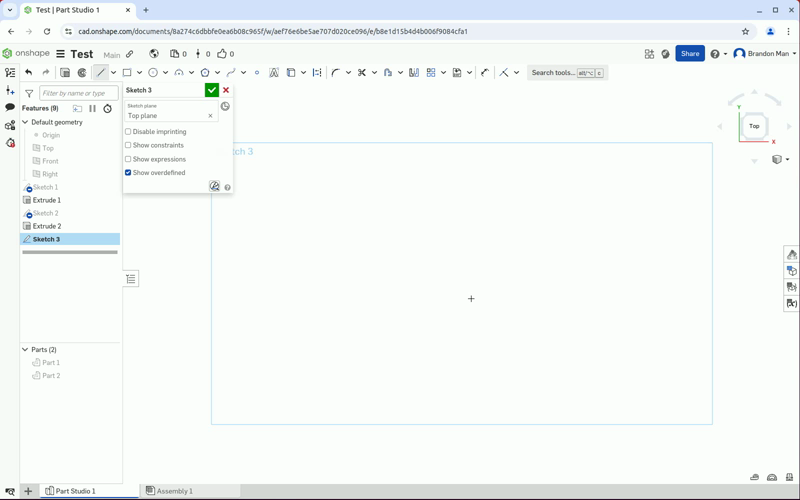
key_up(shift)
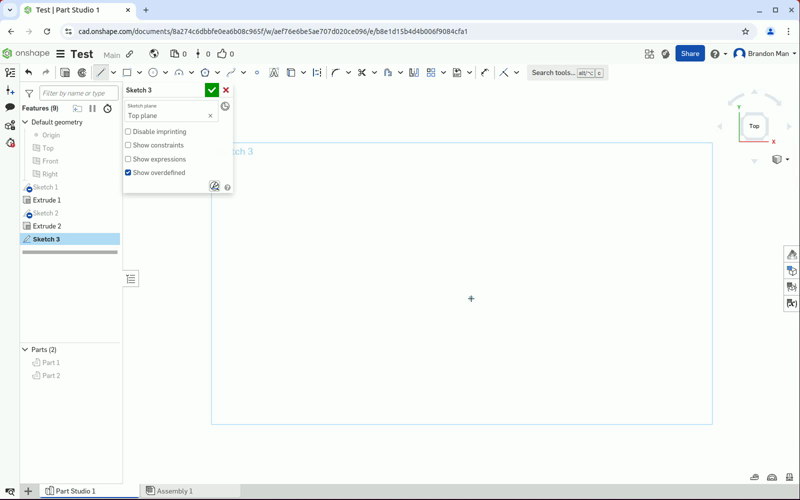
key_down(shift)
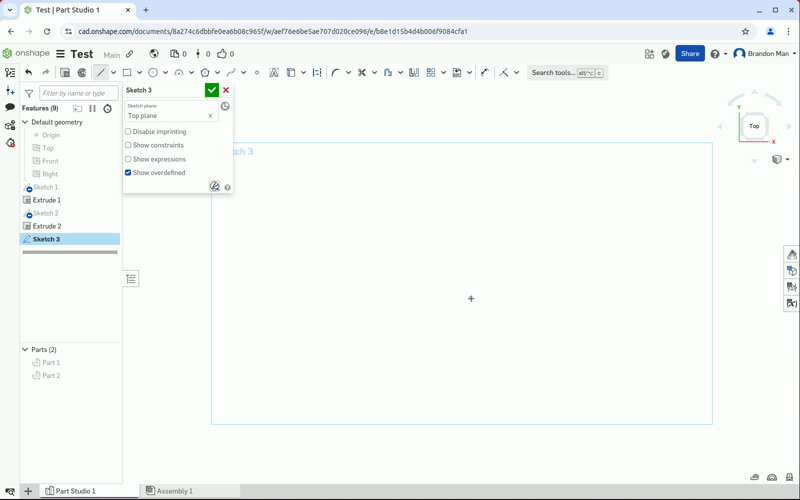
mouse_move(501, 298)
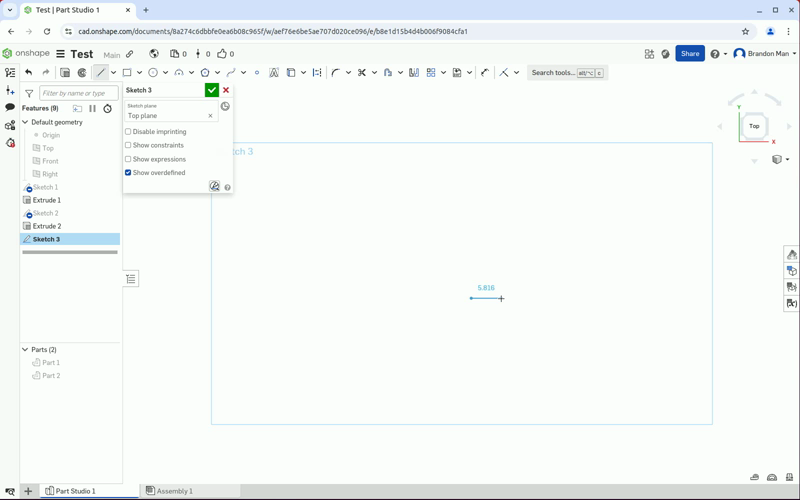
mouse_move(473, 298)
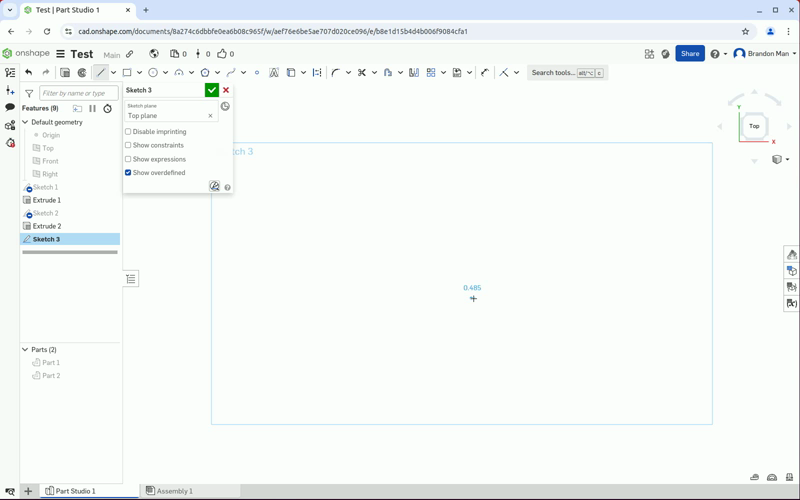
scroll(6)
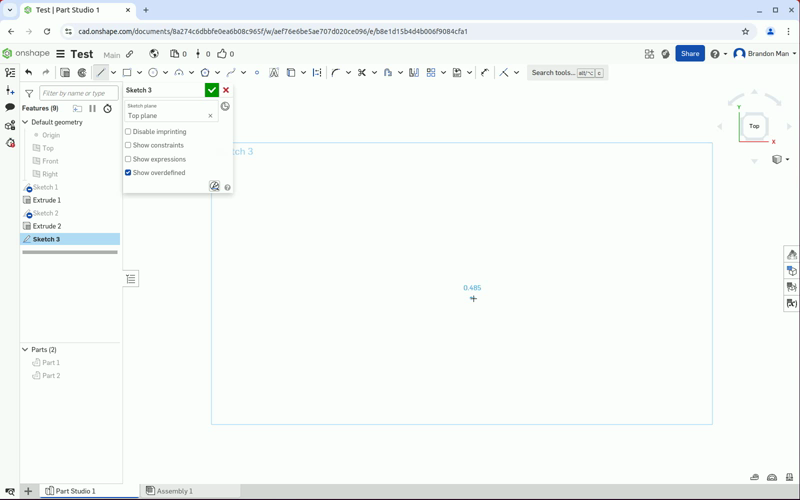
scroll(6)
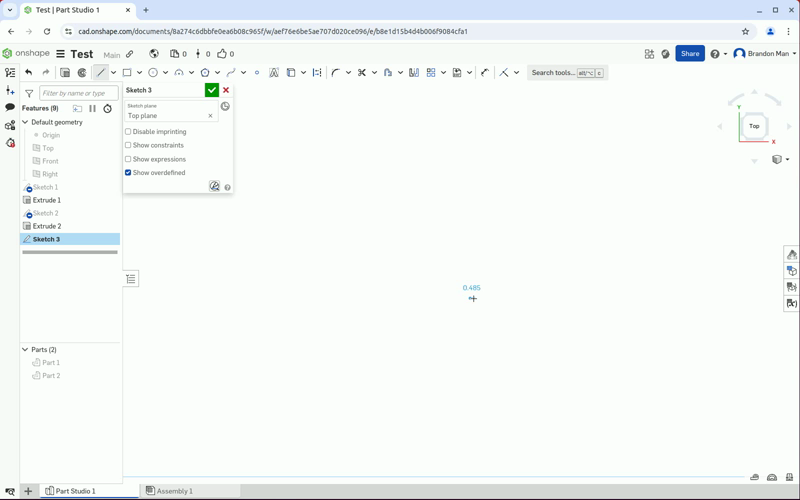
scroll(6)
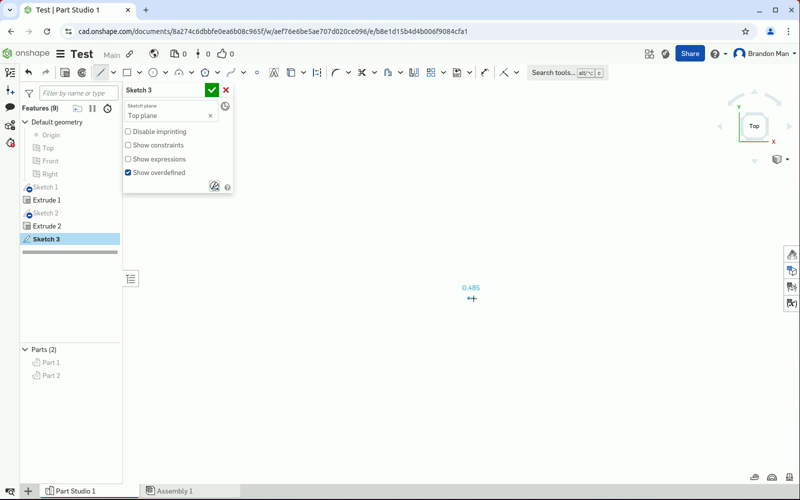
scroll(6)
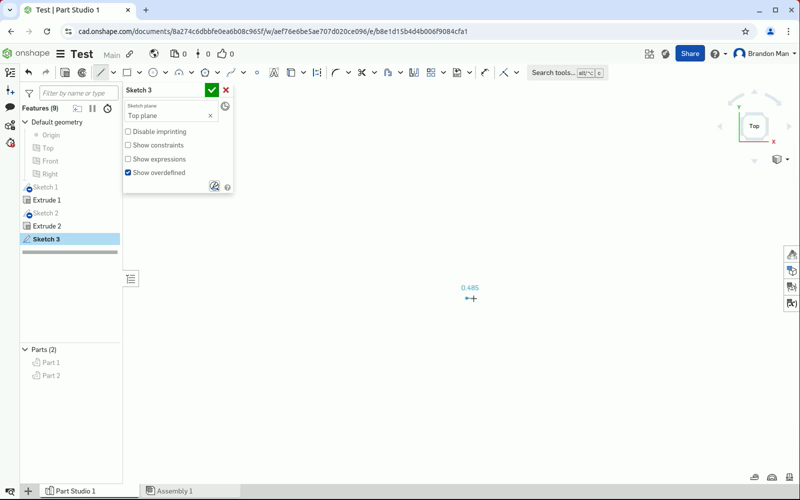
scroll(6)
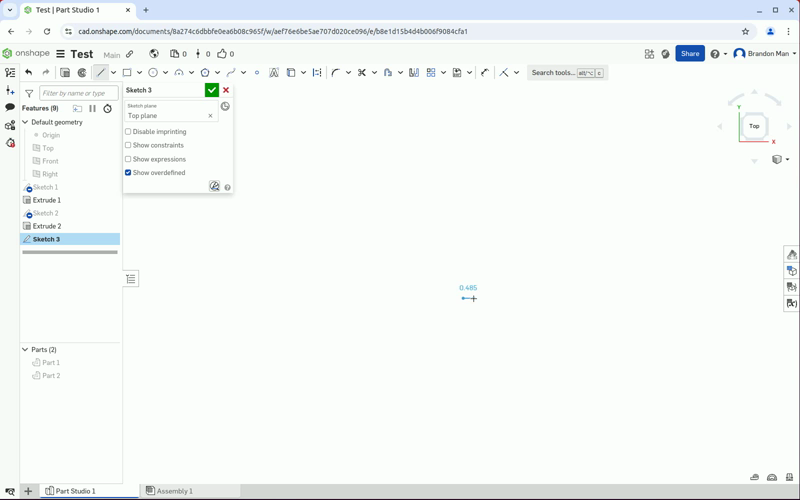
scroll(6)
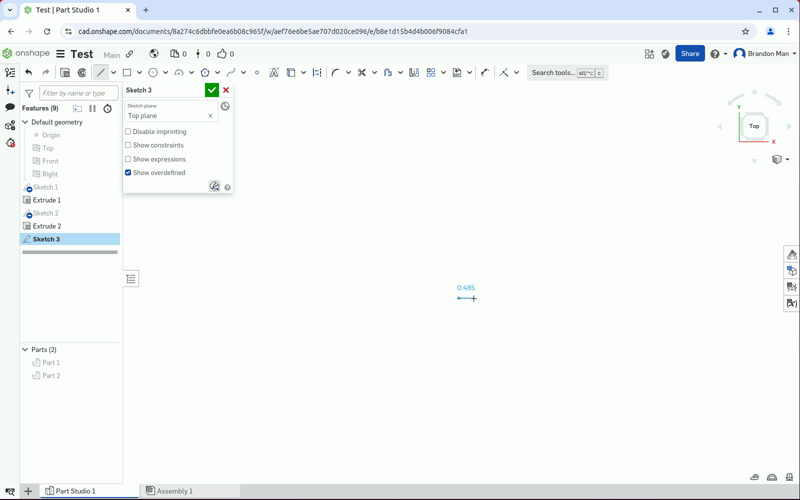
scroll(6)
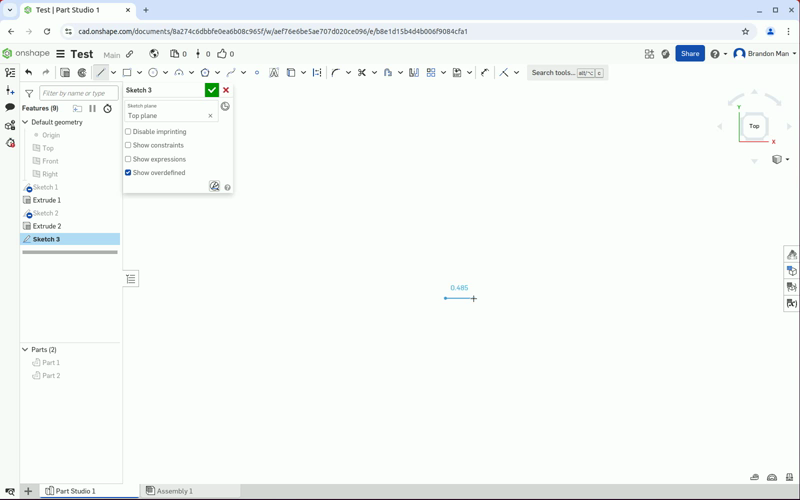
click(473, 298)
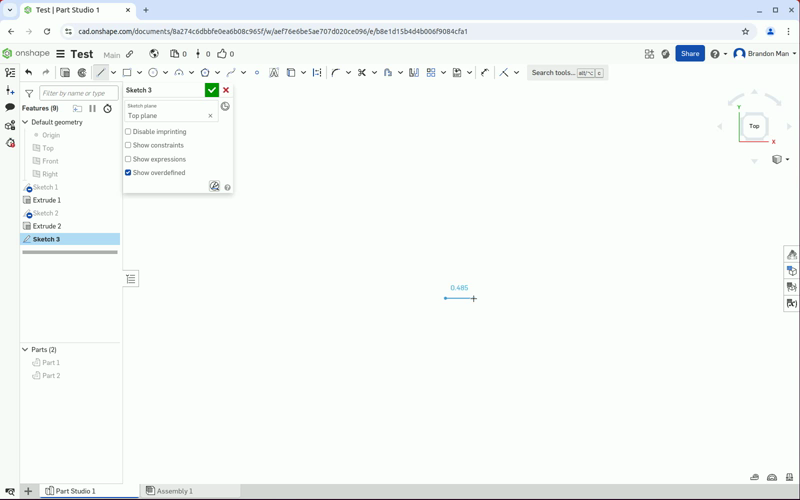
scroll(-6)
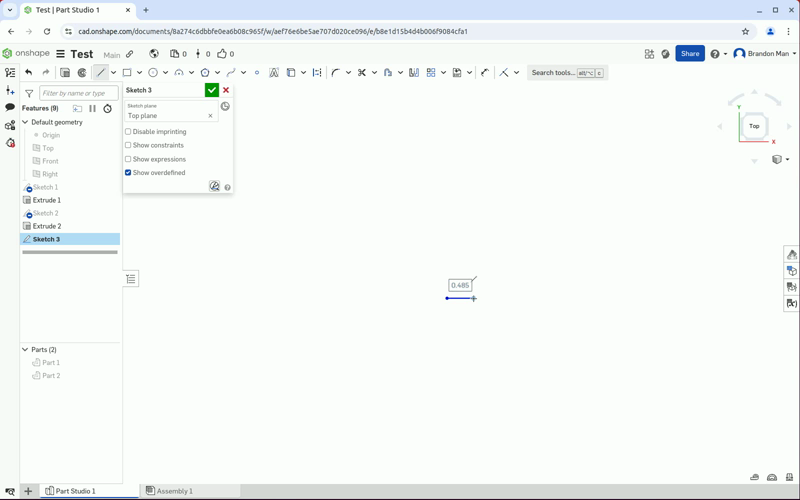
scroll(-6)
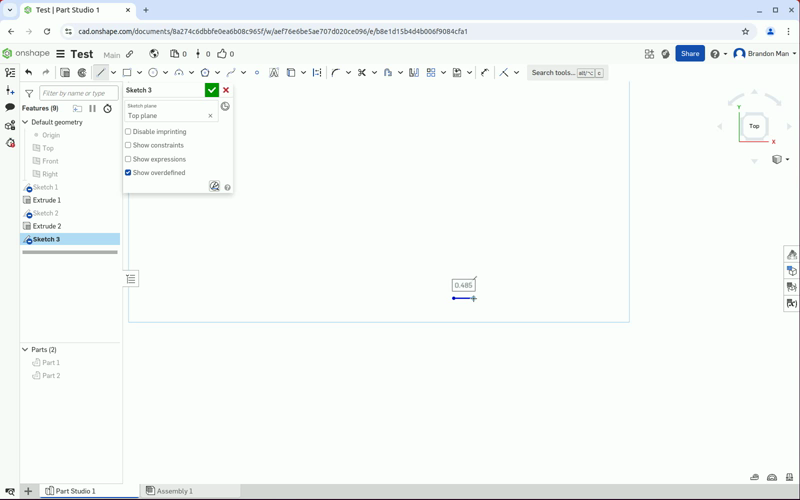
scroll(-6)
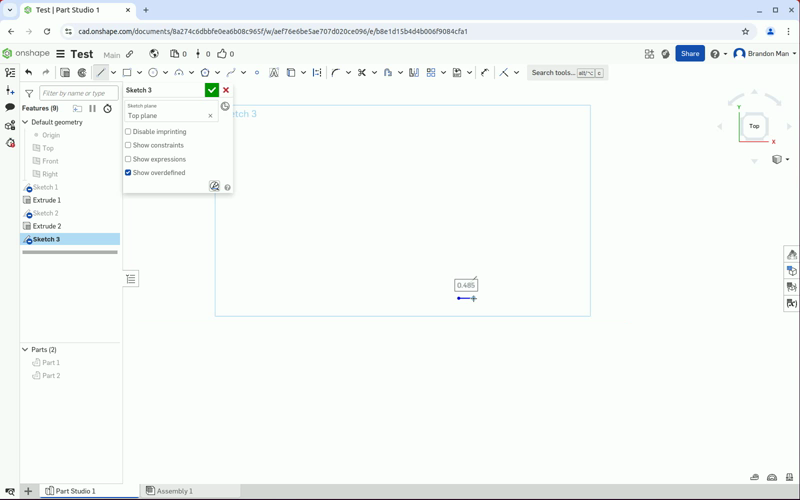
scroll(-6)
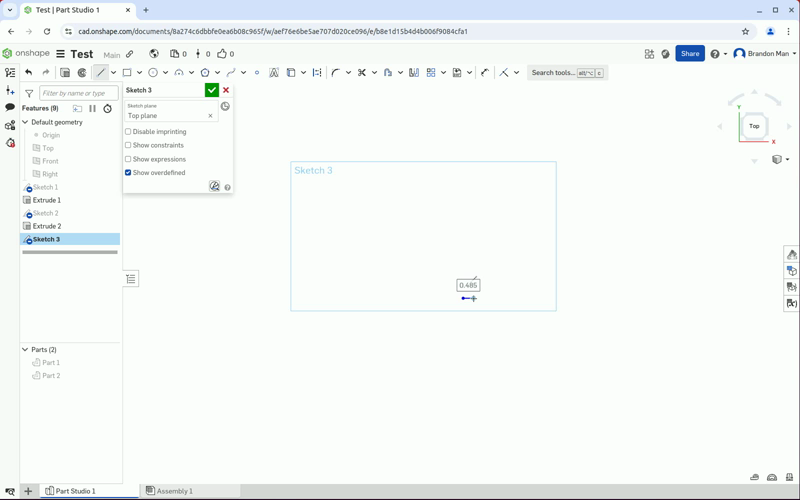
scroll(-6)
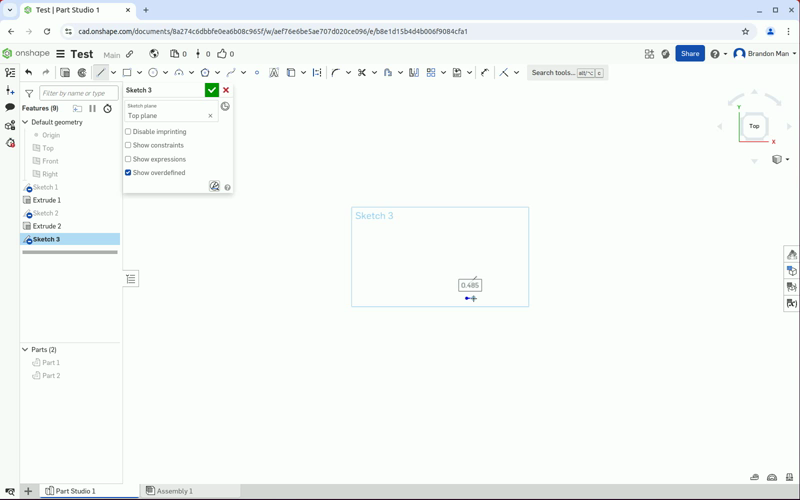
scroll(-6)
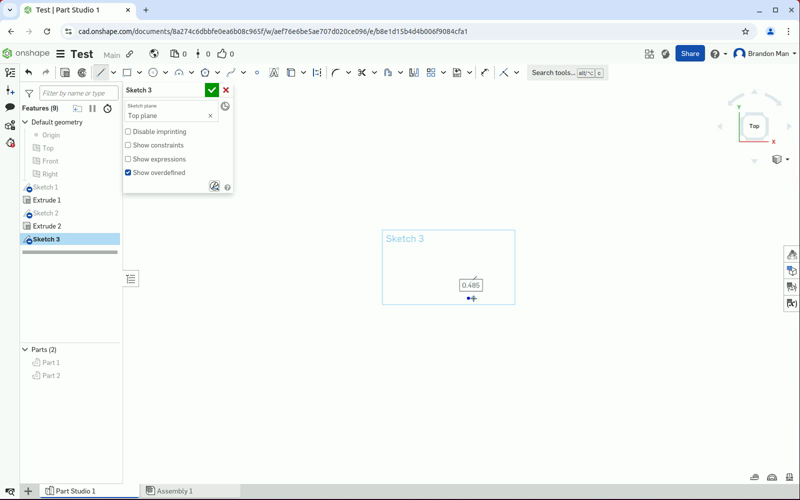
scroll(-6)
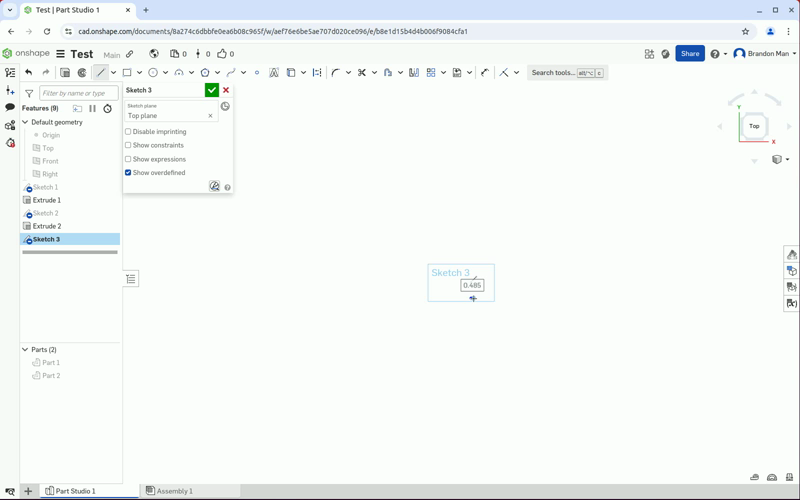
key_up(shift)
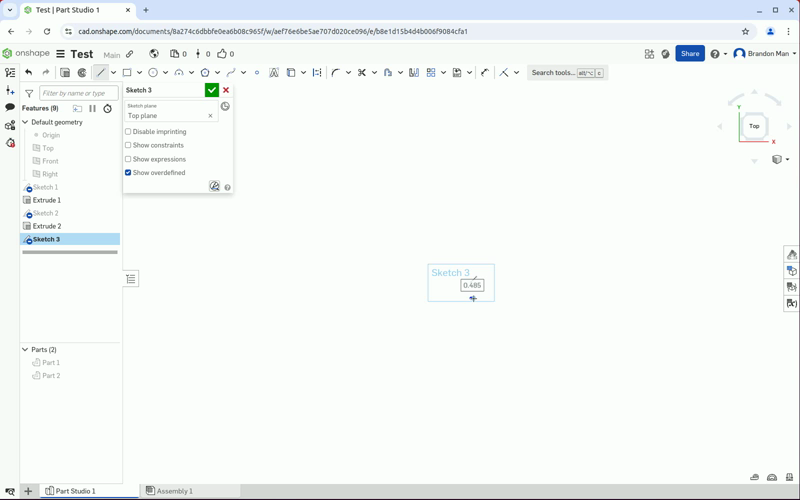
key_down(shift)
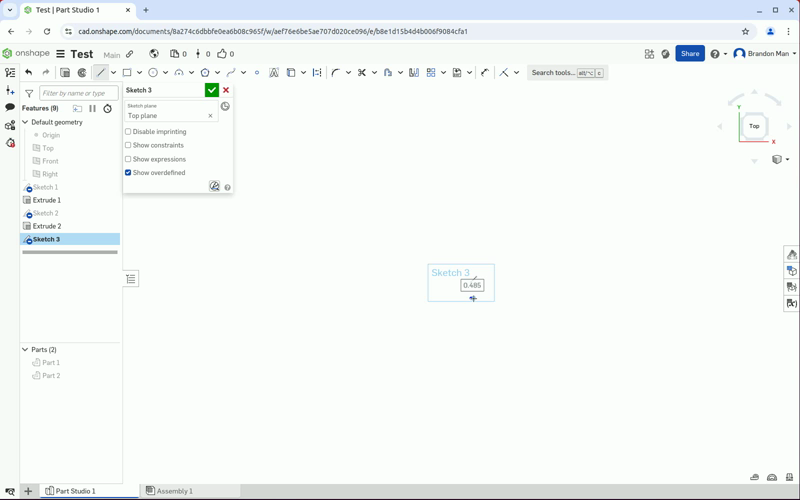
mouse_move(503, 298)
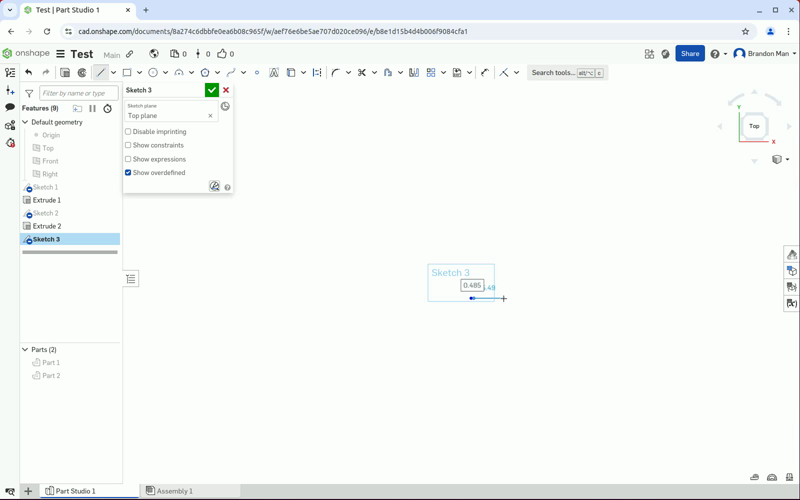
mouse_move(473, 293)
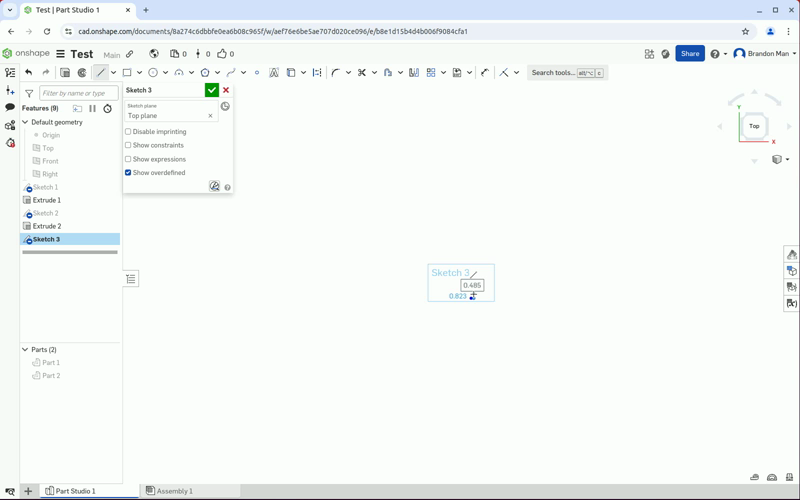
scroll(6)
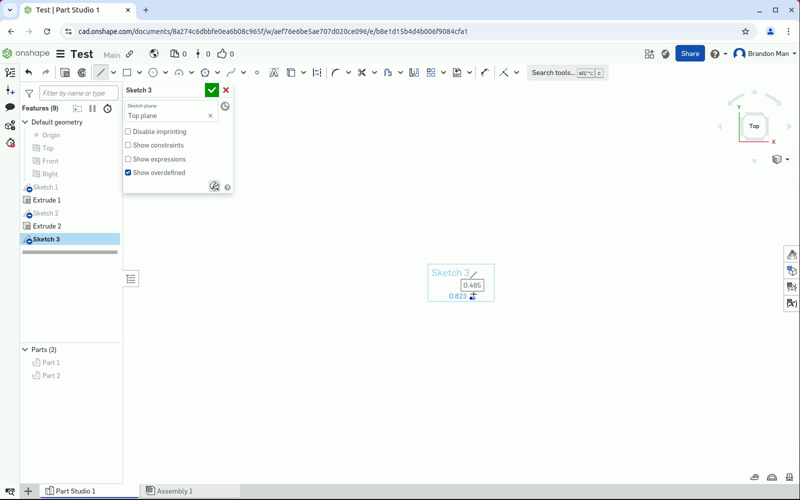
scroll(6)
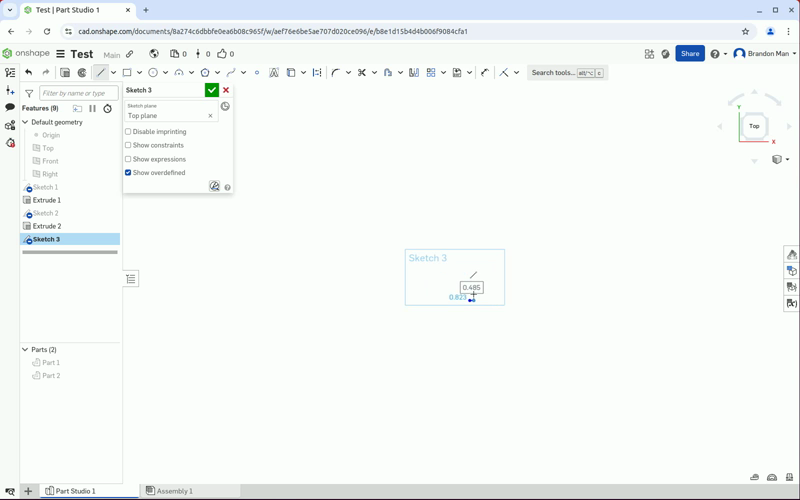
scroll(6)
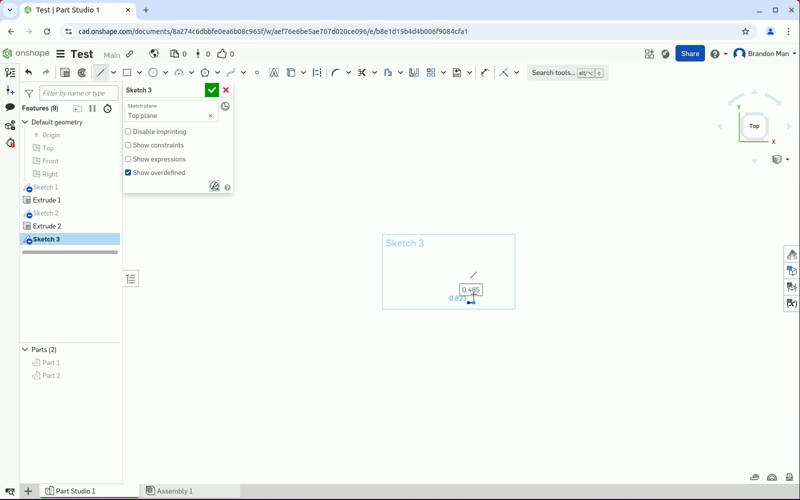
scroll(6)
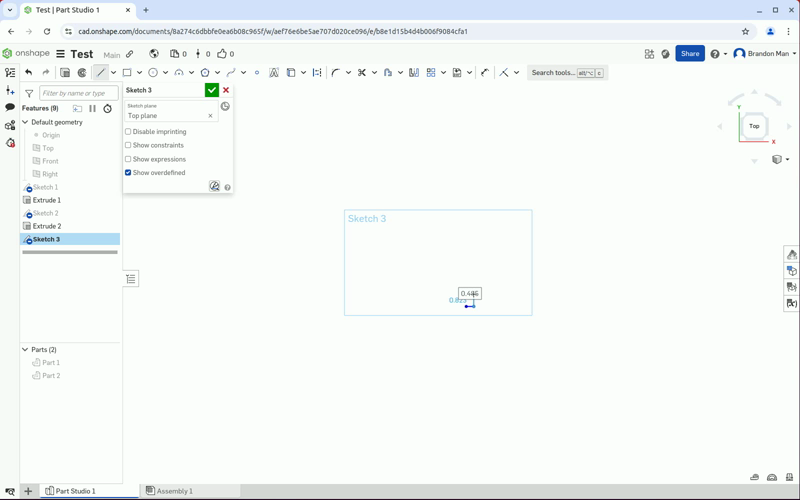
scroll(6)
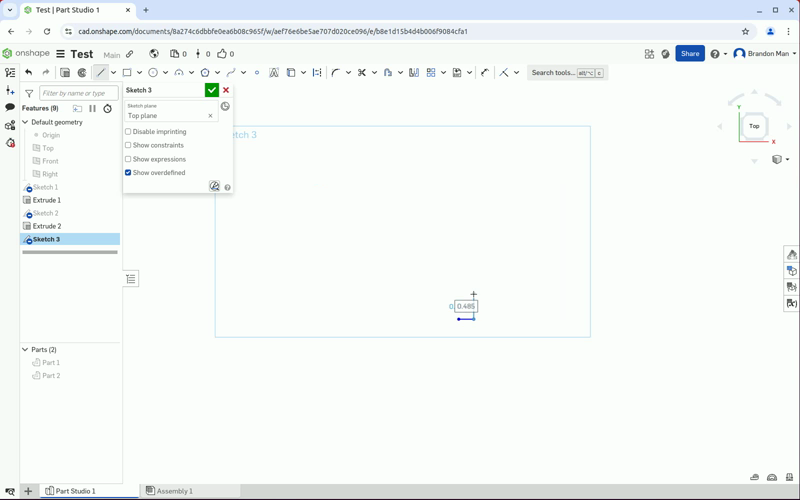
scroll(6)
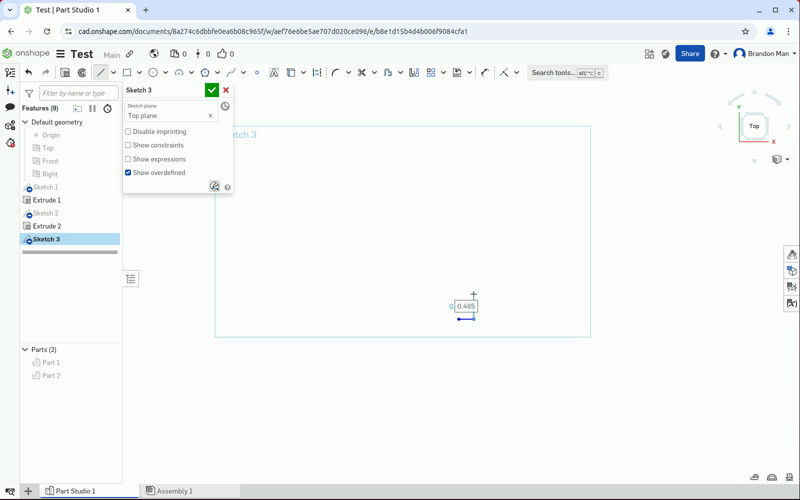
scroll(6)
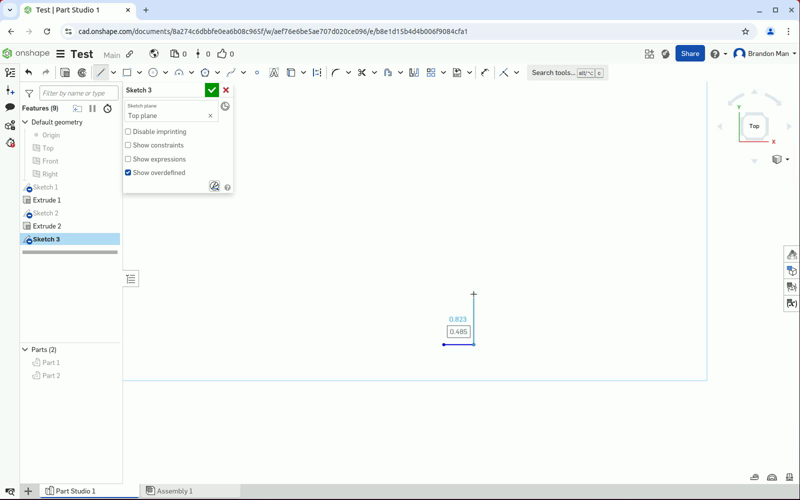
click(473, 293)
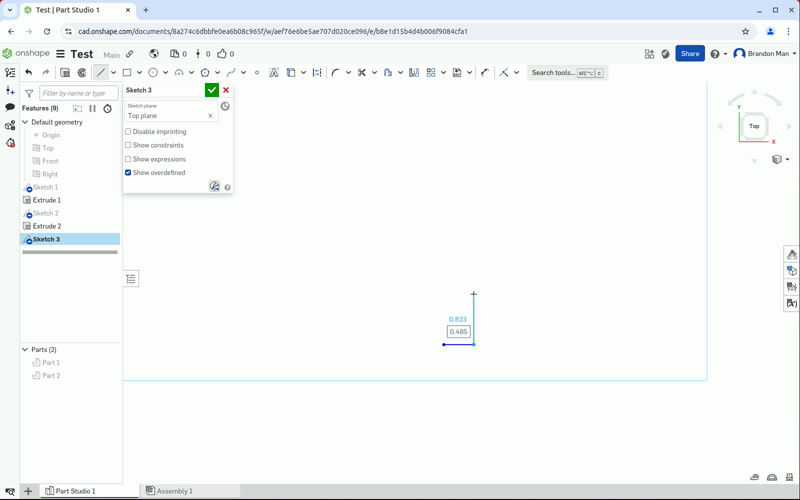
scroll(-6)
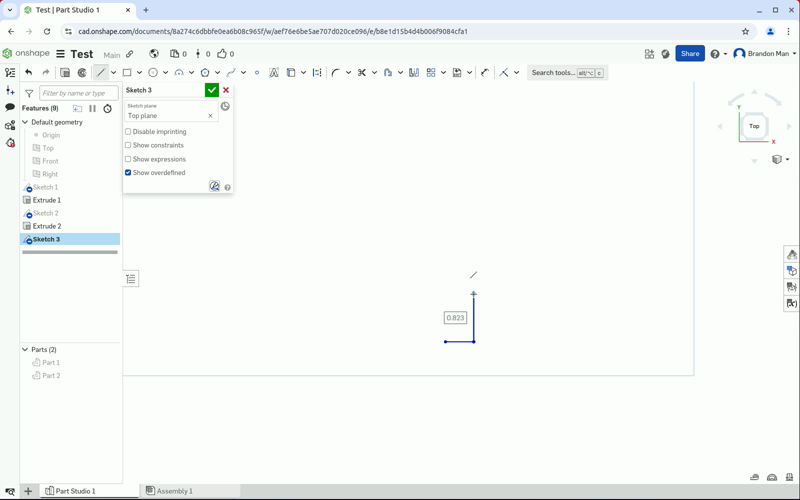
scroll(-6)
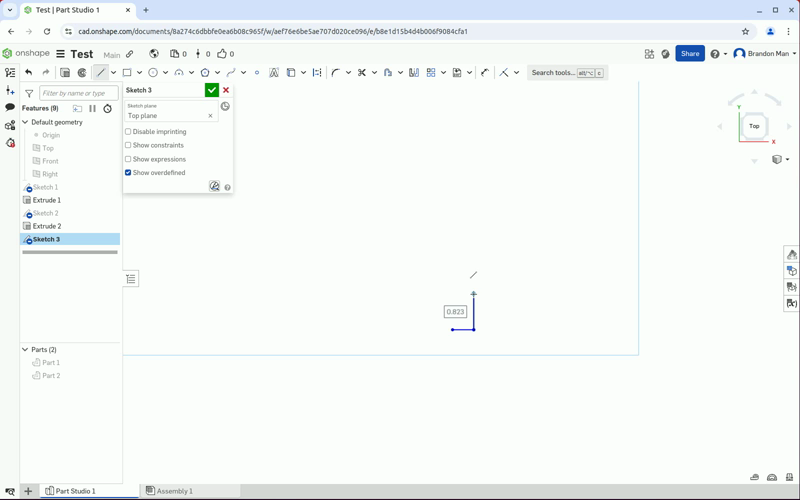
scroll(-6)
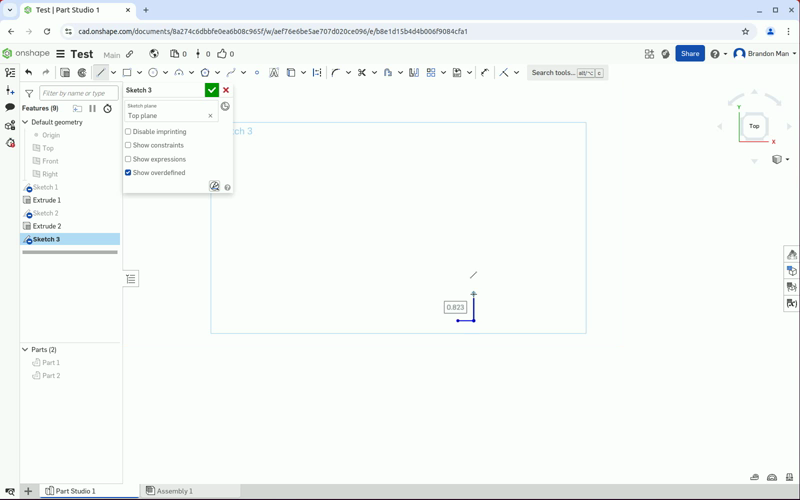
scroll(-6)
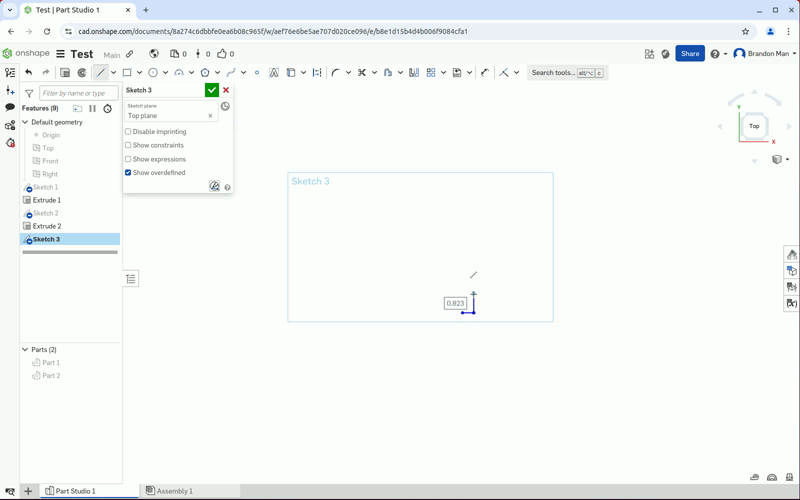
scroll(-6)
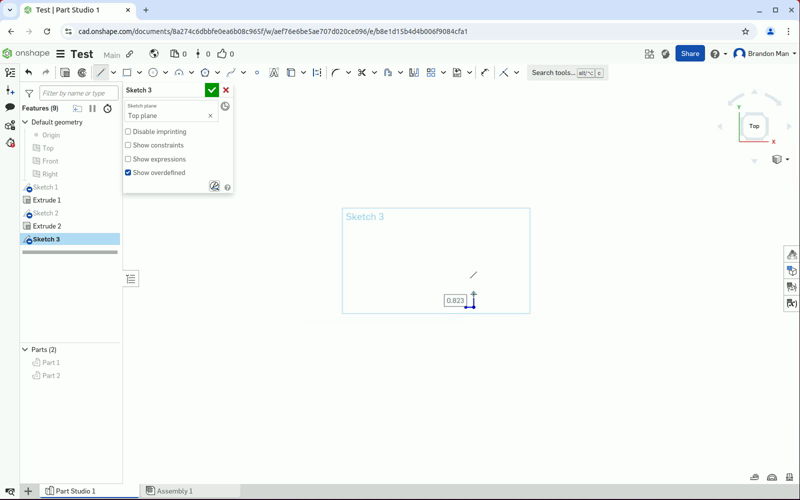
scroll(-6)
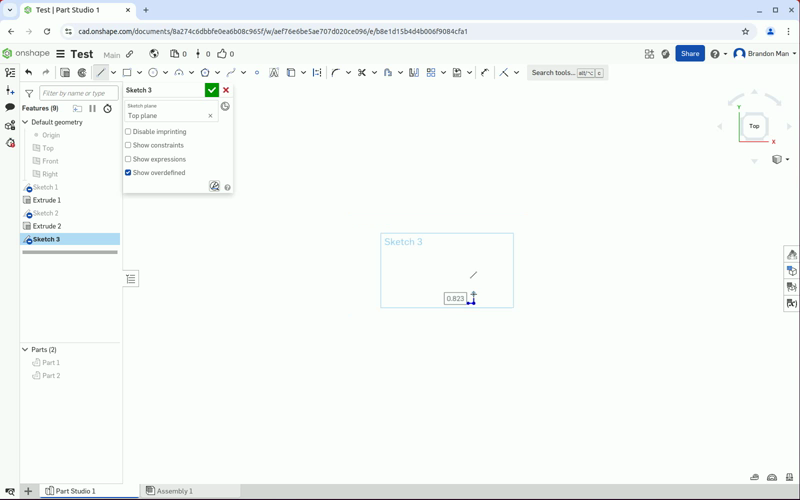
scroll(-6)
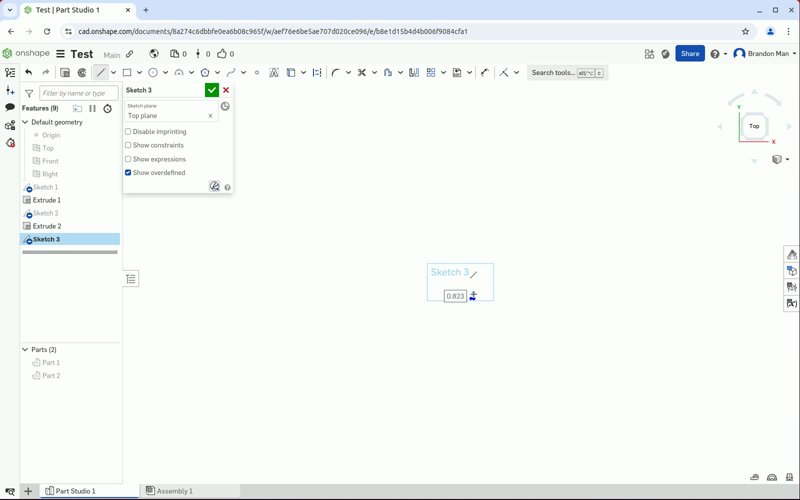
key_up(shift)
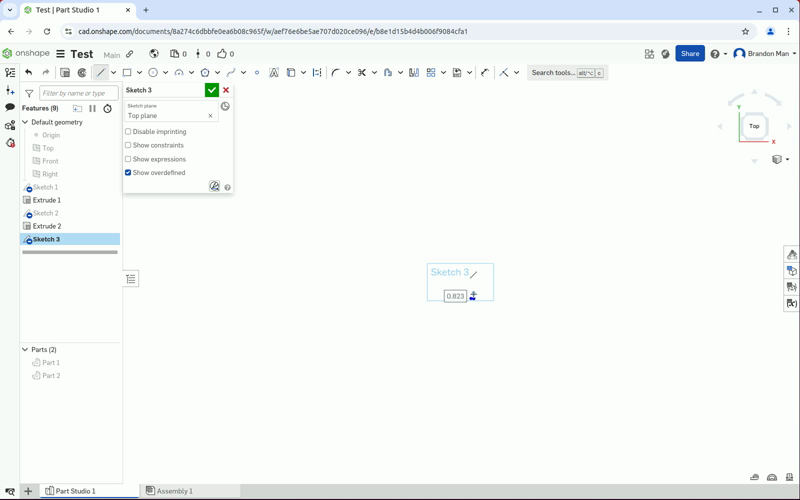
key_down(shift)
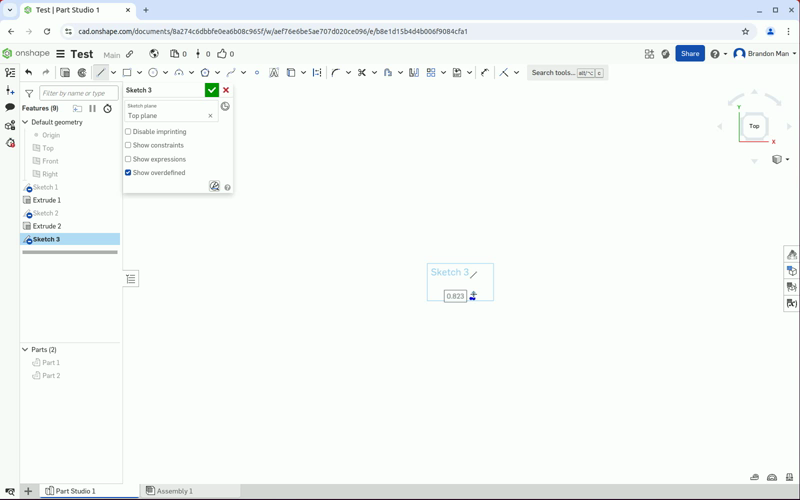
mouse_move(503, 293)
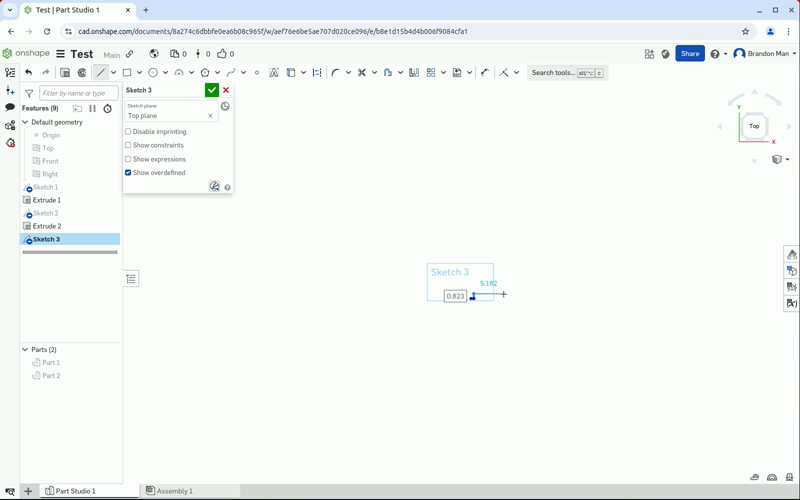
mouse_move(471, 293)
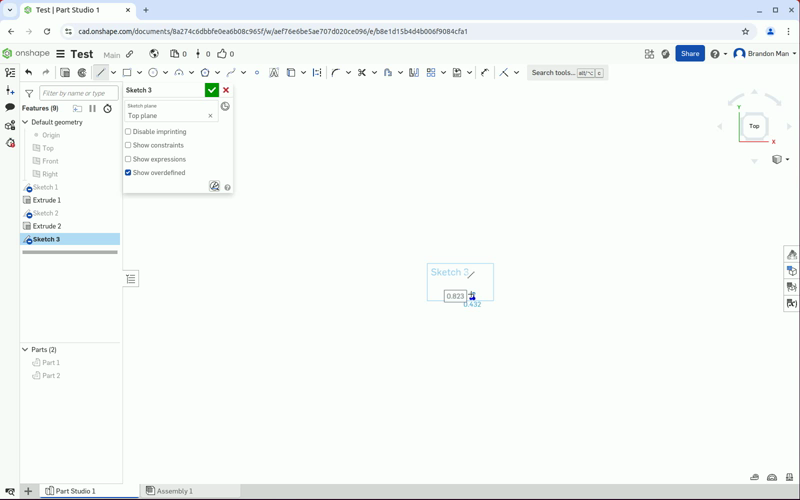
scroll(6)
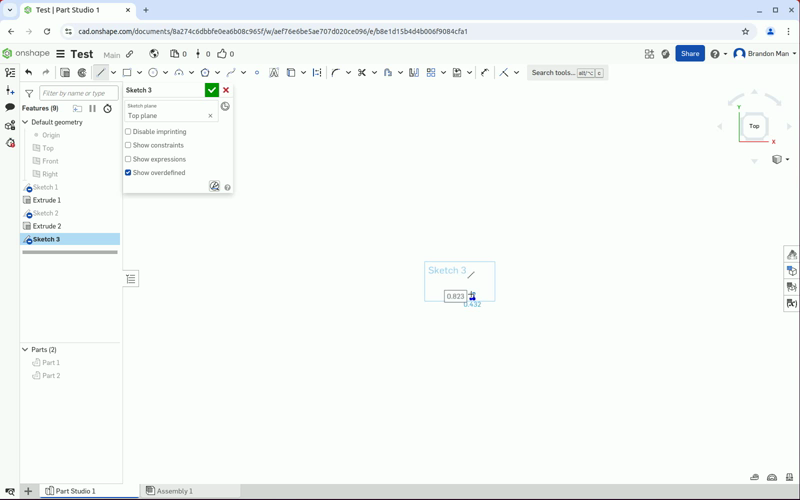
scroll(6)
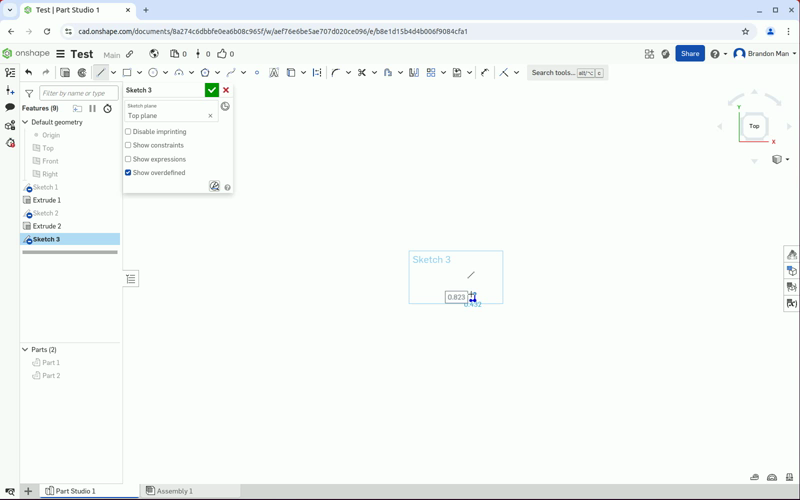
scroll(6)
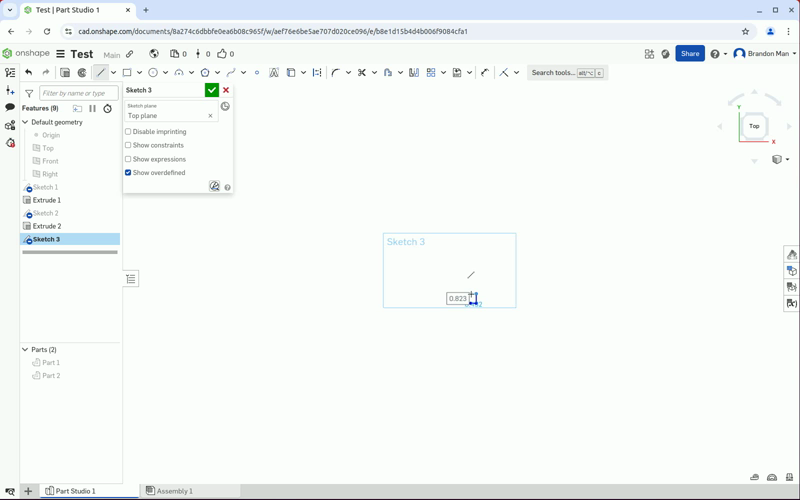
scroll(6)
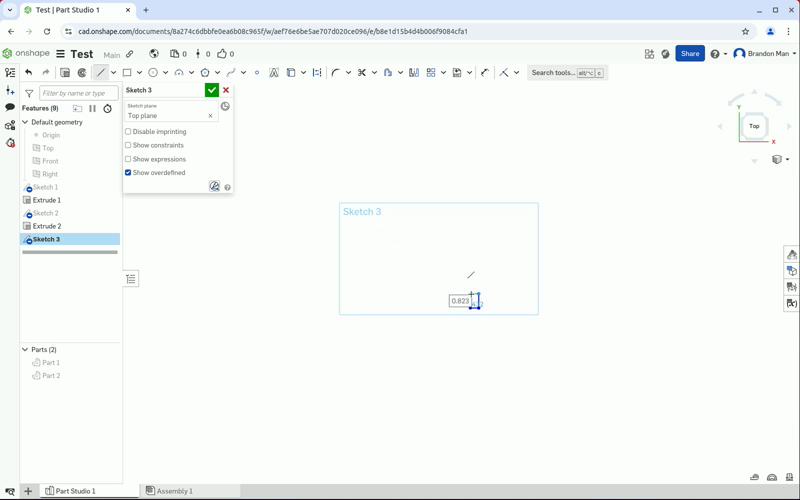
scroll(6)
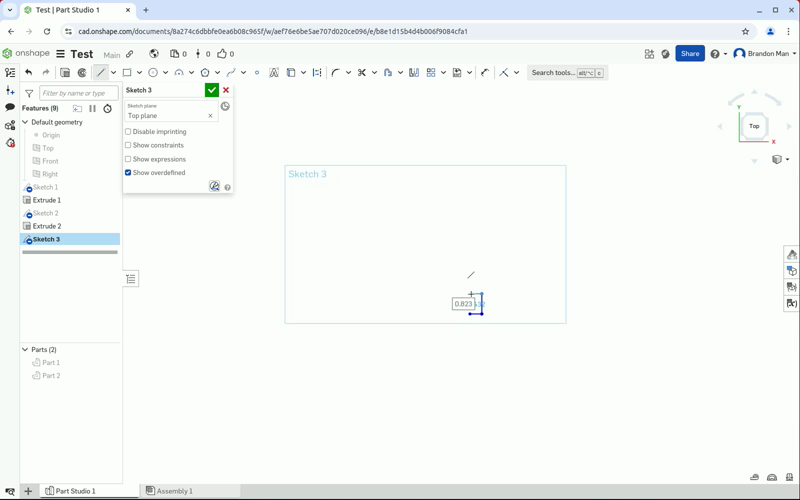
scroll(6)
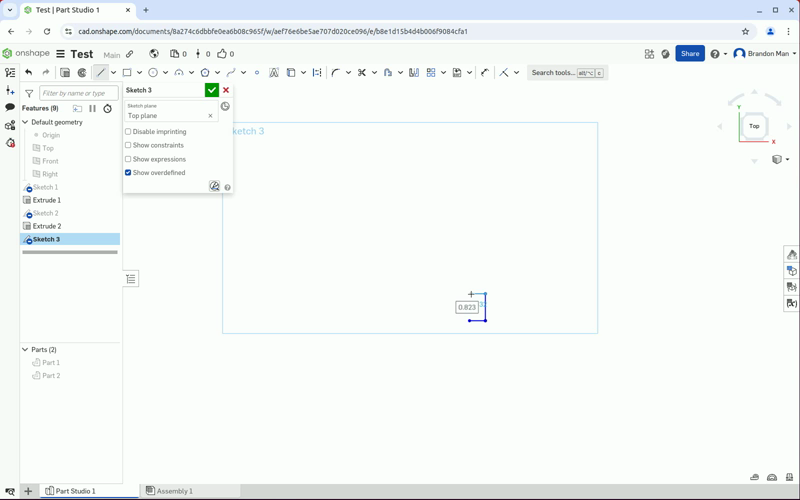
scroll(6)
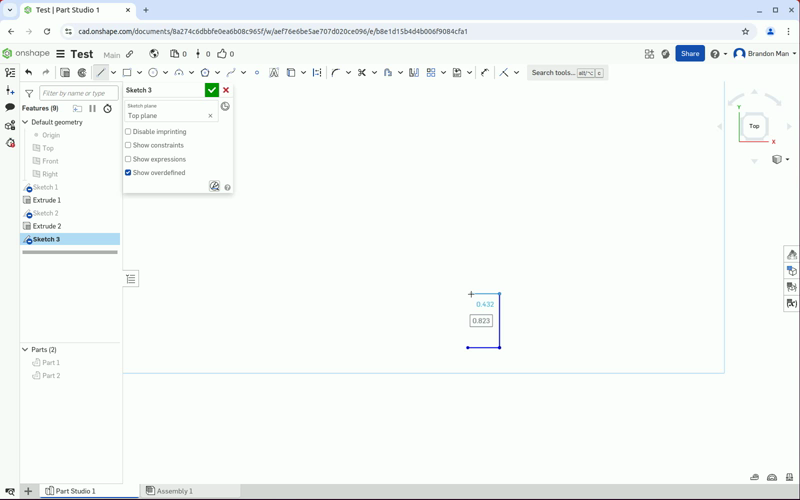
click(471, 293)
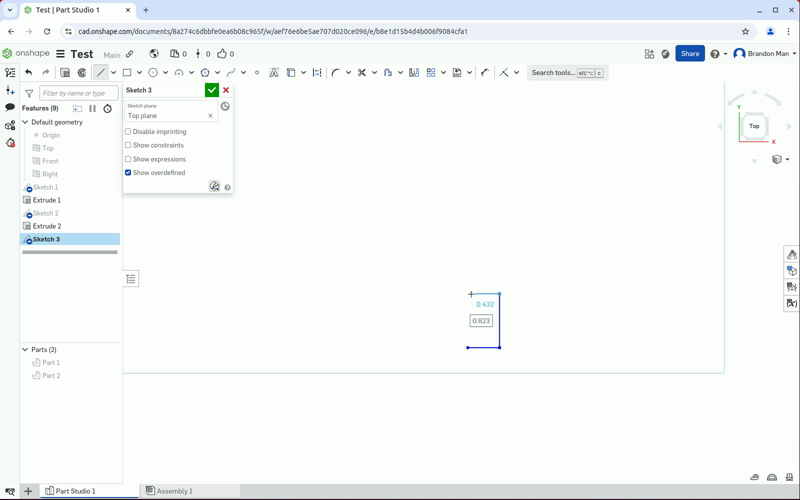
scroll(-6)
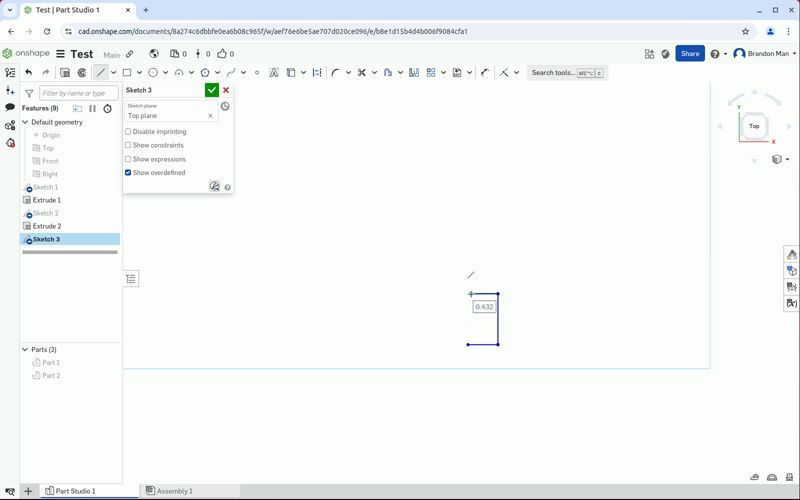
scroll(-6)
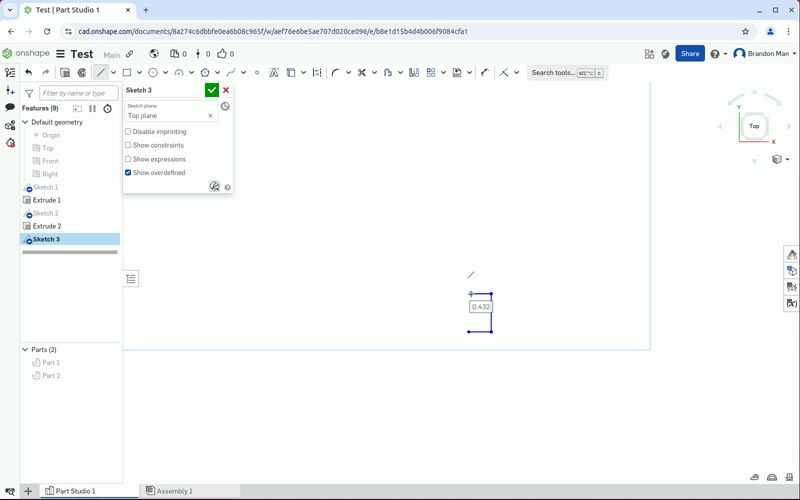
scroll(-6)
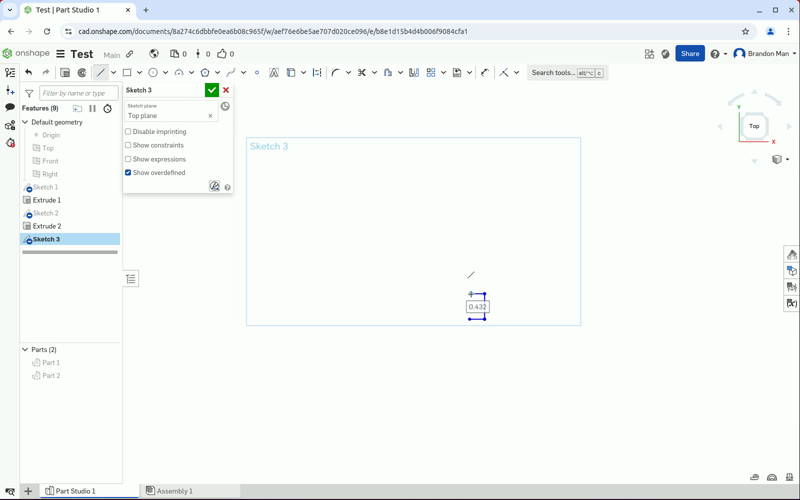
scroll(-6)
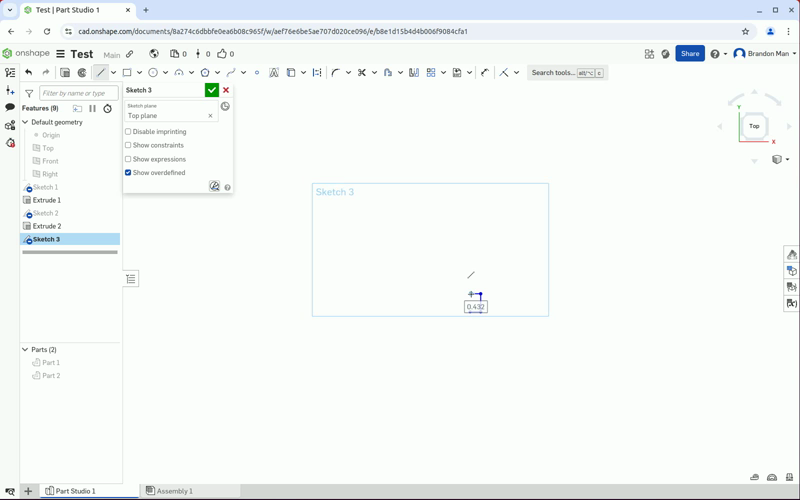
scroll(-6)
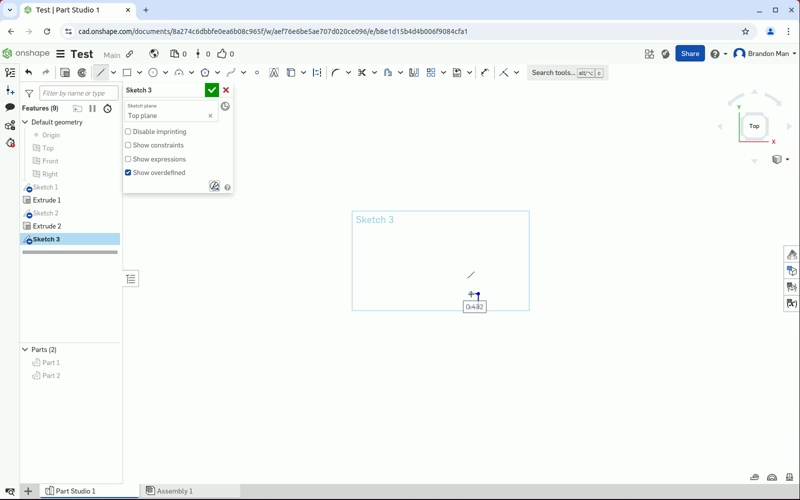
scroll(-6)
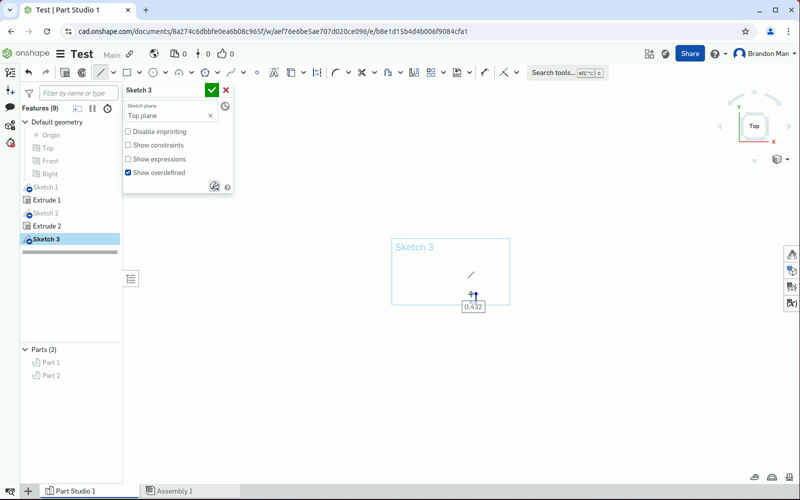
scroll(-6)
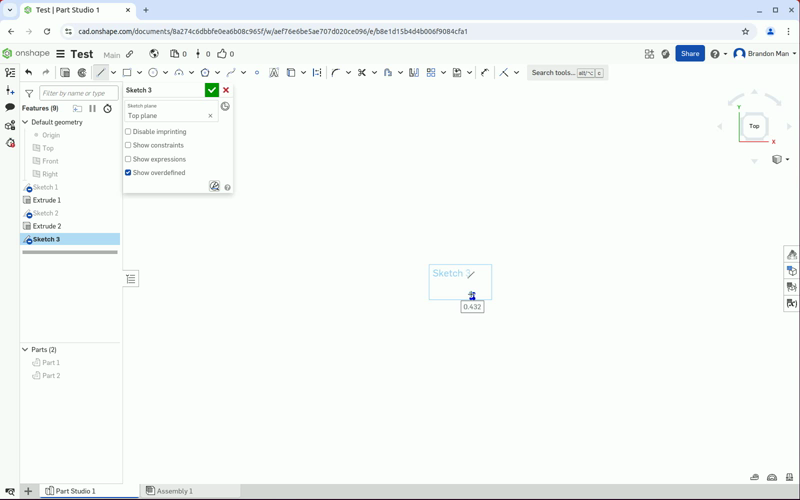
key_up(shift)
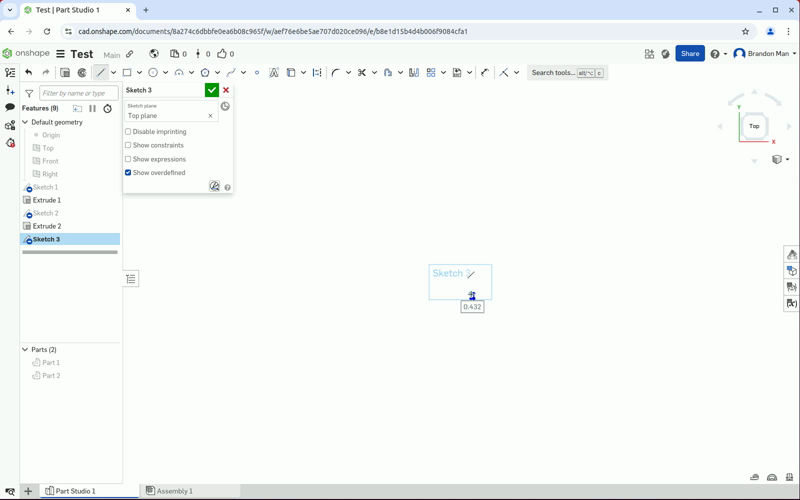
mouse_move(501, 293)
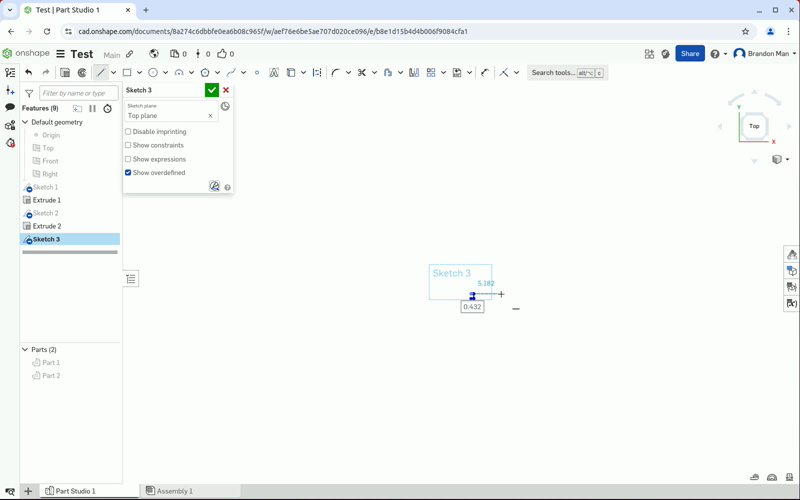
key_down(shift)
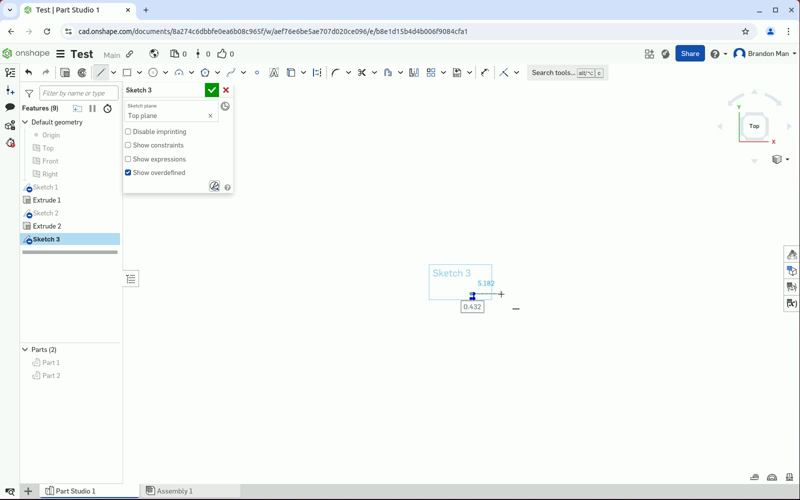
mouse_move(471, 298)
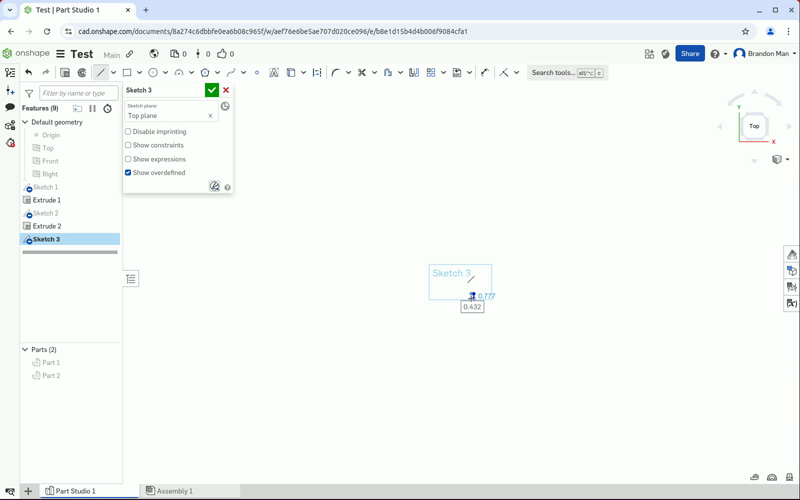
scroll(6)
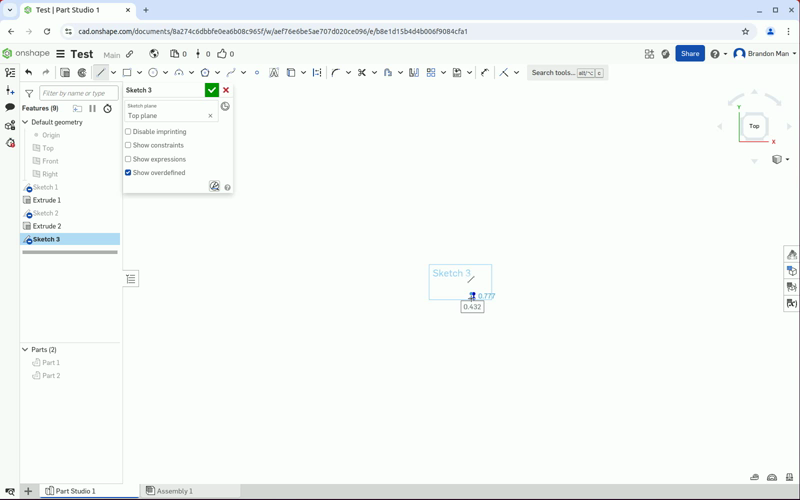
scroll(6)
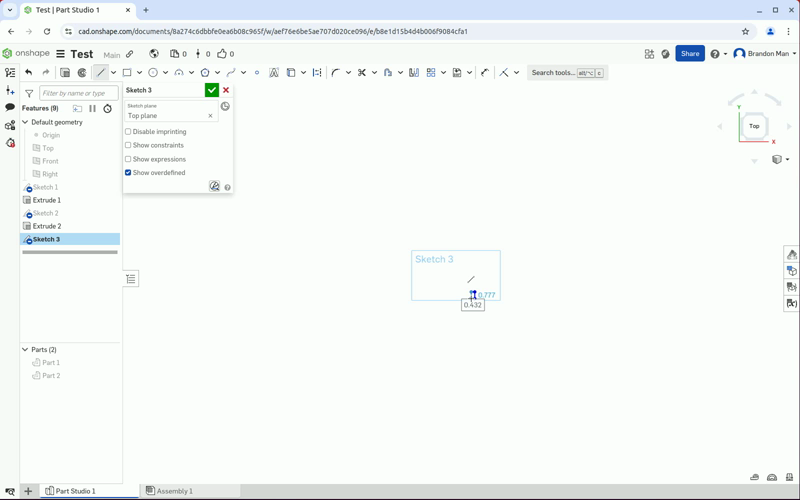
scroll(6)
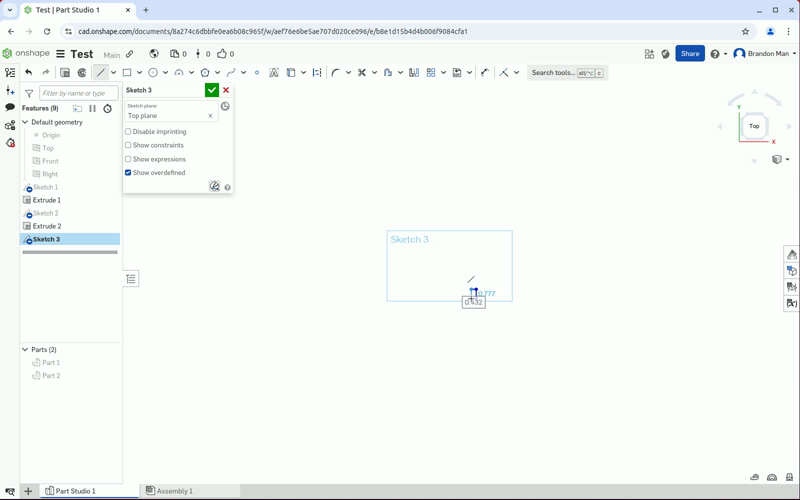
scroll(6)
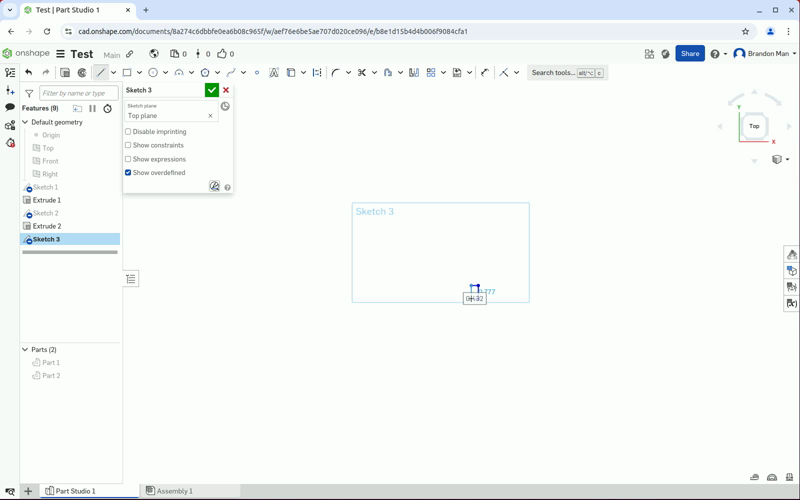
scroll(6)
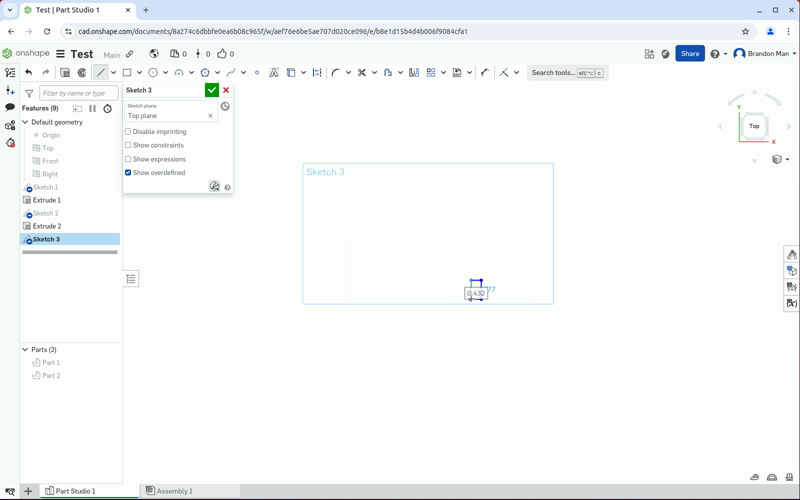
scroll(6)
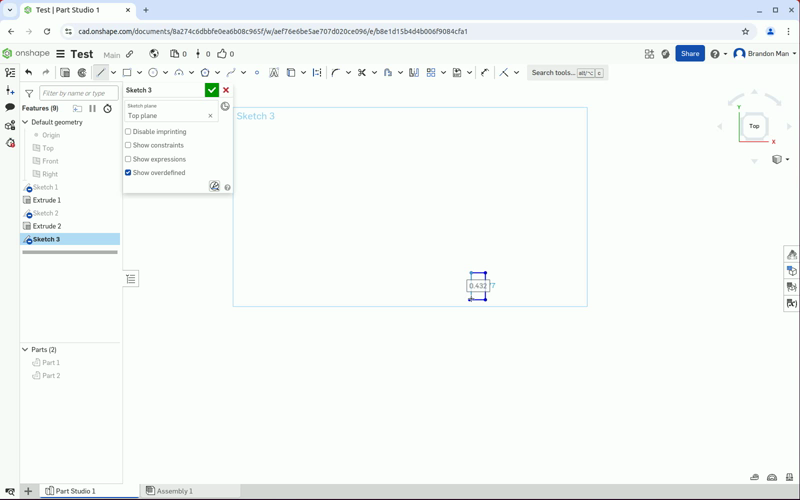
scroll(6)
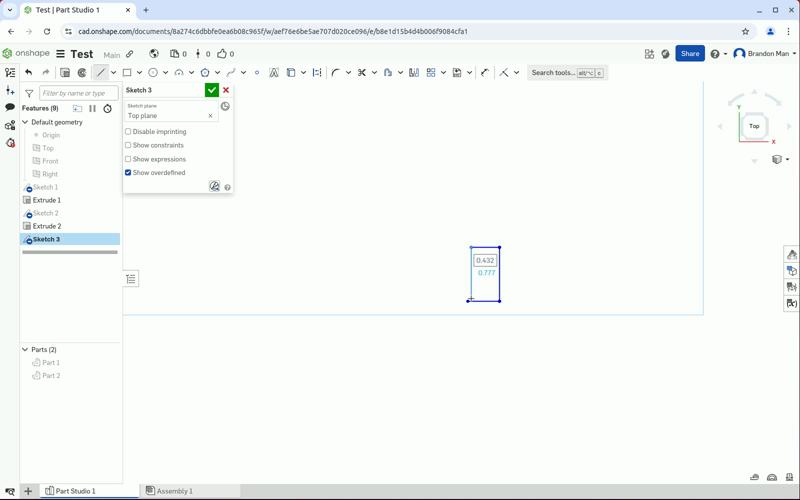
key_up(shift)
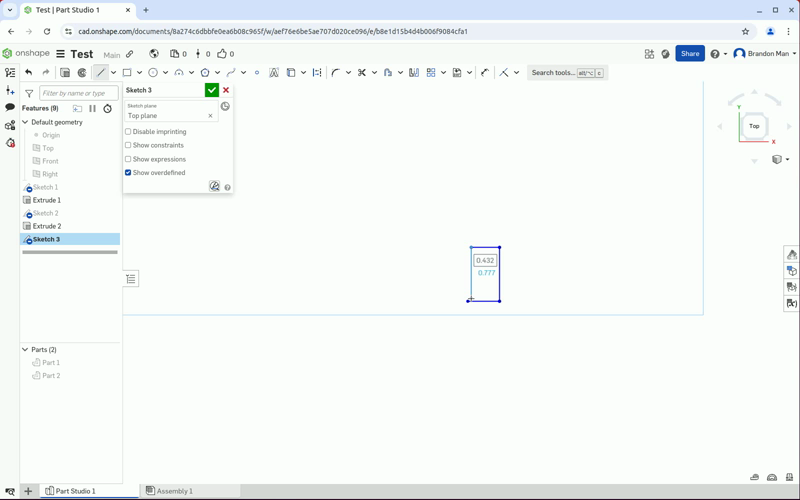
click(471, 298)
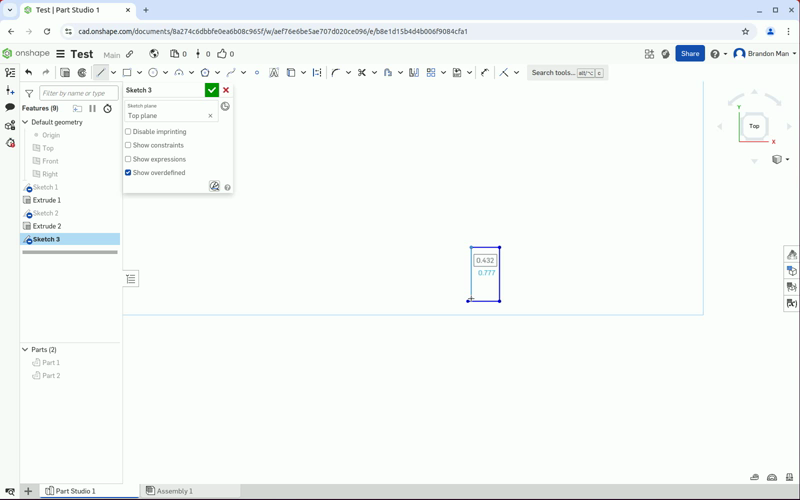
scroll(-6)
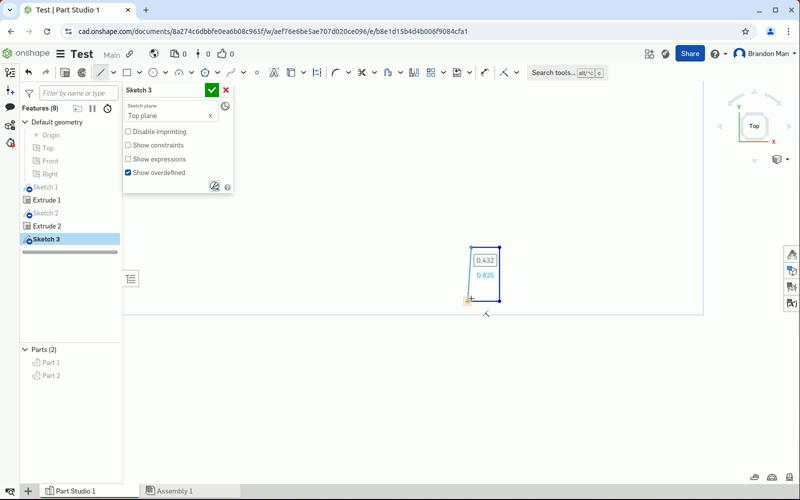
scroll(-6)
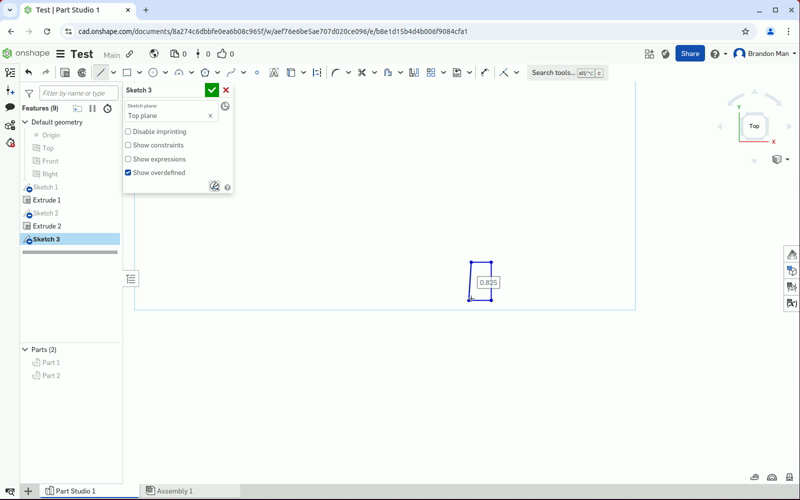
scroll(-6)
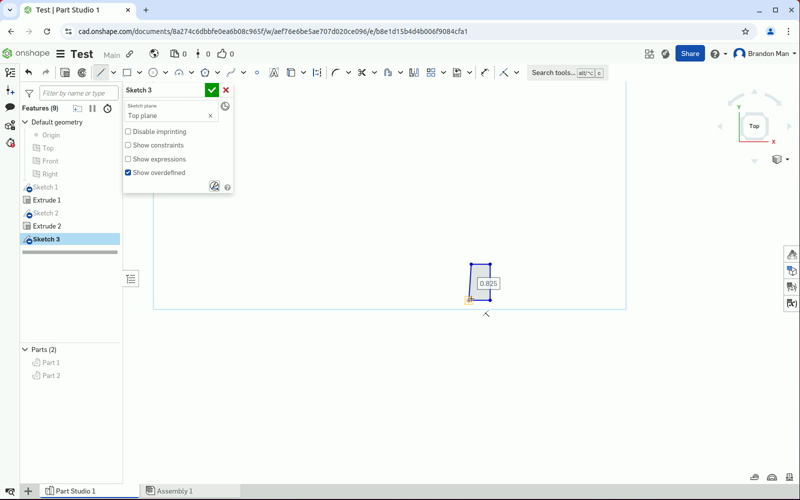
scroll(-6)
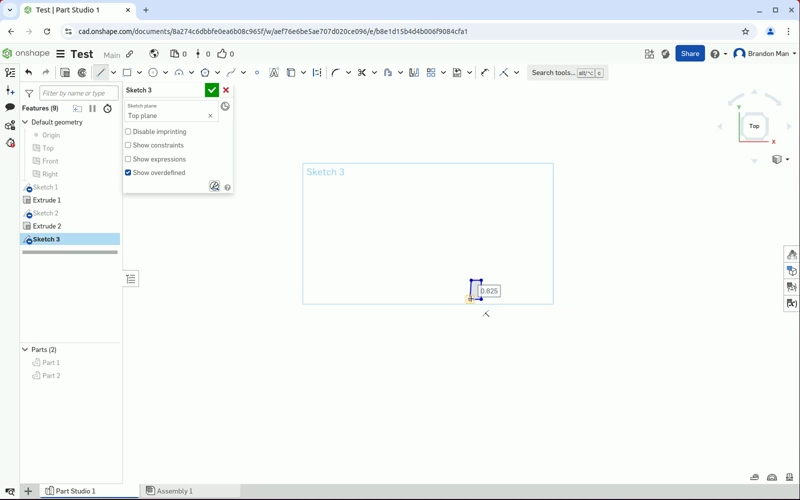
scroll(-6)
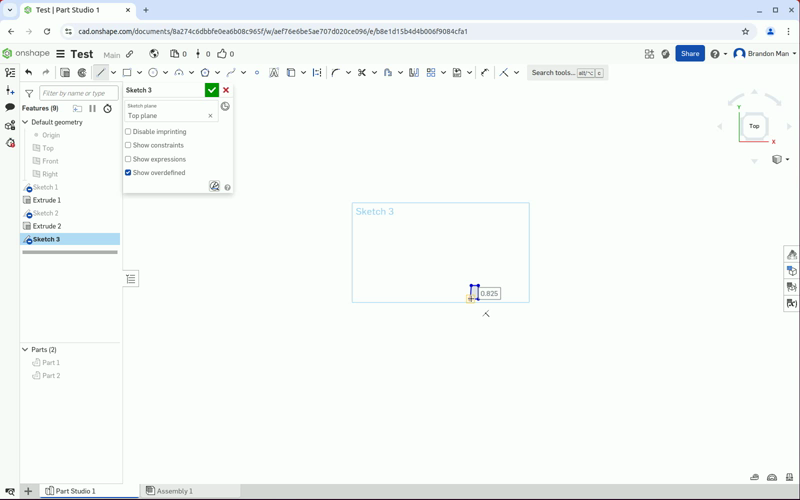
scroll(-6)
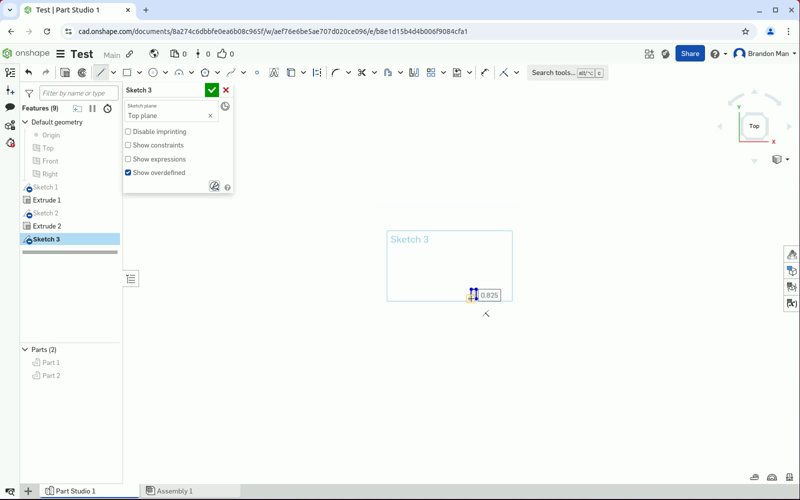
scroll(-6)
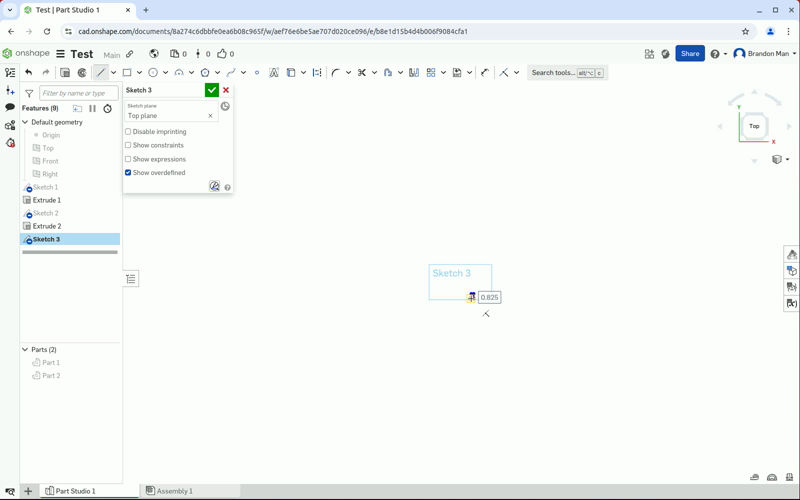
key(esc)
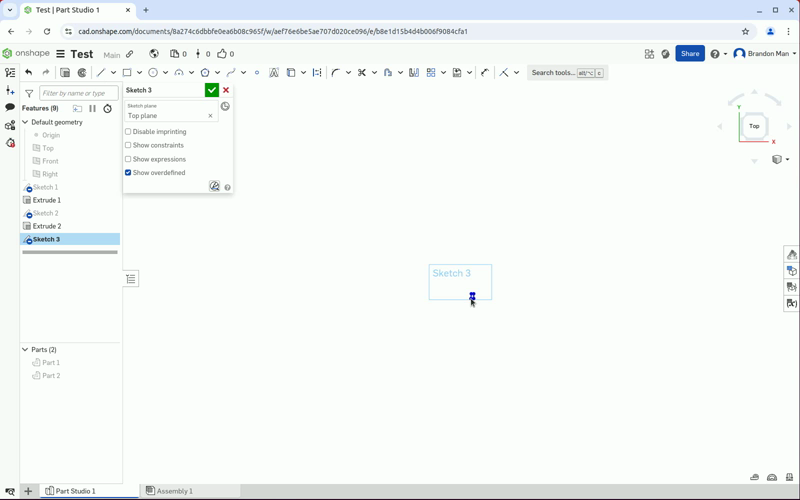
mouse_move(472, 296)
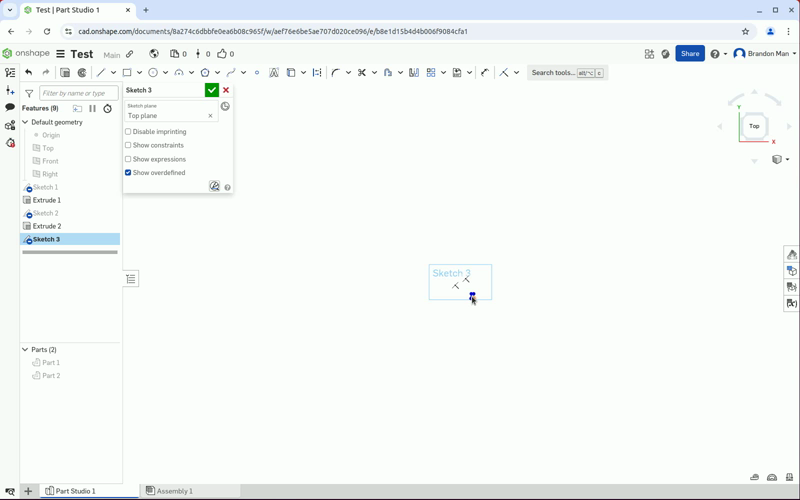
scroll(6)
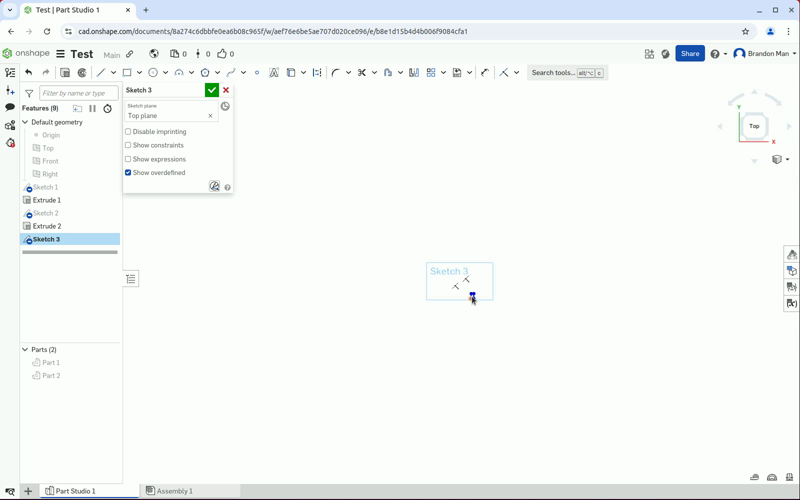
scroll(6)
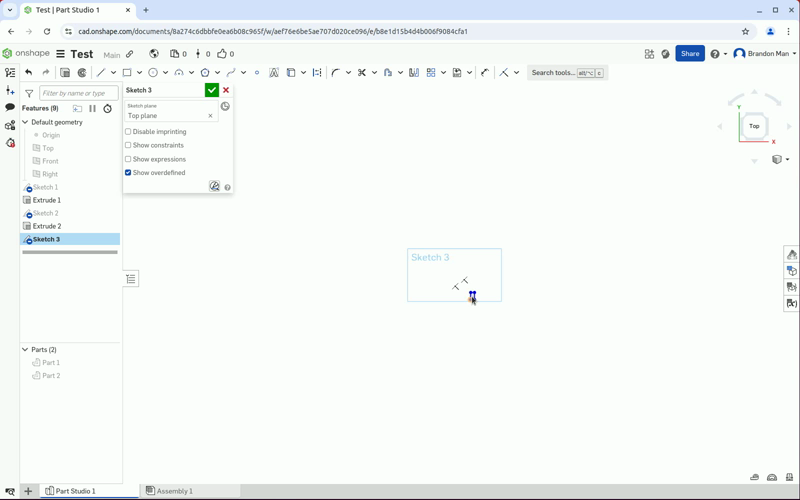
scroll(6)
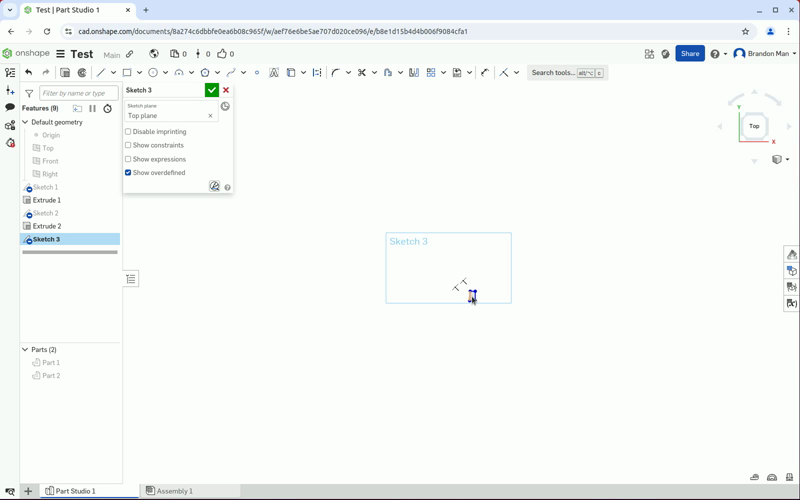
scroll(6)
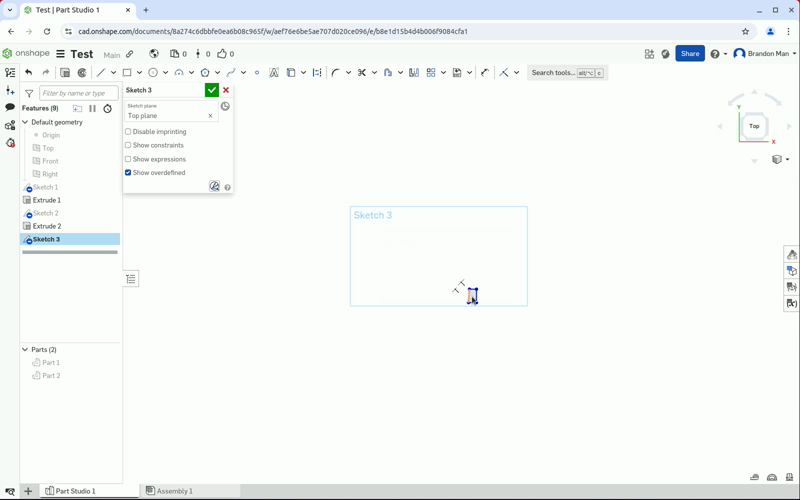
scroll(6)
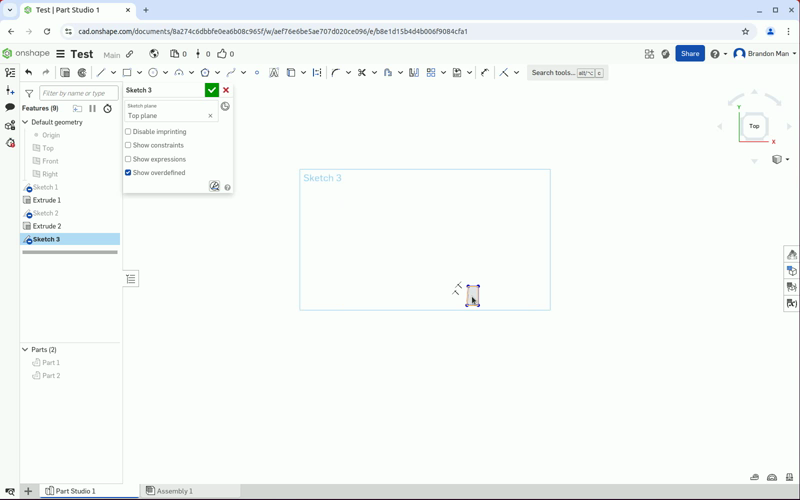
scroll(6)
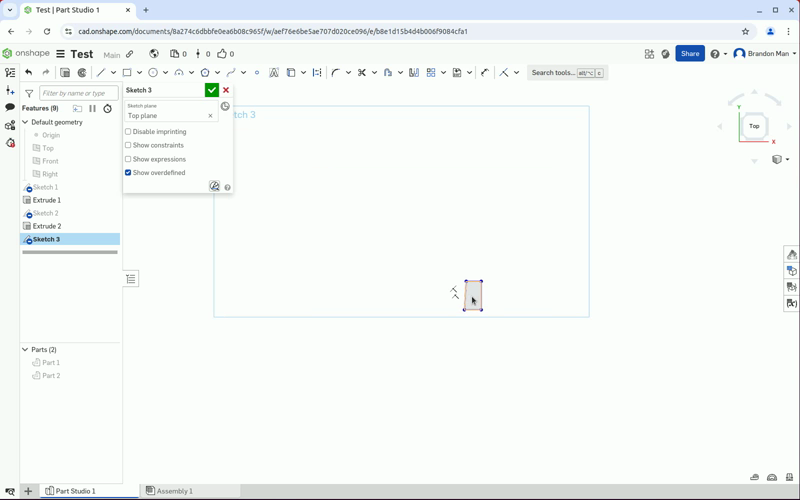
scroll(6)
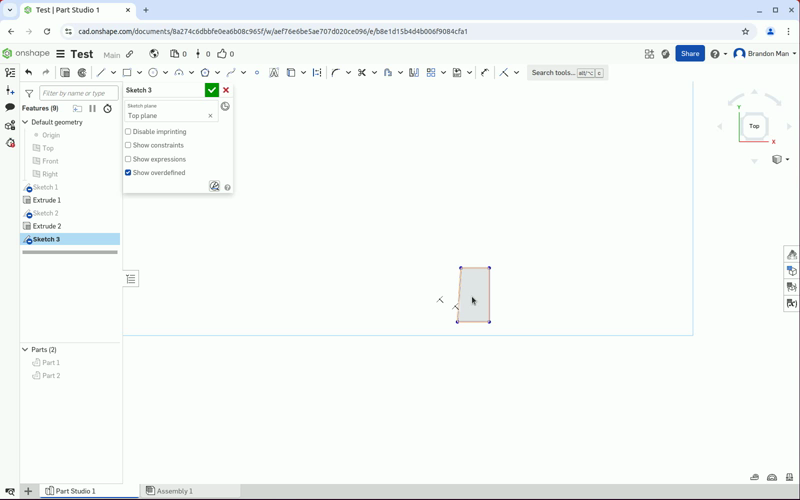
click(472, 296)
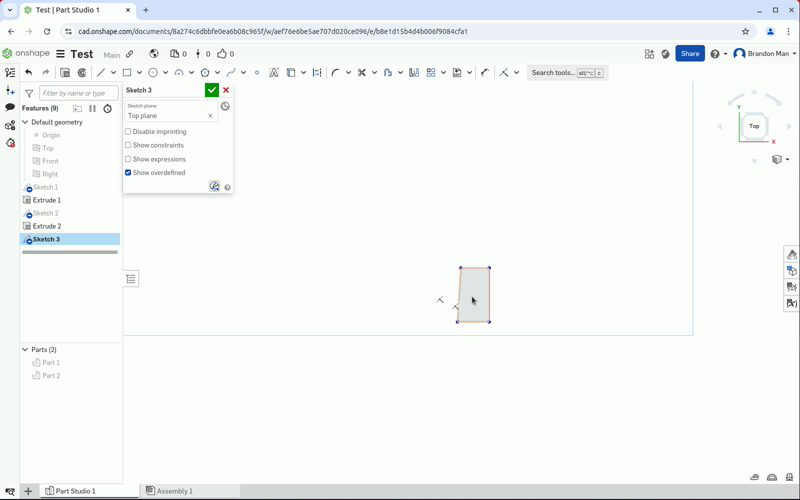
scroll(-6)
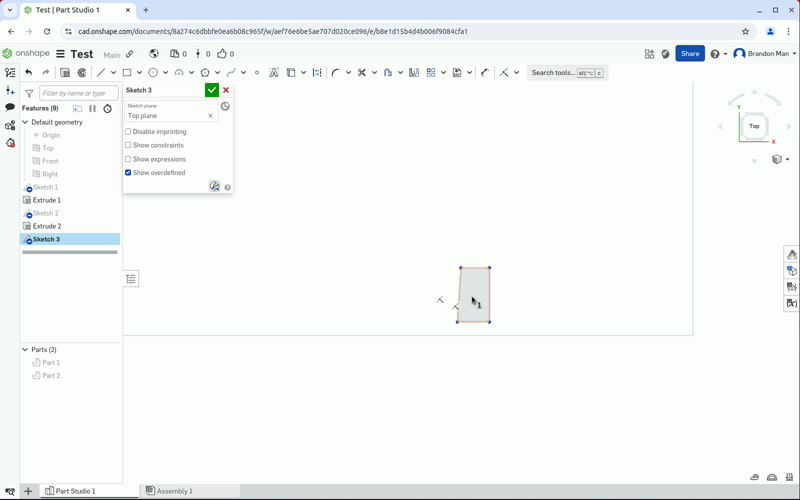
scroll(-6)
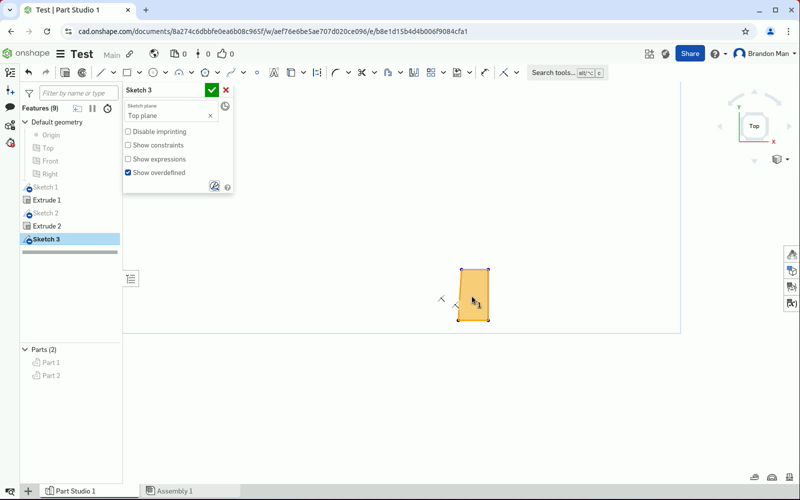
scroll(-6)
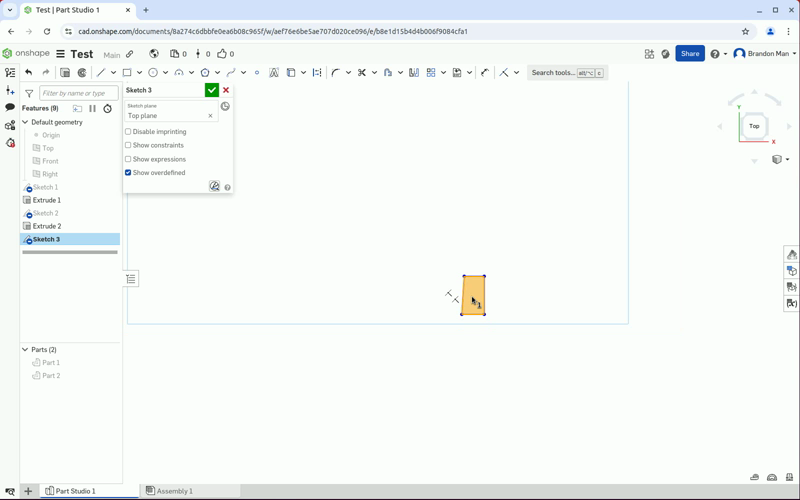
scroll(-6)
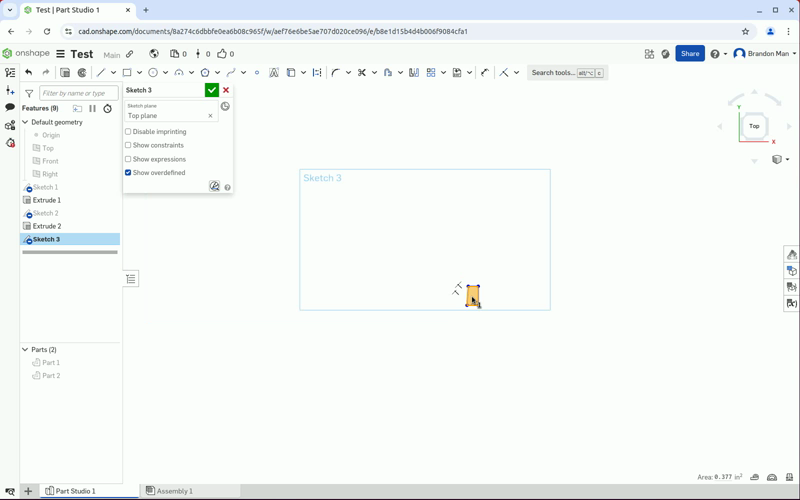
scroll(-6)
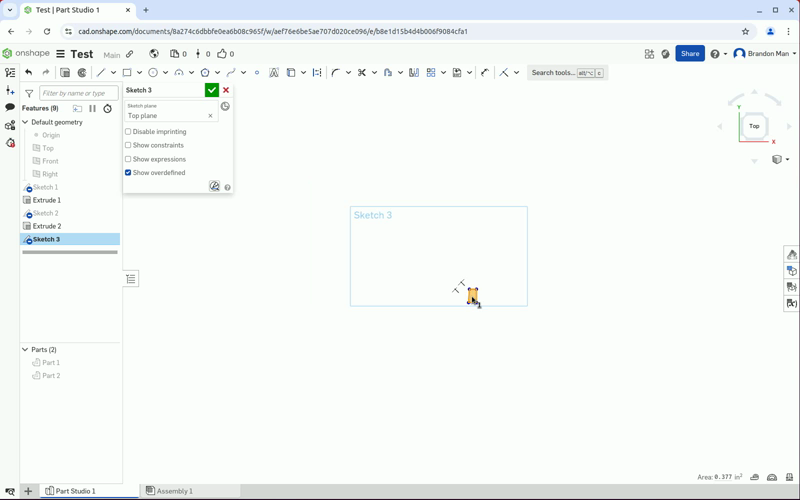
scroll(-6)
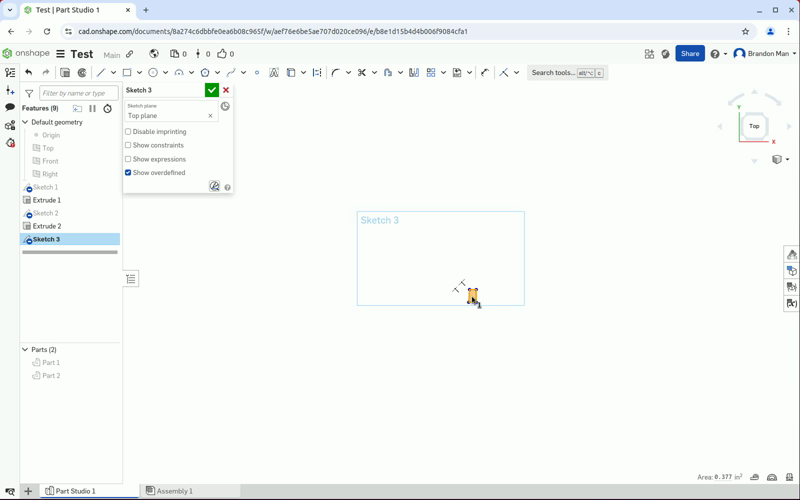
scroll(-6)
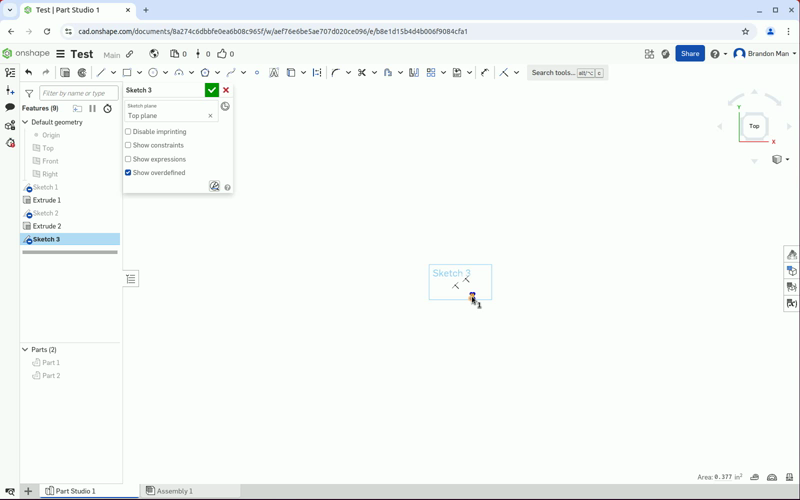
mouse_move(73, 352)
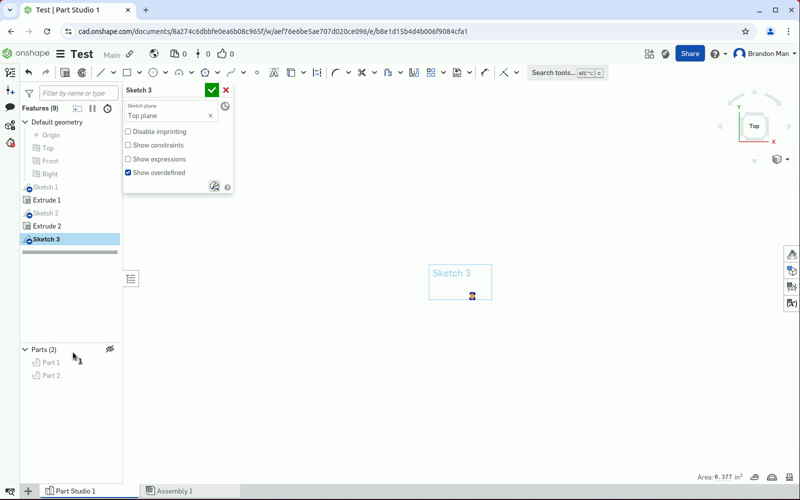
key(shift+y)
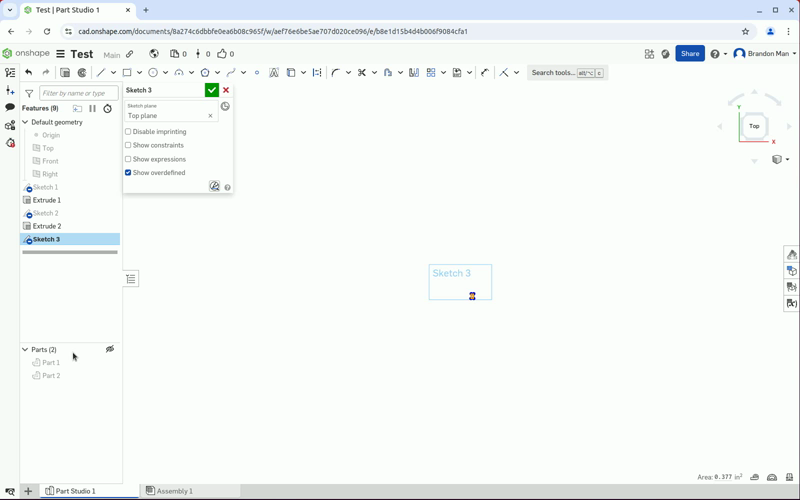
key(shift+e)
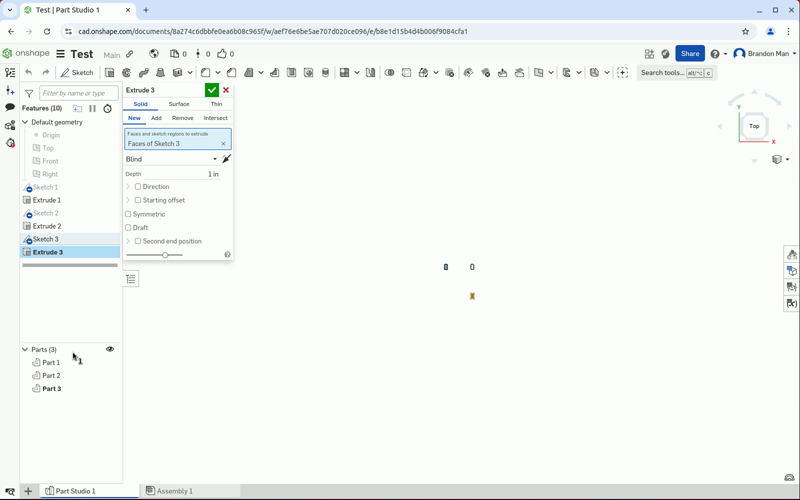
mouse_move(143, 106)
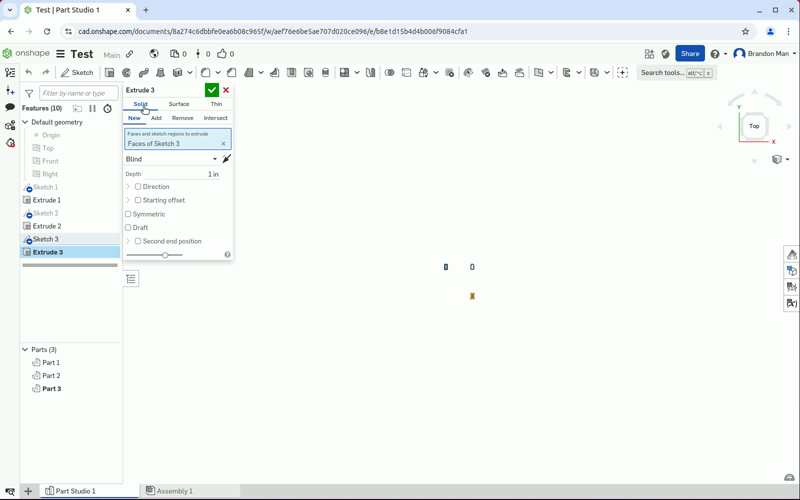
click(143, 106)
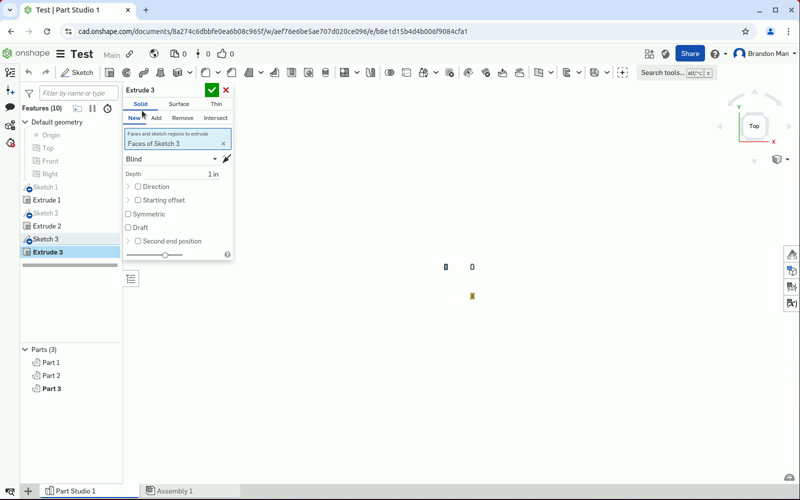
mouse_move(137, 120)
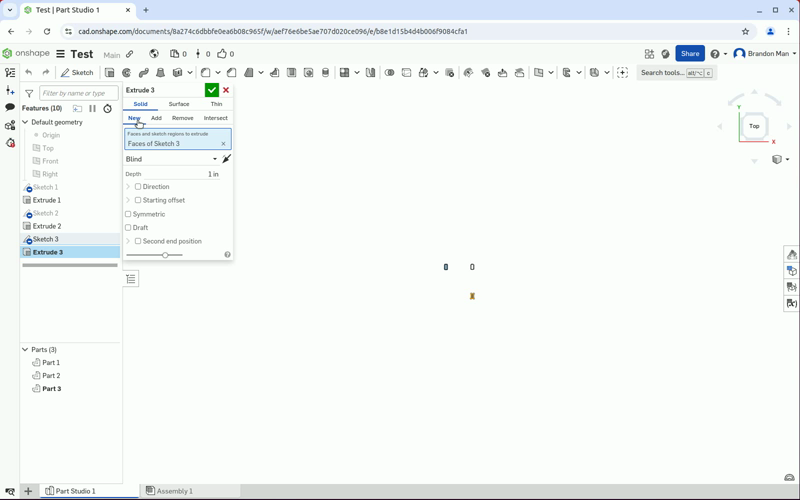
click(137, 120)
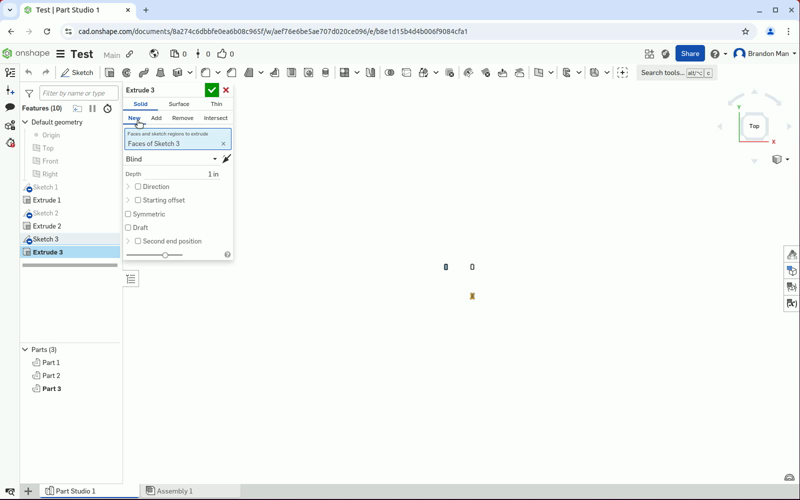
key(tab, 4)
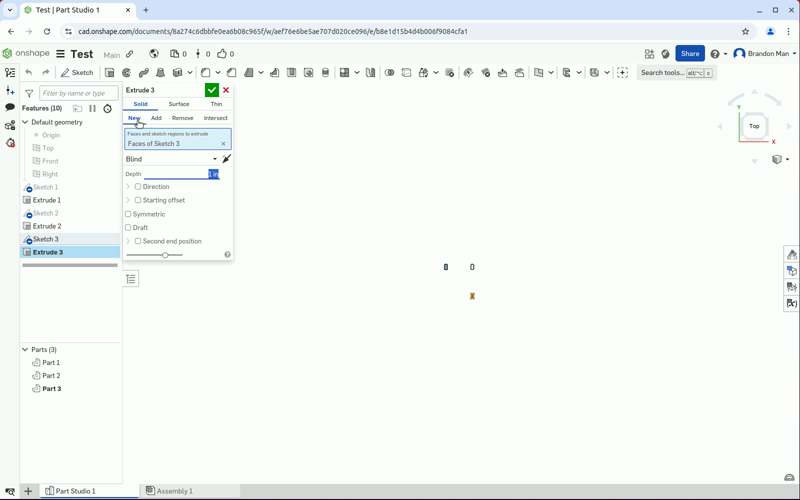
text(23.108)
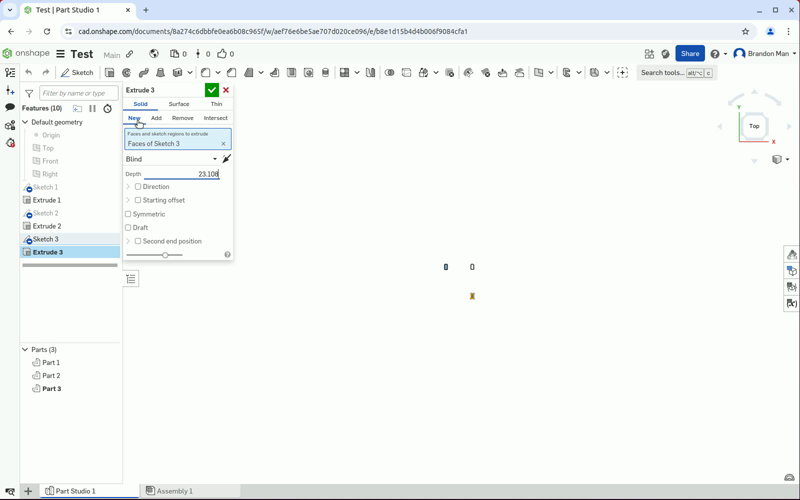
key(enter)
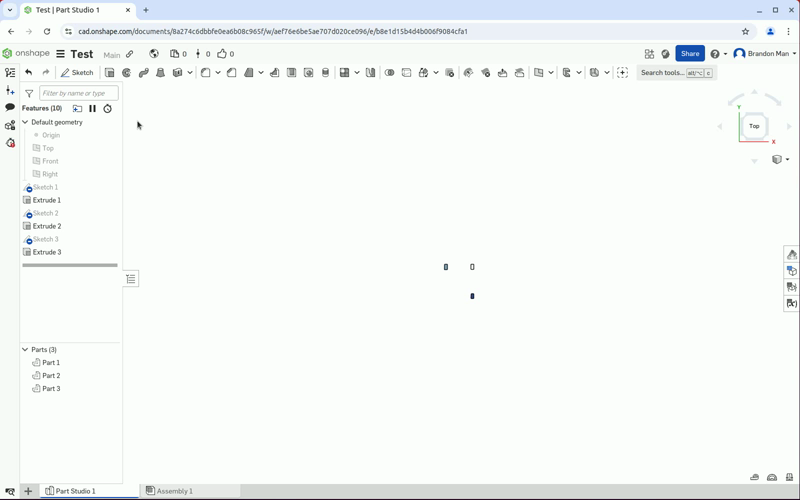
key(shift+h)
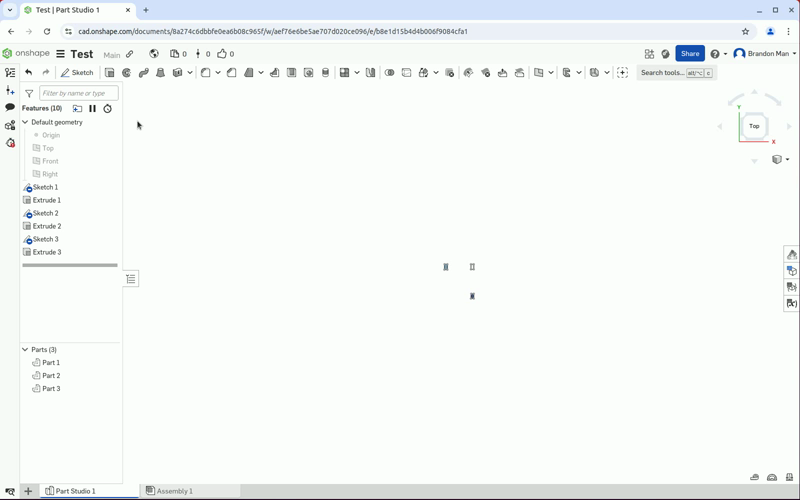
key(shift+h)
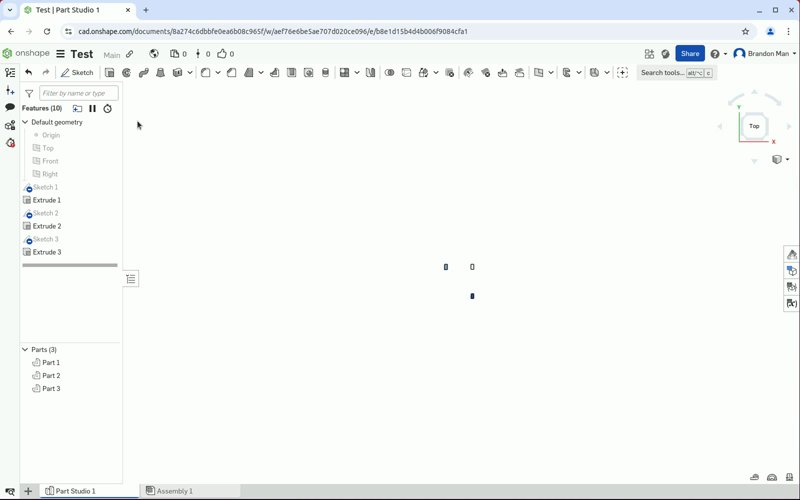
mouse_move(73, 189)
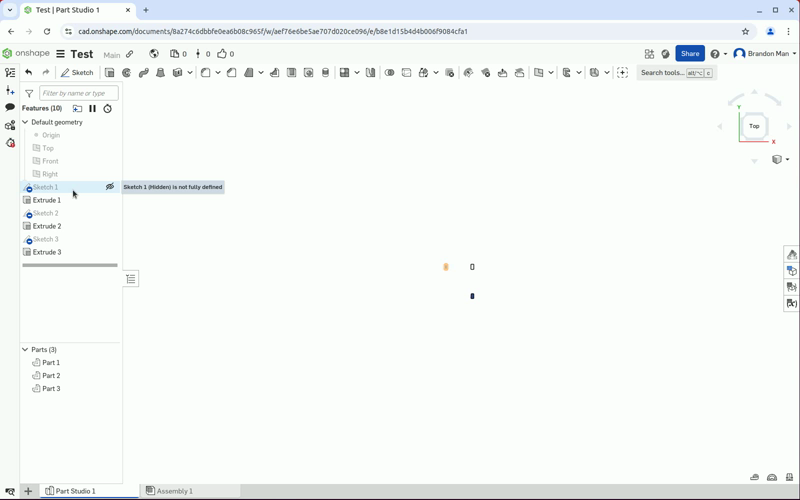
click(73, 189)
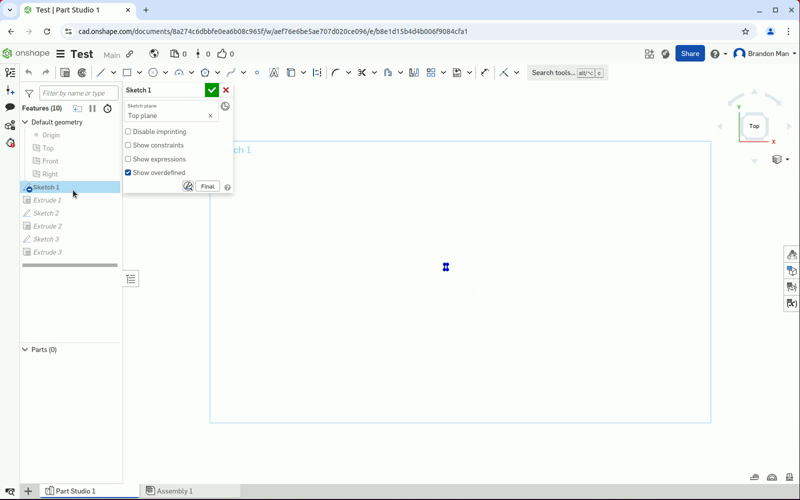
mouse_move(229, 92)
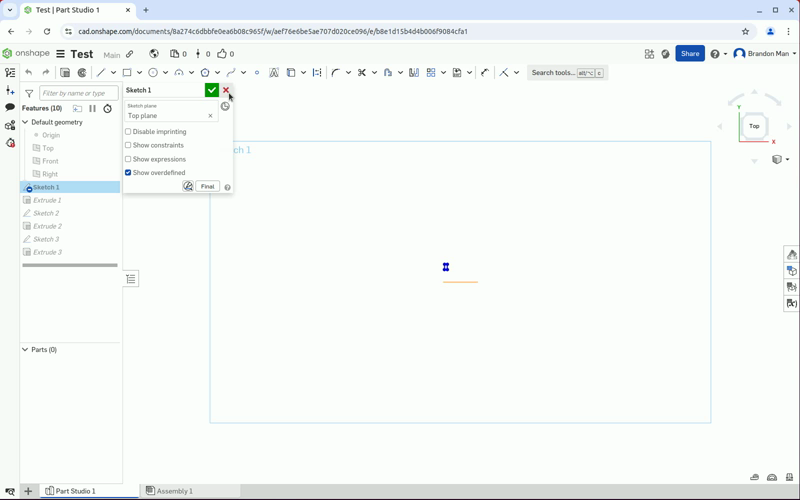
click(229, 92)
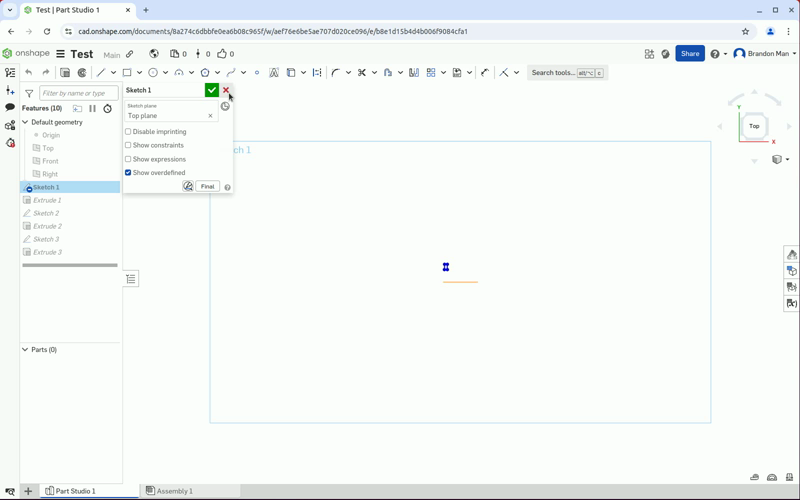
key(shift+s)
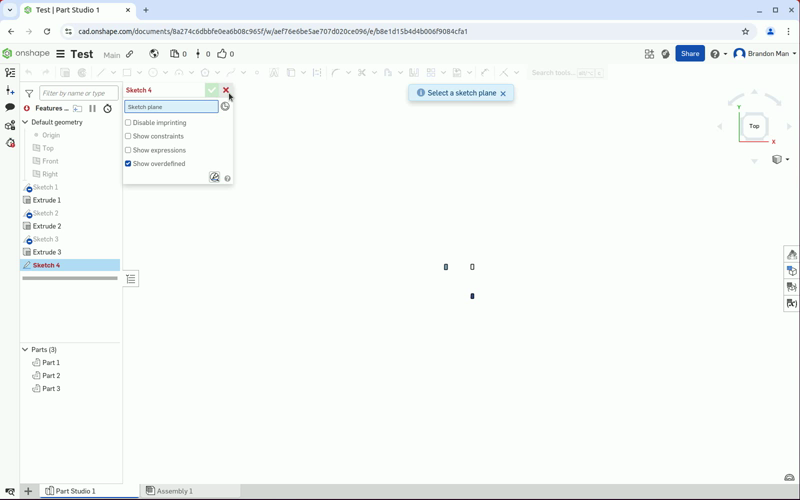
mouse_move(73, 150)
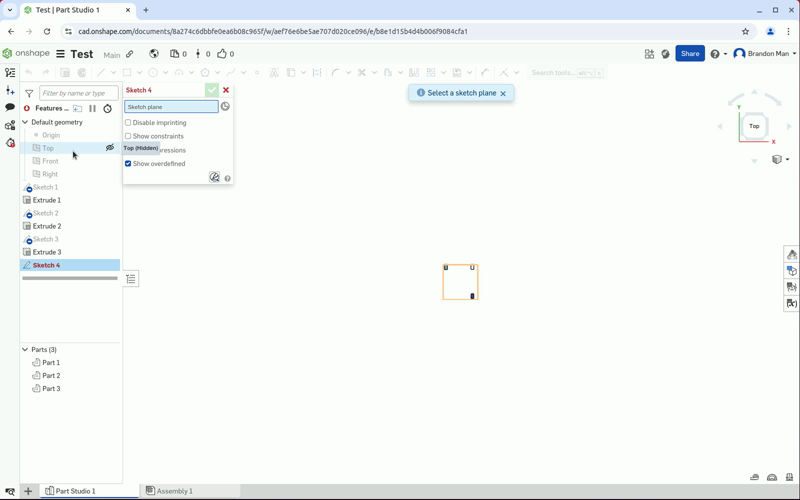
click(73, 150)
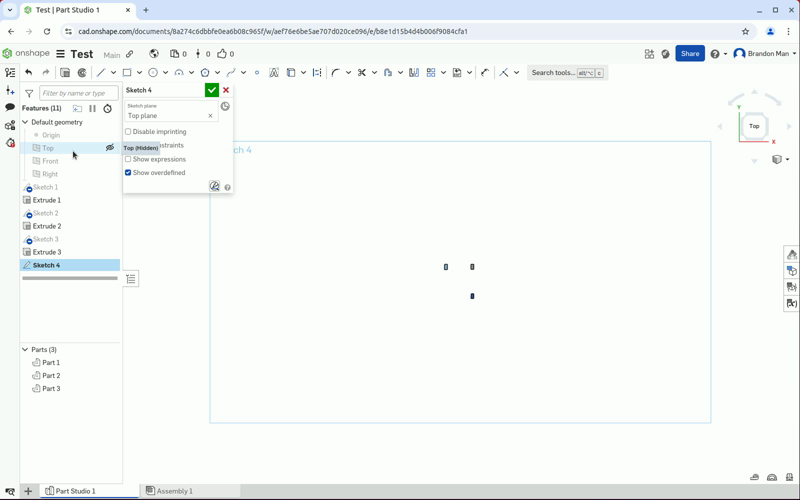
mouse_move(73, 352)
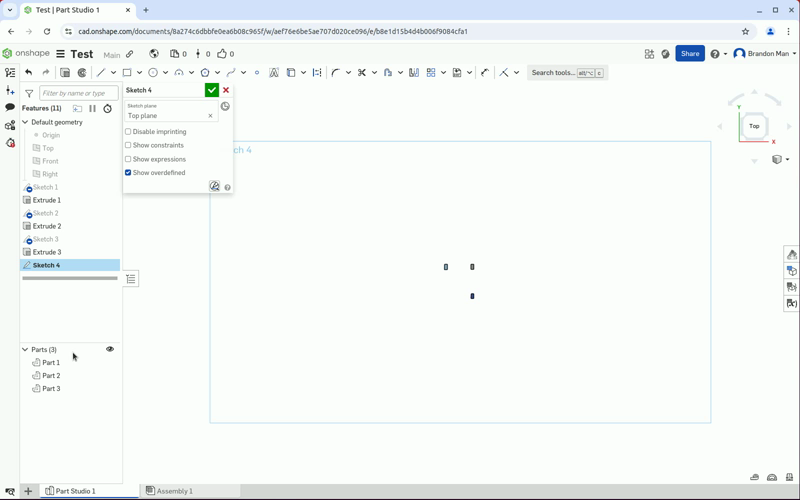
key(y)
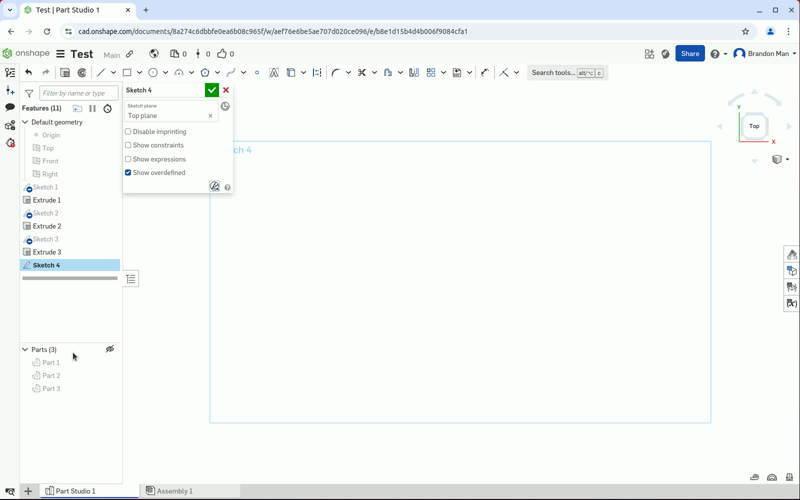
key(l)
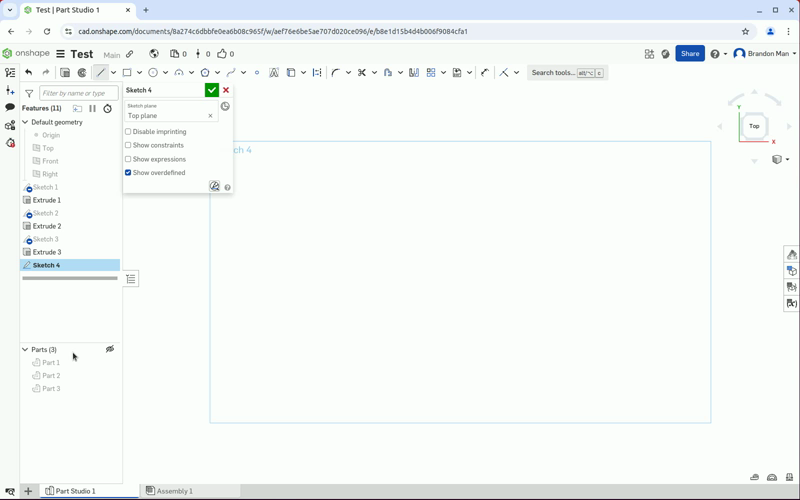
key_down(shift)
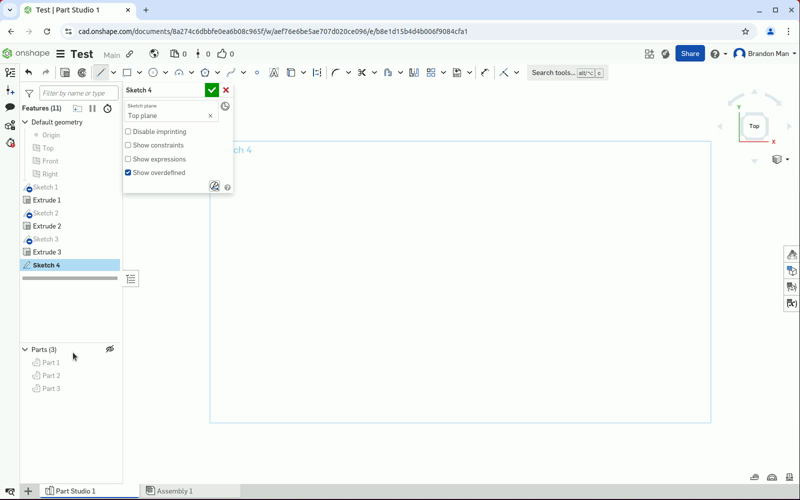
mouse_move(447, 298)
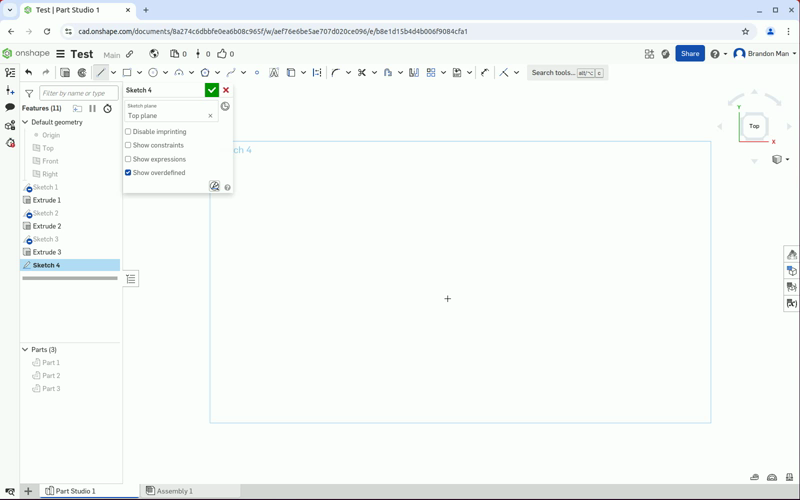
click(447, 298)
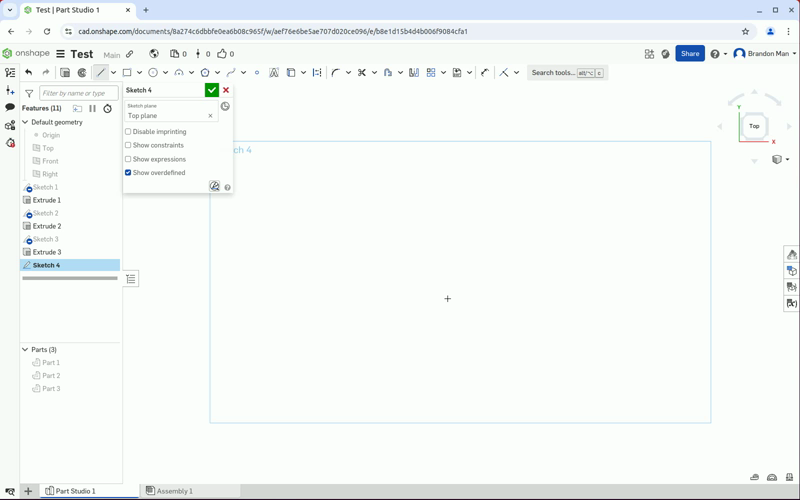
key_up(shift)
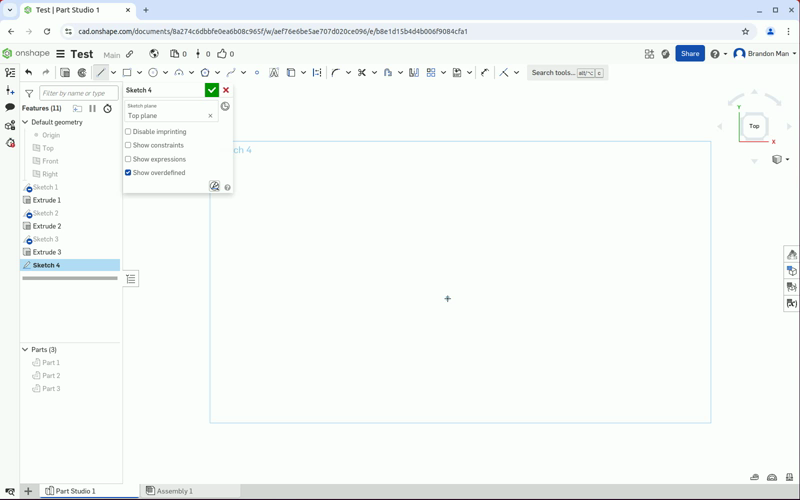
key_down(shift)
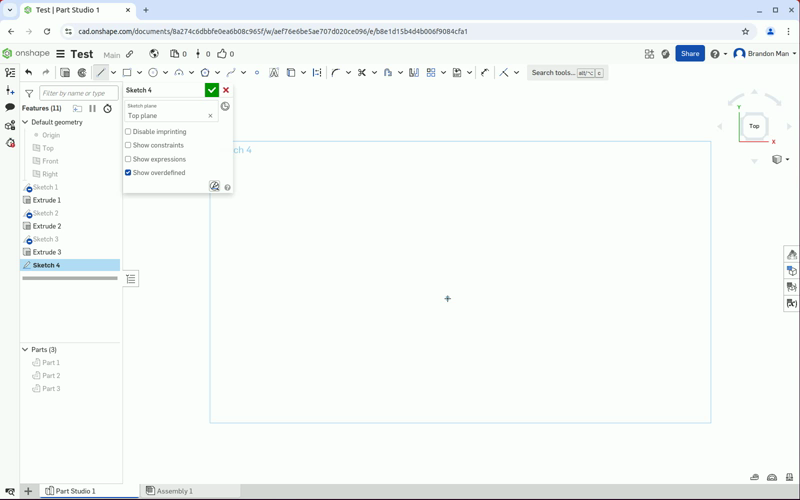
mouse_move(477, 298)
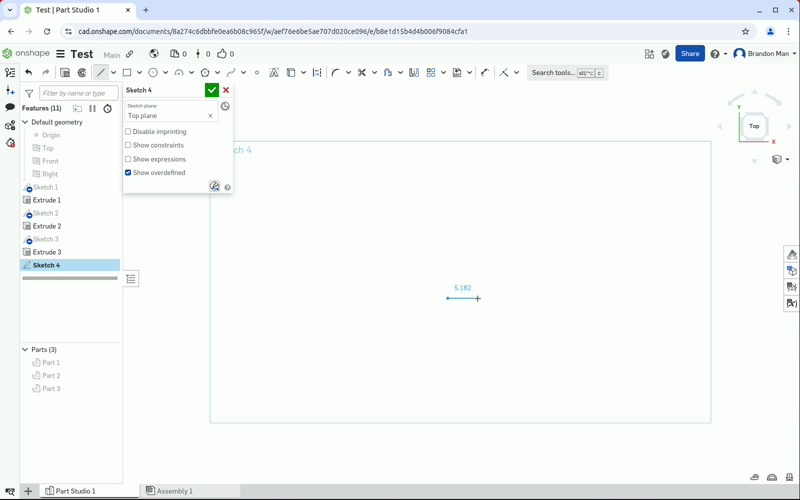
mouse_move(450, 298)
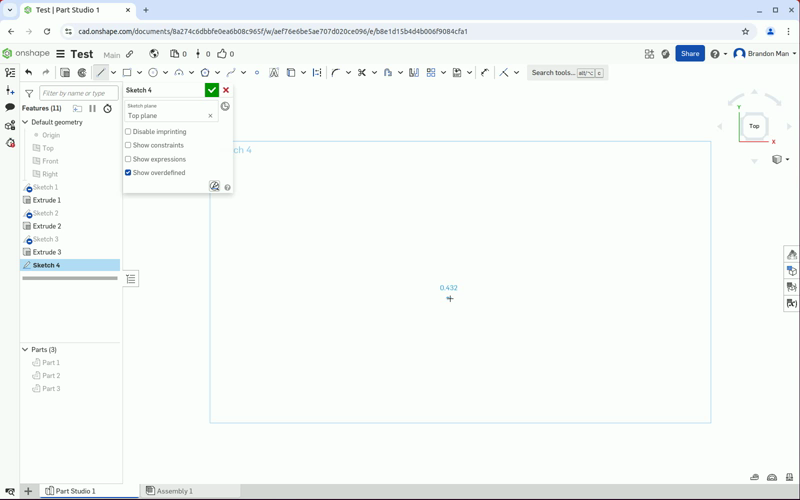
scroll(6)
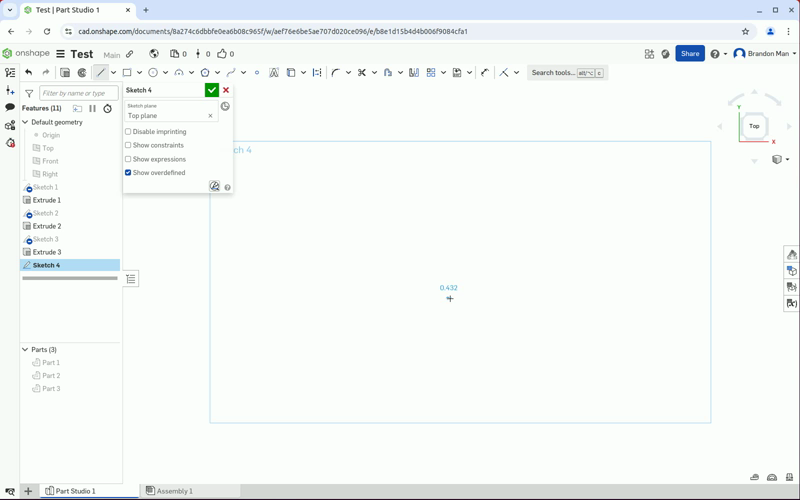
scroll(6)
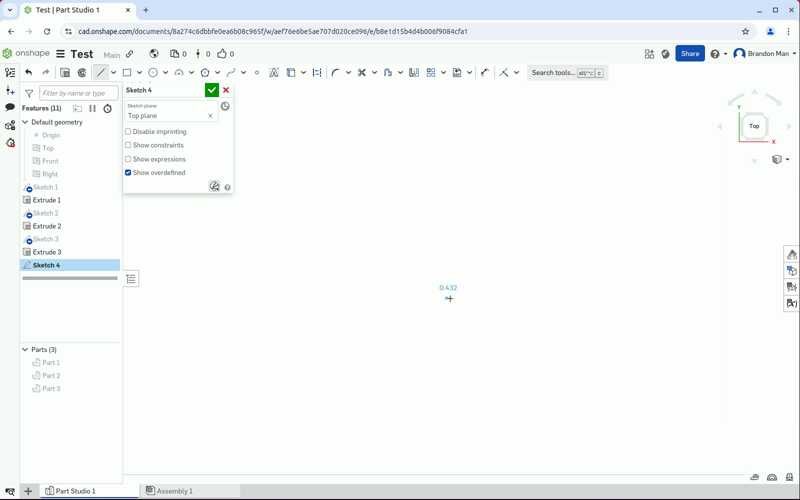
scroll(6)
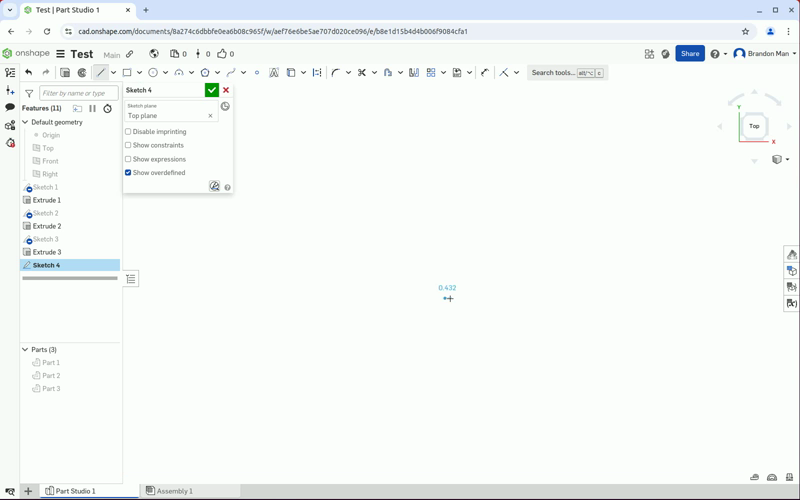
scroll(6)
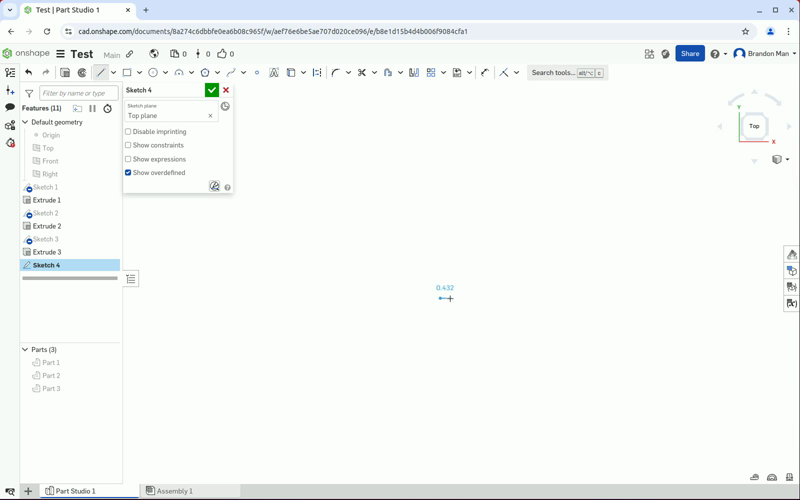
scroll(6)
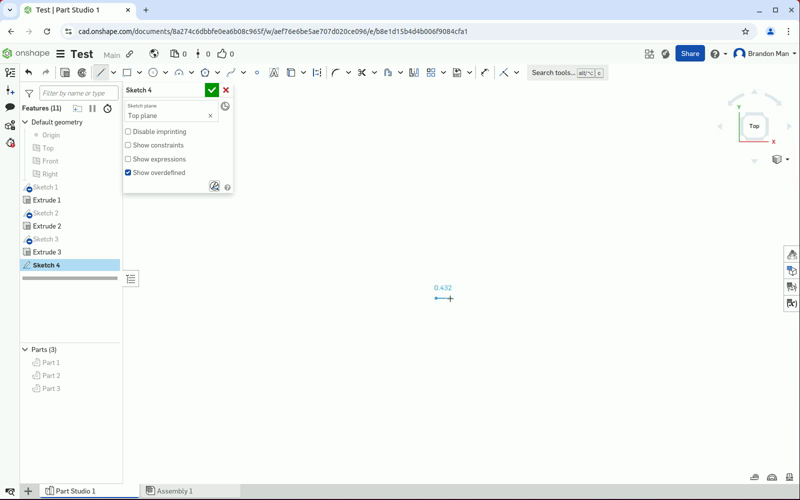
scroll(6)
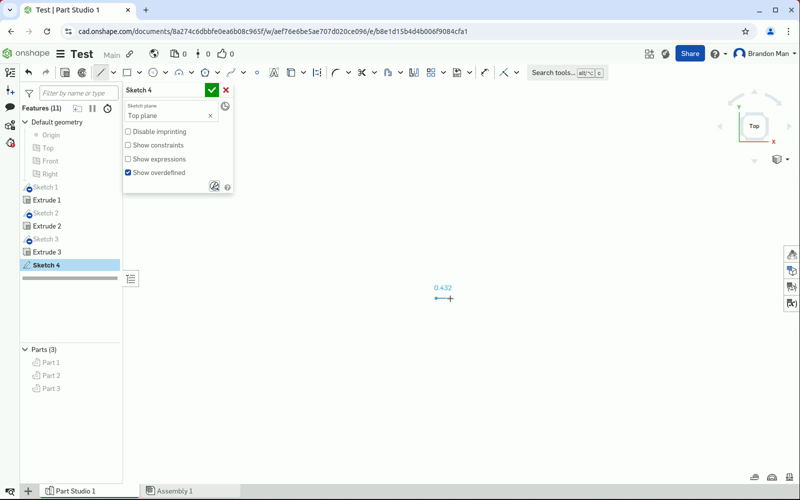
scroll(6)
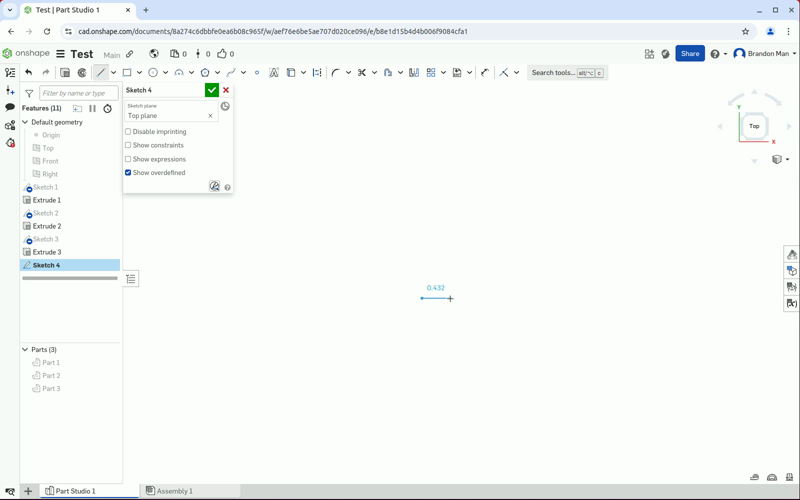
click(450, 298)
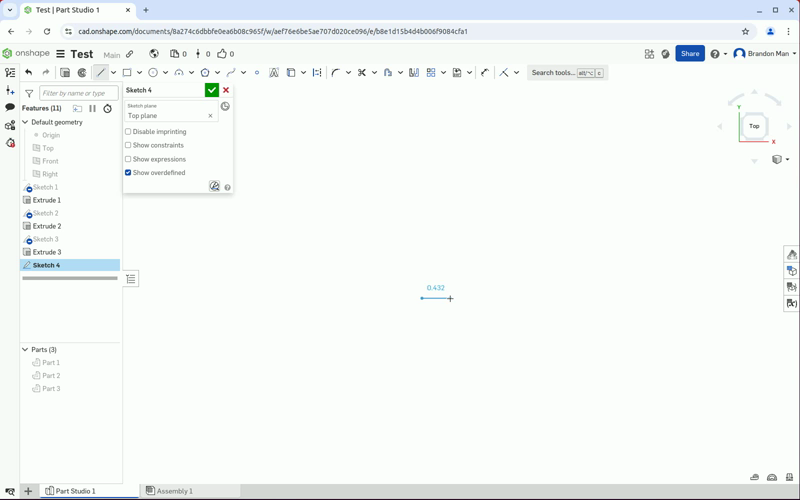
scroll(-6)
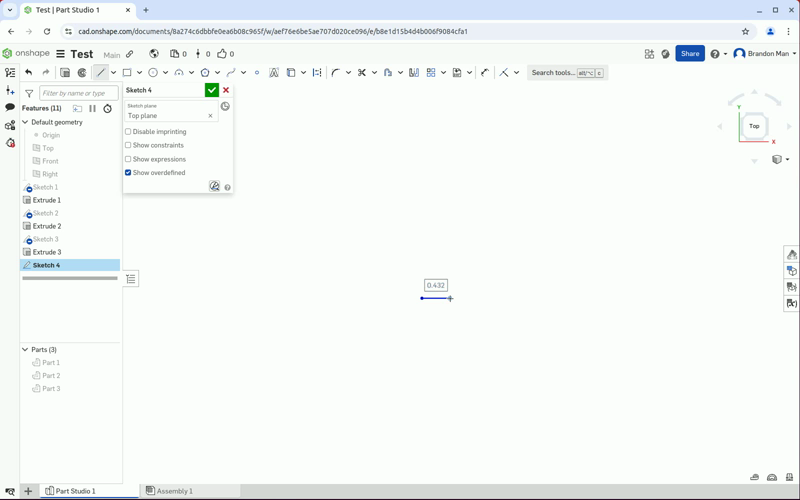
scroll(-6)
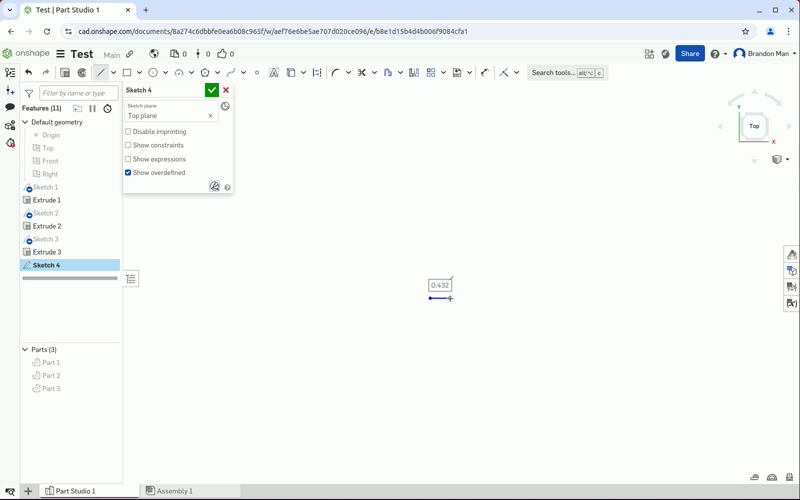
scroll(-6)
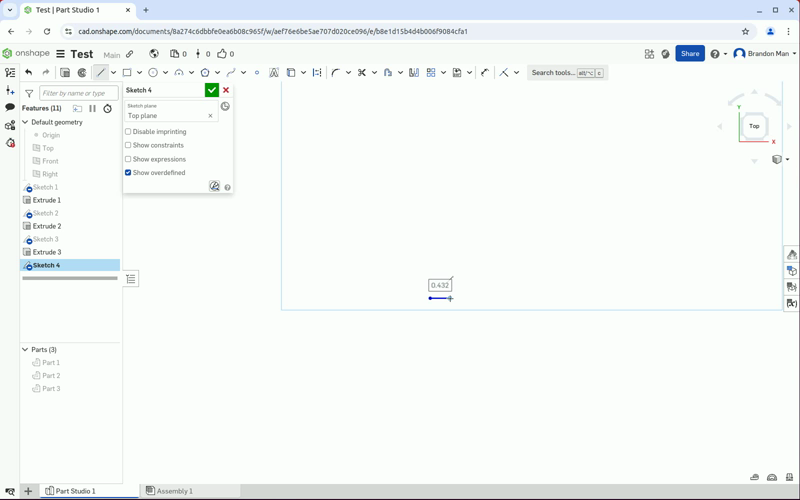
scroll(-6)
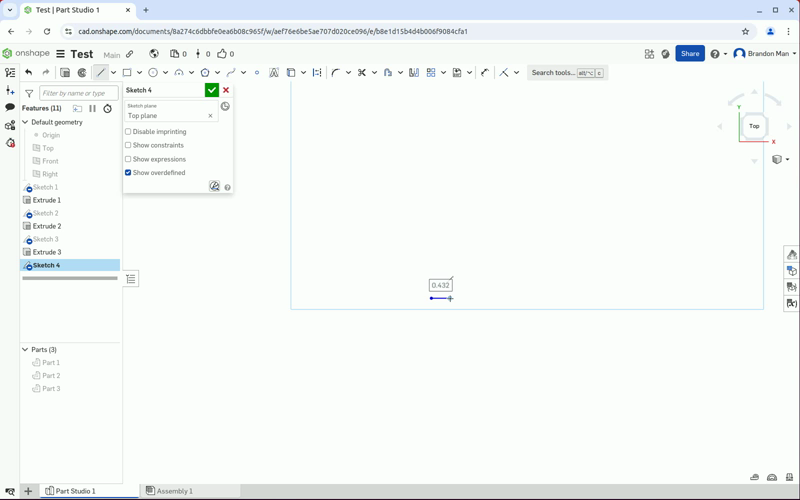
scroll(-6)
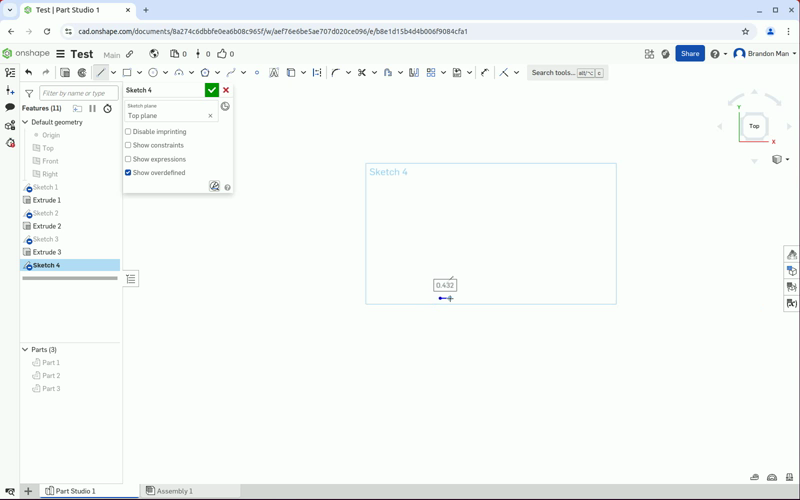
scroll(-6)
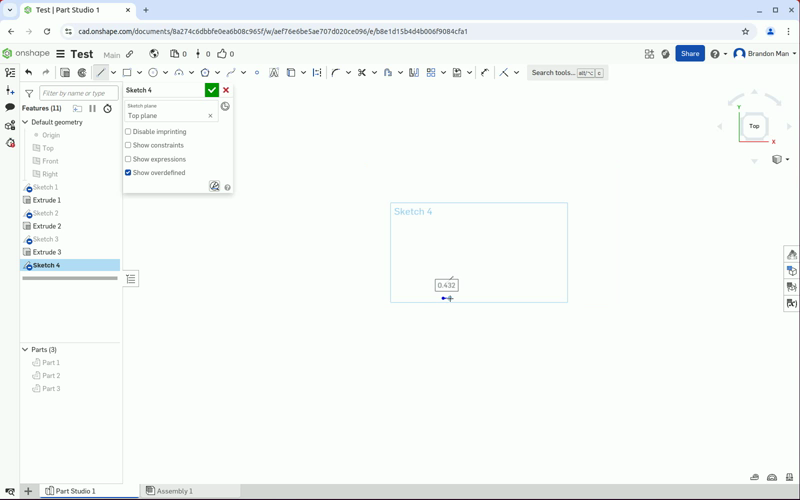
scroll(-6)
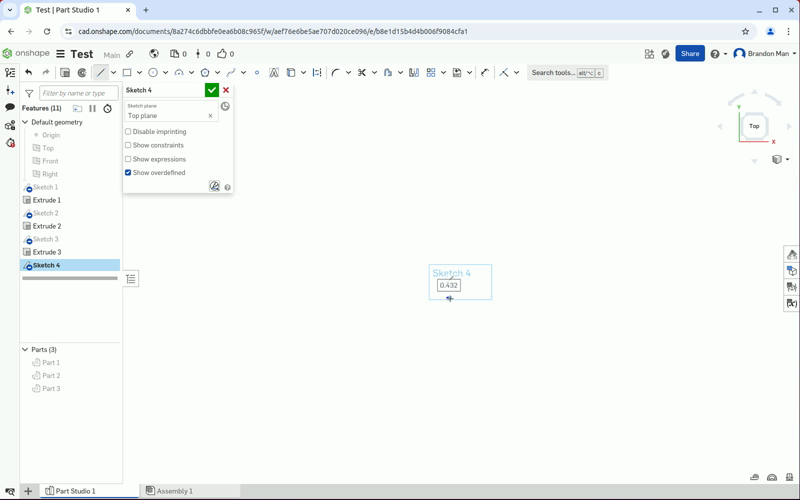
key_up(shift)
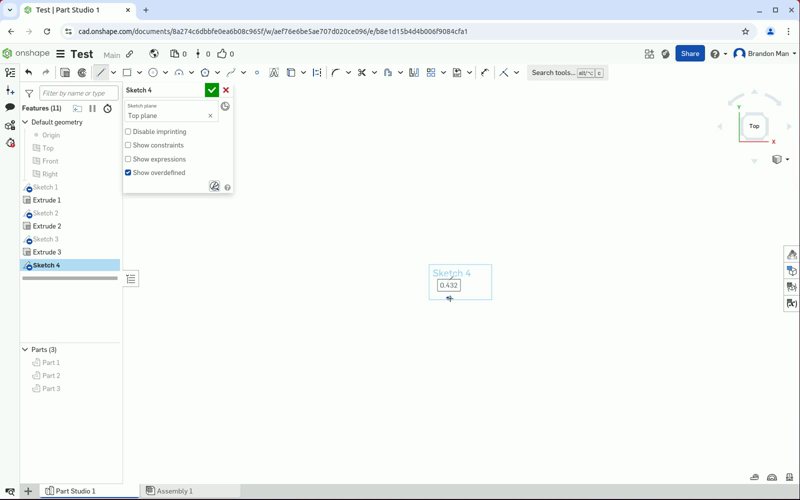
key_down(shift)
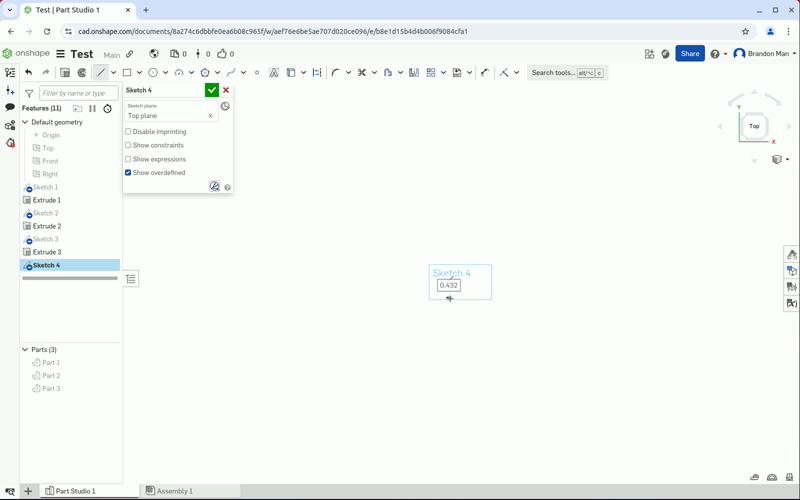
mouse_move(480, 298)
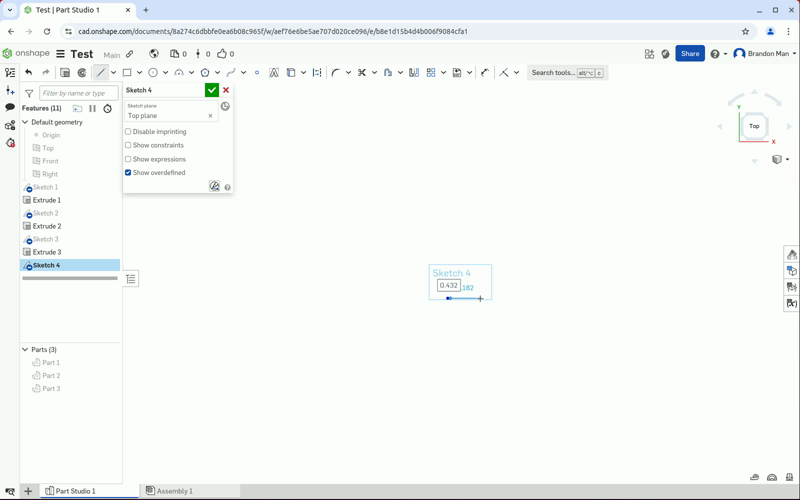
mouse_move(450, 293)
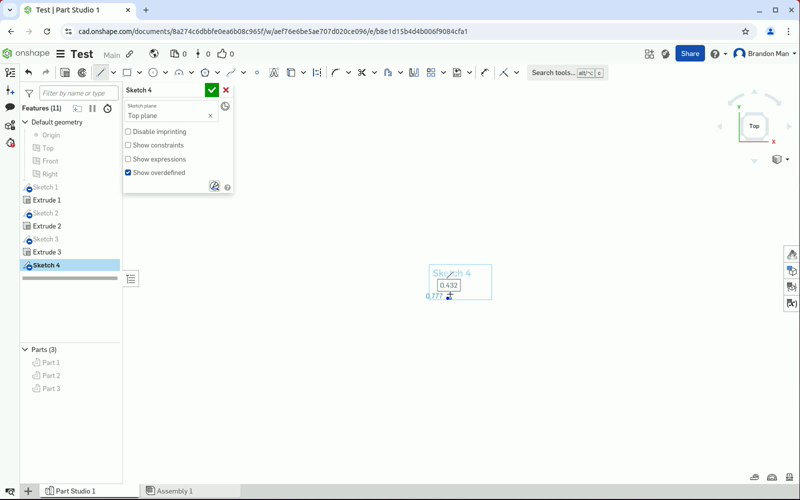
scroll(6)
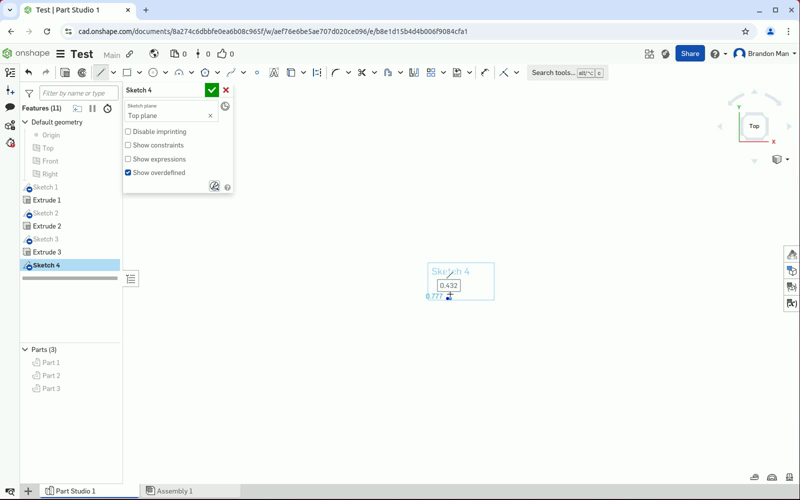
scroll(6)
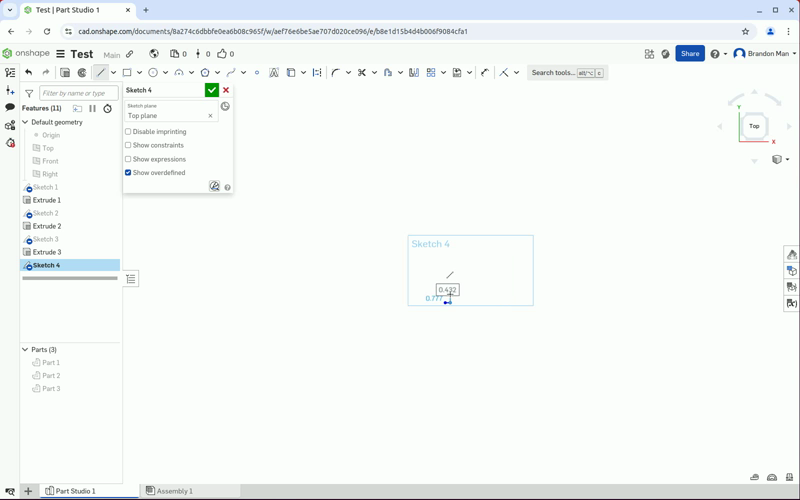
scroll(6)
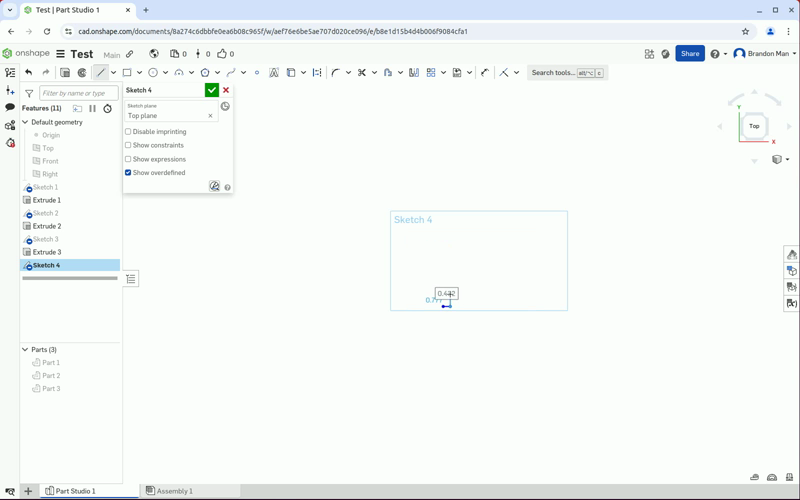
scroll(6)
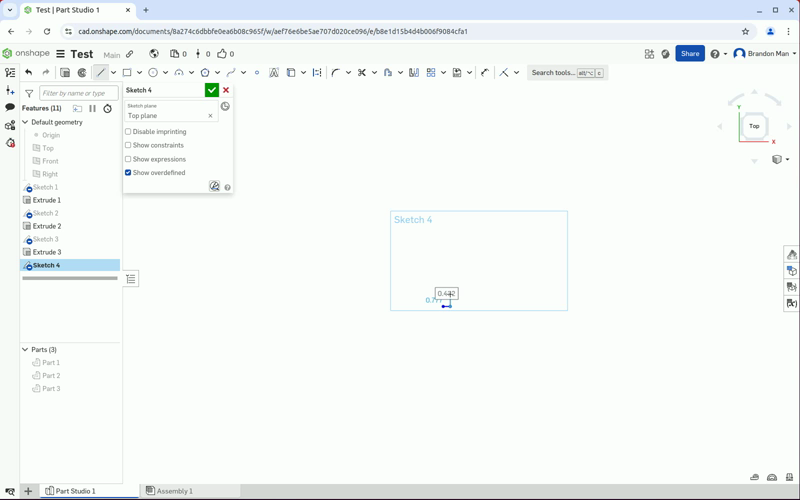
scroll(6)
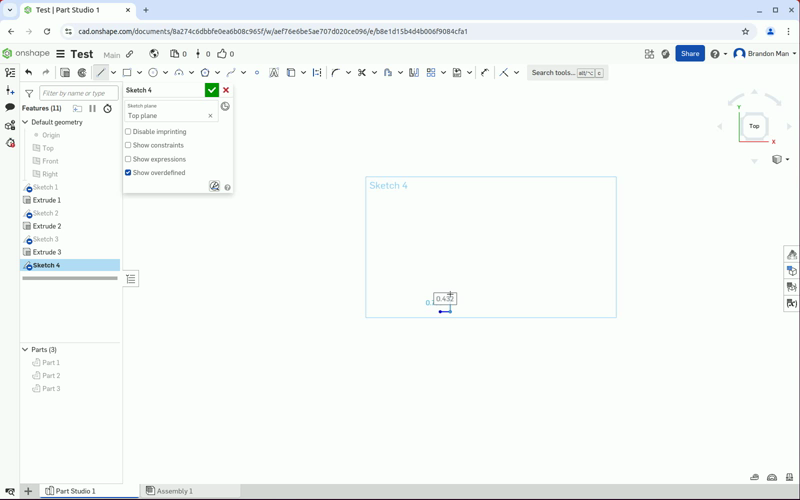
scroll(6)
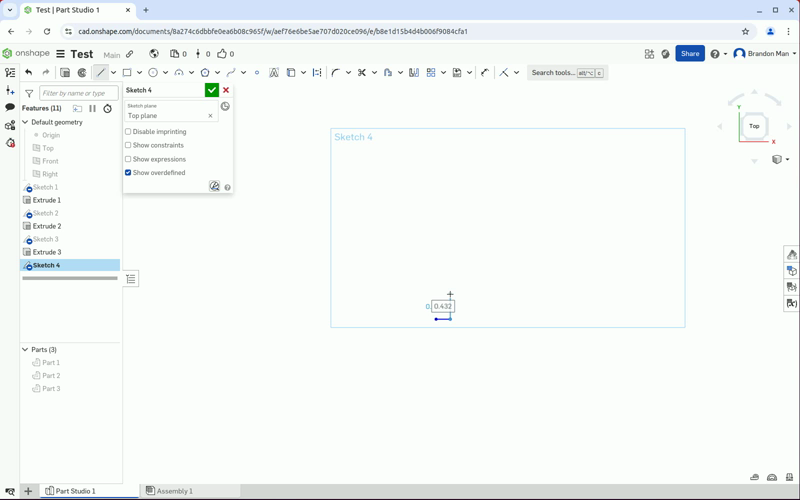
scroll(6)
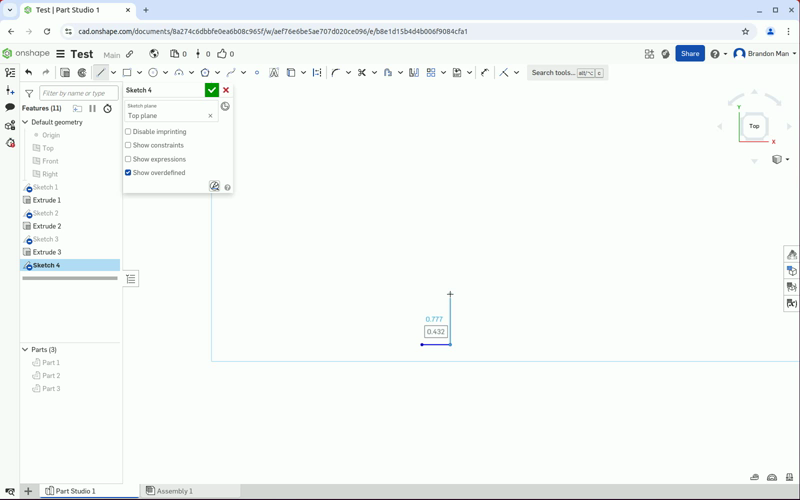
click(450, 293)
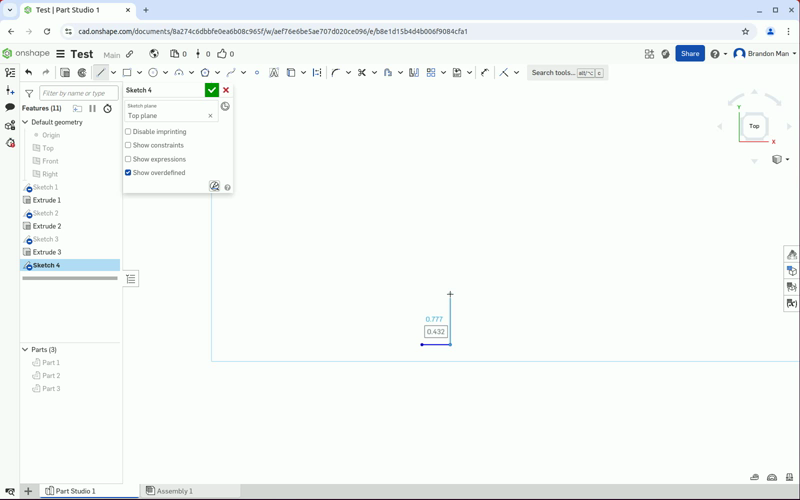
scroll(-6)
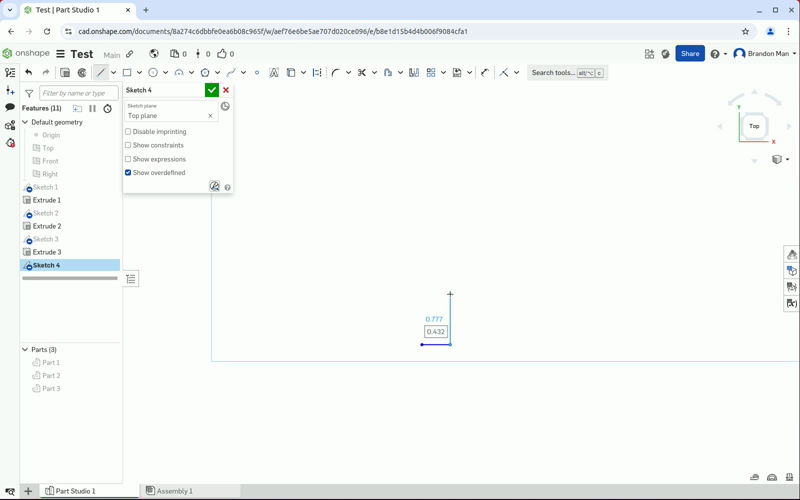
scroll(-6)
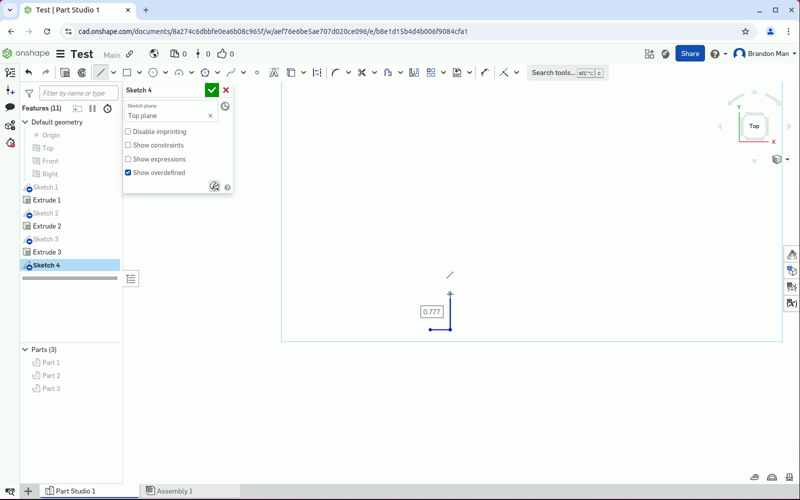
scroll(-6)
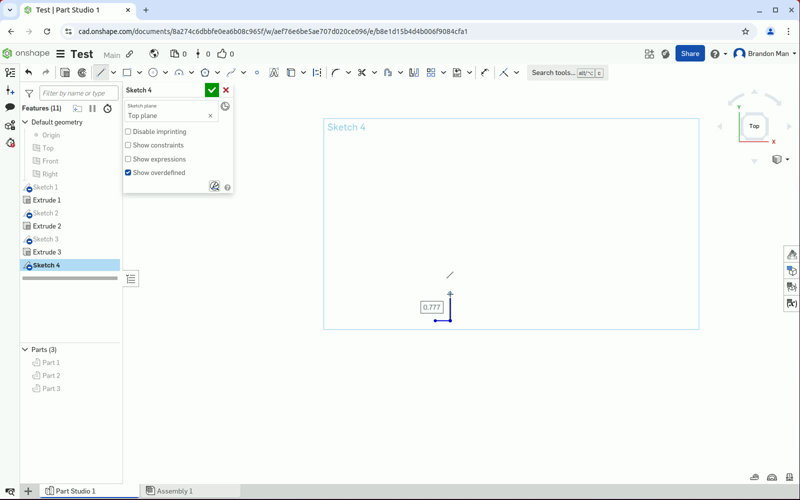
scroll(-6)
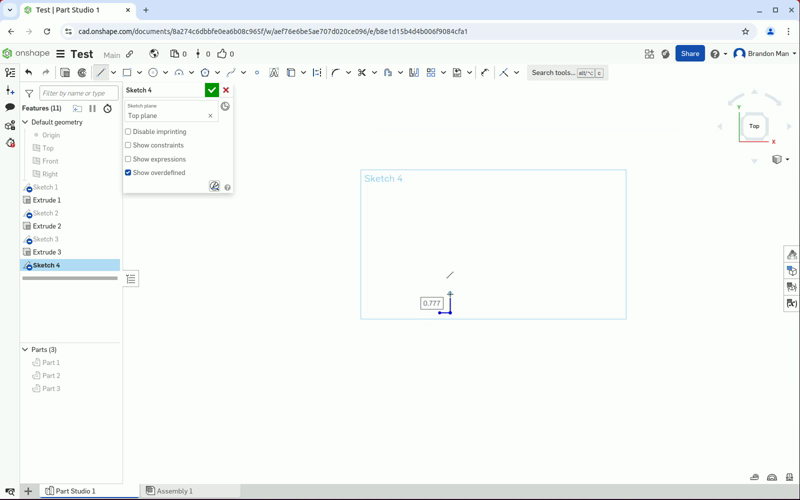
scroll(-6)
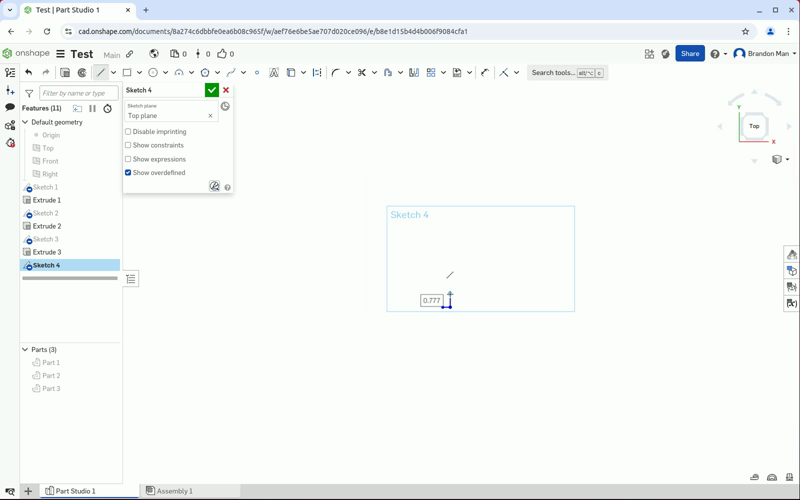
scroll(-6)
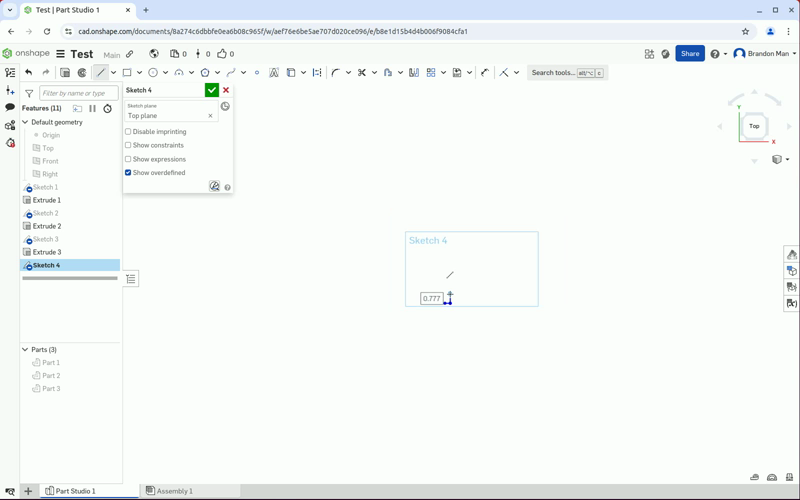
scroll(-6)
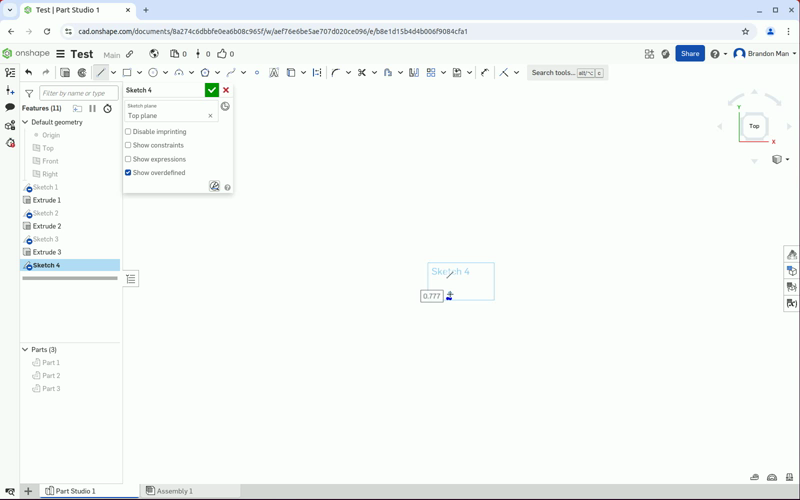
key_up(shift)
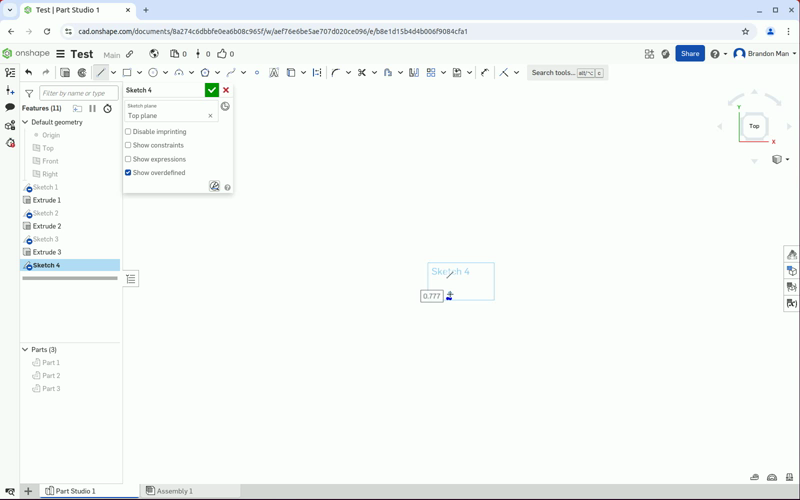
key_down(shift)
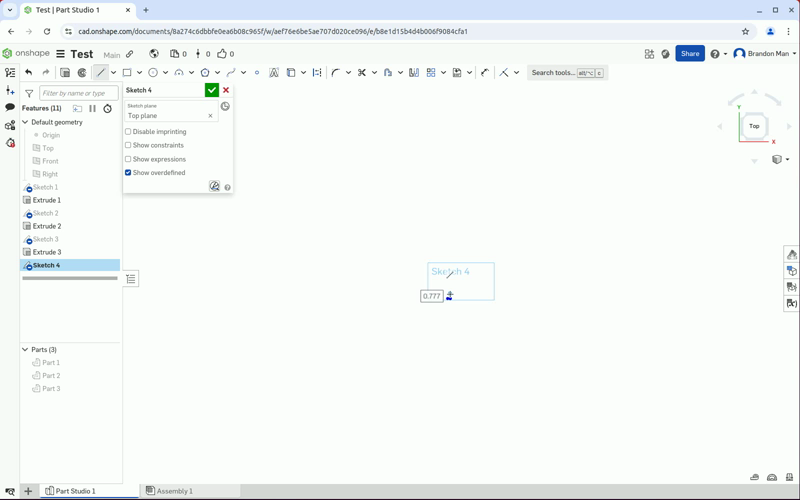
mouse_move(480, 293)
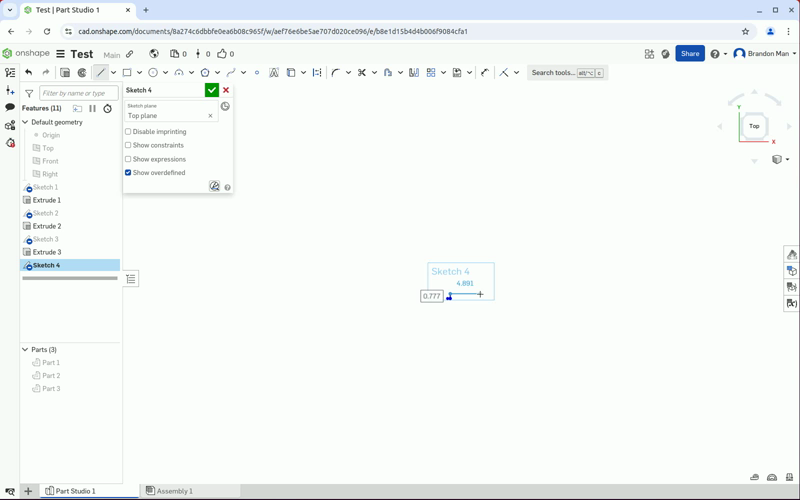
mouse_move(447, 293)
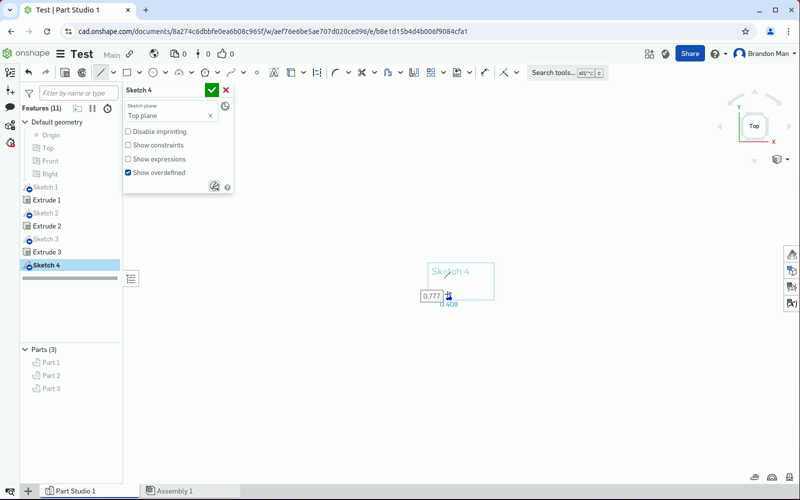
scroll(6)
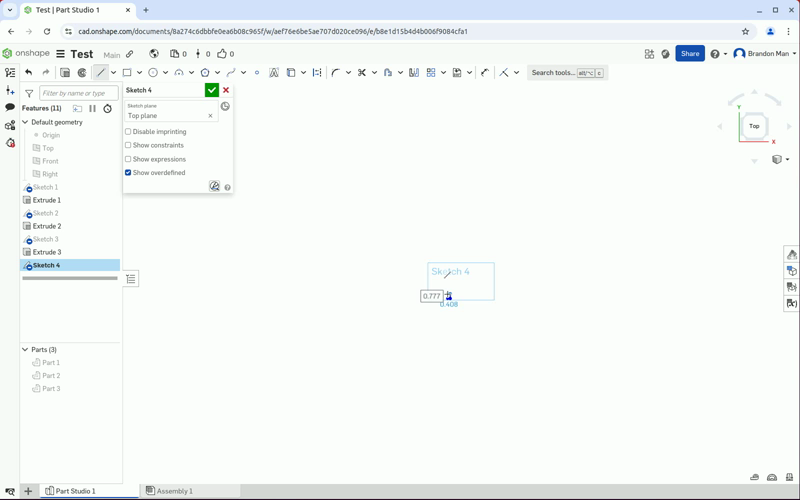
scroll(6)
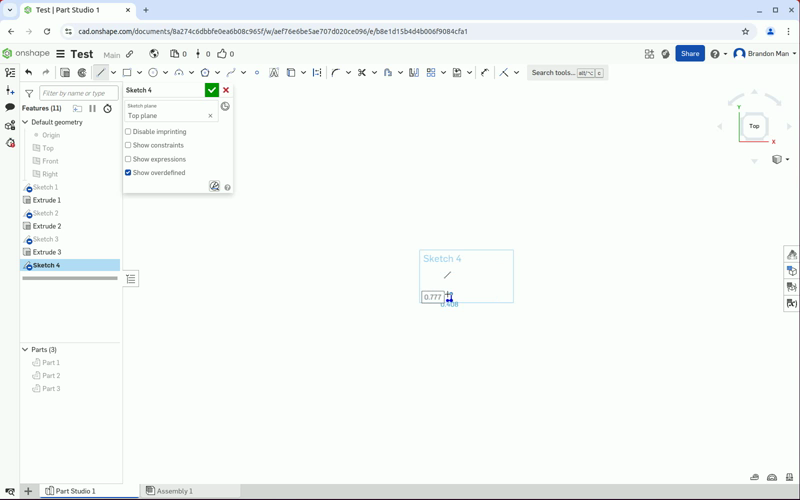
scroll(6)
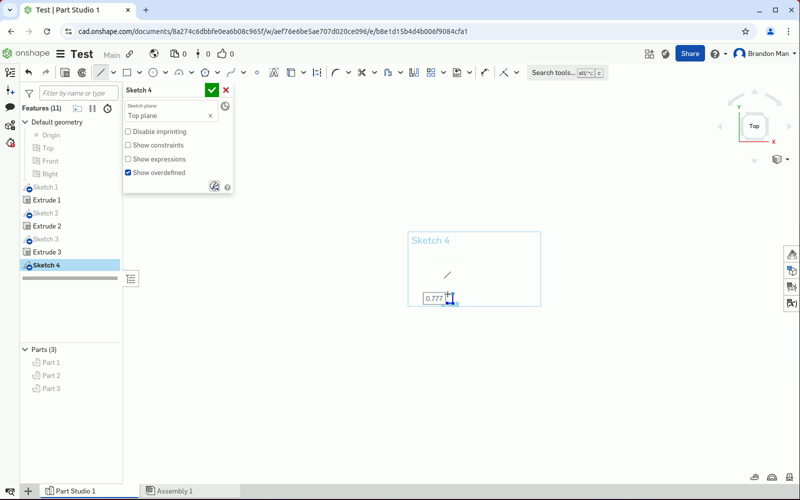
scroll(6)
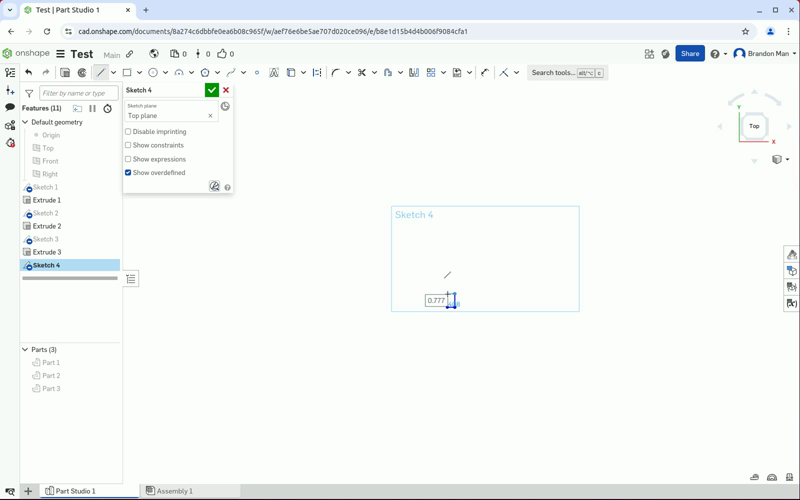
scroll(6)
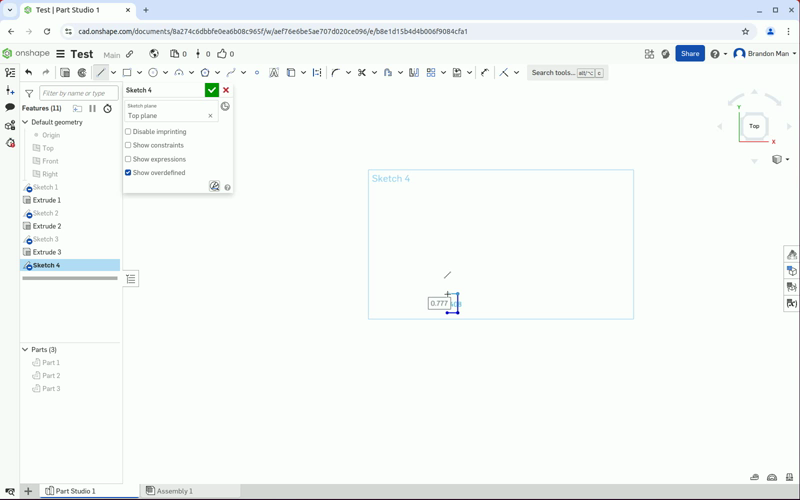
scroll(6)
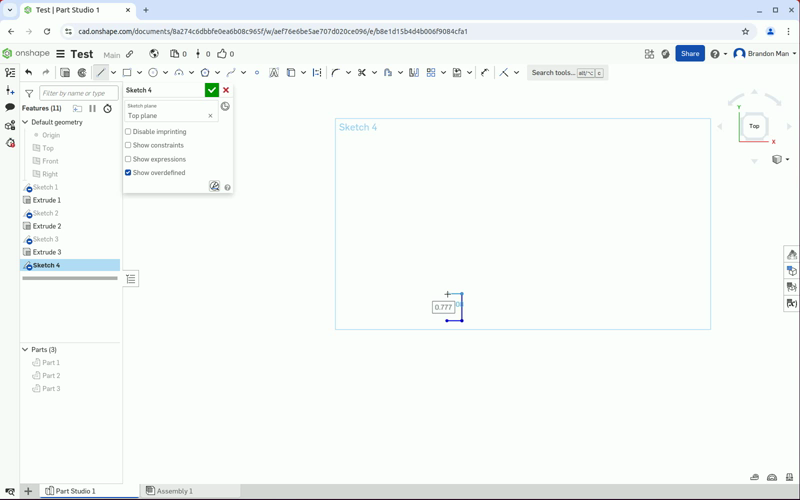
scroll(6)
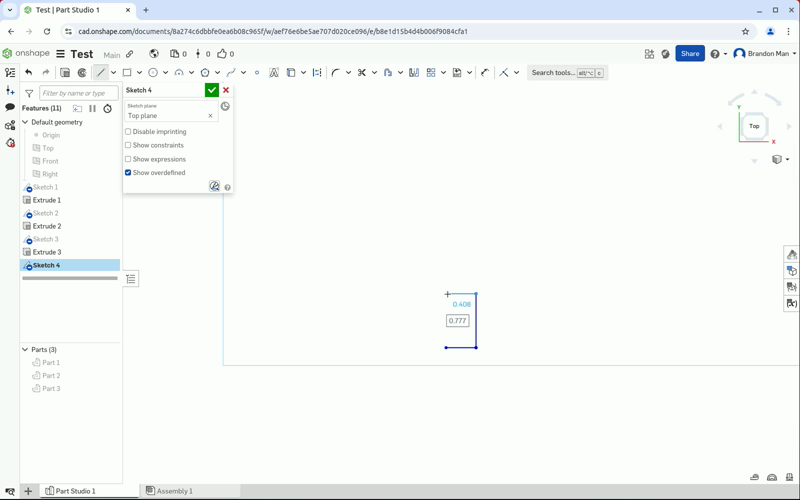
click(447, 293)
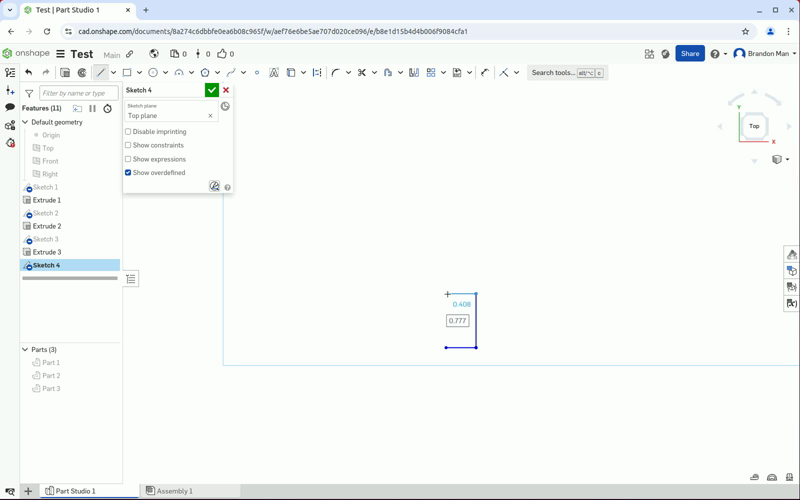
scroll(-6)
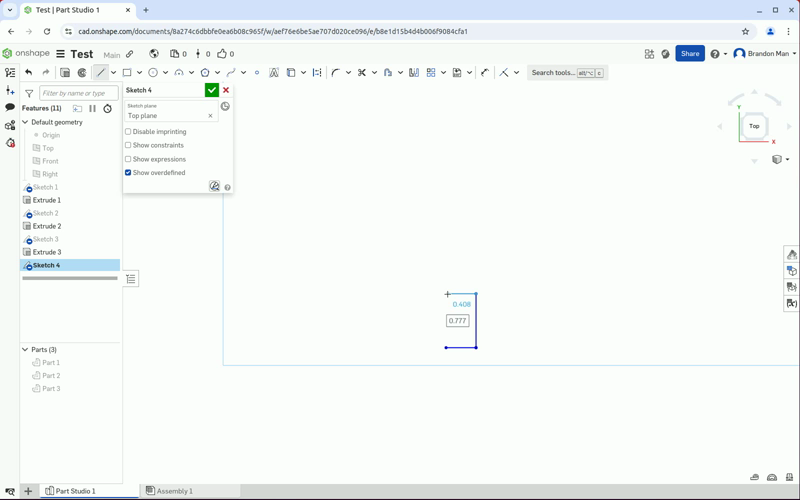
scroll(-6)
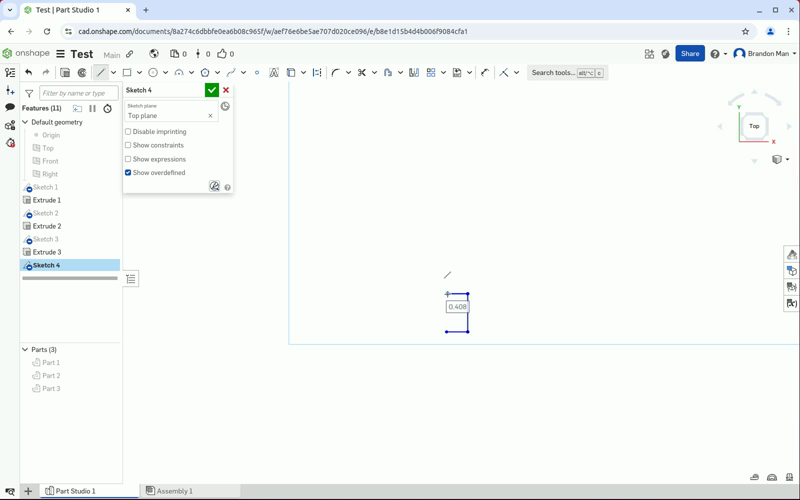
scroll(-6)
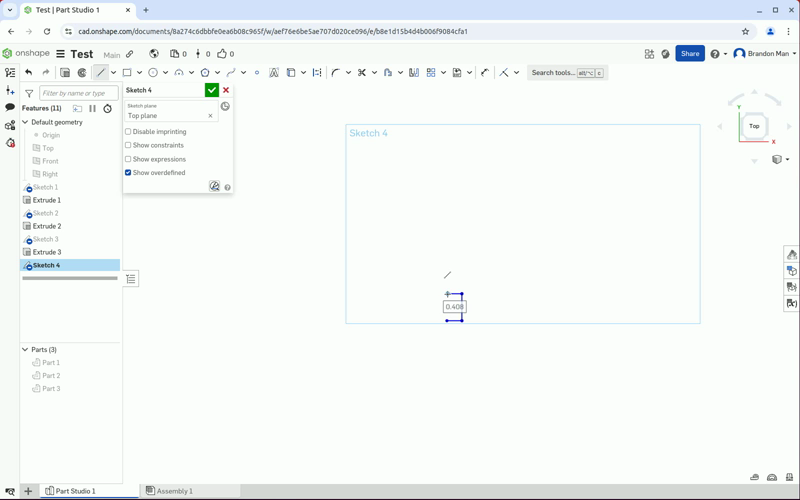
scroll(-6)
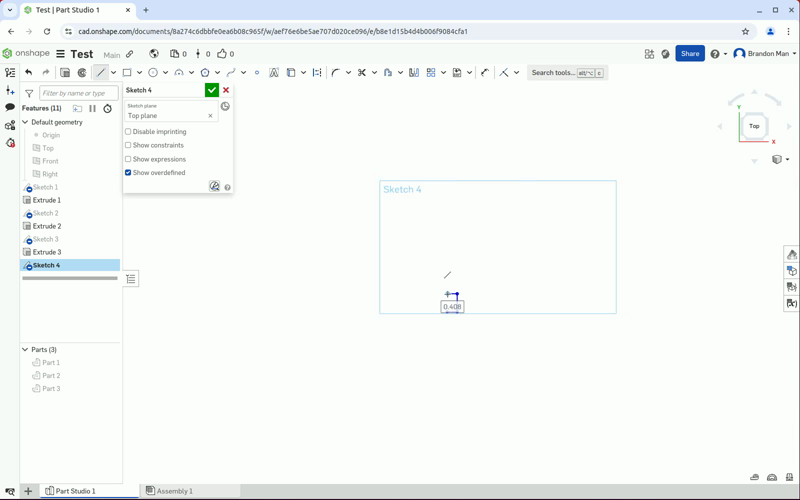
scroll(-6)
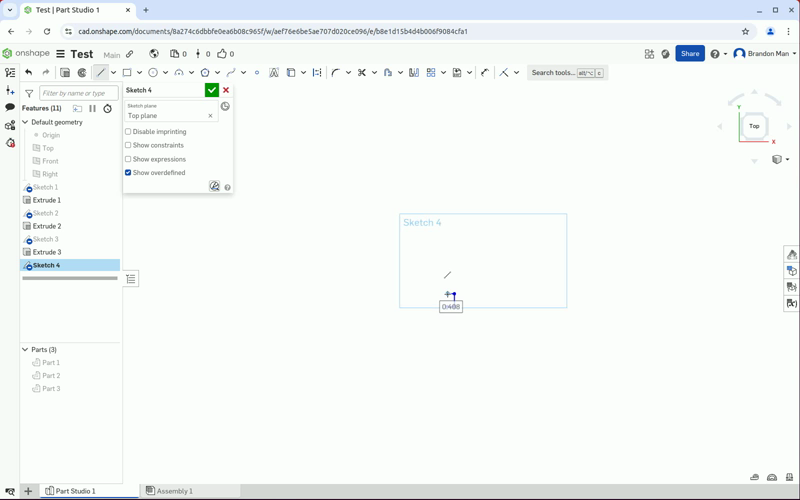
scroll(-6)
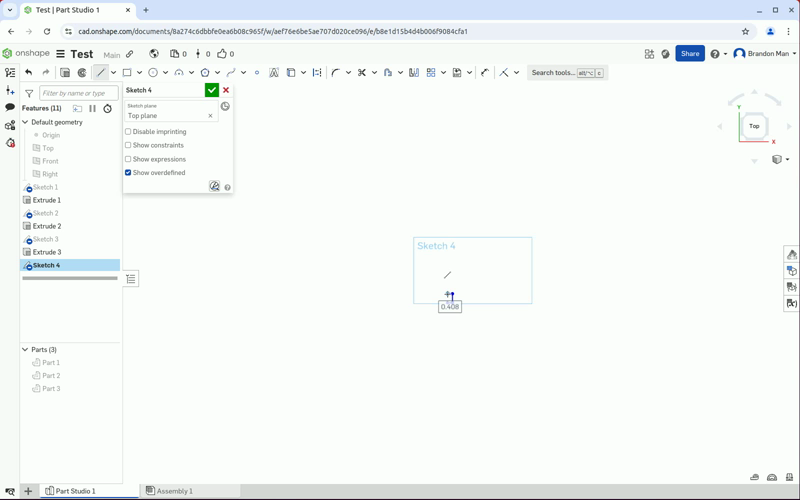
scroll(-6)
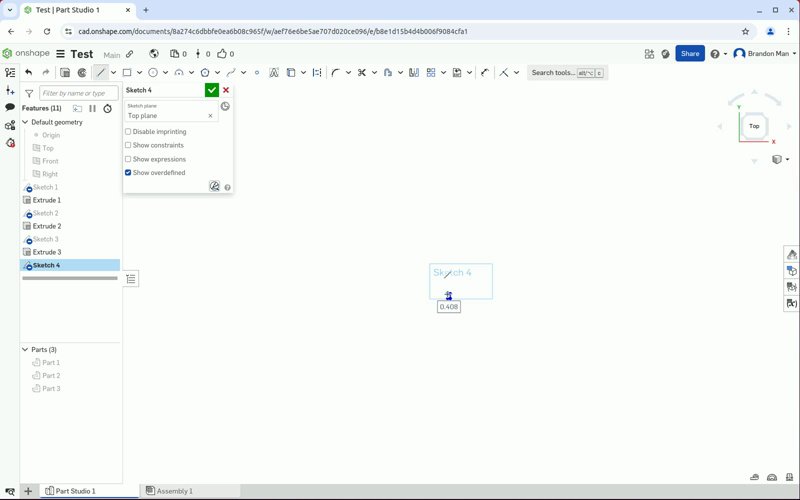
key_up(shift)
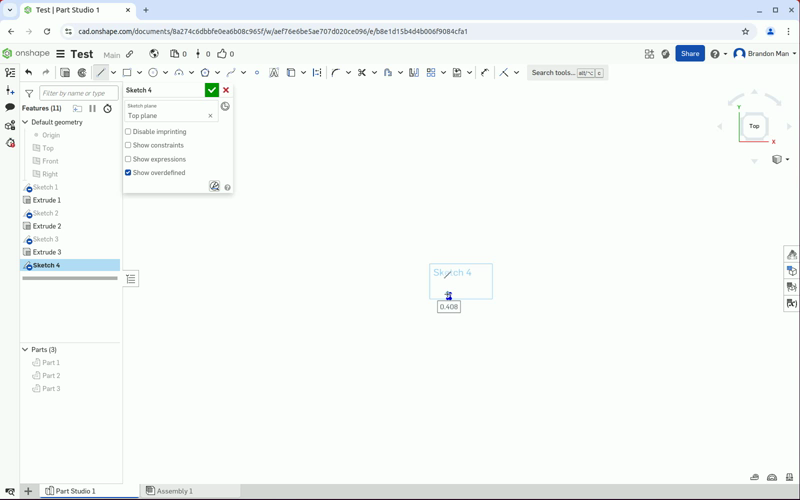
mouse_move(477, 293)
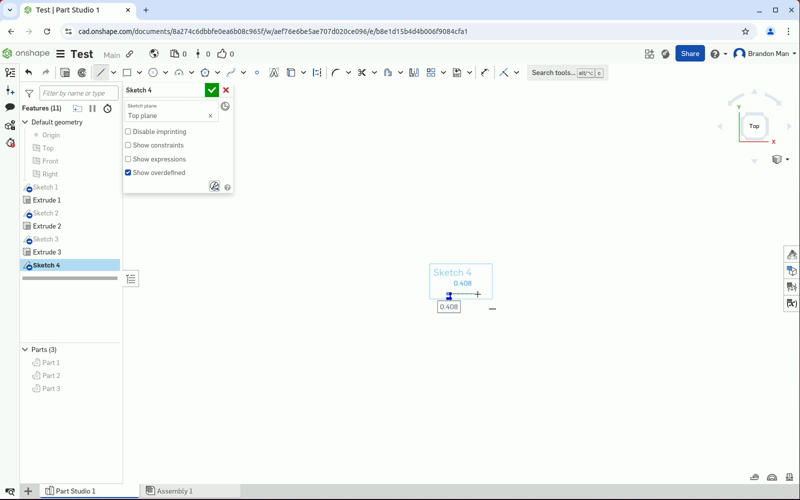
key_down(shift)
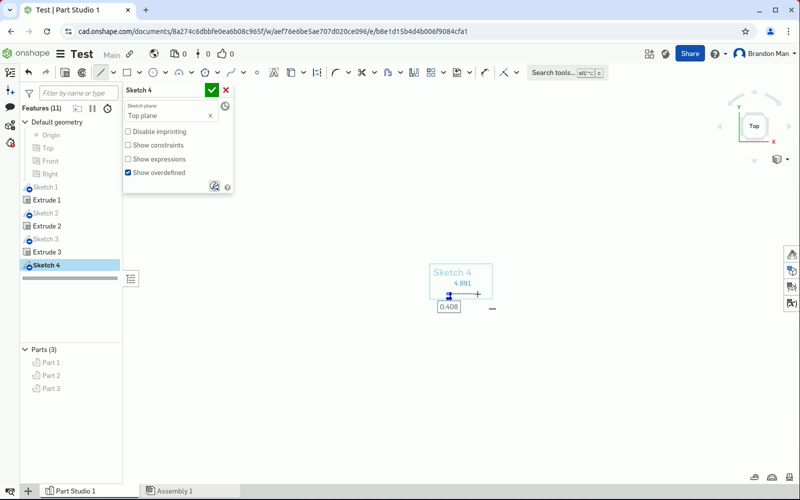
mouse_move(447, 298)
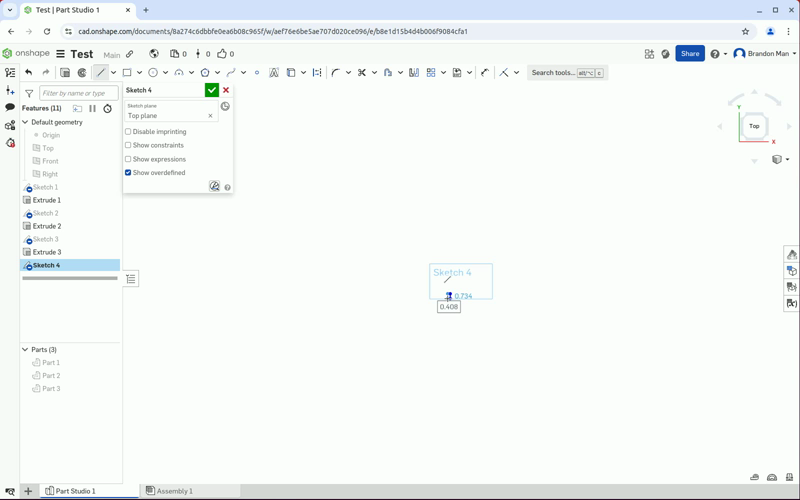
scroll(6)
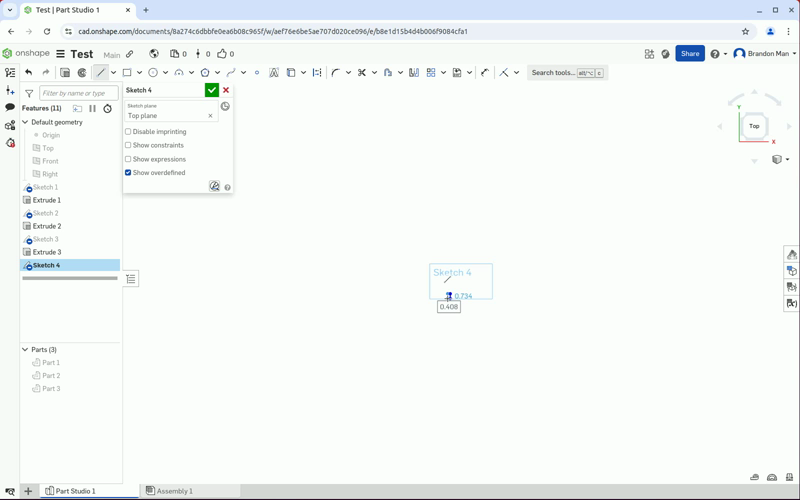
scroll(6)
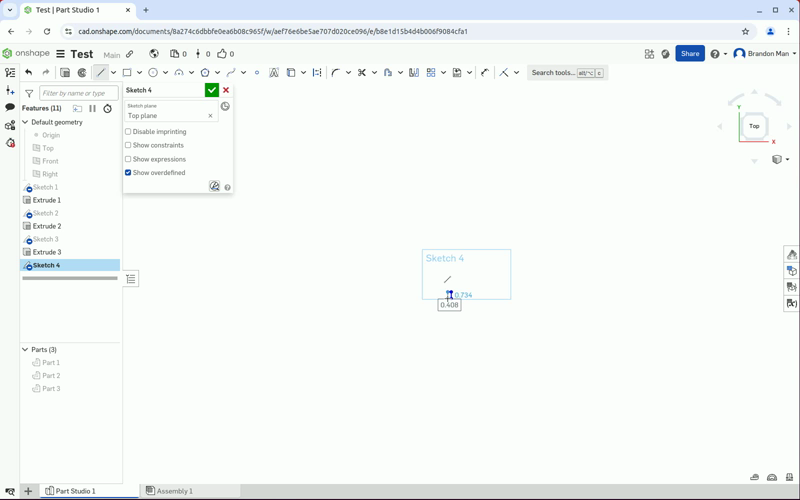
scroll(6)
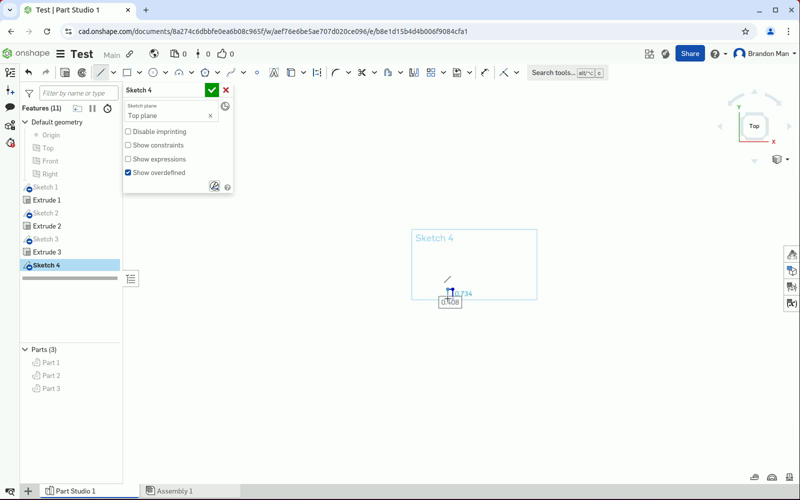
scroll(6)
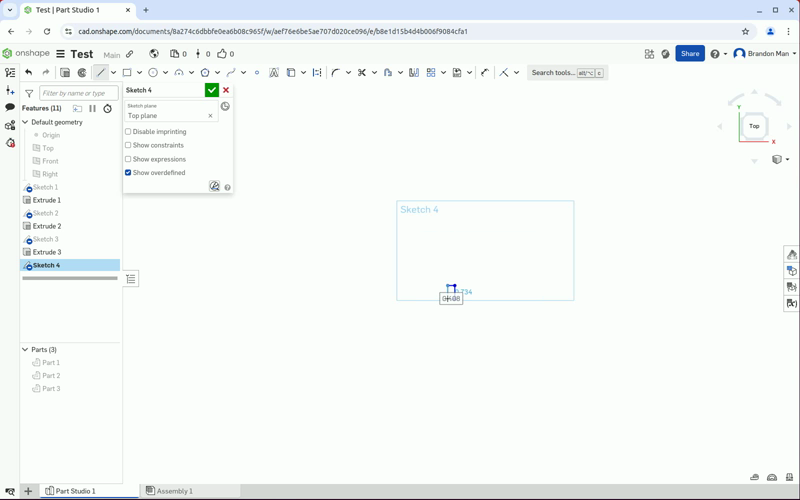
scroll(6)
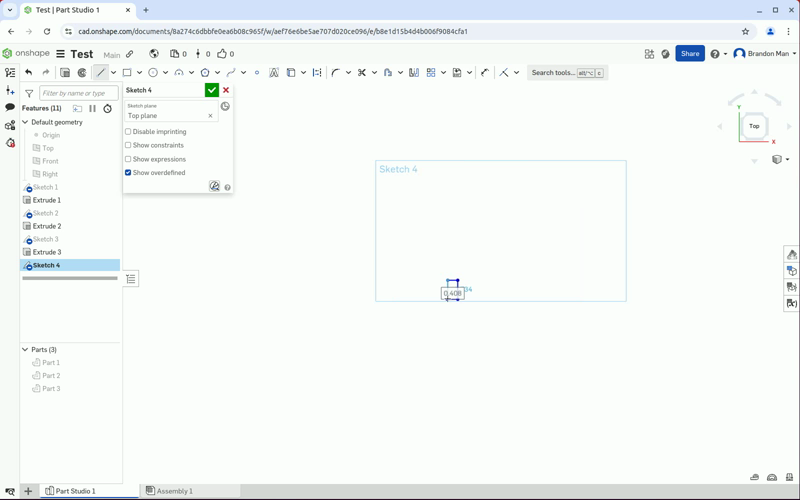
scroll(6)
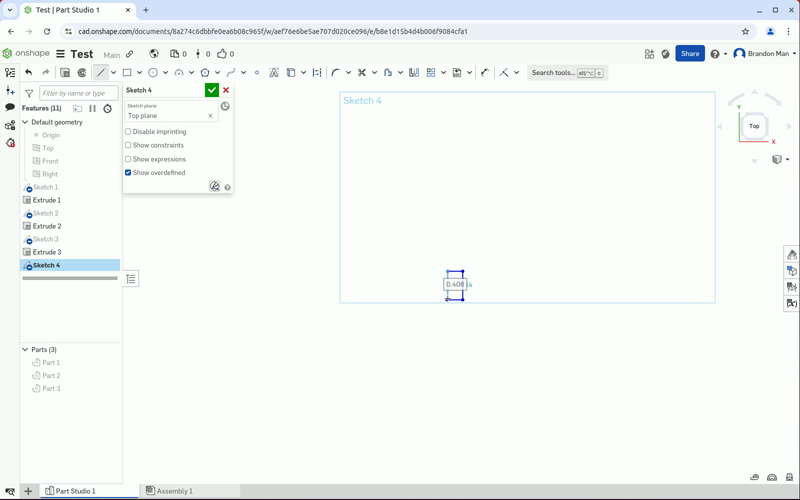
scroll(6)
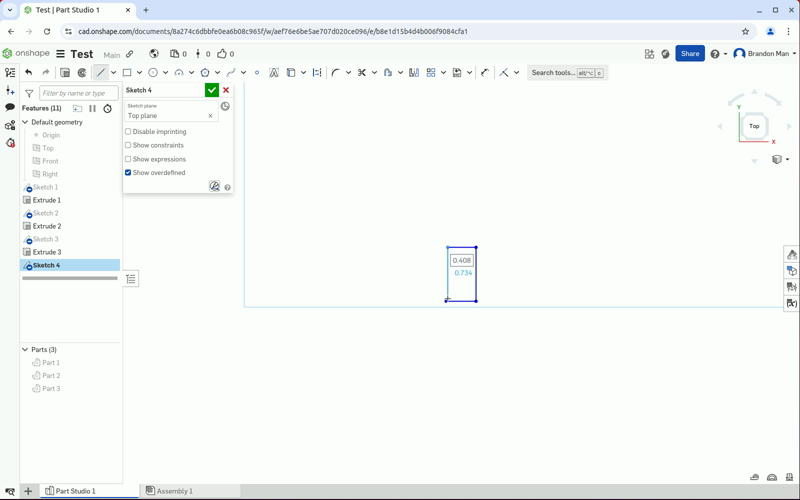
key_up(shift)
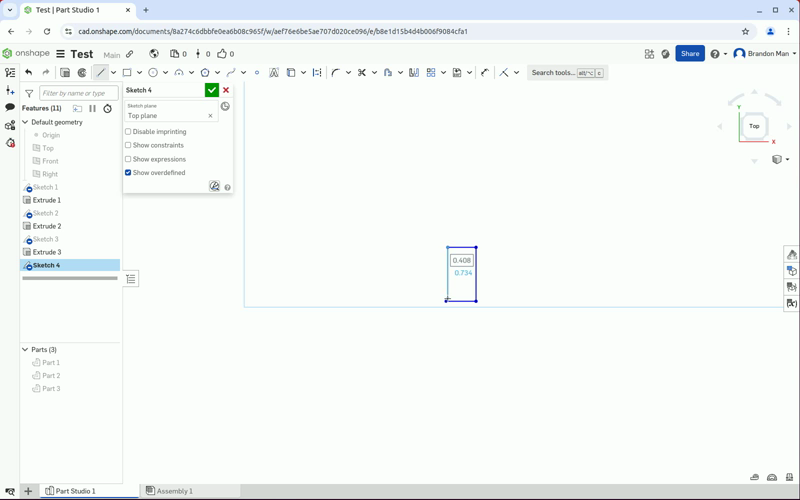
click(447, 298)
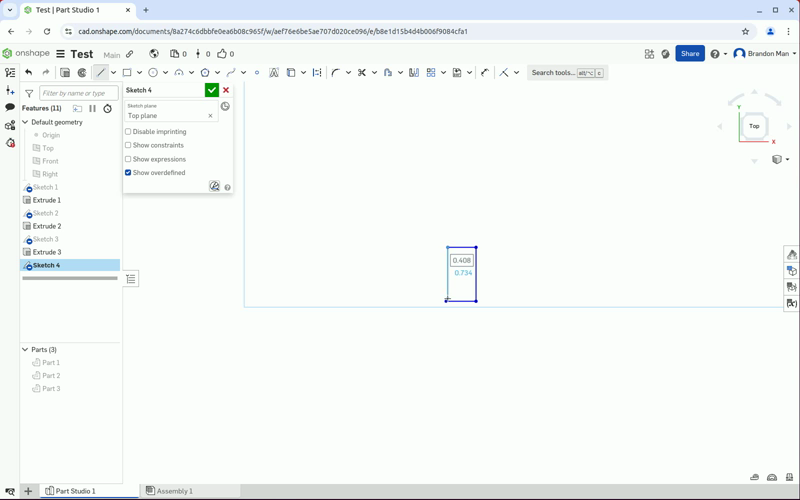
scroll(-6)
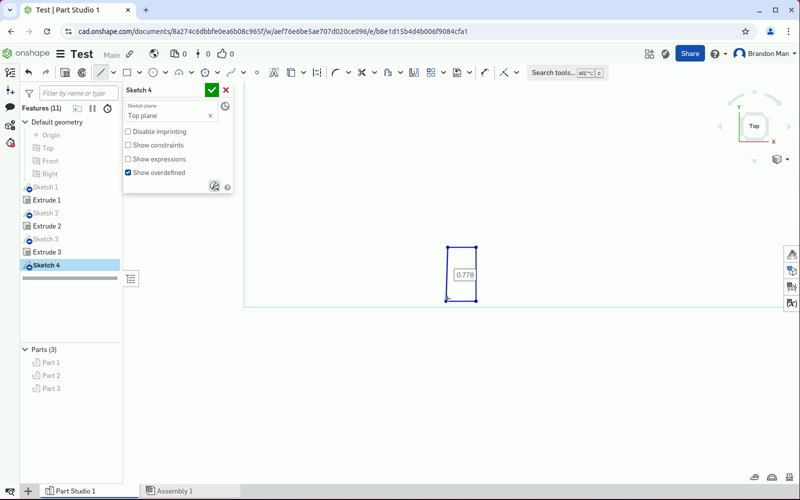
scroll(-6)
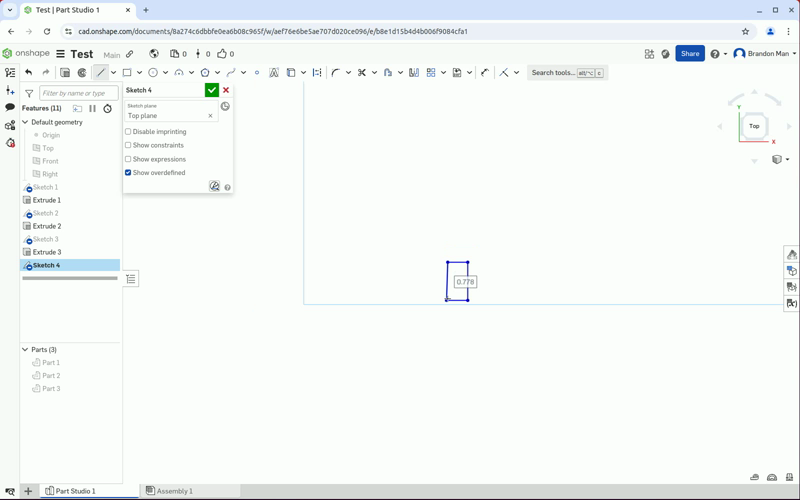
scroll(-6)
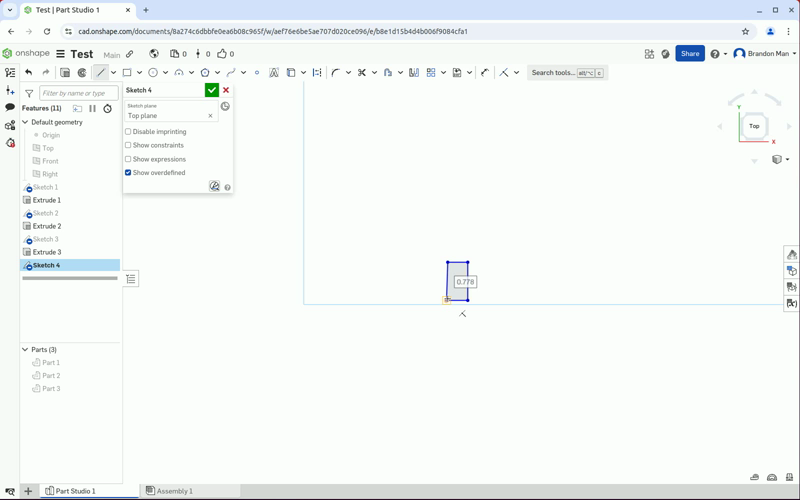
scroll(-6)
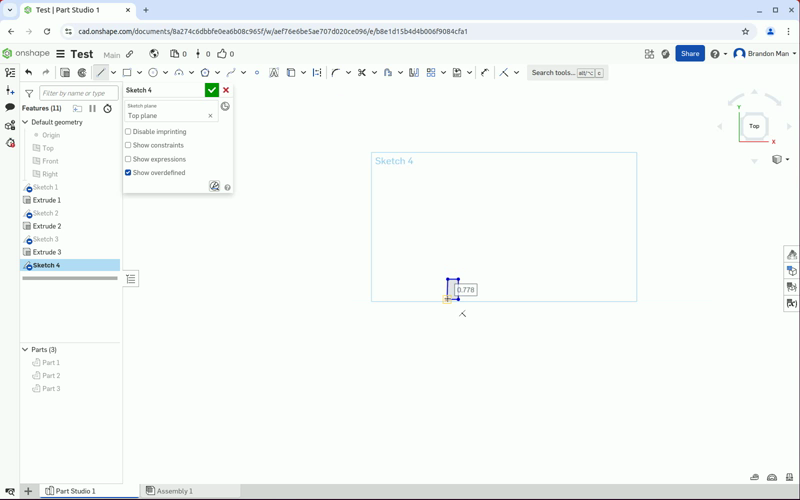
scroll(-6)
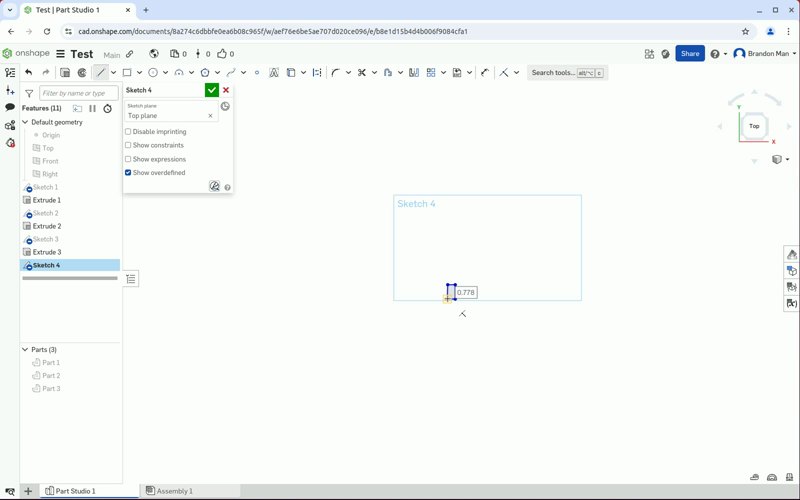
scroll(-6)
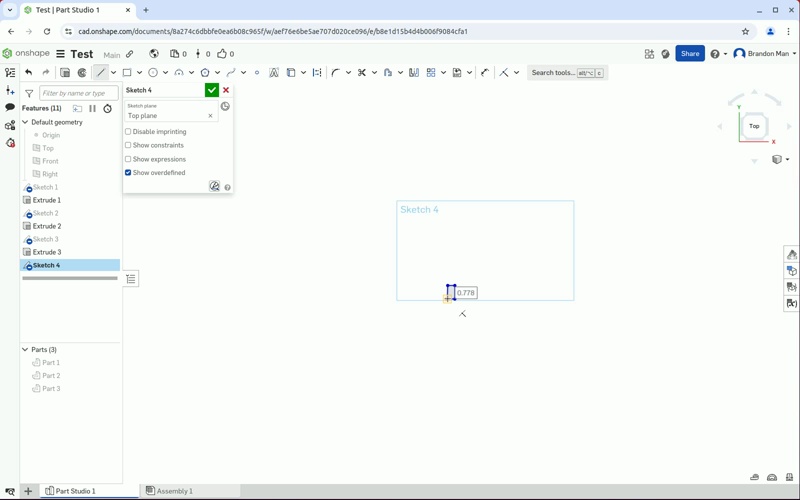
scroll(-6)
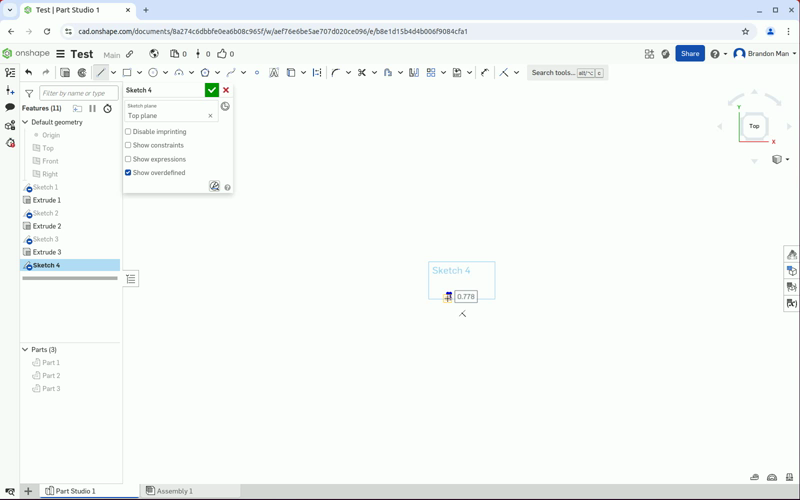
key(esc)
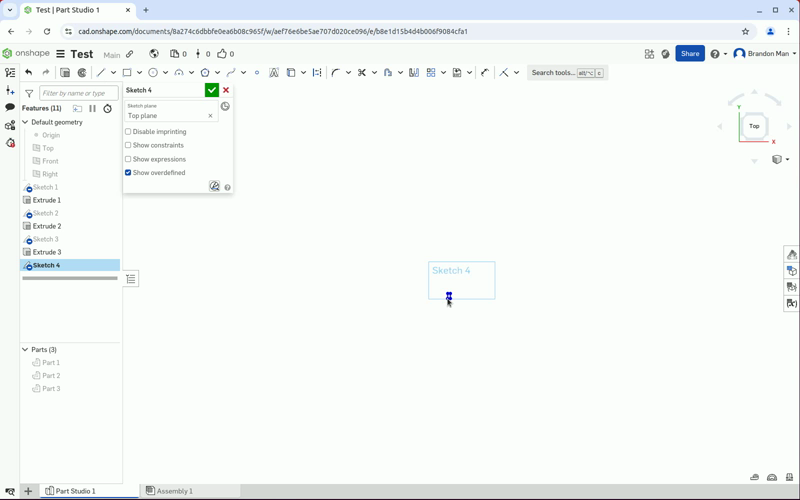
mouse_move(450, 296)
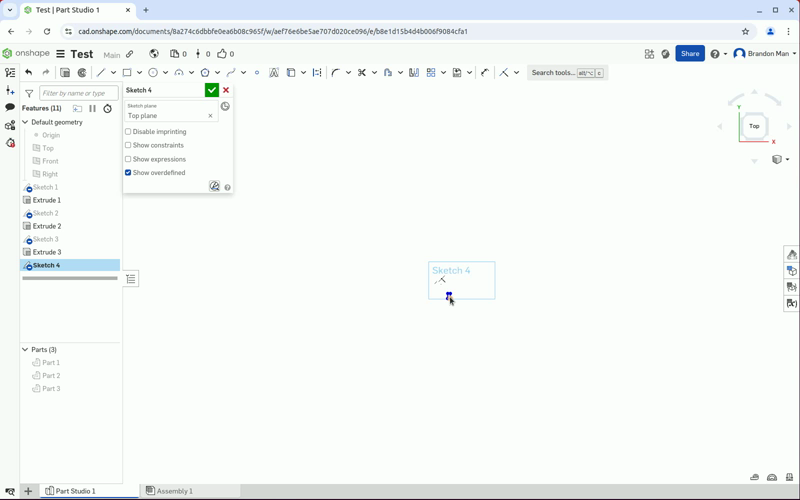
scroll(6)
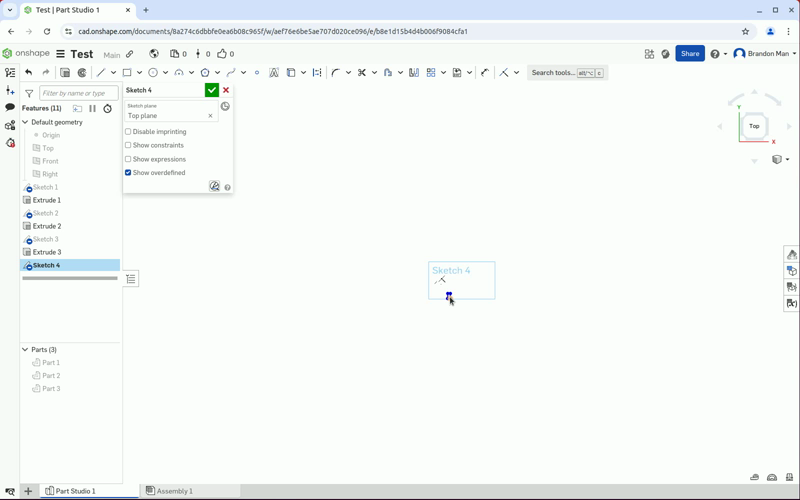
scroll(6)
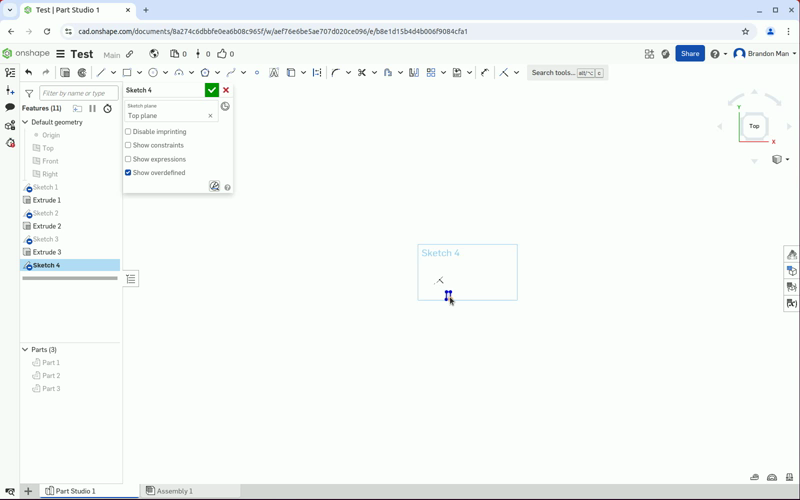
scroll(6)
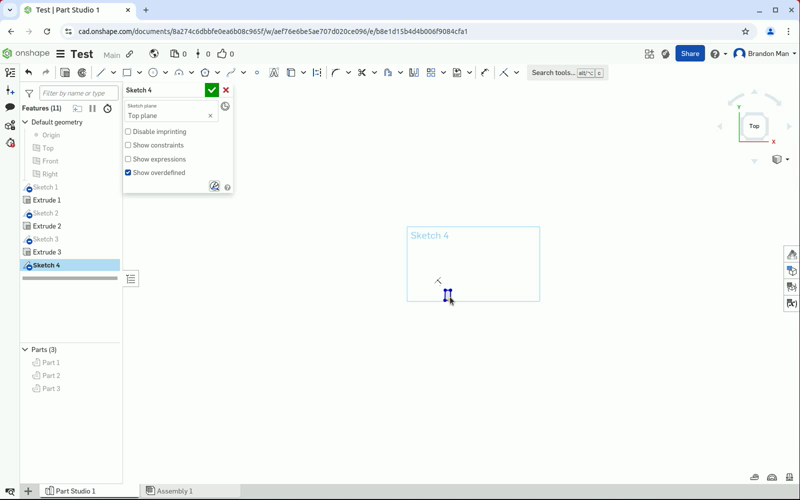
scroll(6)
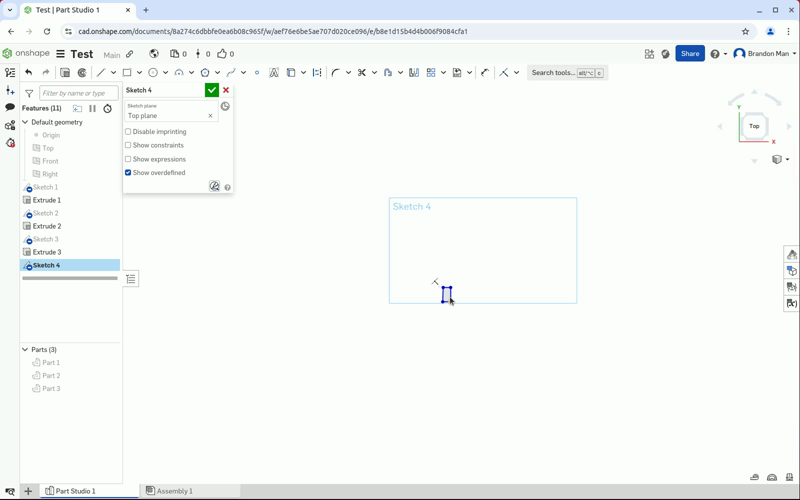
scroll(6)
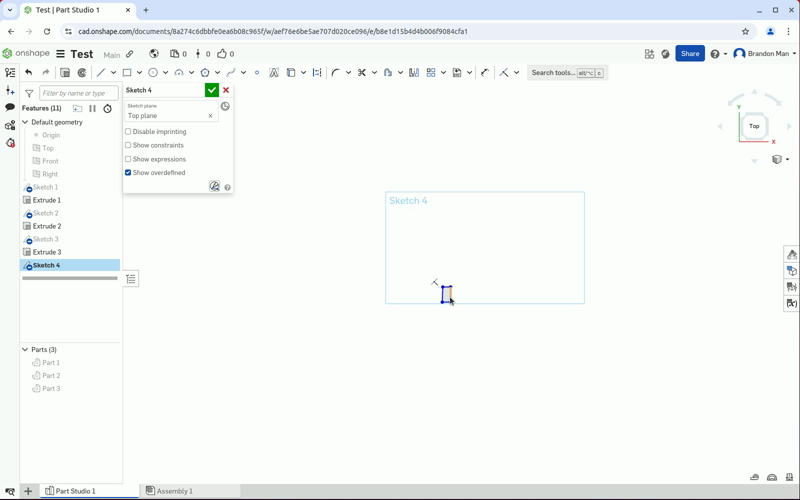
scroll(6)
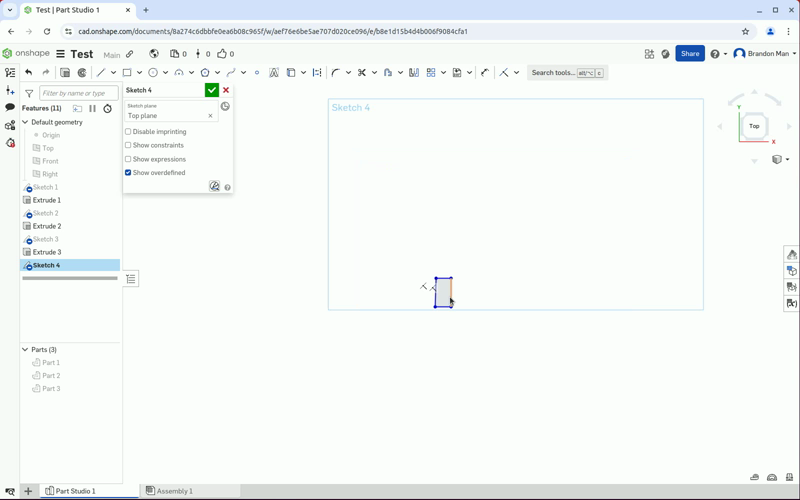
scroll(6)
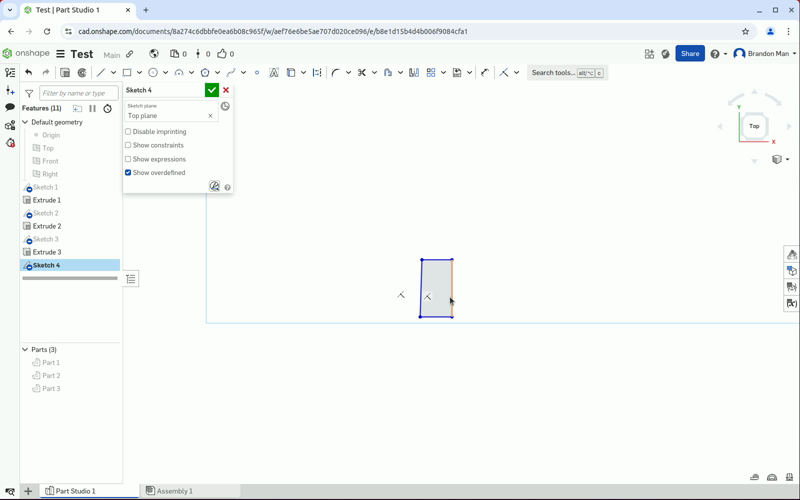
click(450, 296)
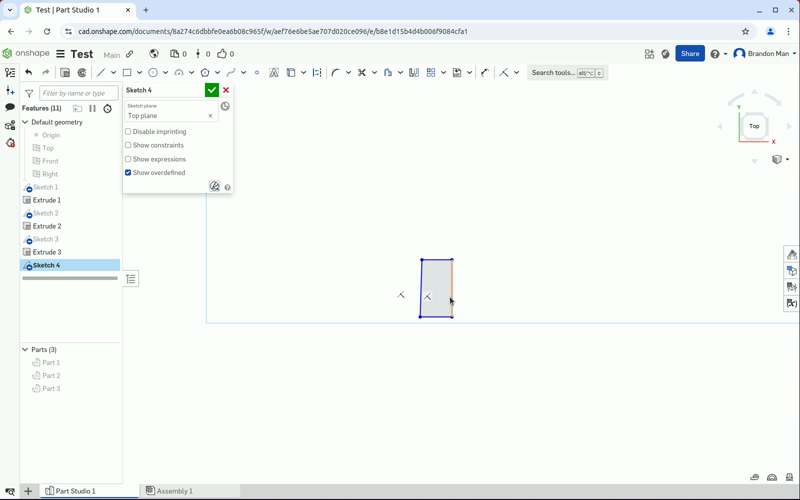
scroll(-6)
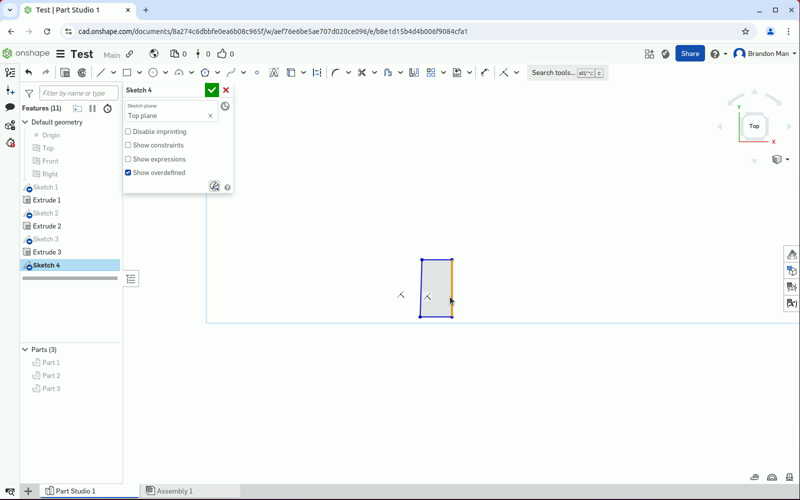
scroll(-6)
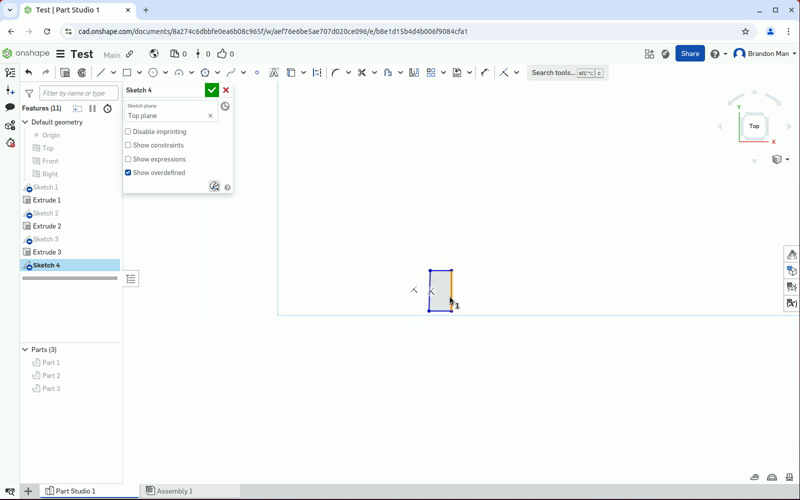
scroll(-6)
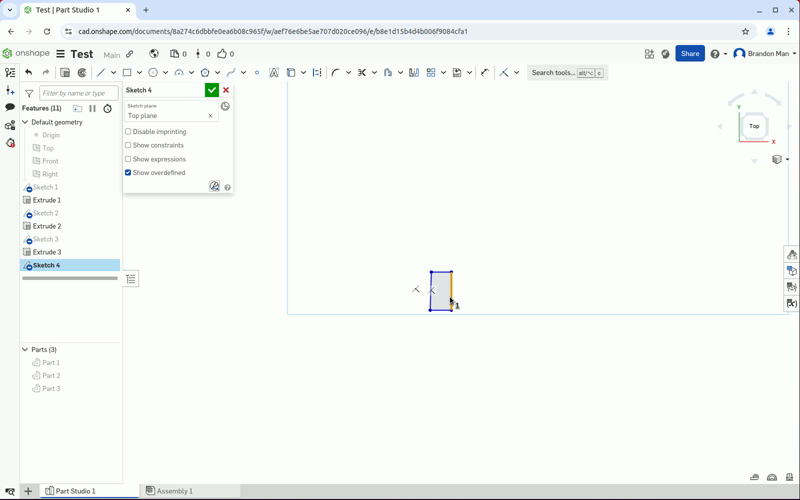
scroll(-6)
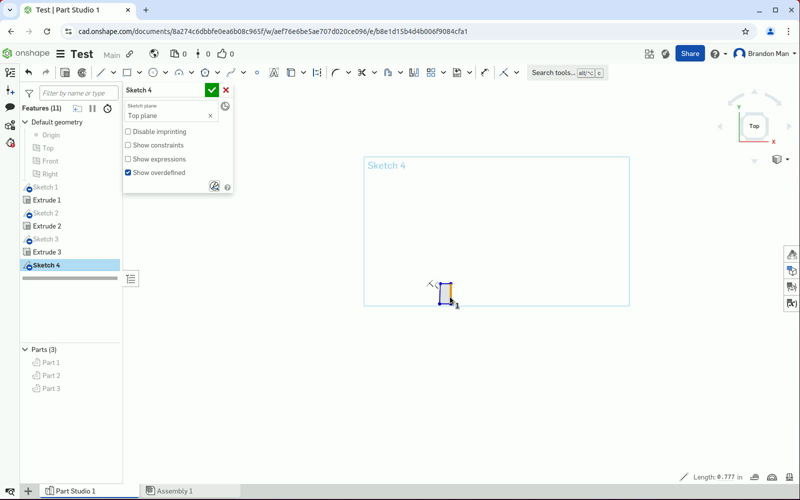
scroll(-6)
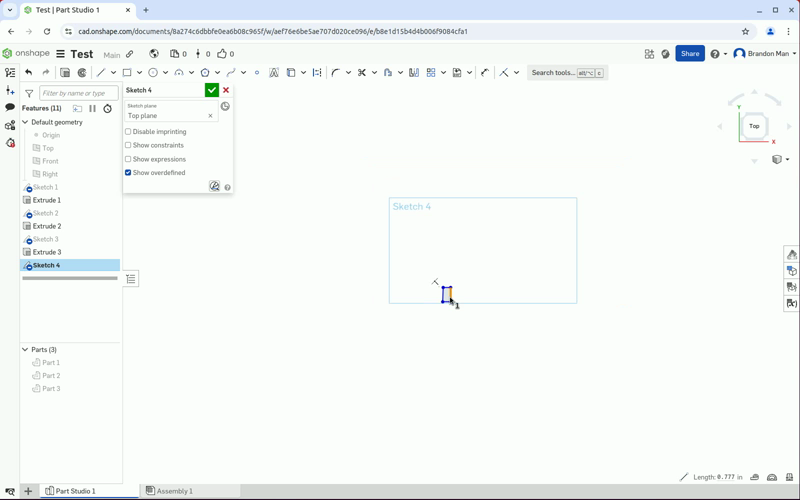
scroll(-6)
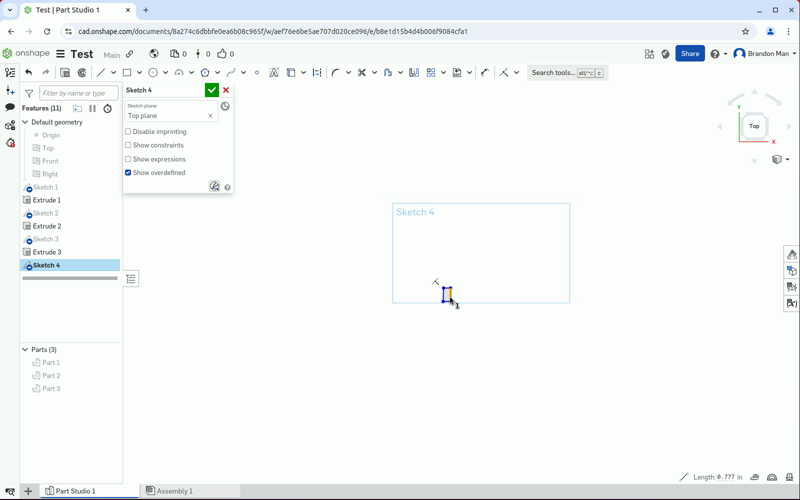
scroll(-6)
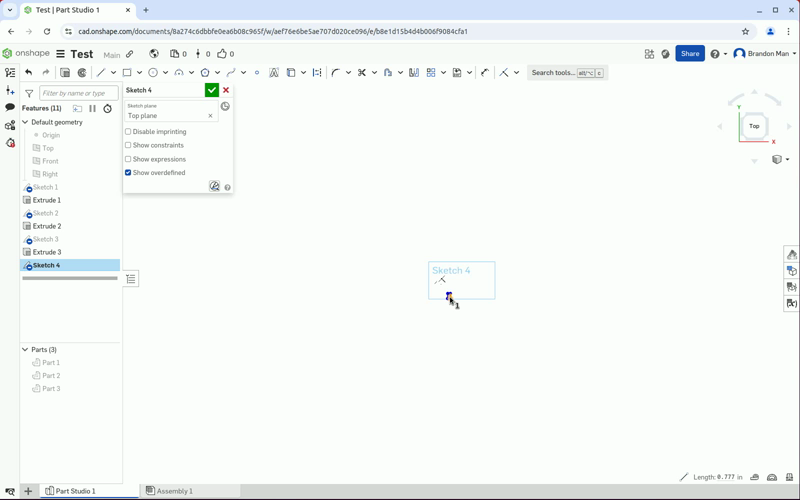
mouse_move(73, 352)
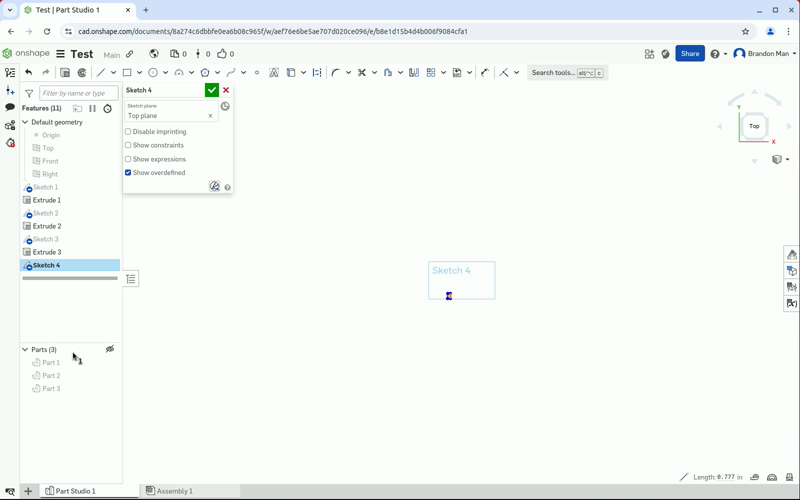
key(shift+y)
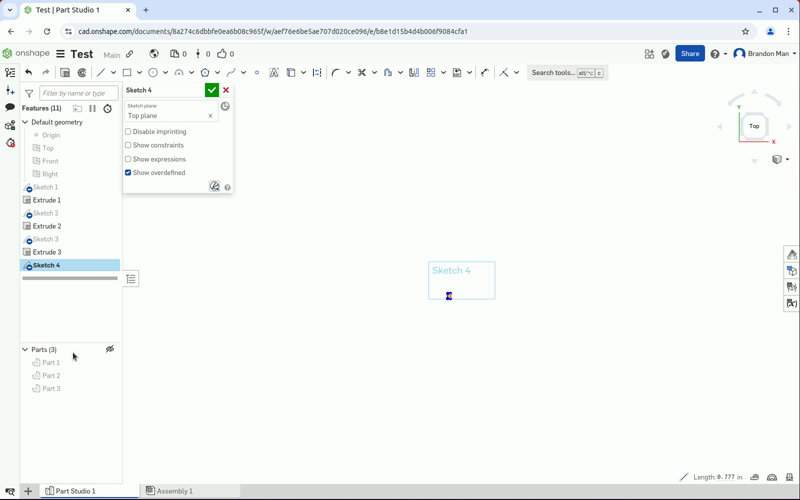
key(shift+e)
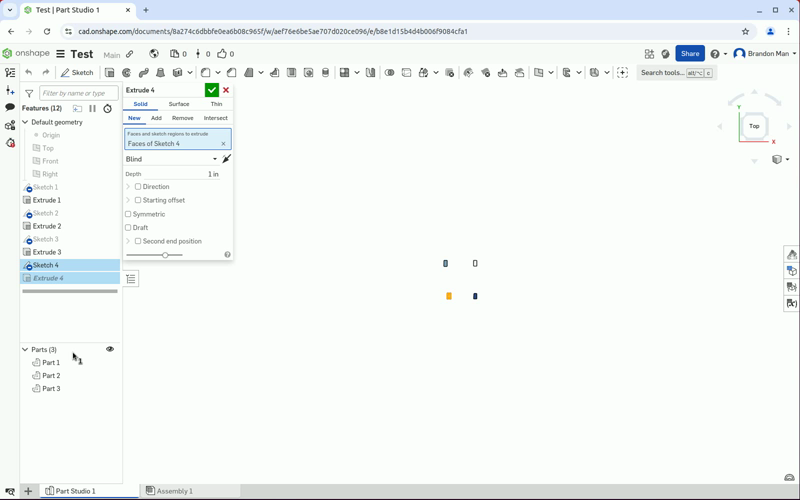
mouse_move(143, 106)
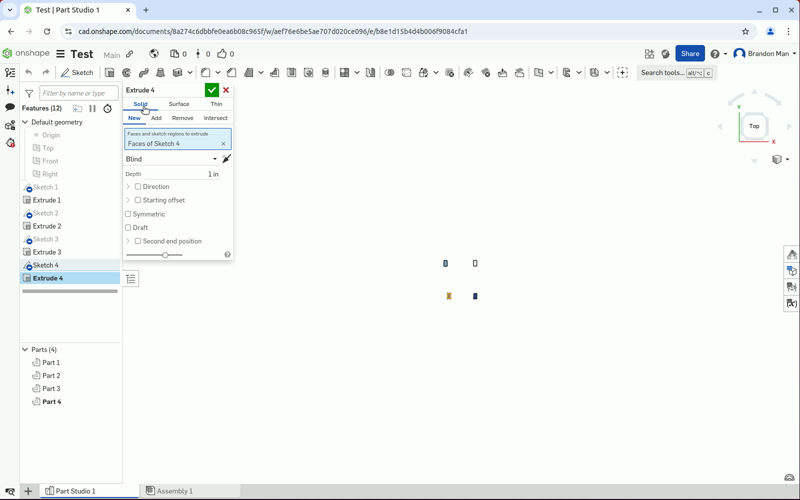
click(143, 106)
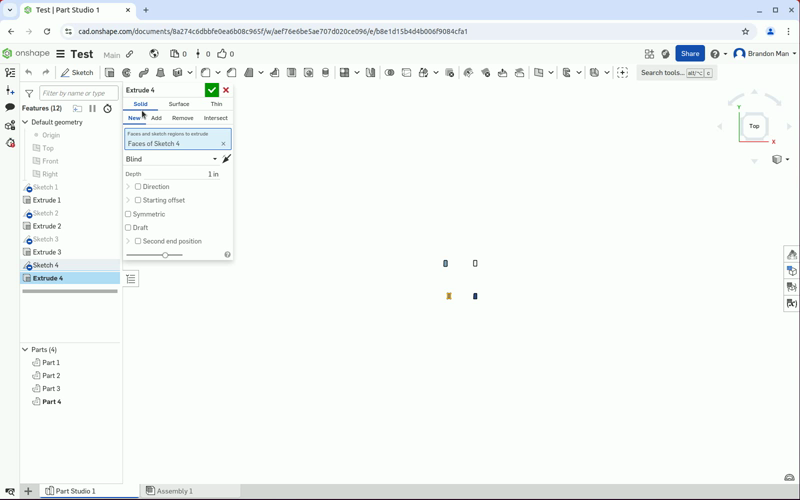
mouse_move(137, 120)
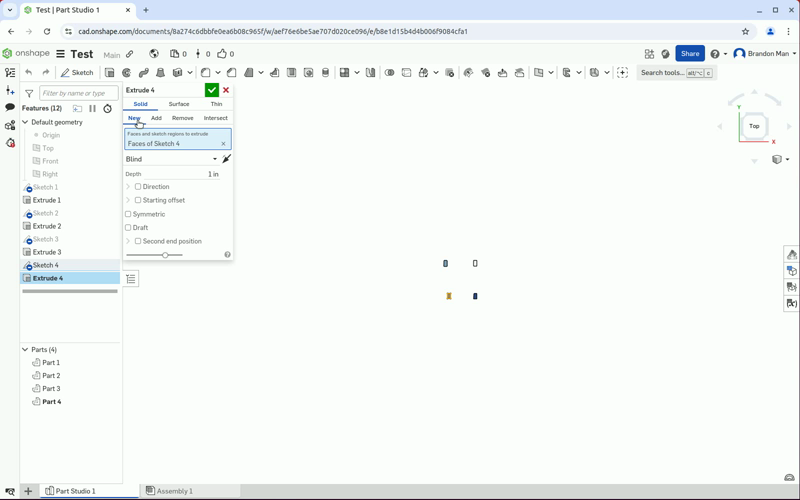
click(137, 120)
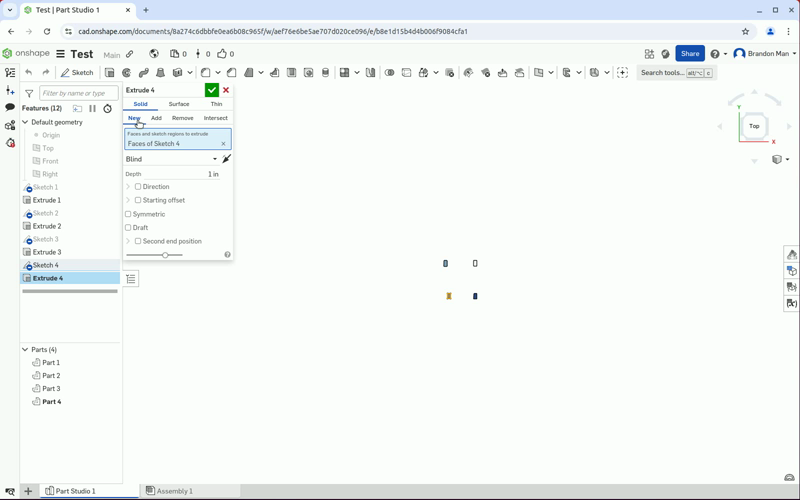
key(tab, 4)
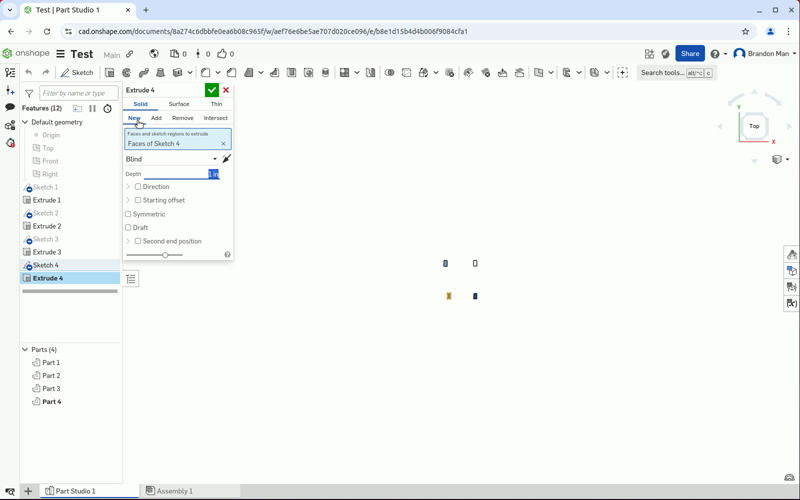
text(23.108)
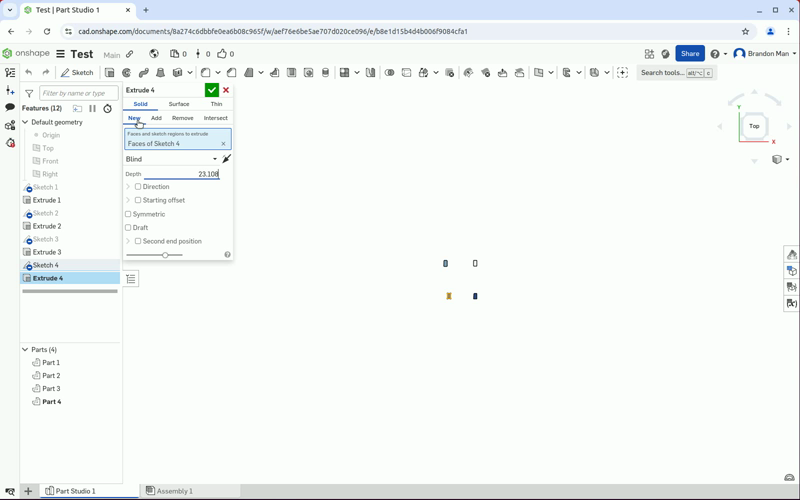
key(enter)
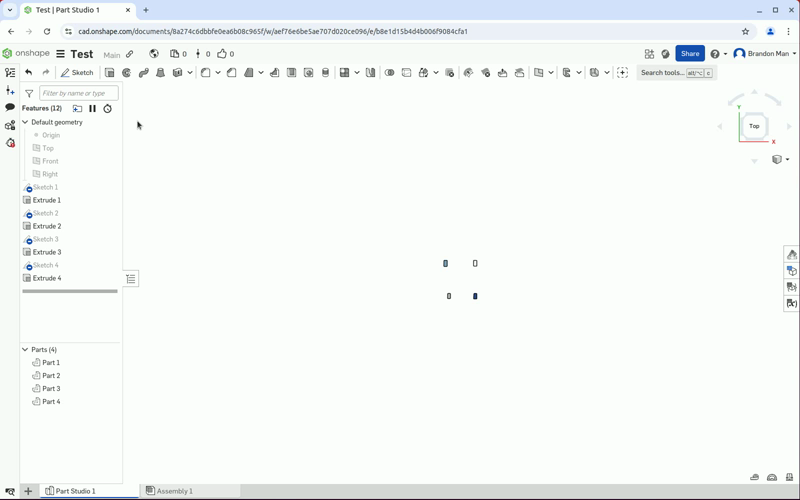
key(shift+h)
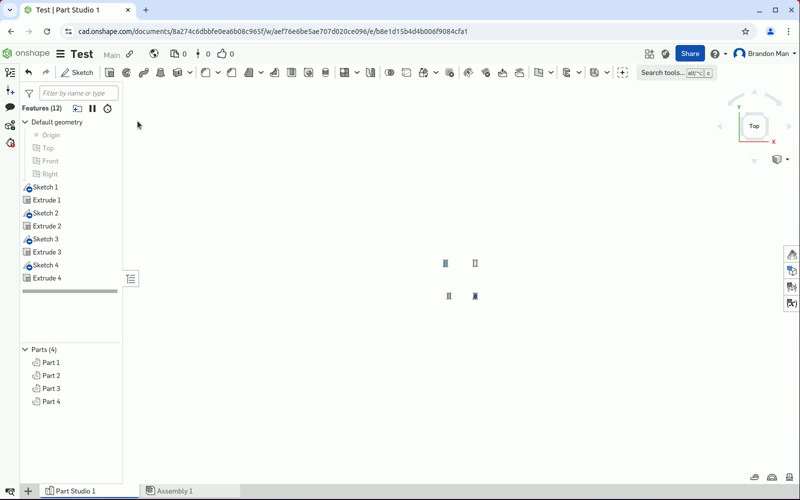
key(shift+h)
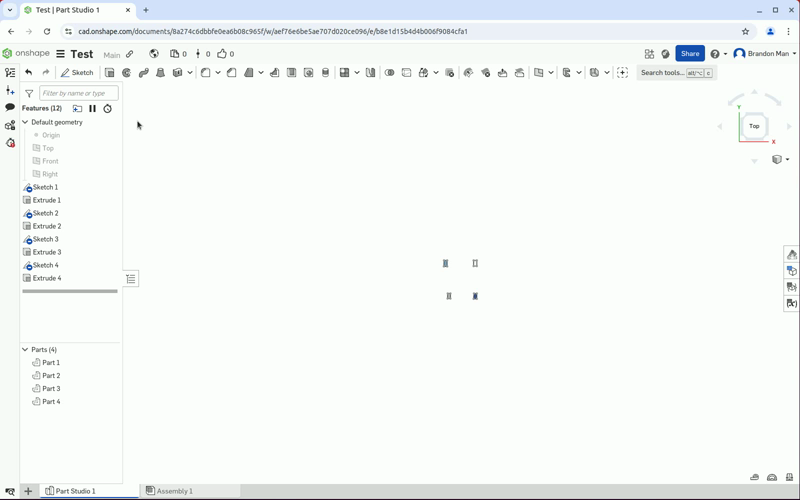
key(shift+7)
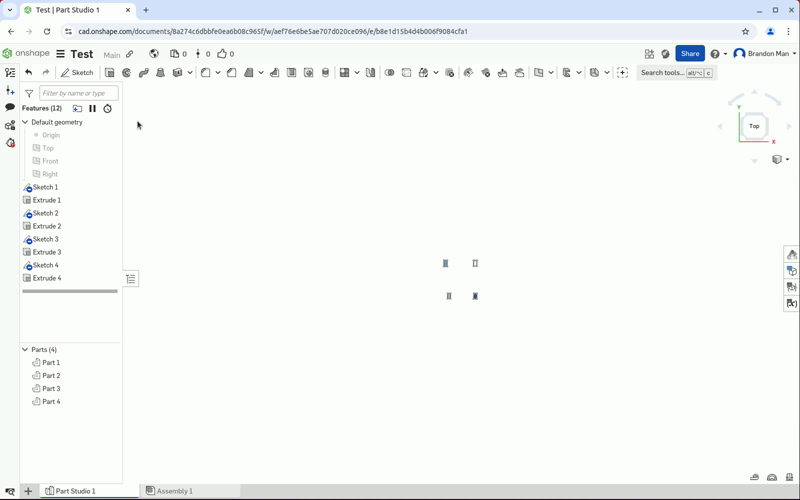
key(up, 3)
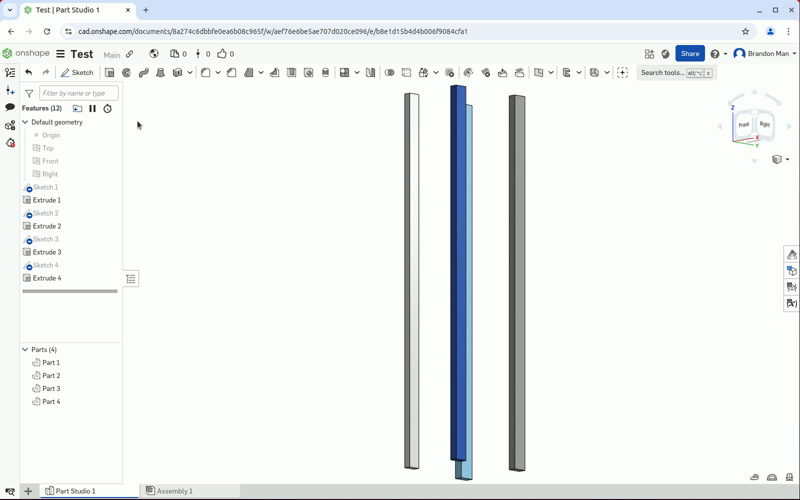
key(left, 3)
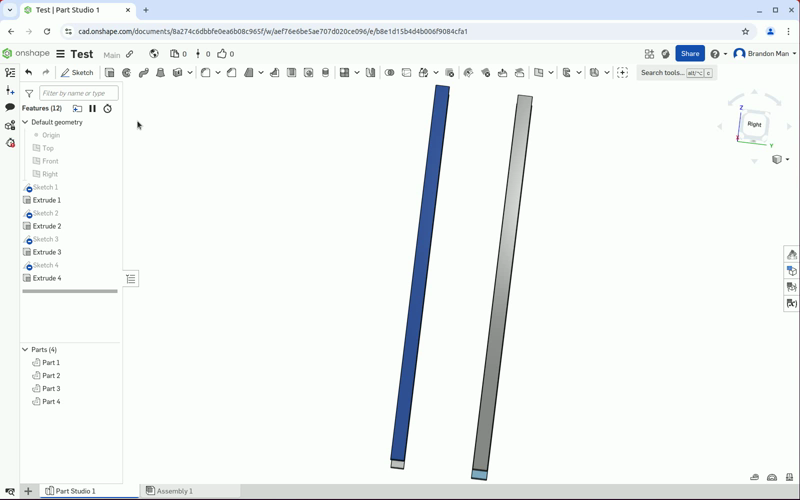
key(right, 3)
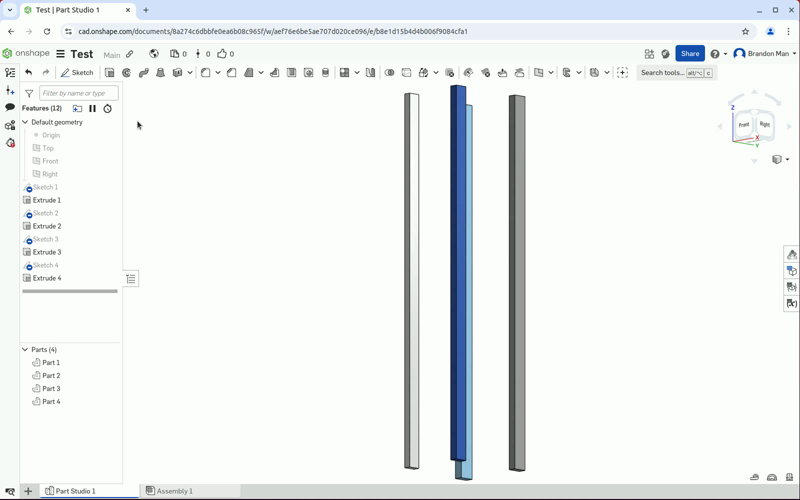
key(down, 3)
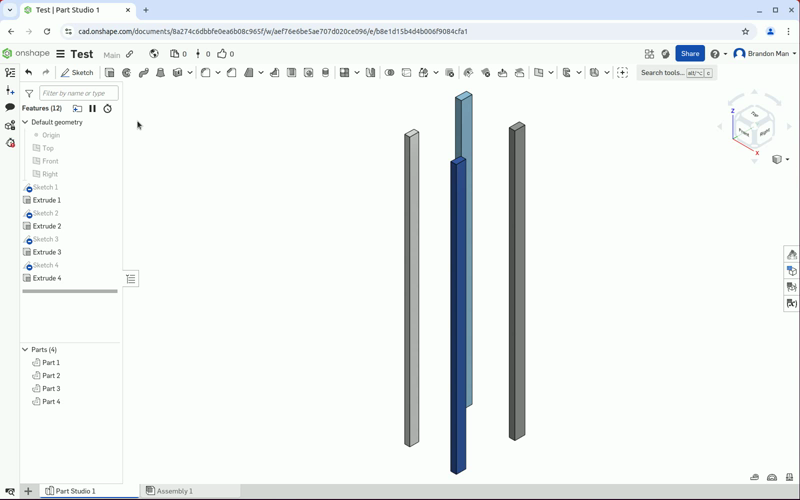
mouse_move(73, 189)
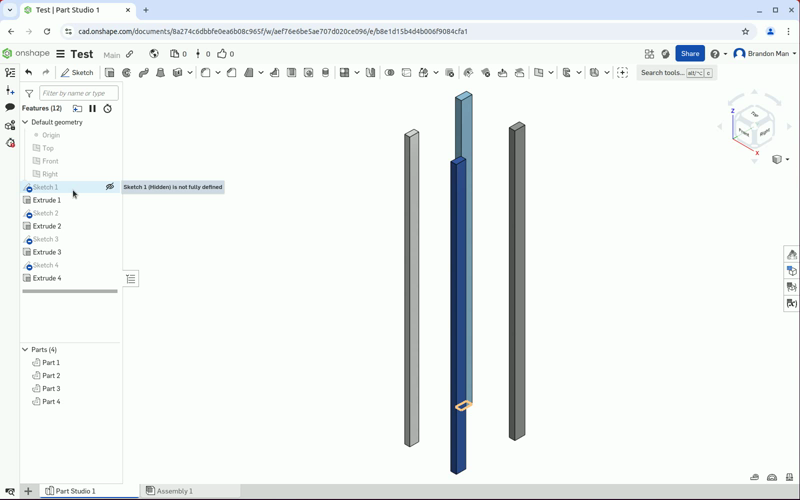
click(73, 189)